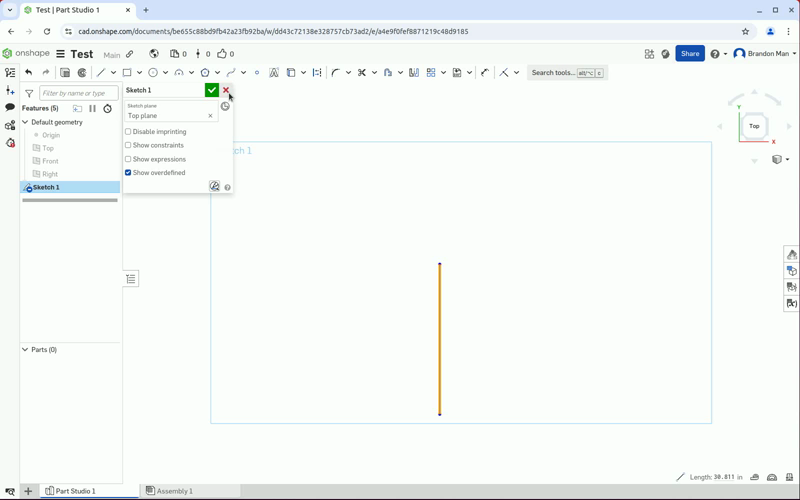
key(shift+h)
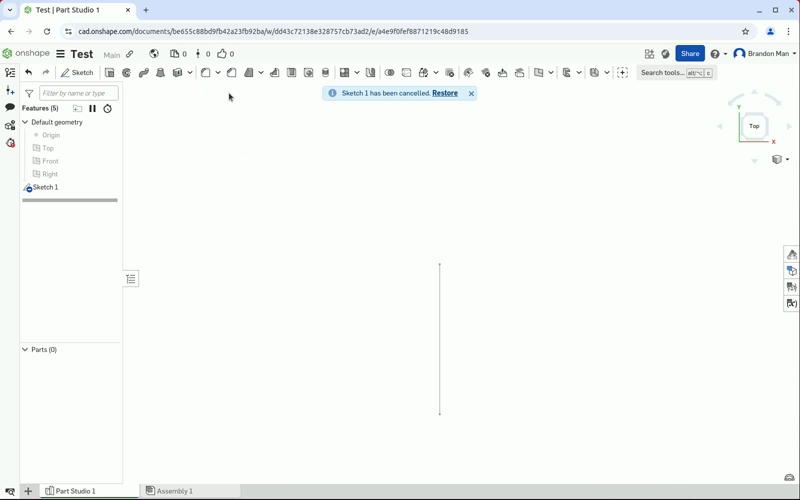
key(shift+s)
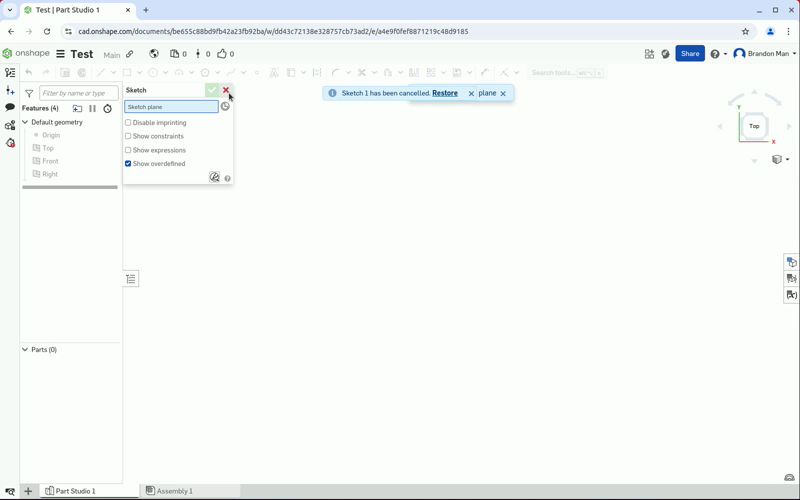
mouse_move(73, 150)
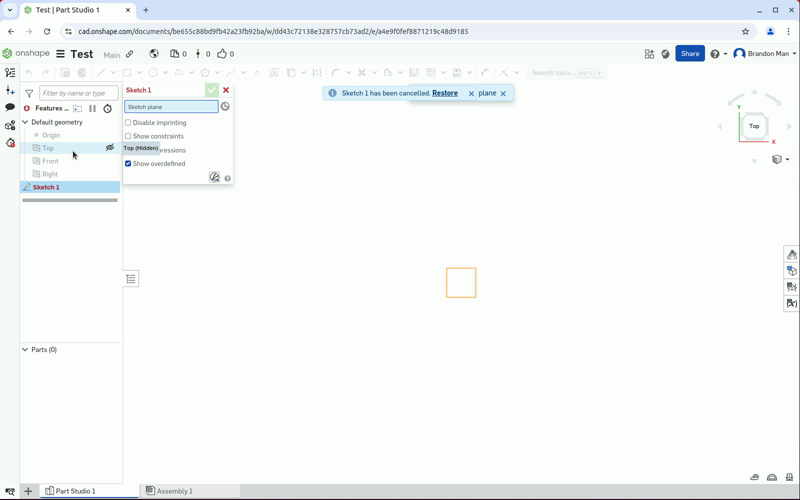
click(73, 150)
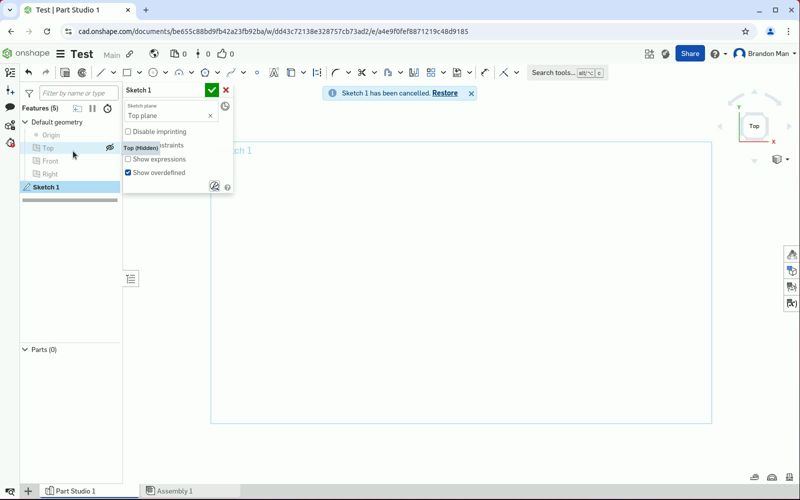
mouse_move(73, 352)
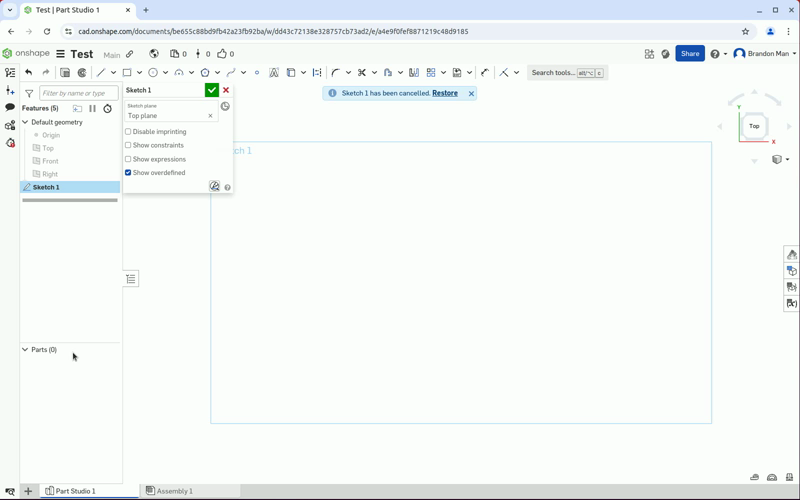
key(y)
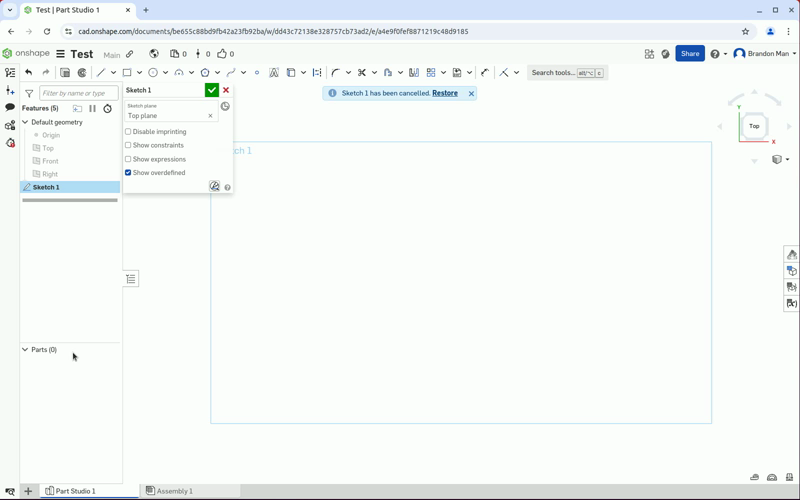
key(l)
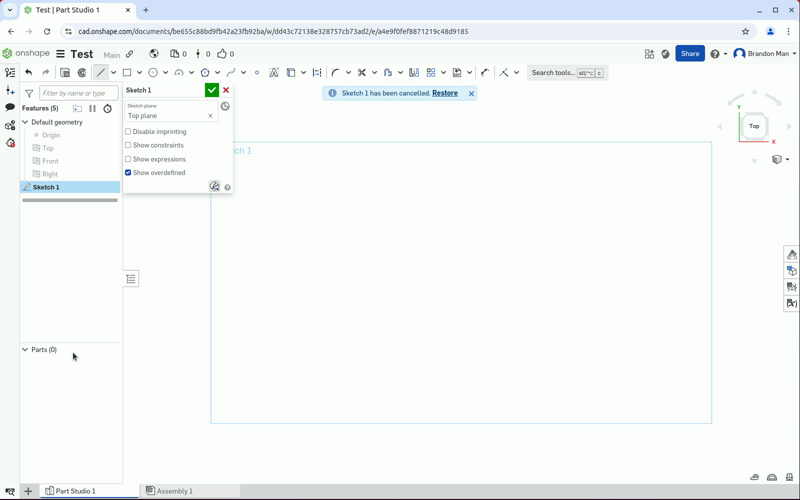
key_down(shift)
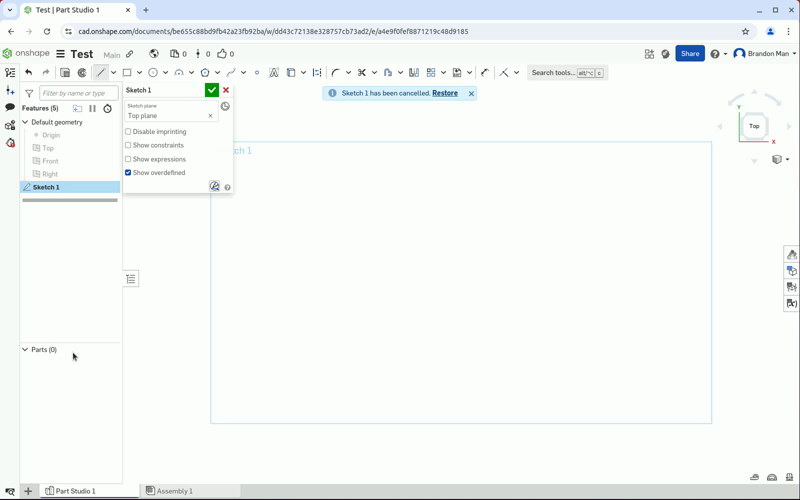
mouse_move(441, 298)
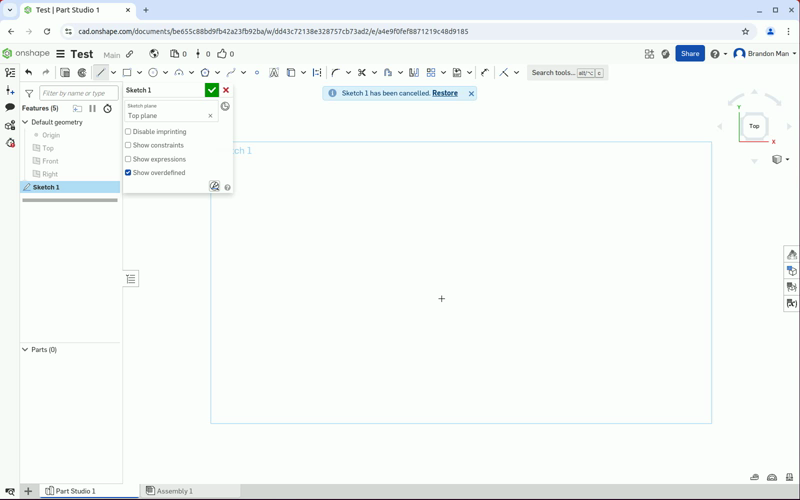
click(441, 298)
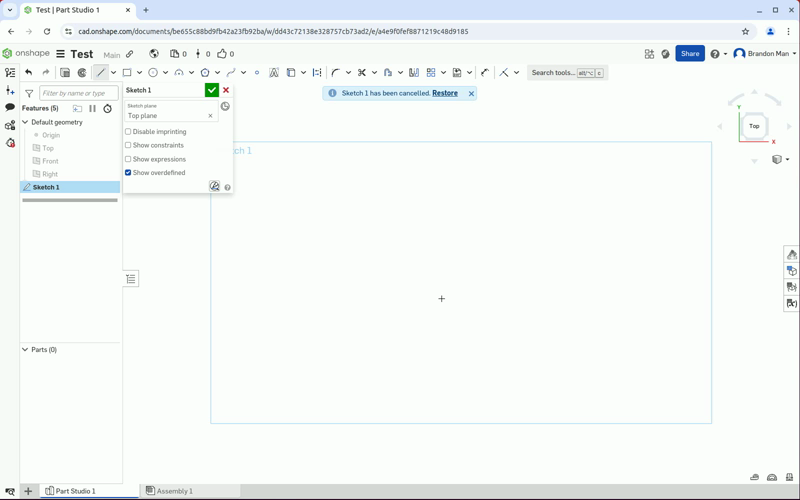
key_up(shift)
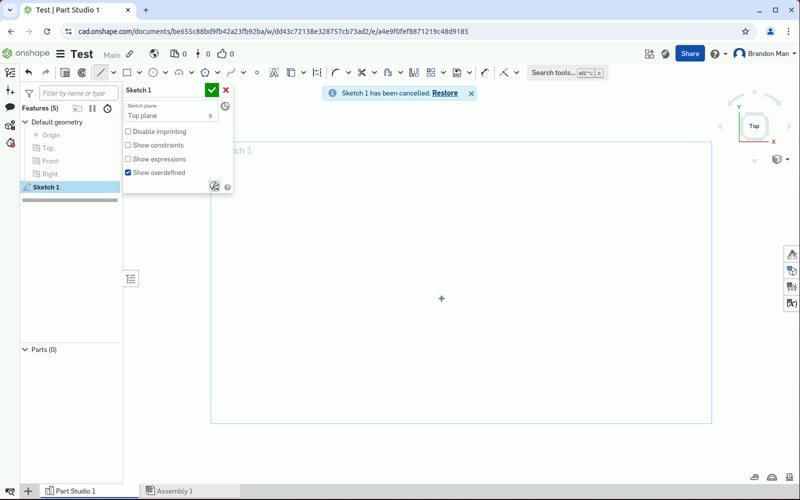
key_down(shift)
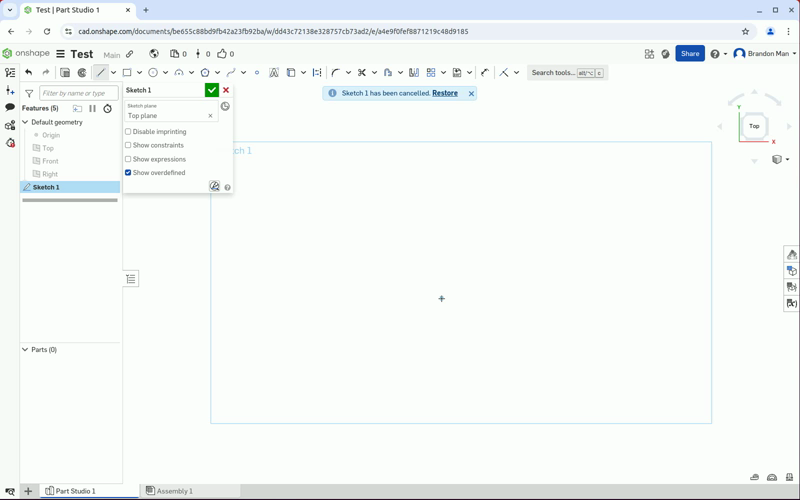
mouse_move(471, 298)
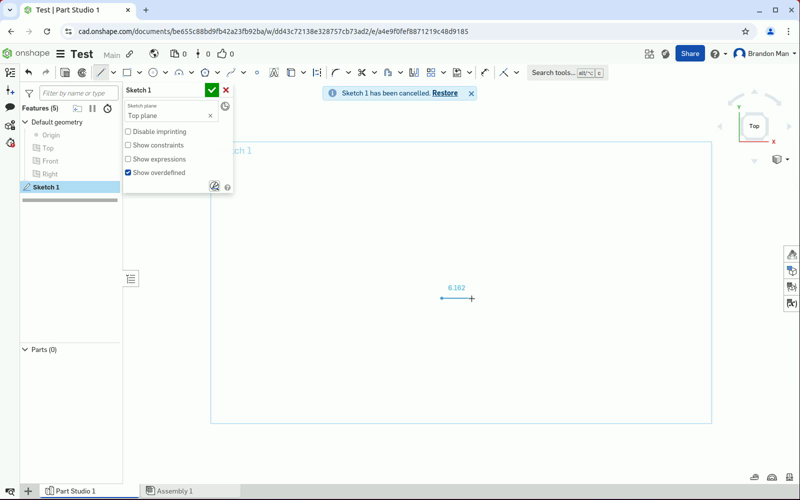
mouse_move(481, 298)
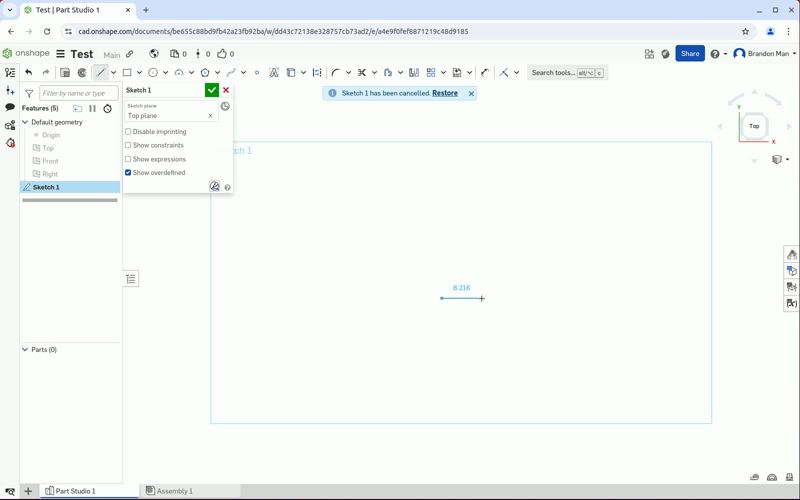
click(481, 298)
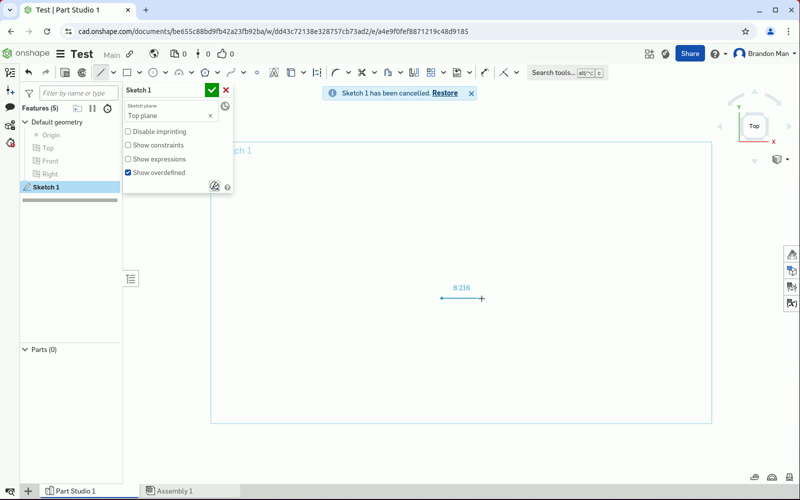
key_up(shift)
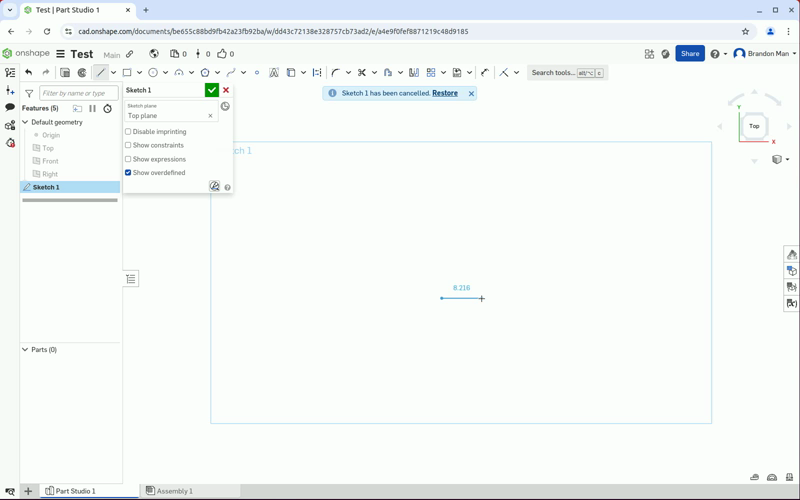
key_down(shift)
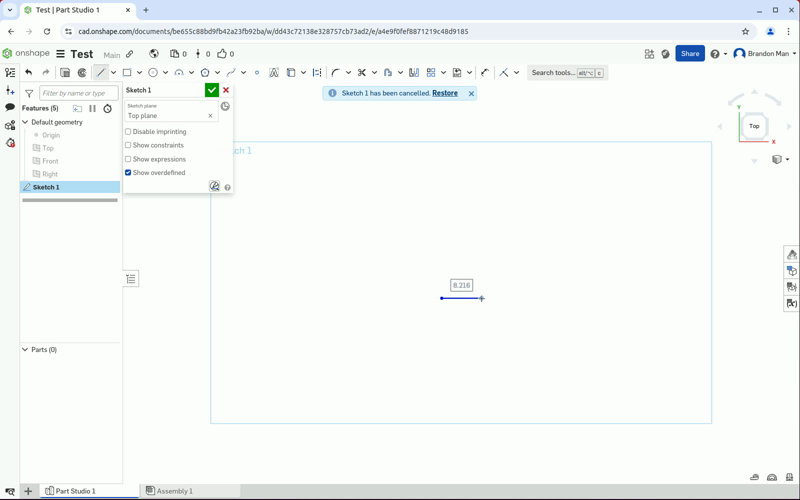
mouse_move(511, 298)
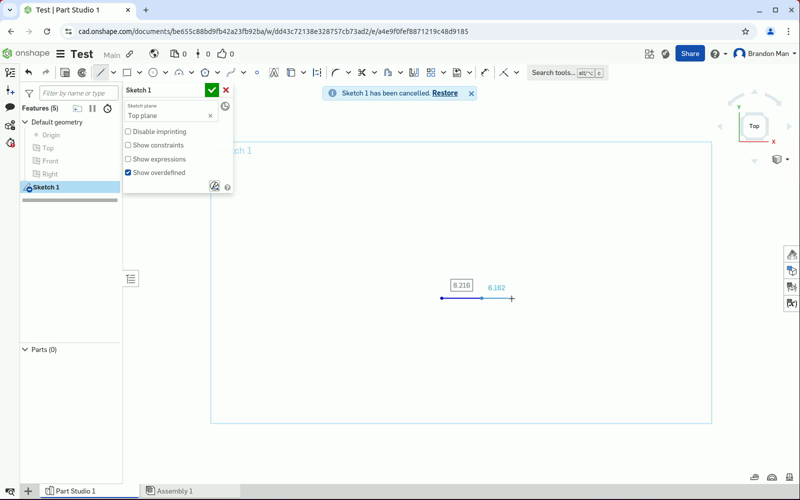
mouse_move(481, 267)
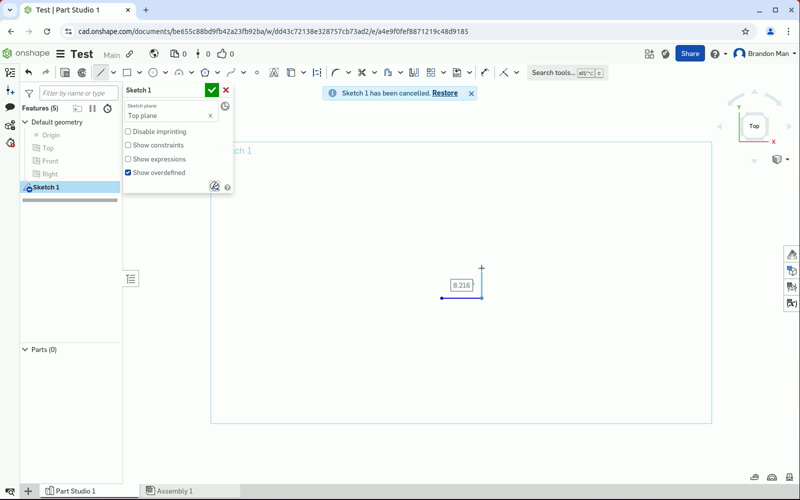
click(481, 267)
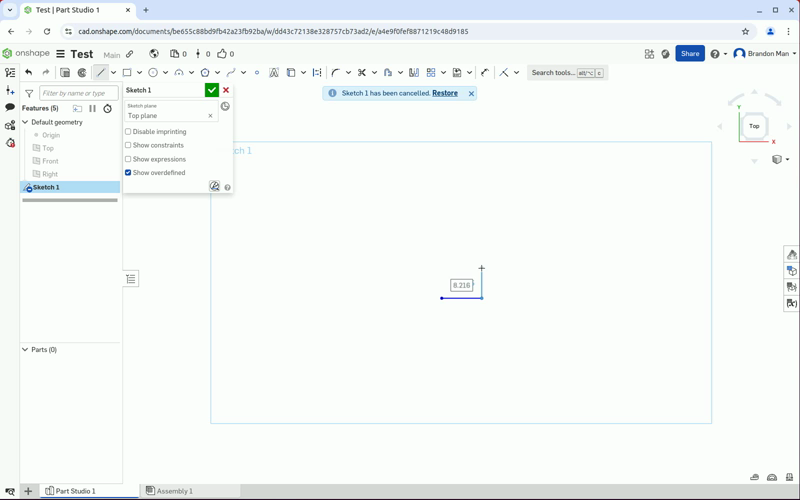
key_up(shift)
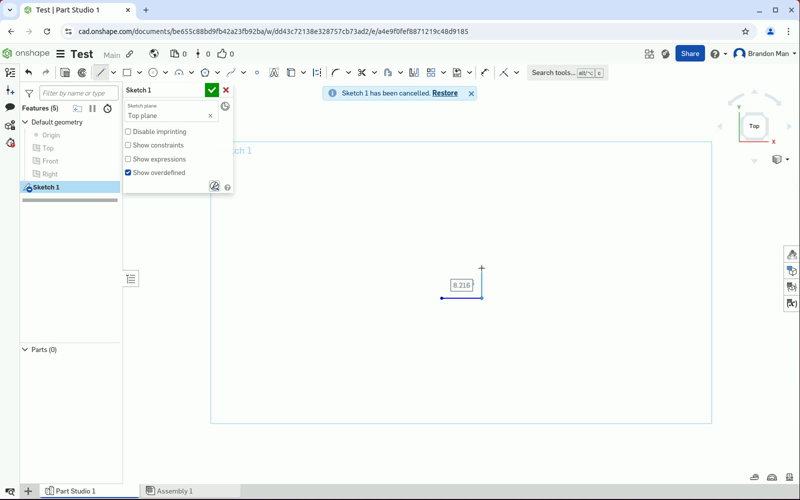
key_down(shift)
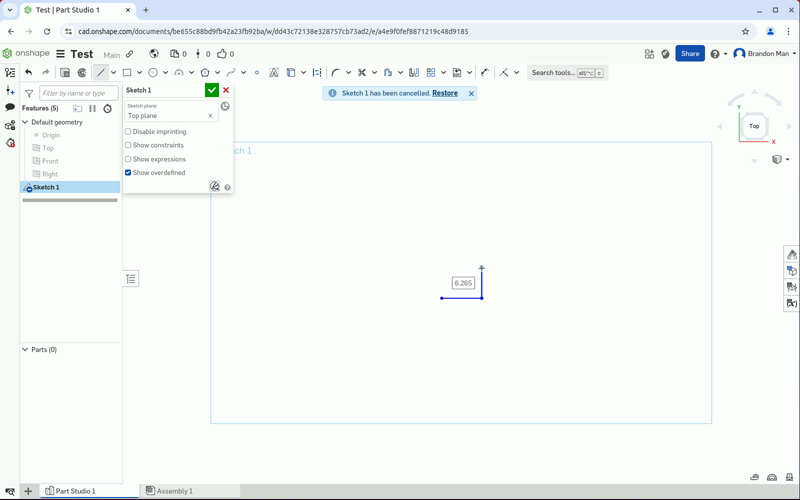
mouse_move(511, 267)
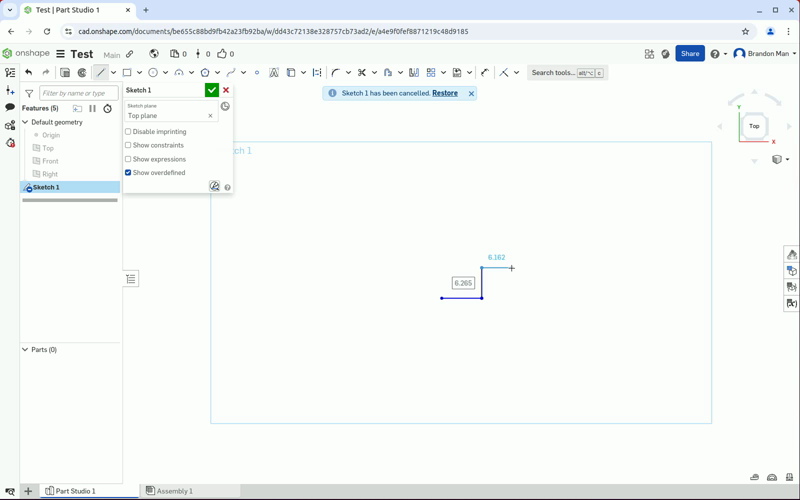
mouse_move(441, 267)
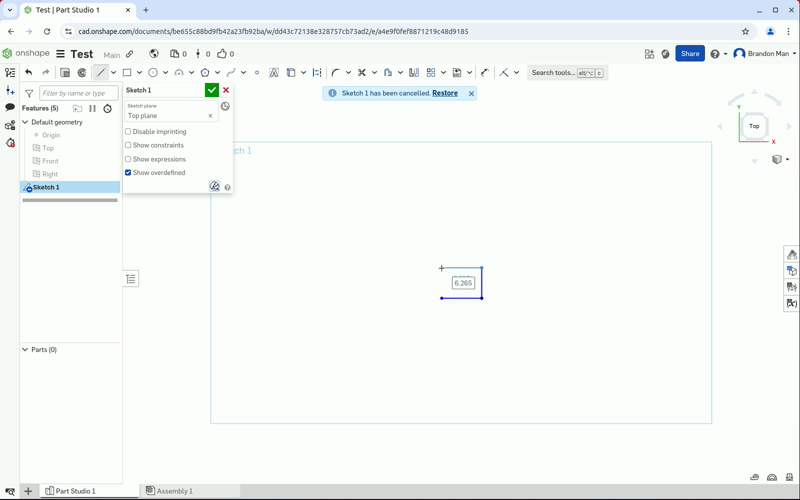
click(441, 267)
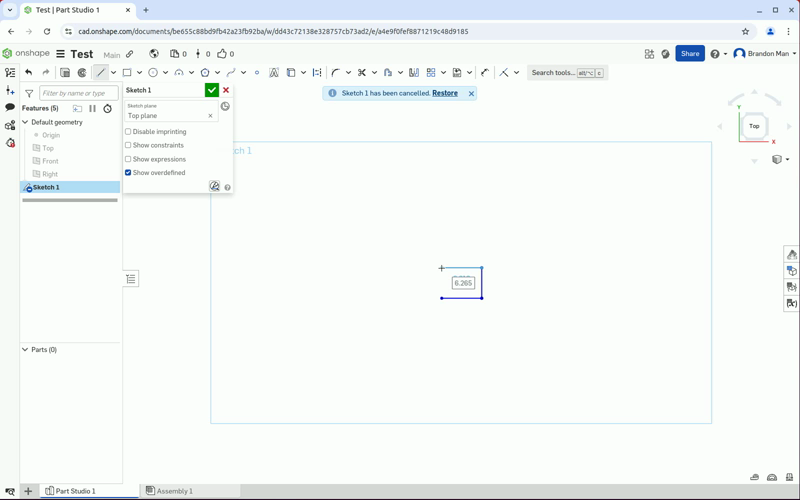
key_up(shift)
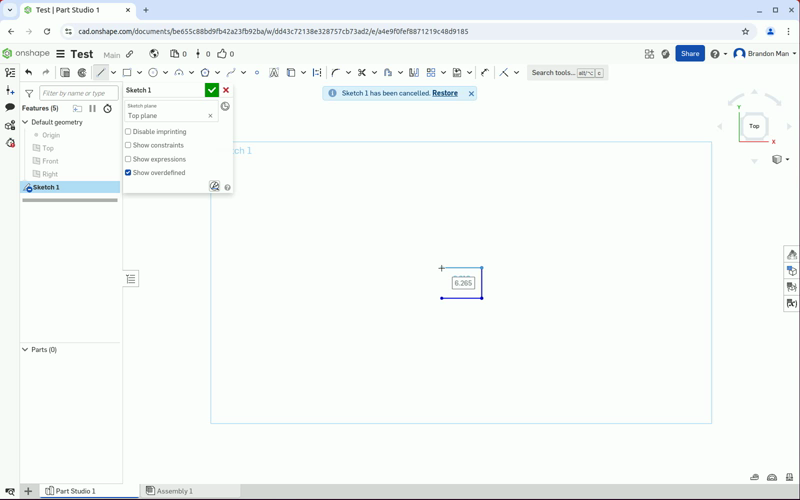
mouse_move(471, 267)
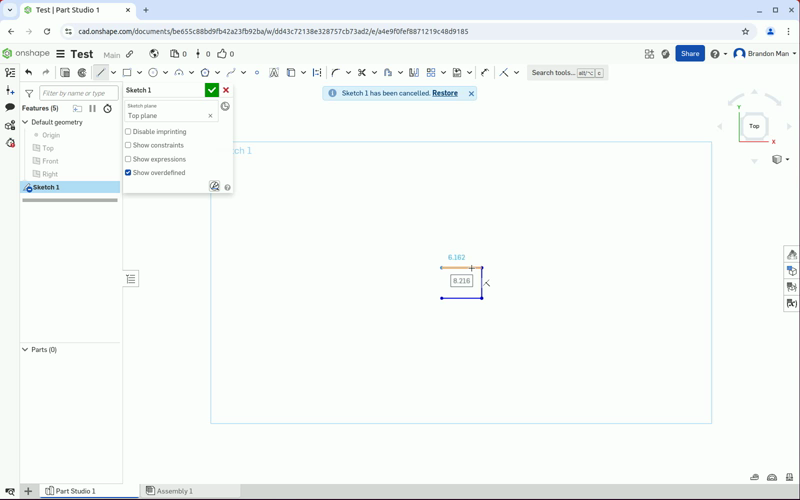
key_down(shift)
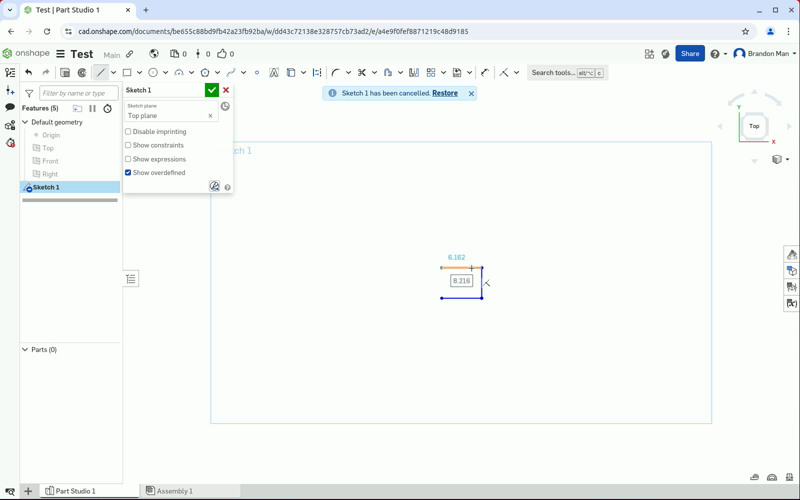
mouse_move(441, 298)
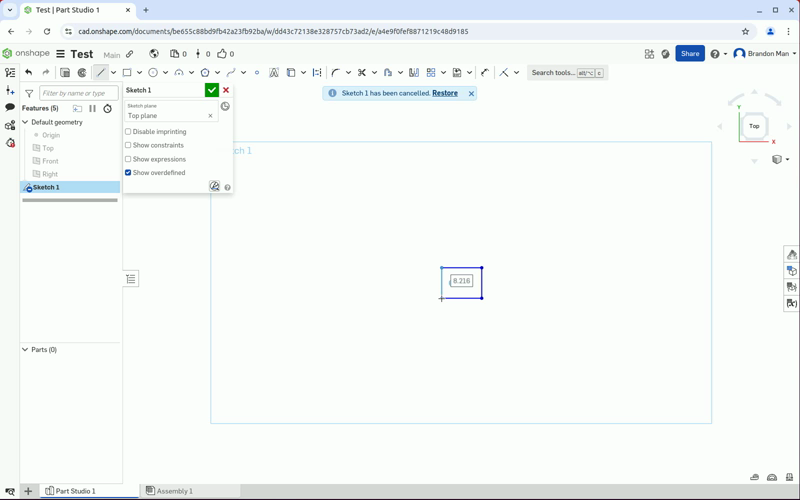
key_up(shift)
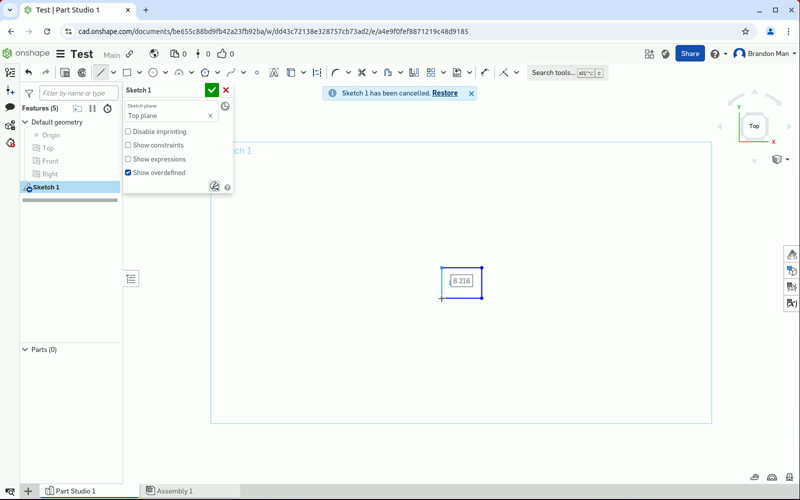
click(441, 298)
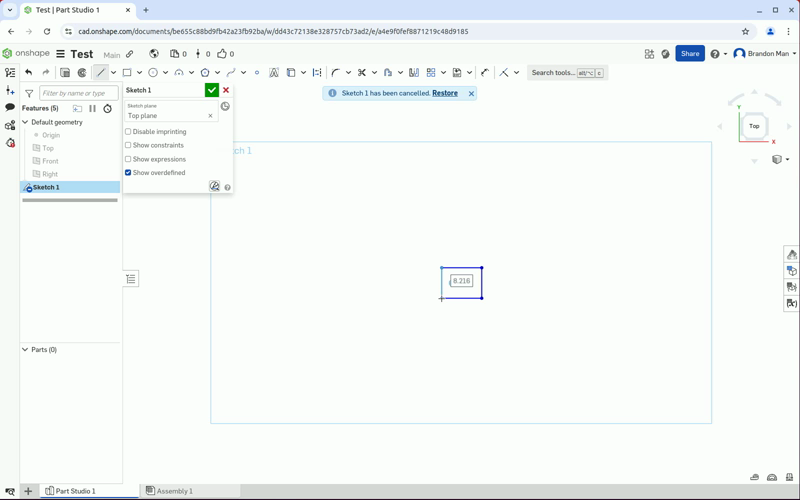
key(esc)
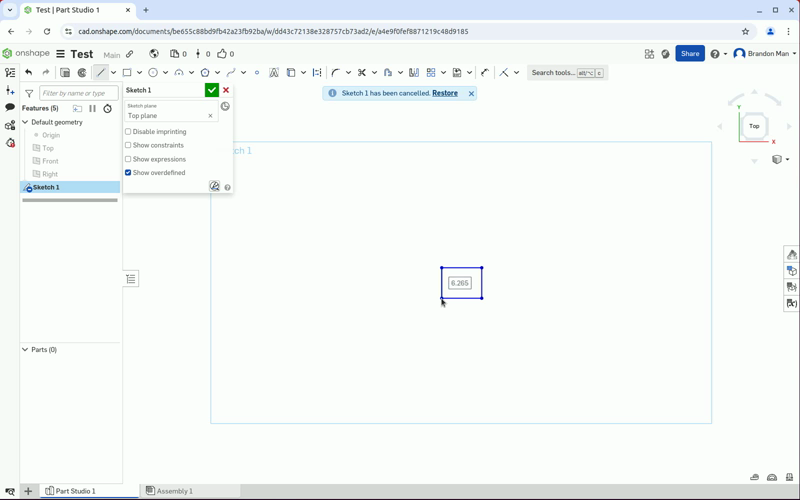
mouse_move(454, 287)
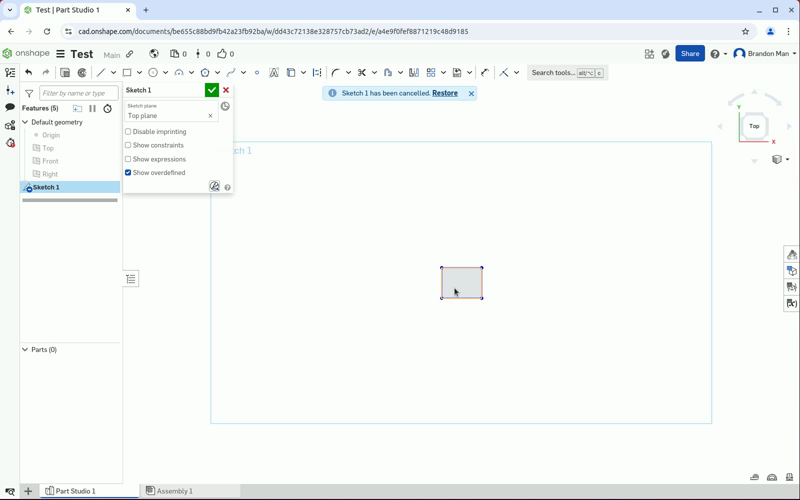
scroll(6)
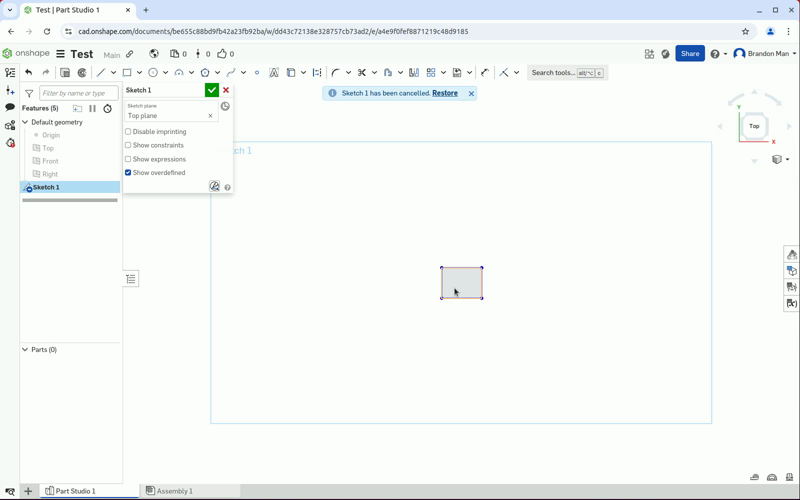
scroll(6)
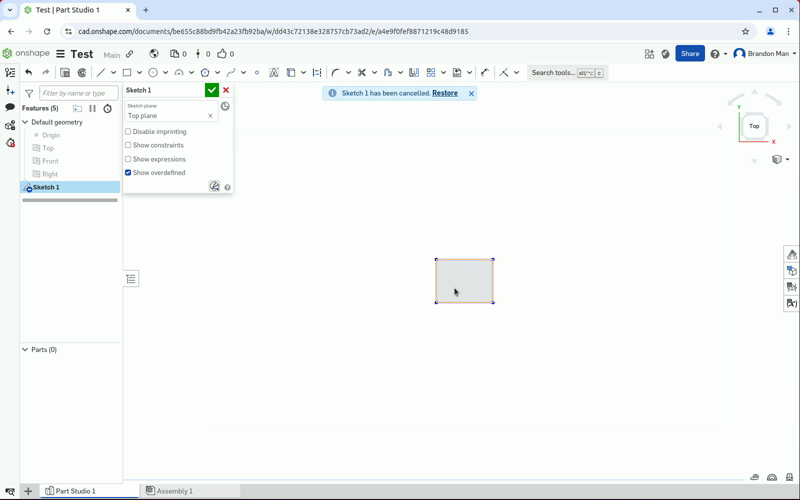
scroll(6)
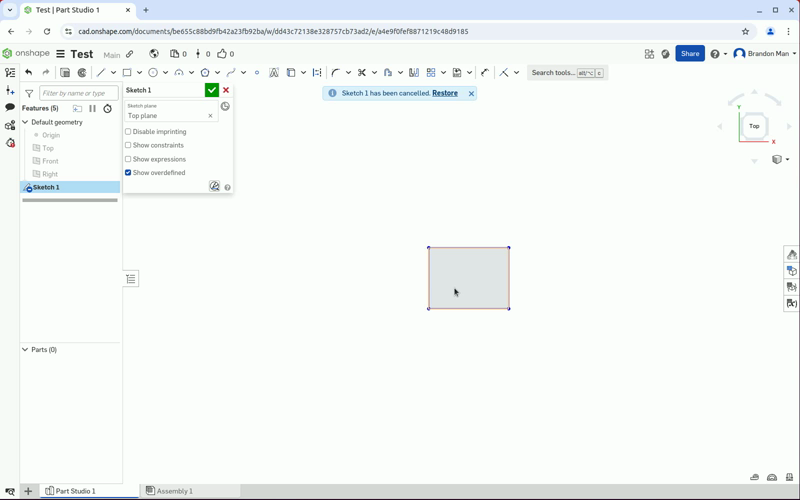
scroll(6)
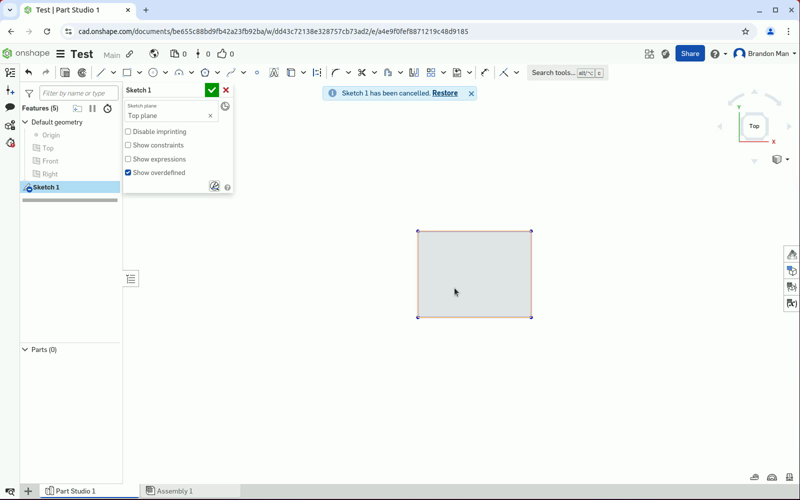
scroll(6)
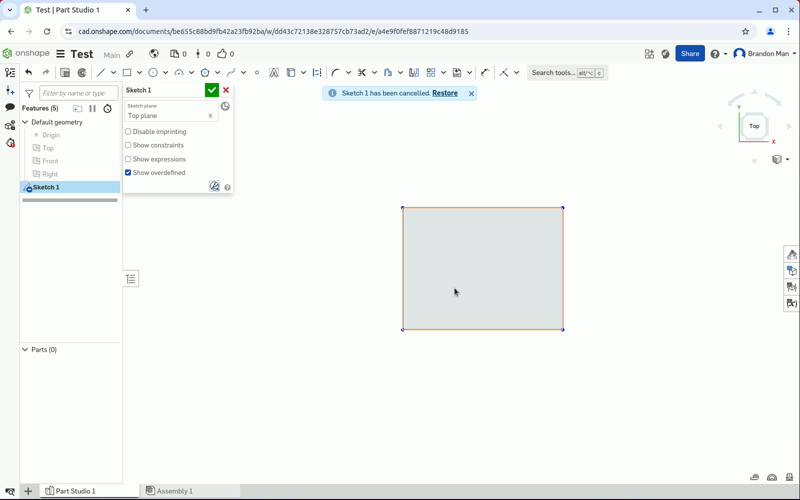
scroll(6)
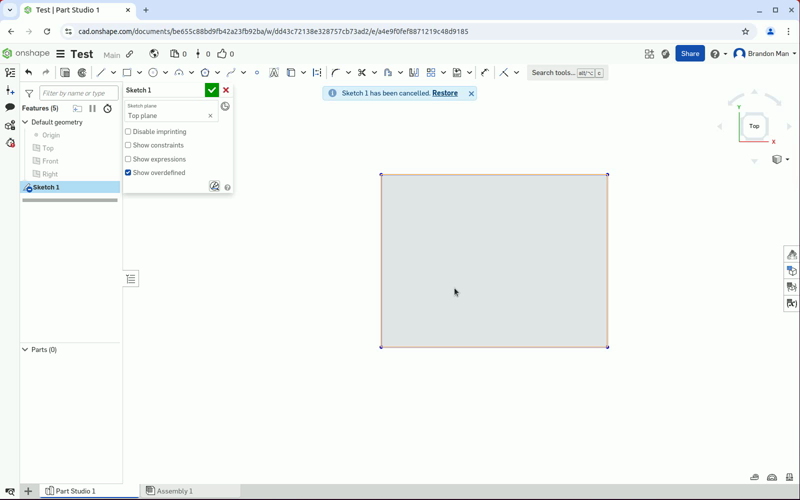
scroll(6)
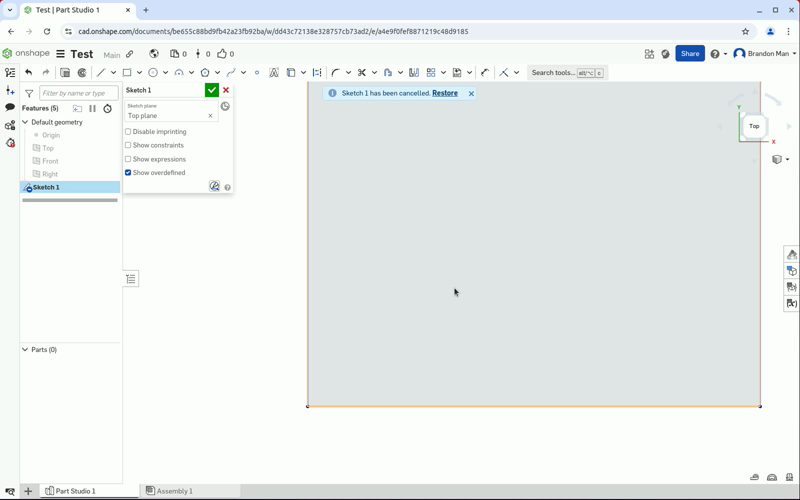
click(454, 287)
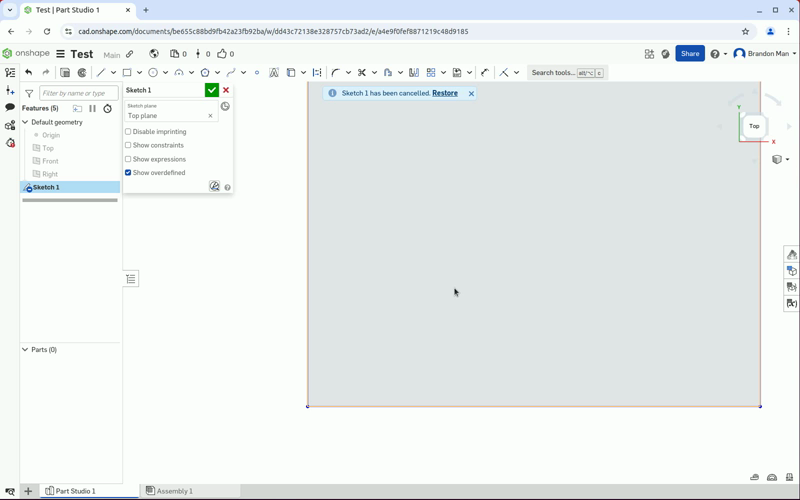
scroll(-6)
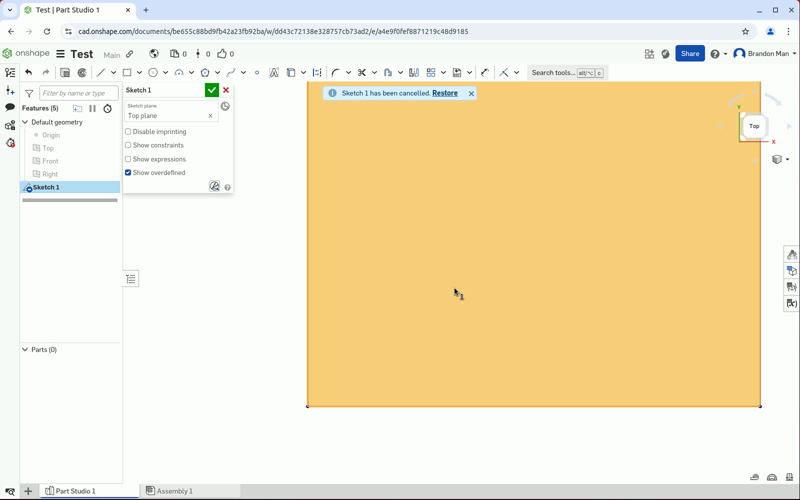
scroll(-6)
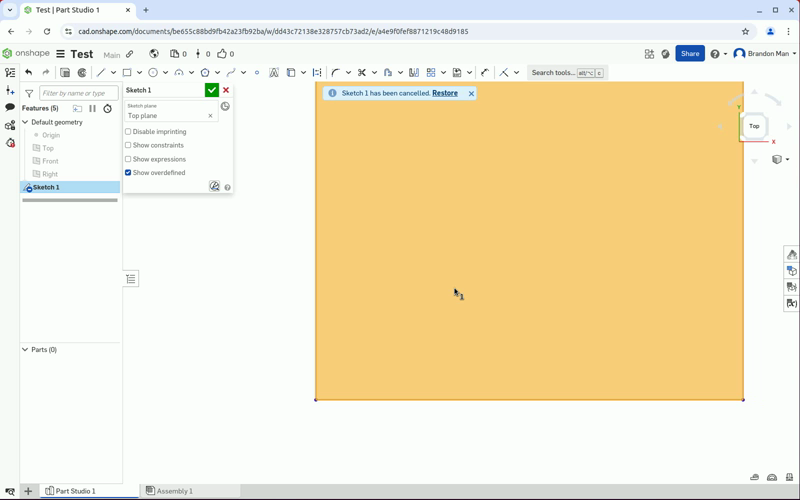
scroll(-6)
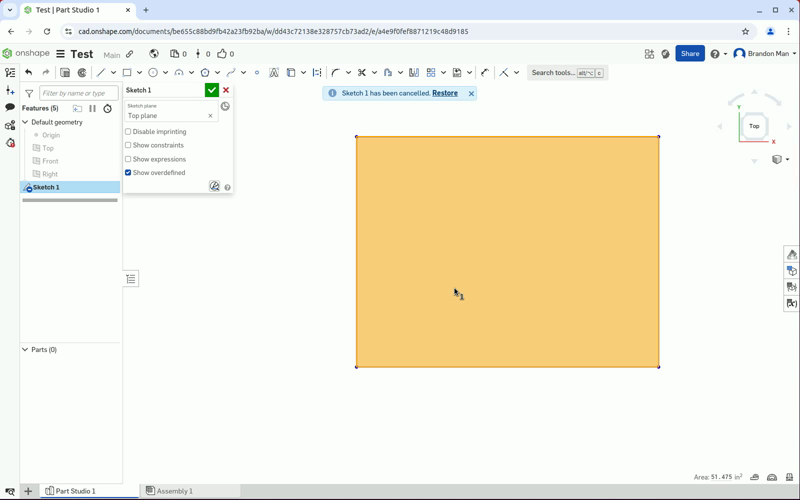
scroll(-6)
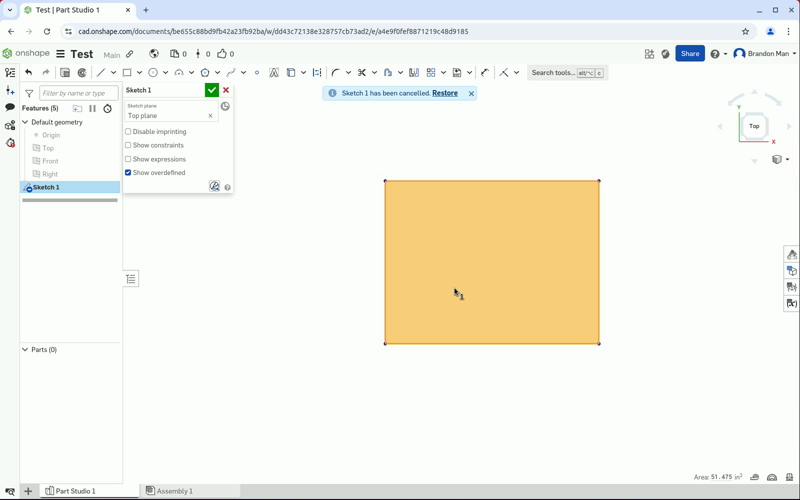
scroll(-6)
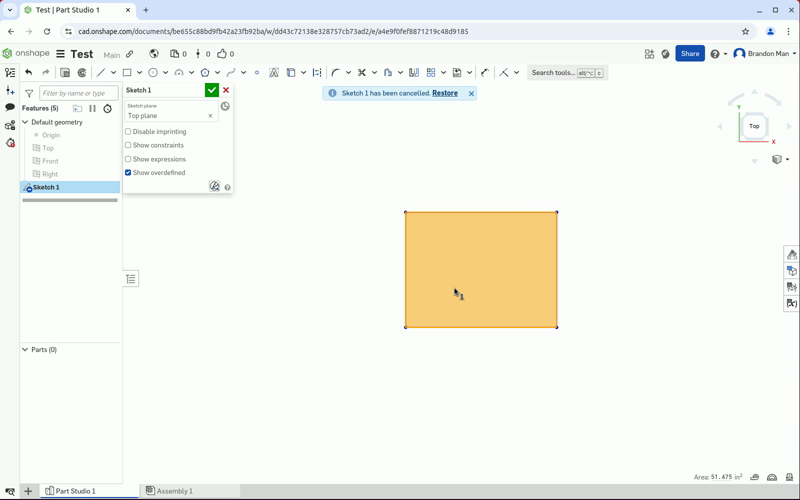
scroll(-6)
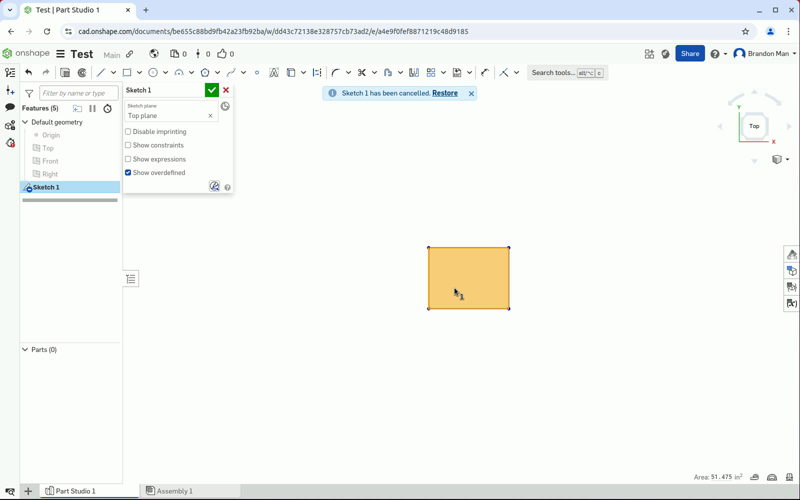
scroll(-6)
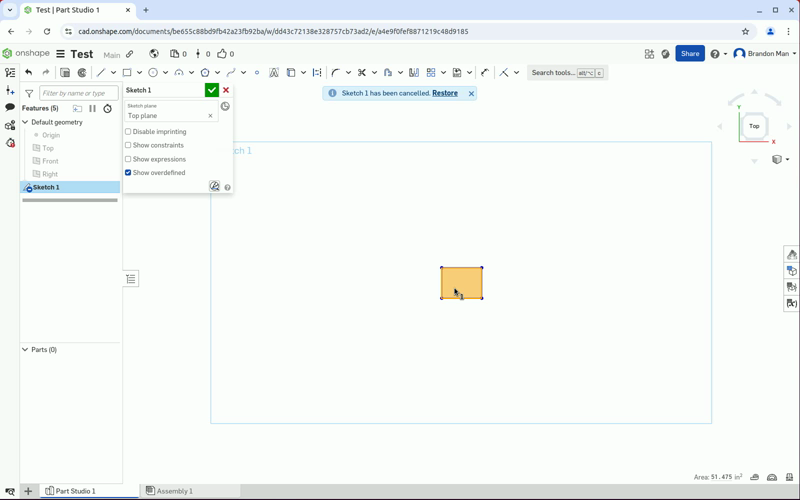
mouse_move(73, 352)
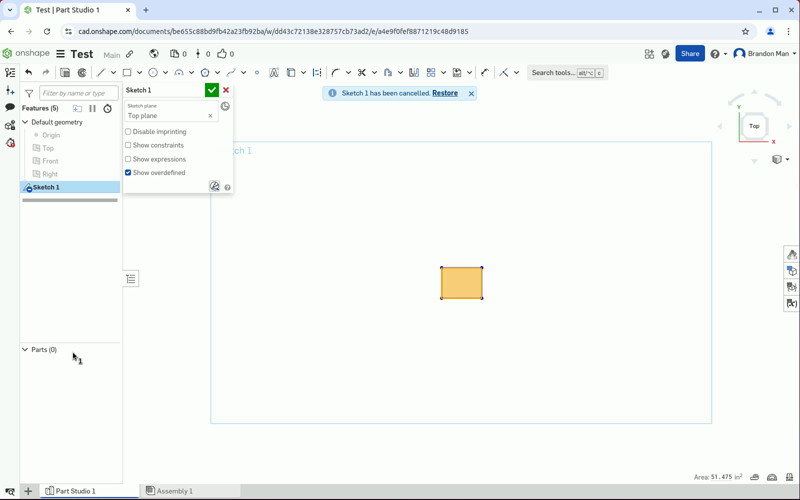
key(shift+y)
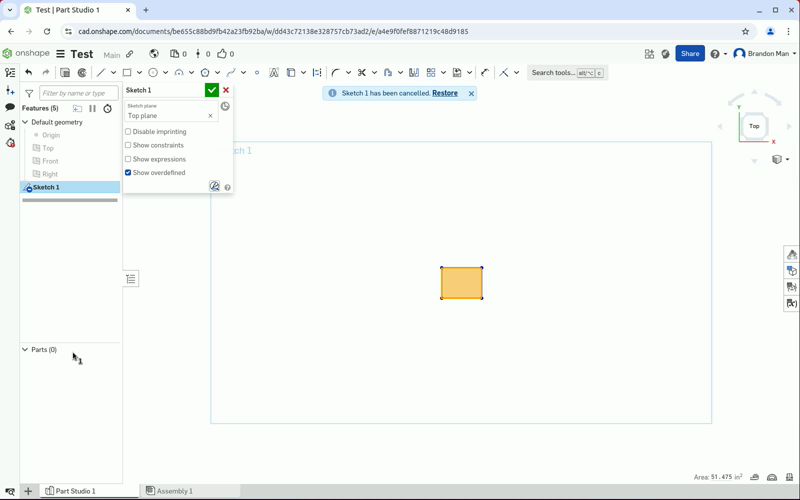
key(shift+e)
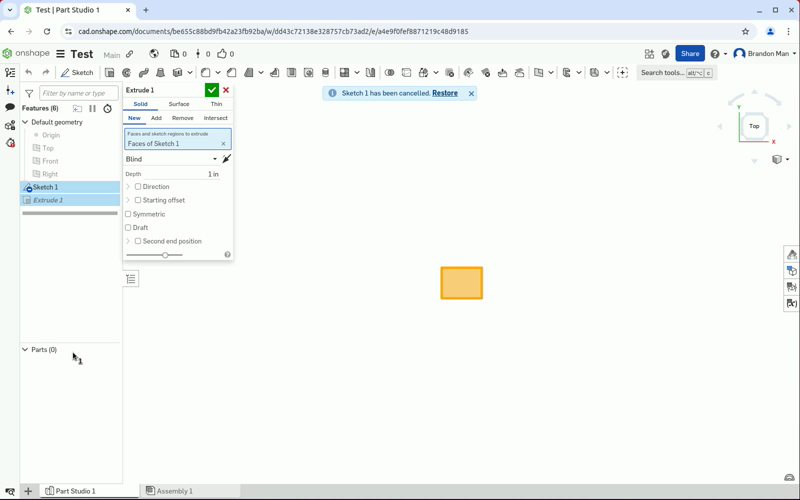
mouse_move(143, 106)
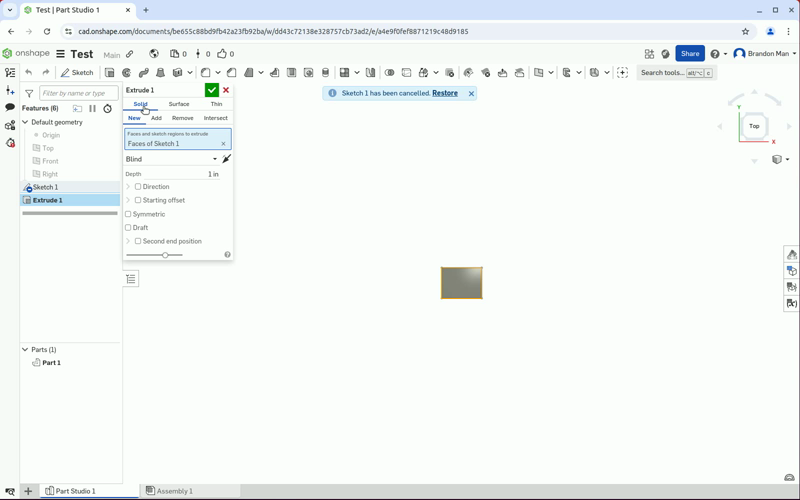
click(143, 106)
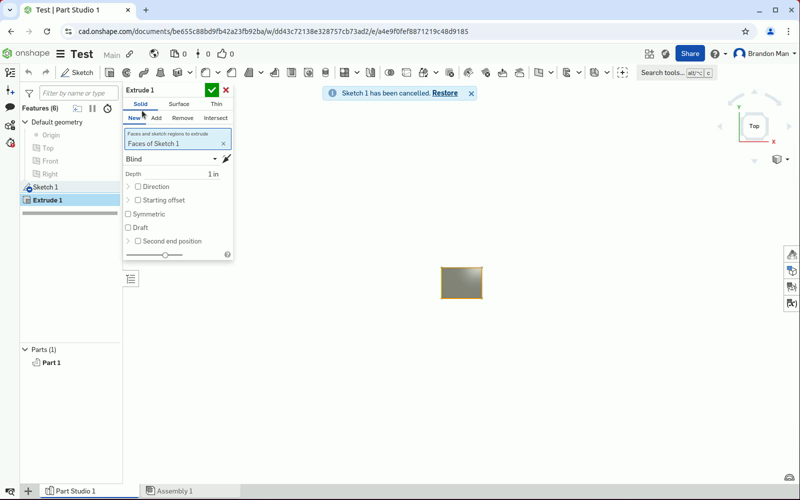
mouse_move(137, 120)
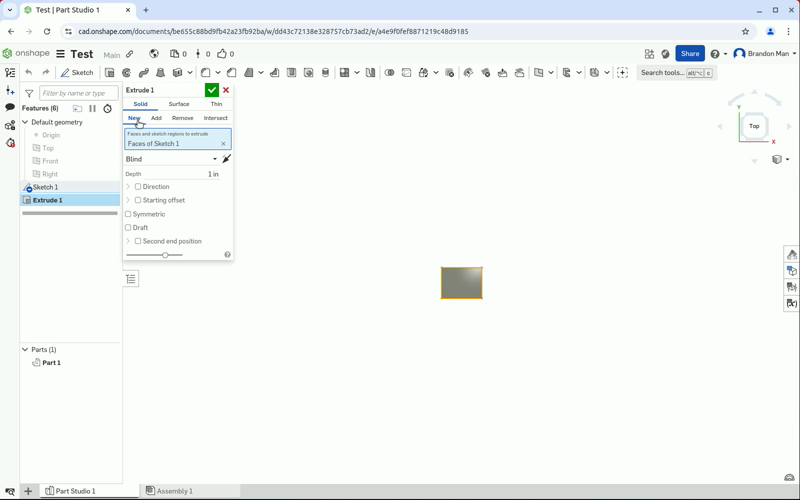
click(137, 120)
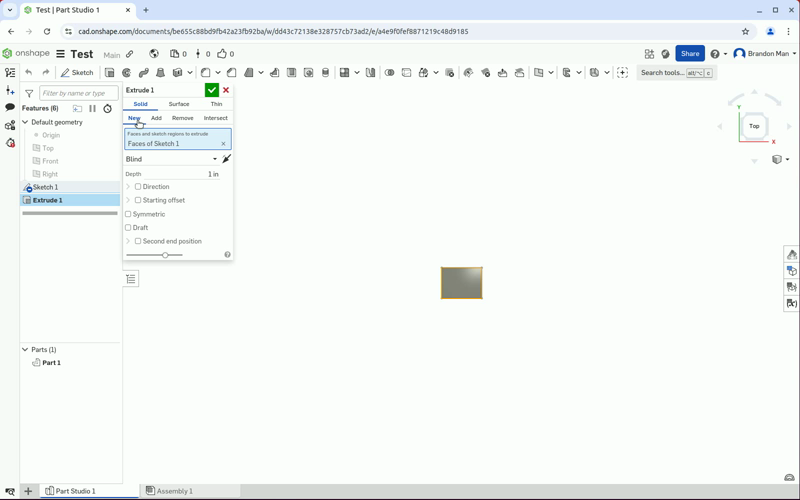
key(tab, 4)
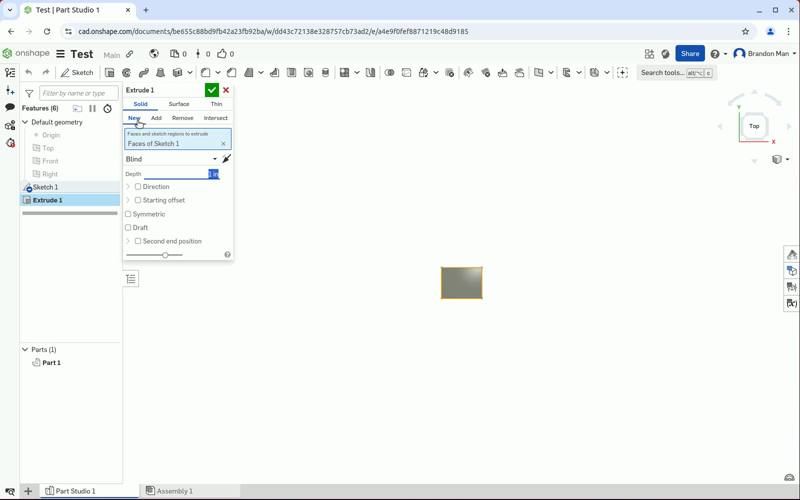
text(23.108)
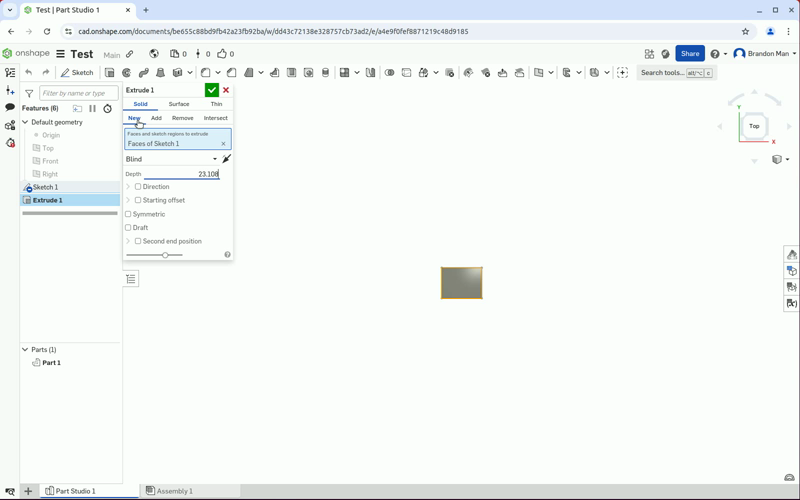
key(enter)
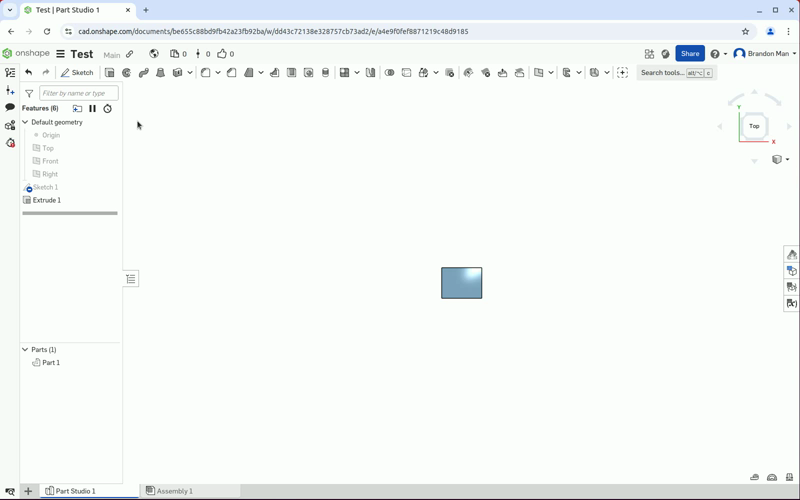
key(shift+h)
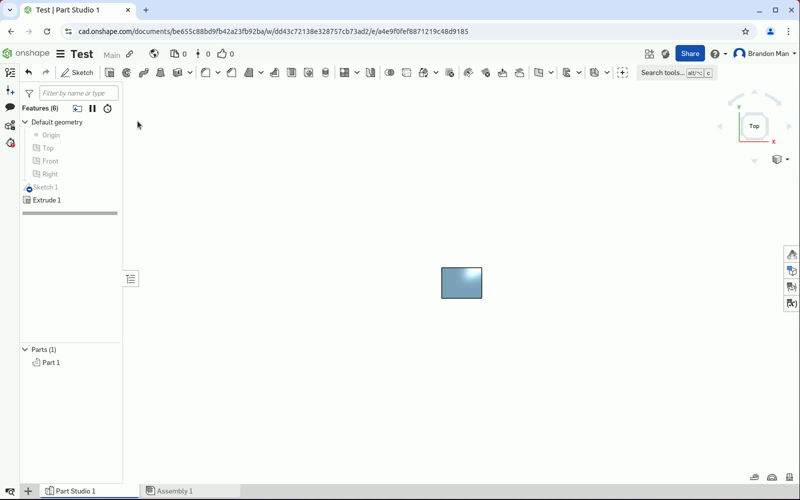
key(shift+h)
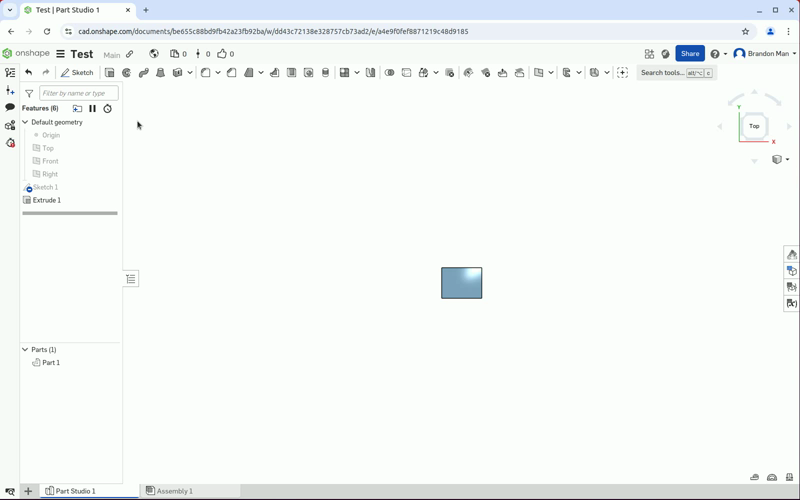
mouse_move(73, 189)
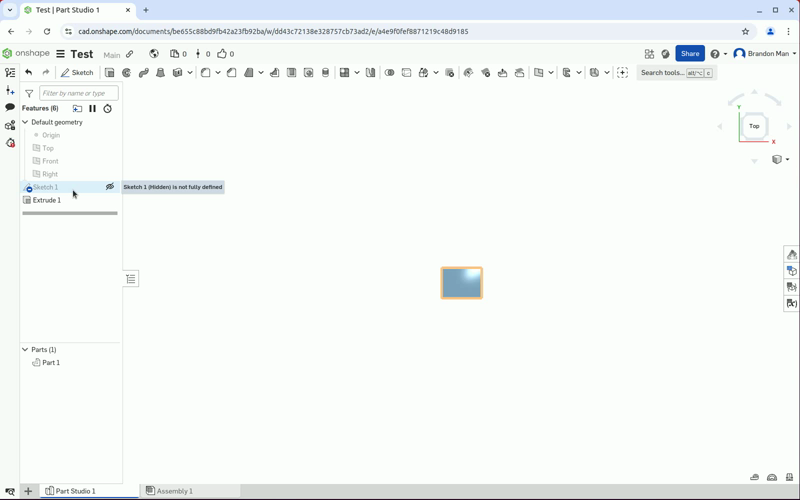
click(73, 189)
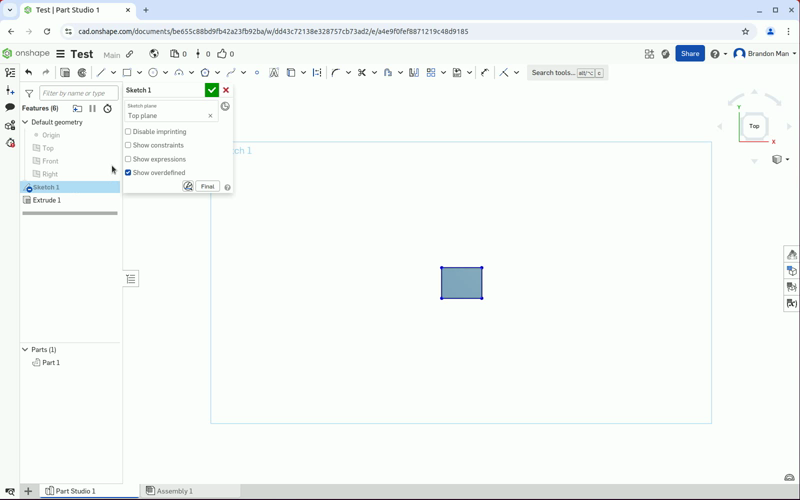
mouse_move(229, 92)
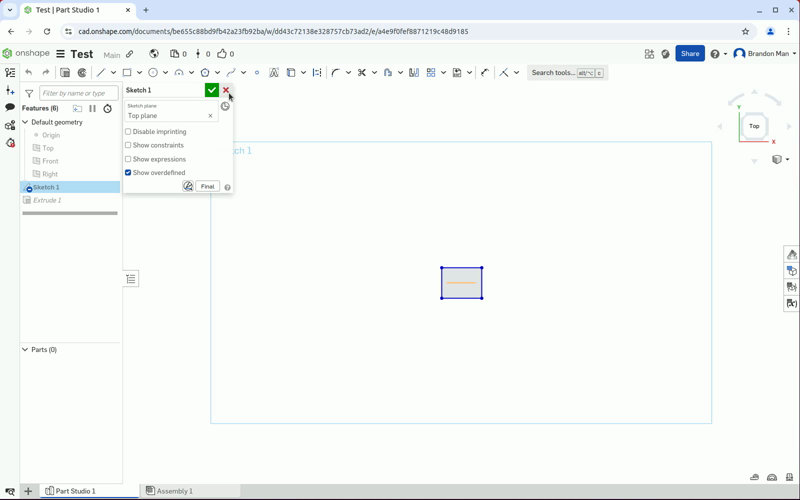
click(229, 92)
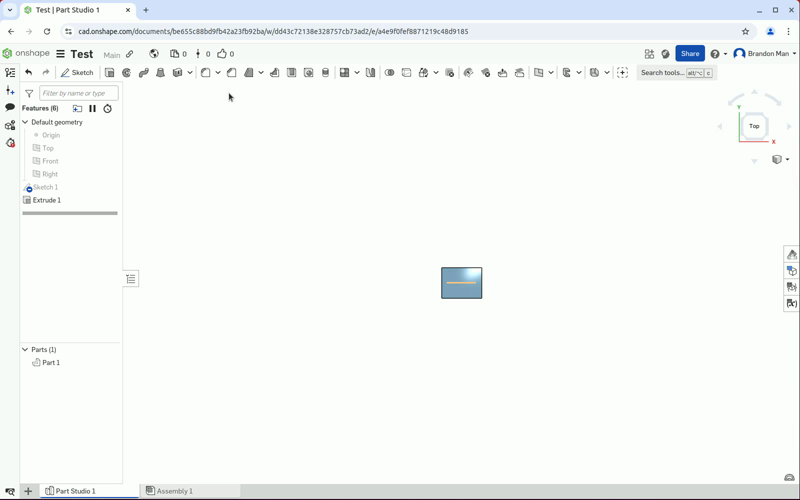
mouse_move(541, 75)
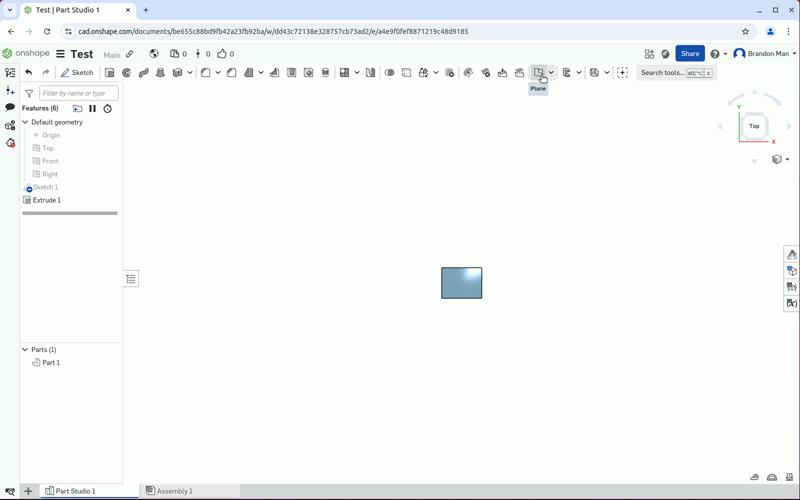
click(541, 75)
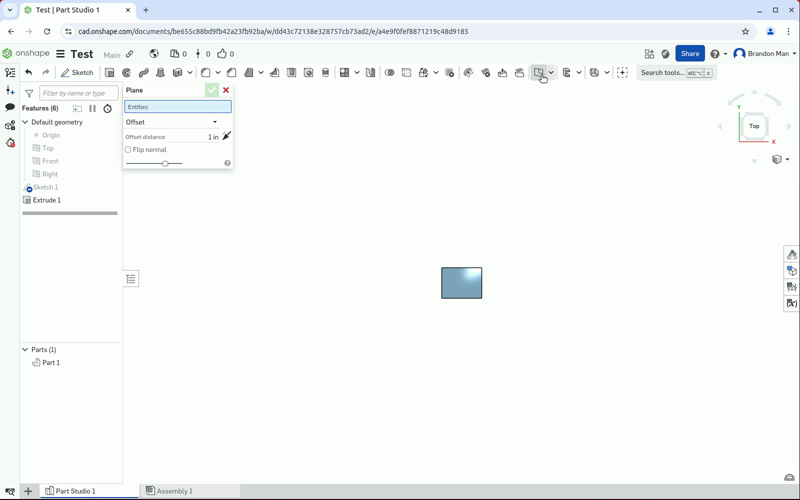
mouse_move(73, 150)
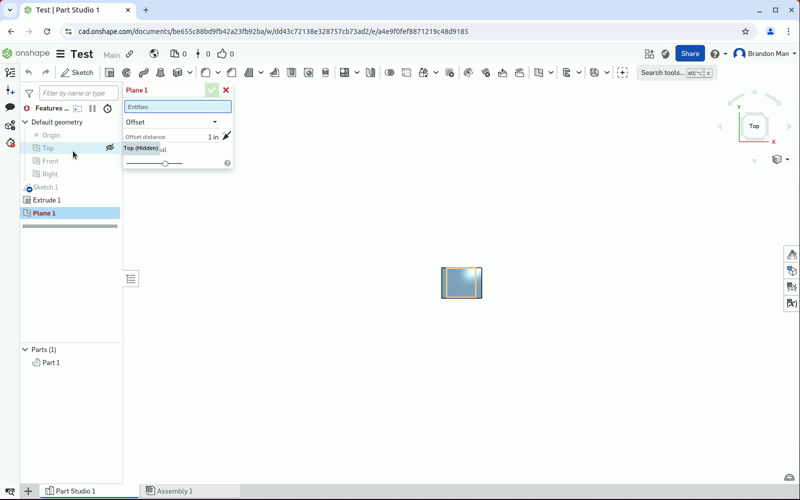
click(73, 150)
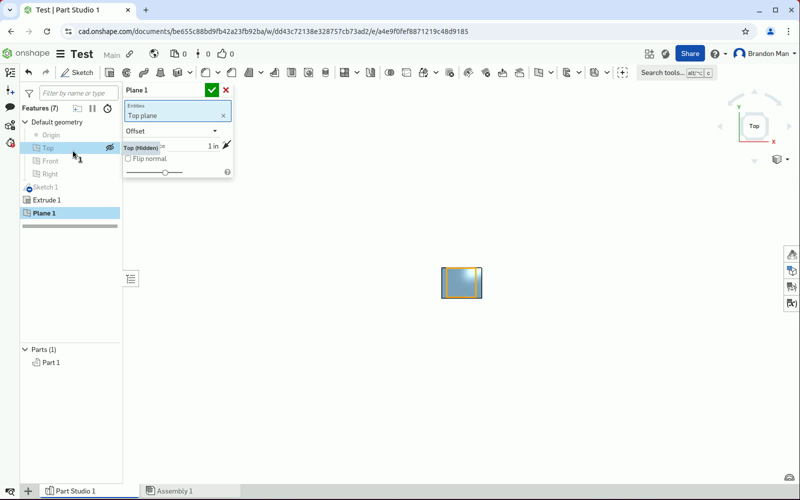
key(tab, 2)
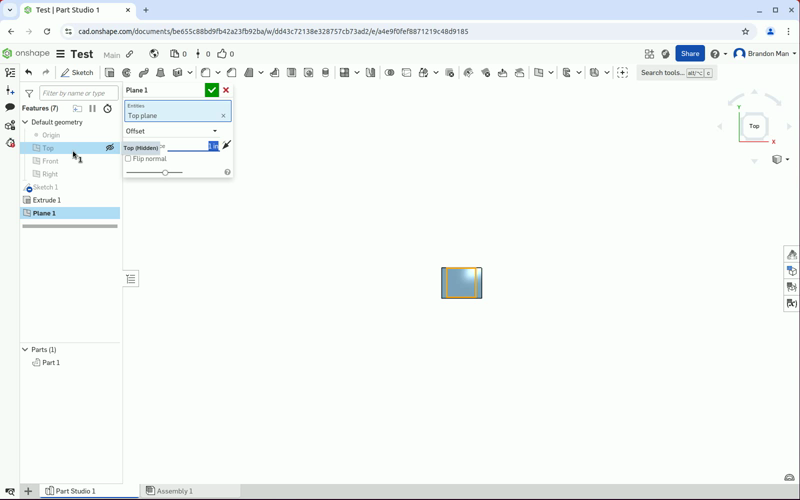
text(23.108)
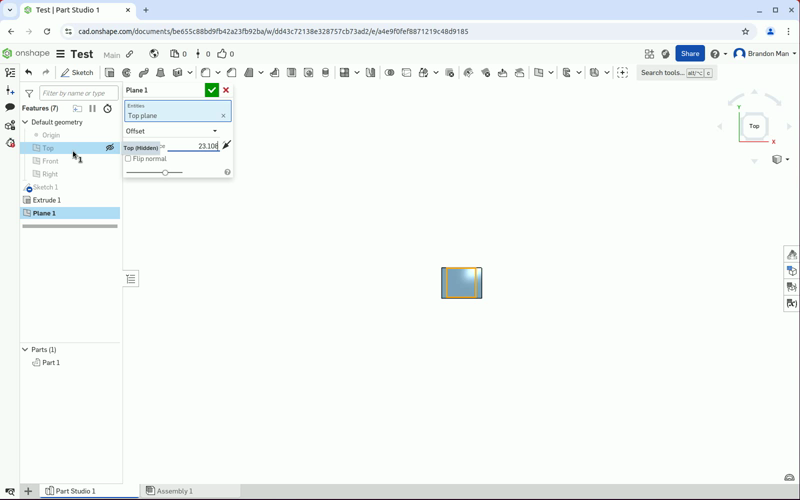
key(enter, 2)
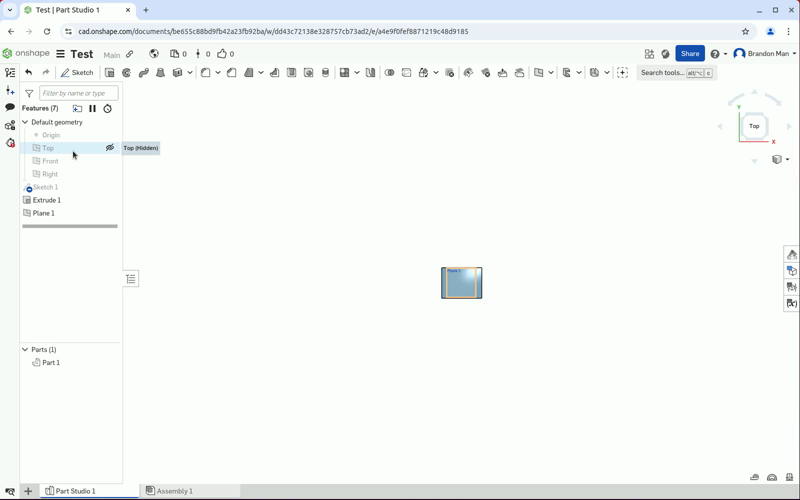
key(shift+s)
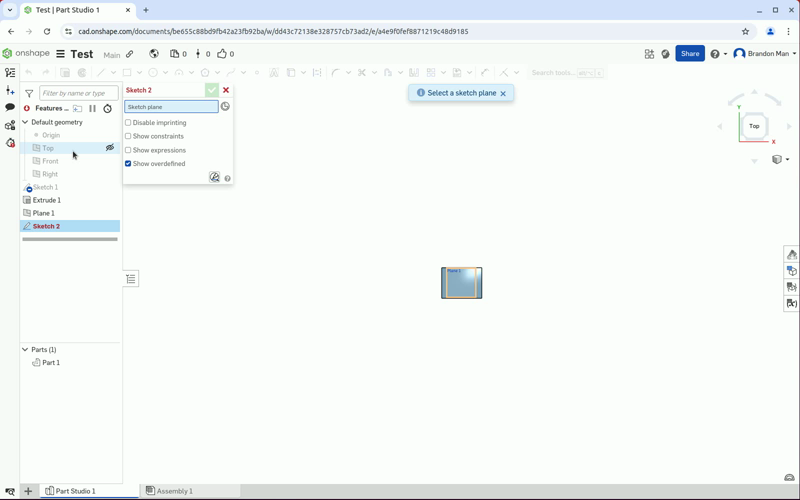
mouse_move(73, 215)
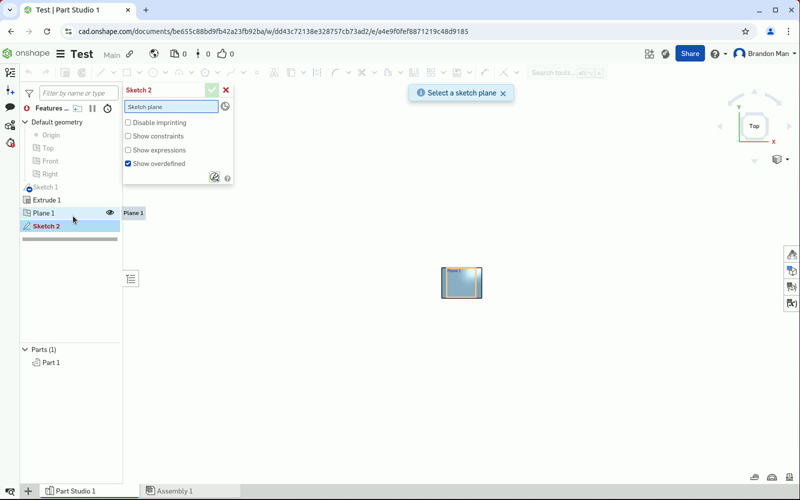
click(73, 215)
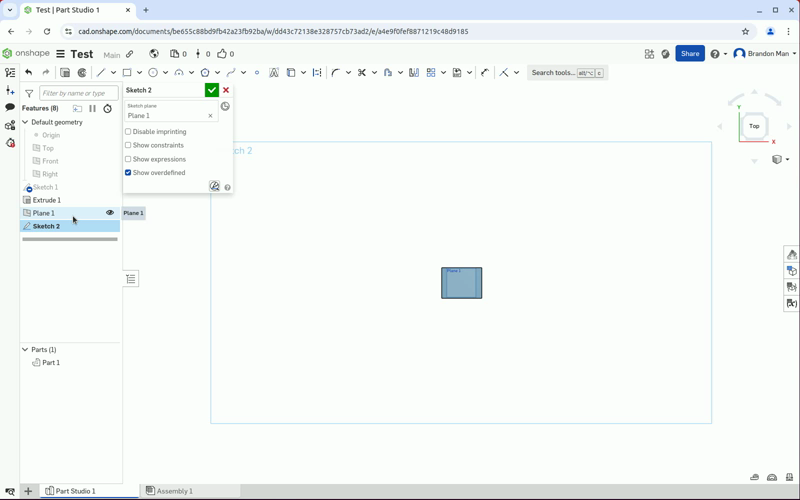
mouse_move(73, 352)
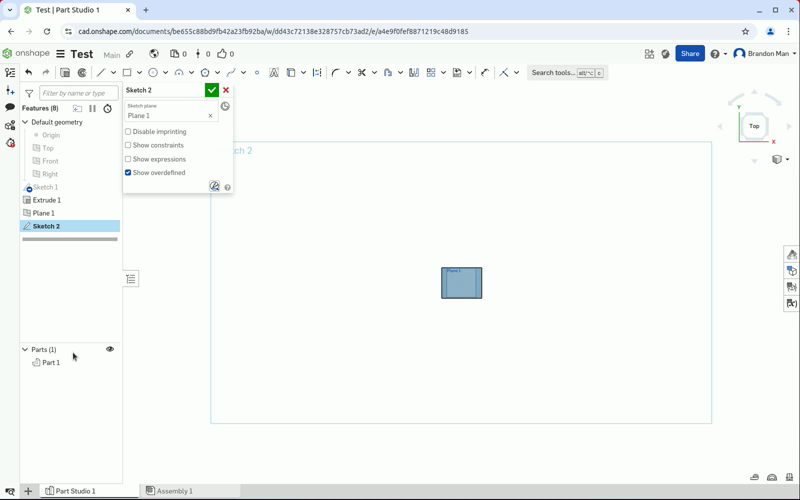
key(y)
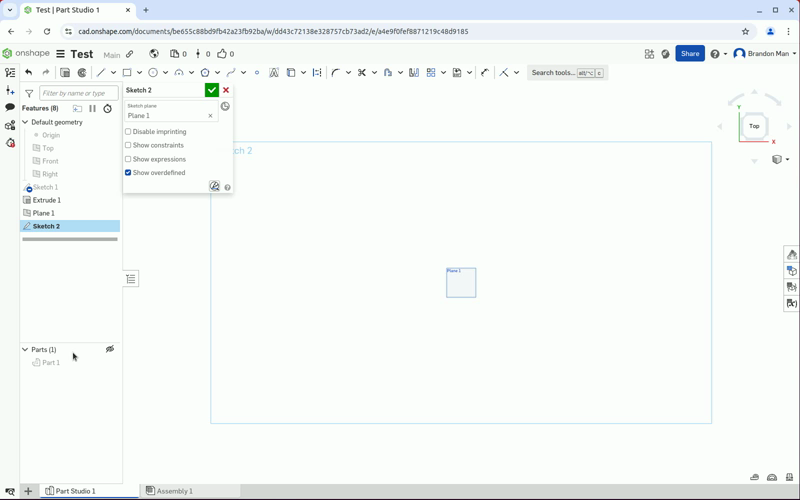
key(l)
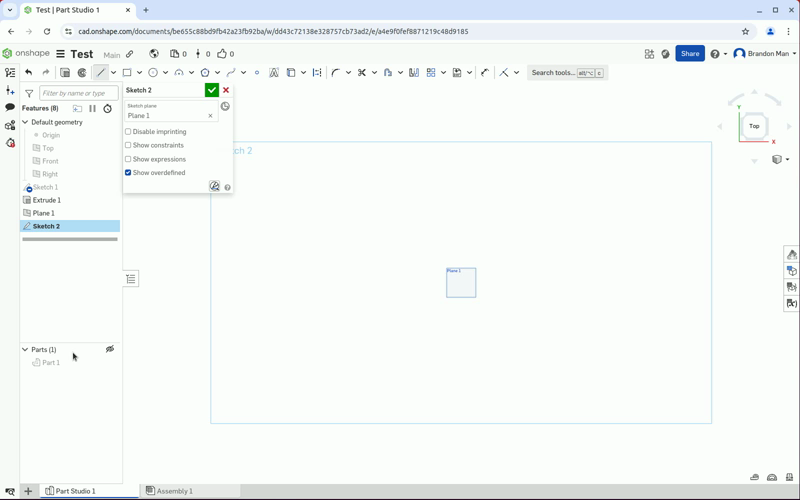
key_down(shift)
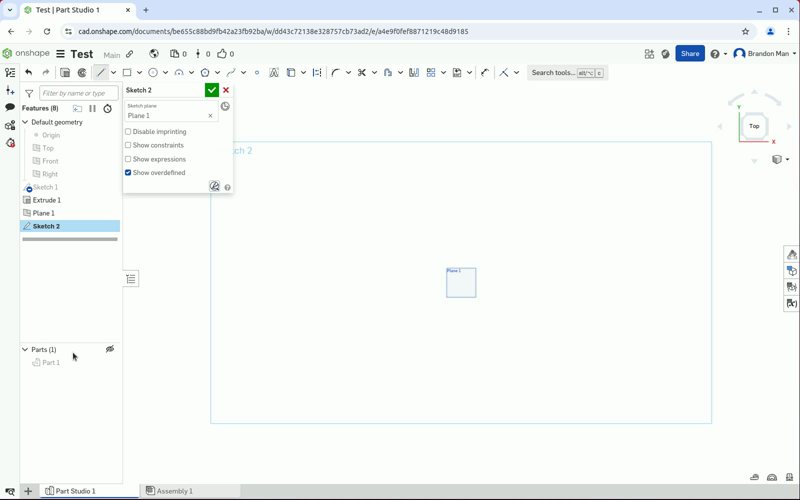
mouse_move(443, 295)
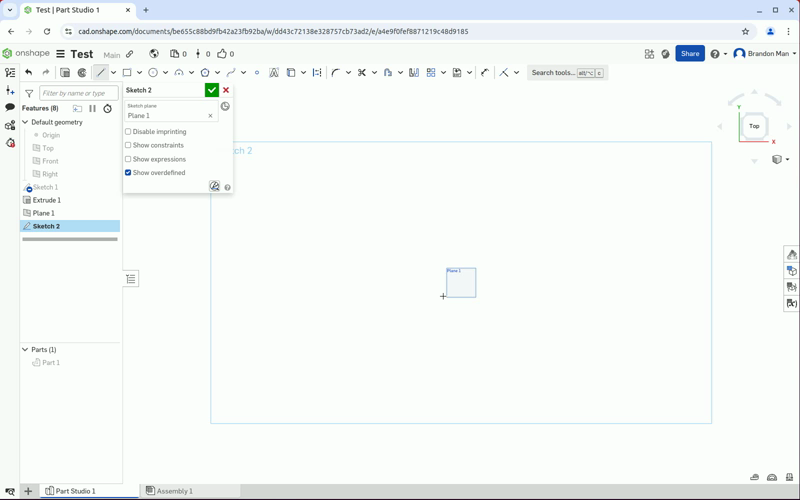
click(443, 295)
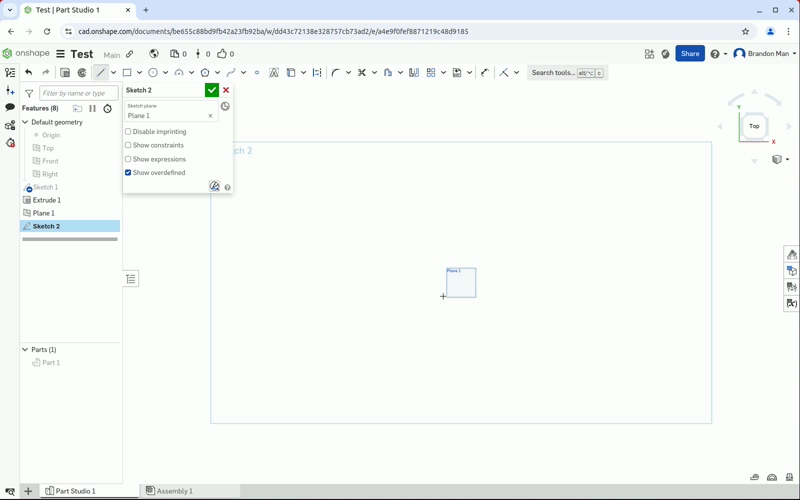
key_up(shift)
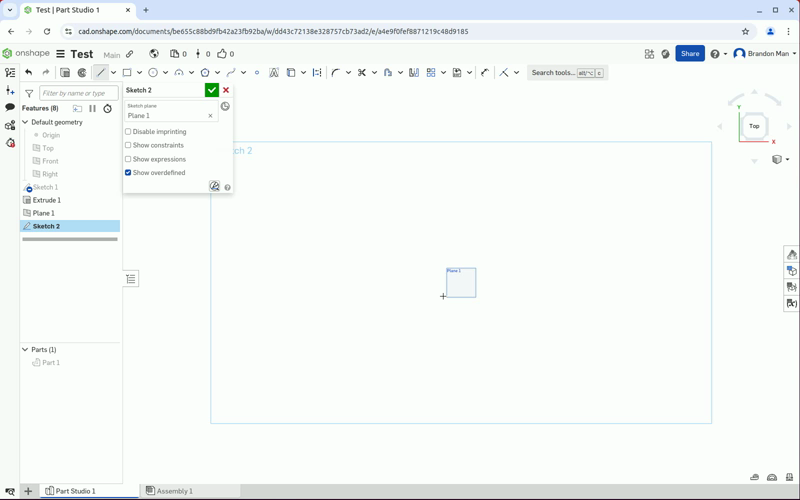
key_down(shift)
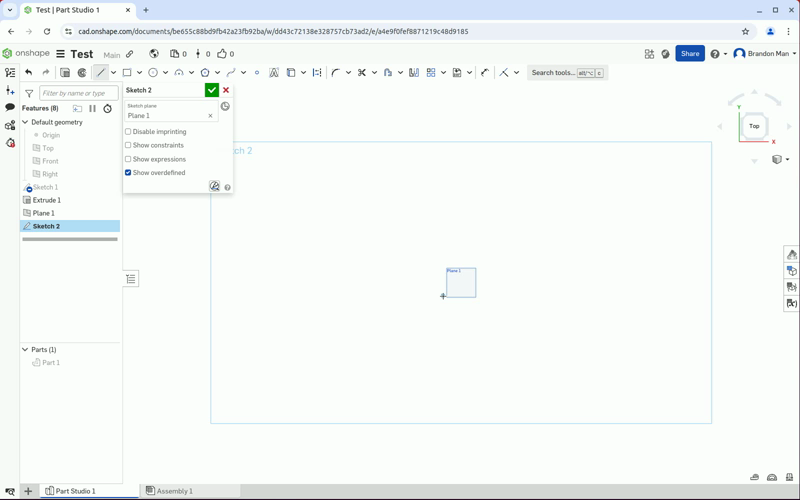
mouse_move(473, 295)
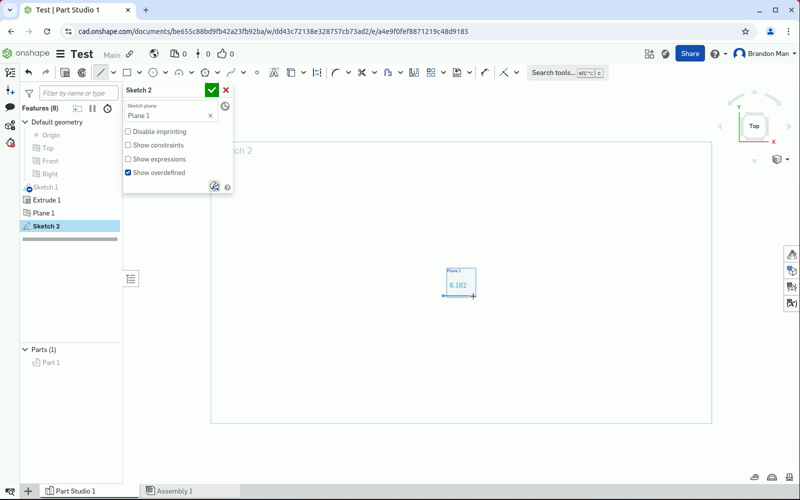
mouse_move(479, 295)
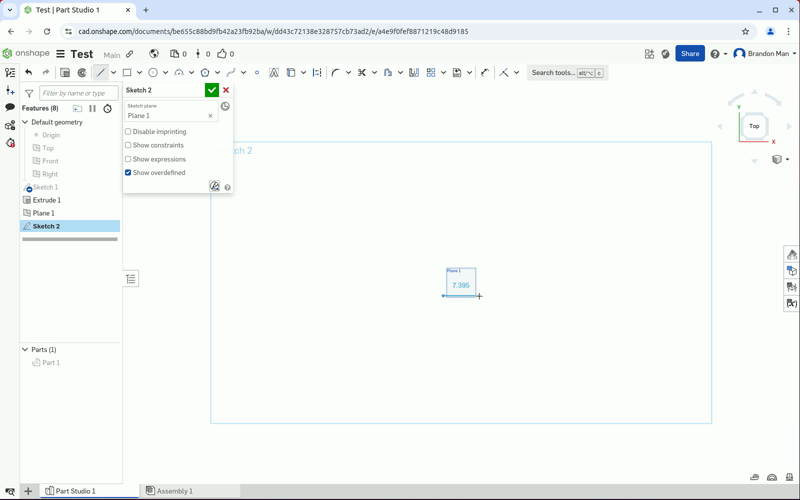
click(479, 295)
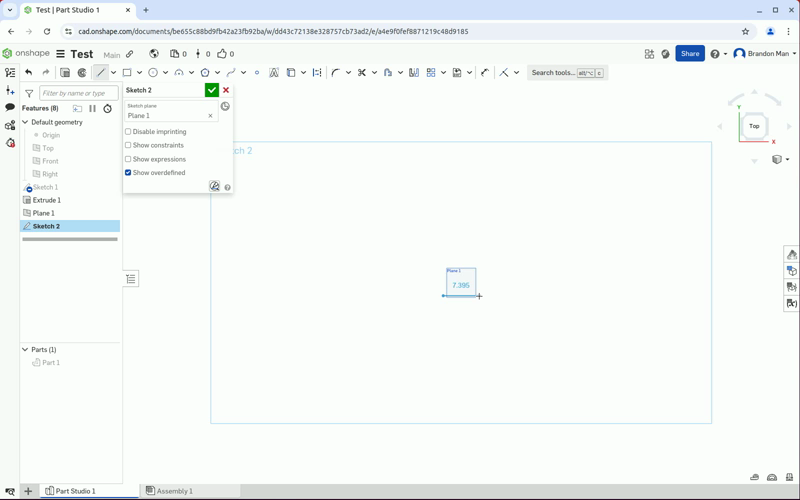
key_up(shift)
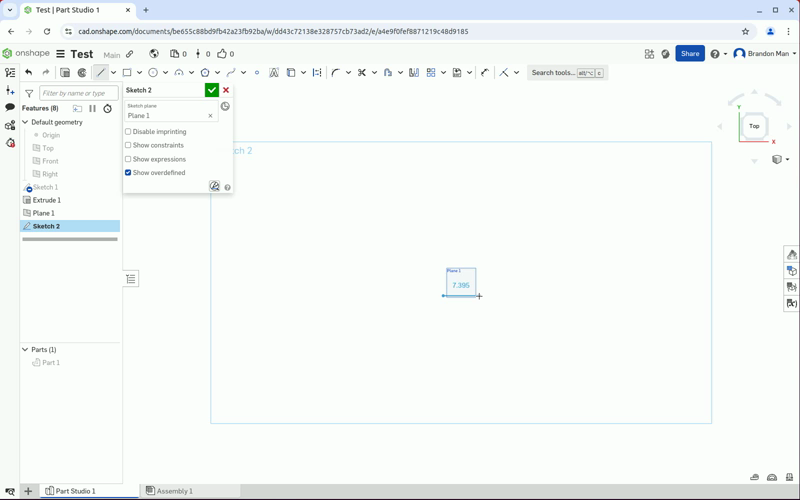
key_down(shift)
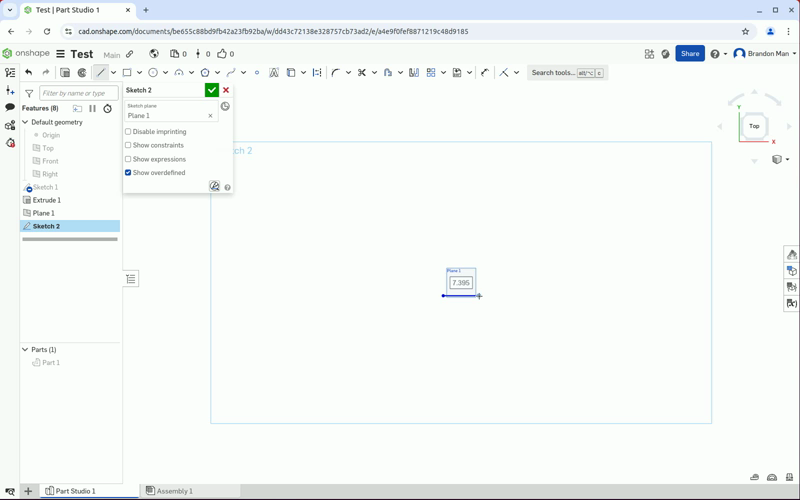
mouse_move(509, 295)
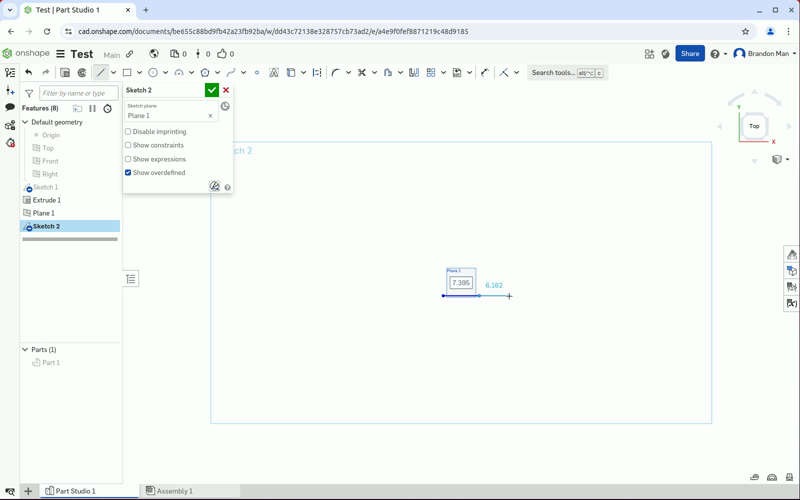
mouse_move(479, 268)
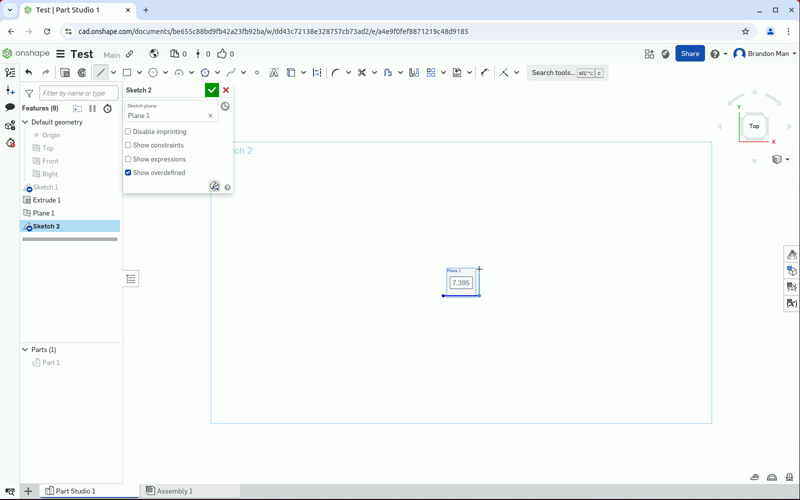
click(479, 268)
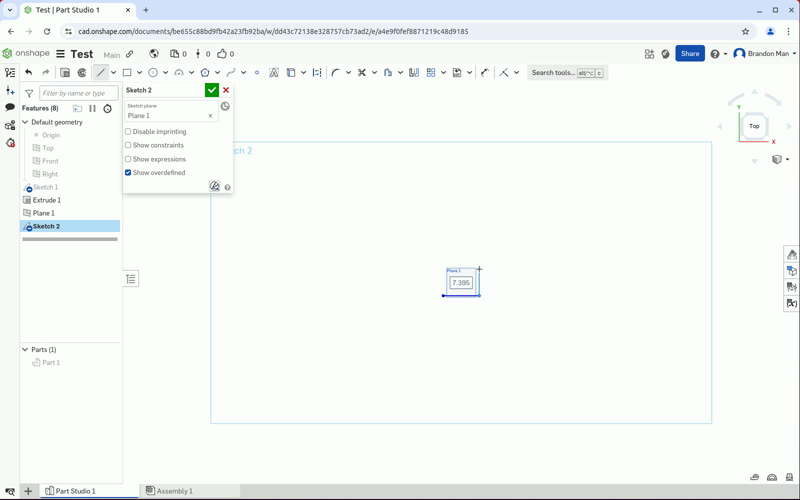
key_up(shift)
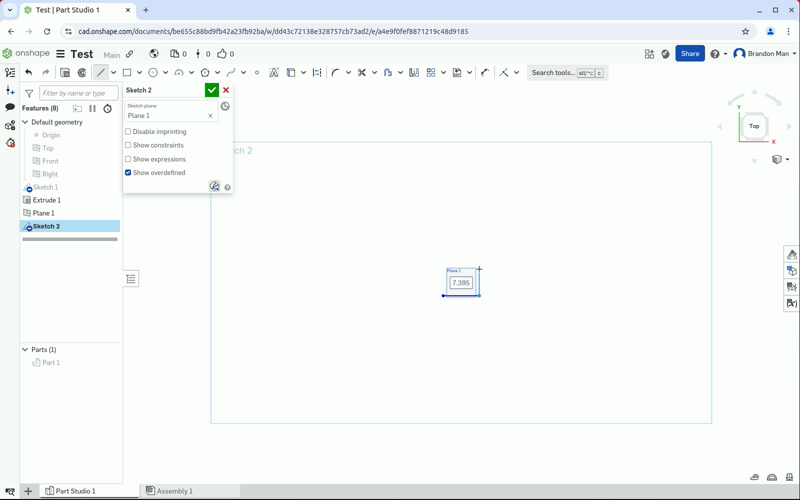
key_down(shift)
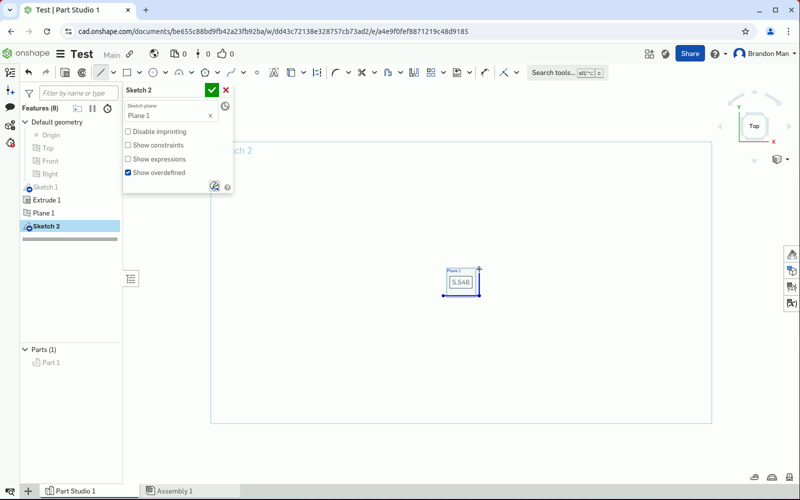
mouse_move(509, 268)
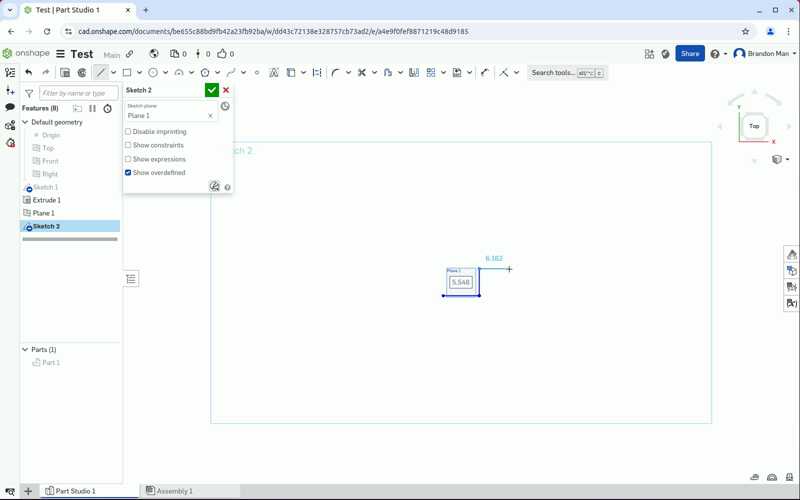
mouse_move(443, 268)
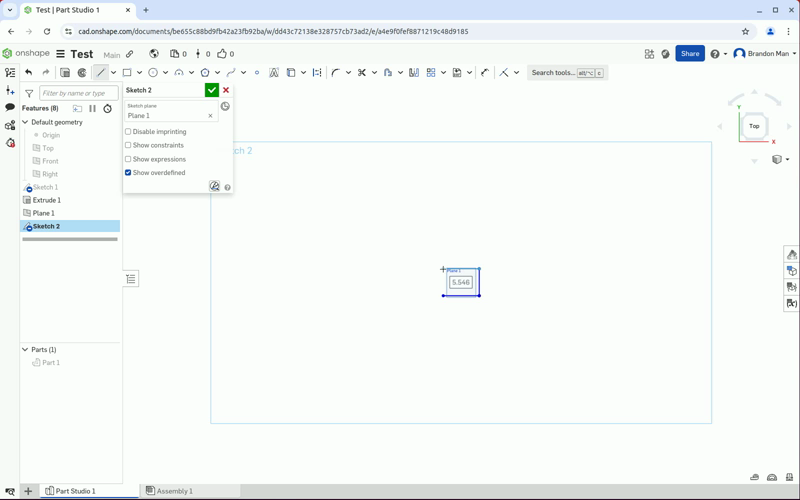
click(443, 268)
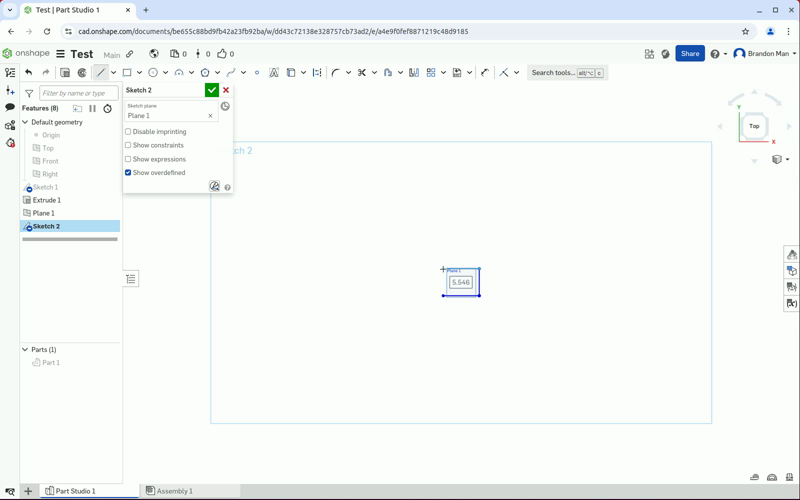
key_up(shift)
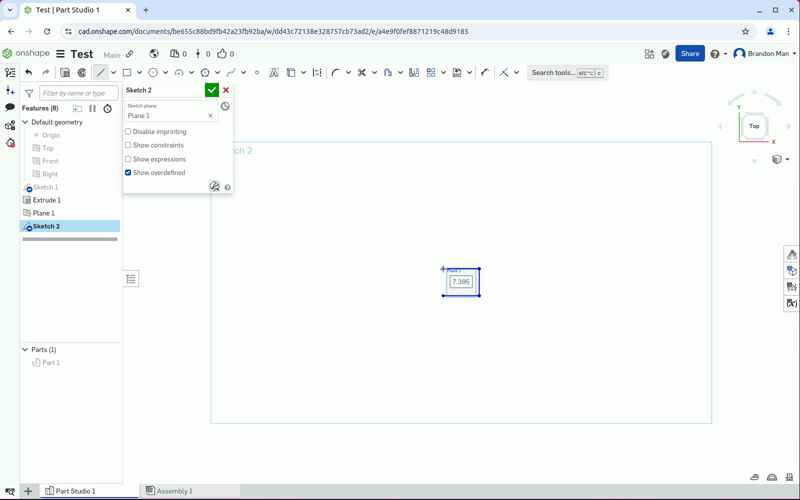
mouse_move(473, 268)
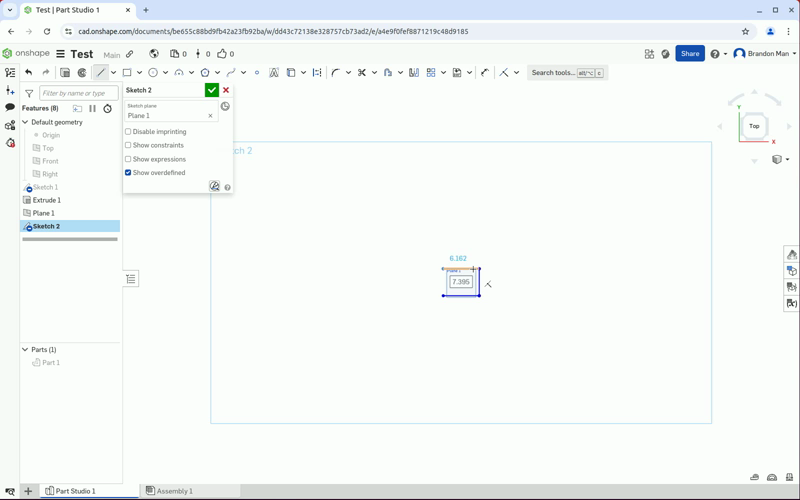
key_down(shift)
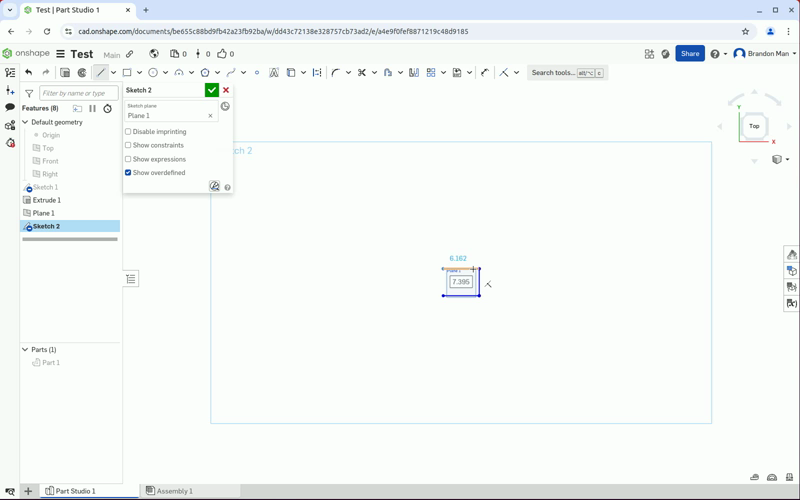
mouse_move(443, 295)
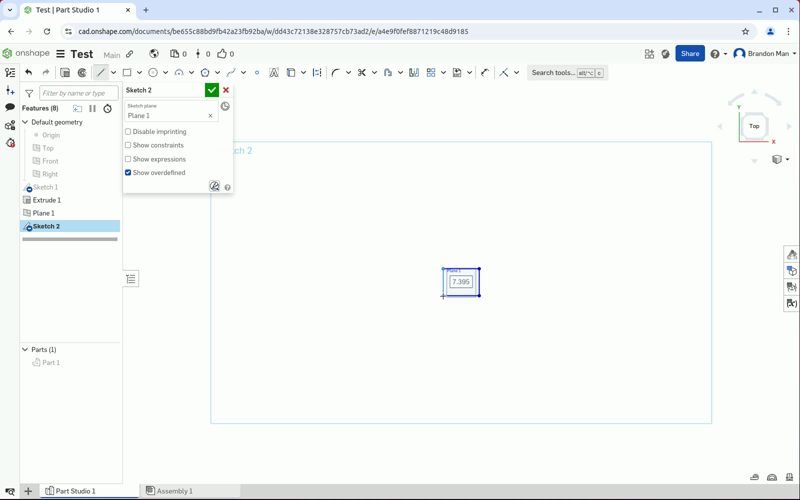
key_up(shift)
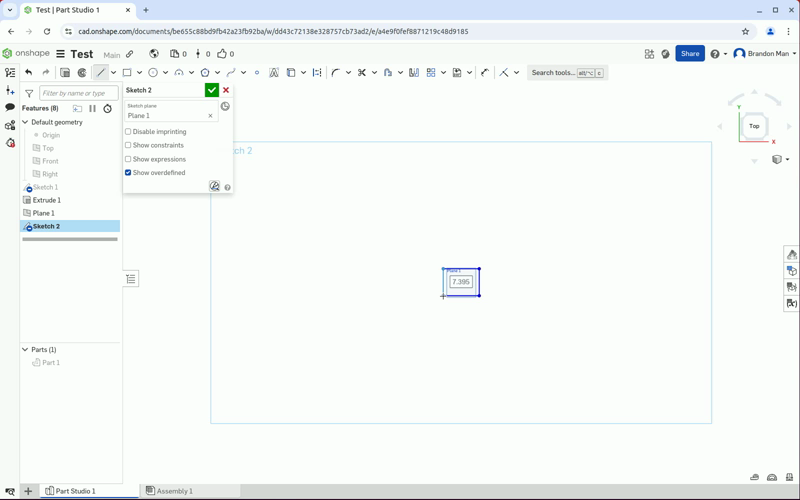
click(443, 295)
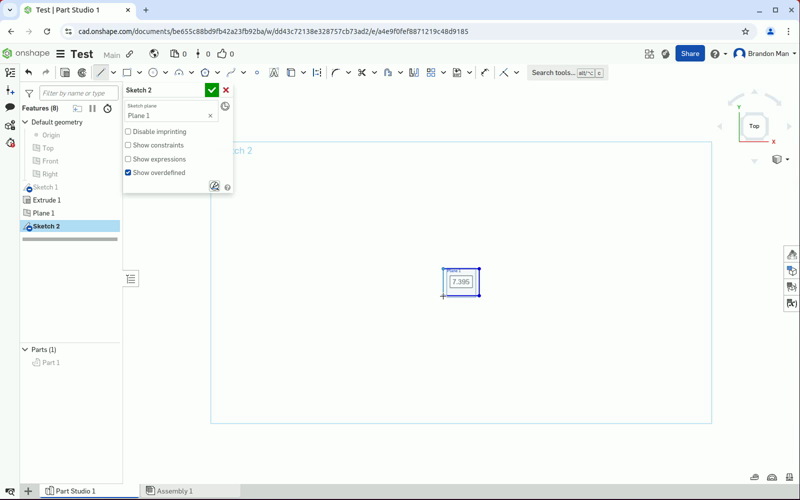
key(esc)
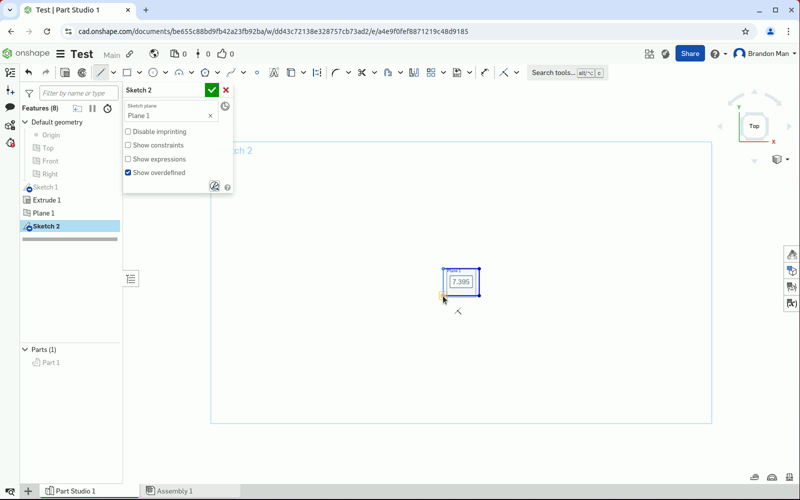
mouse_move(455, 272)
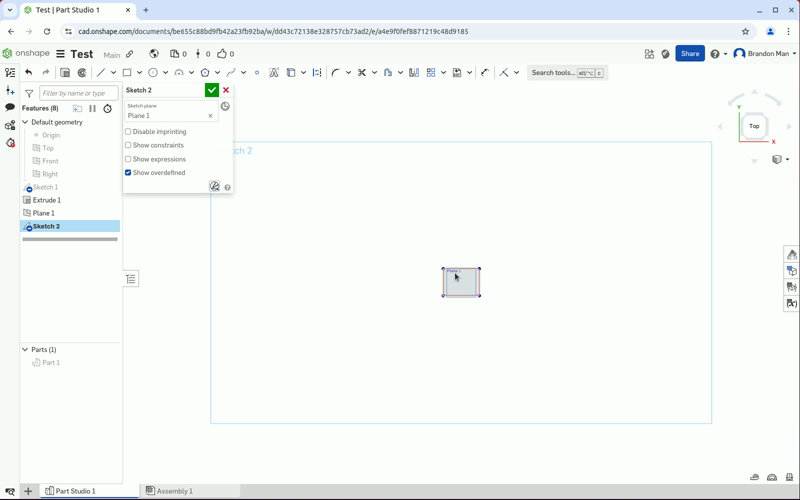
scroll(6)
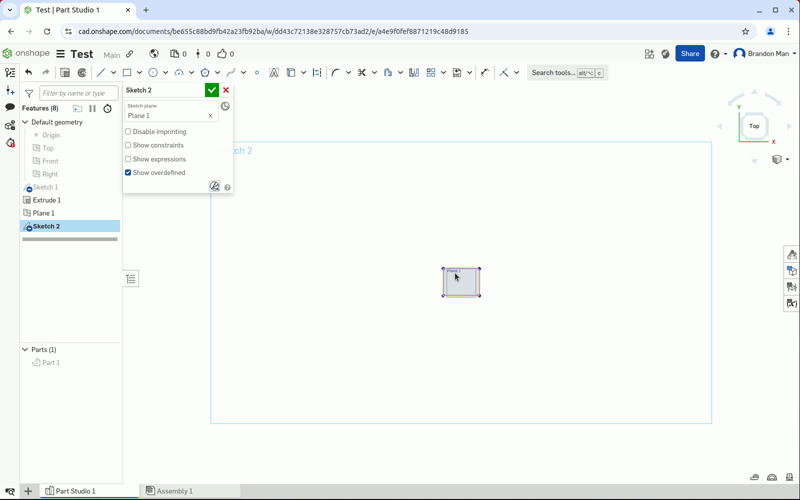
scroll(6)
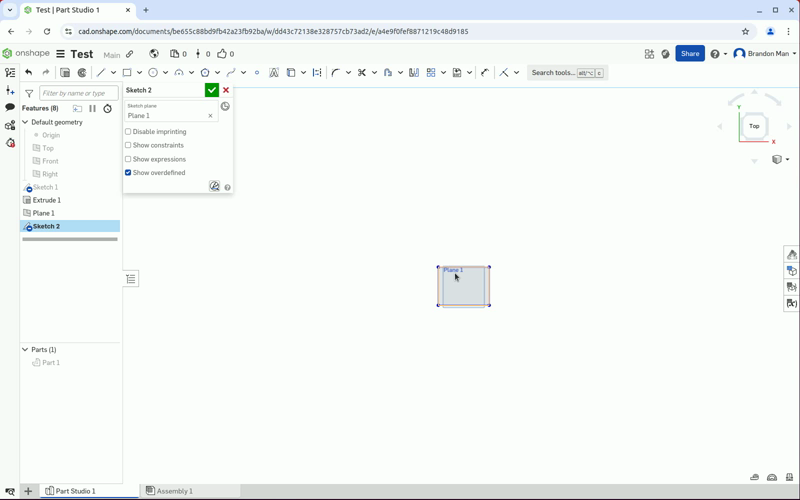
scroll(6)
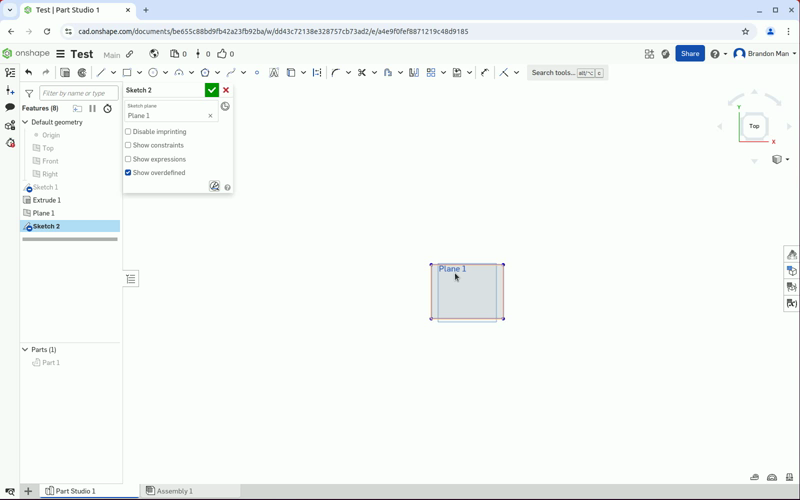
scroll(6)
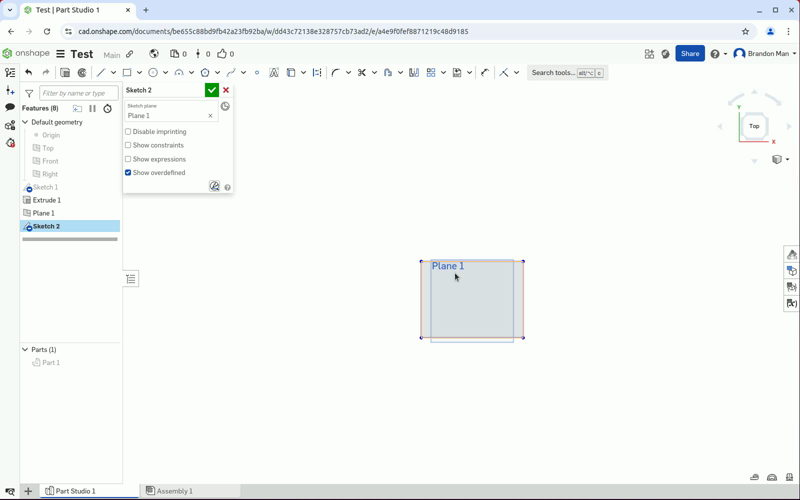
scroll(6)
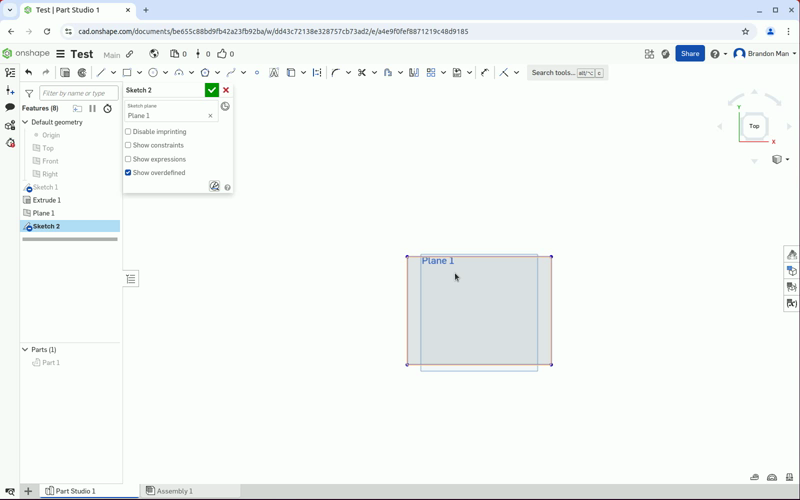
scroll(6)
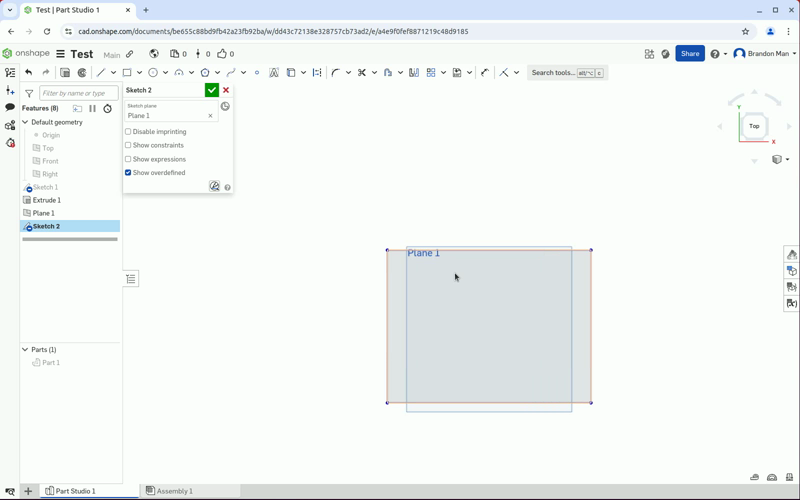
scroll(6)
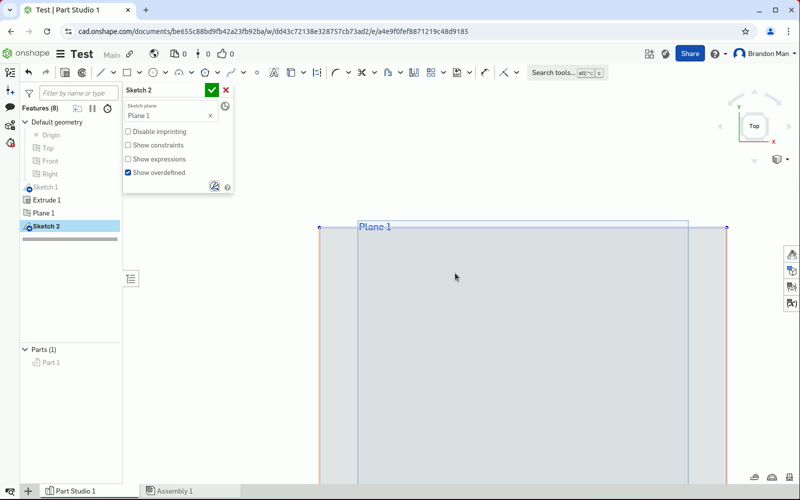
click(455, 272)
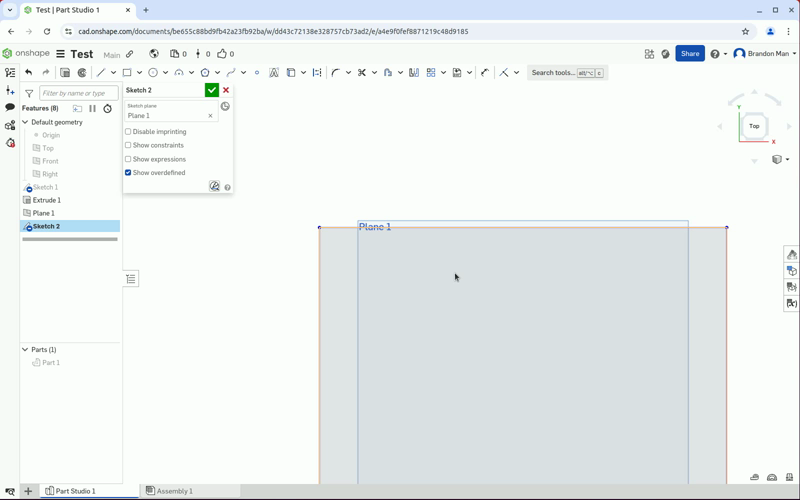
scroll(-6)
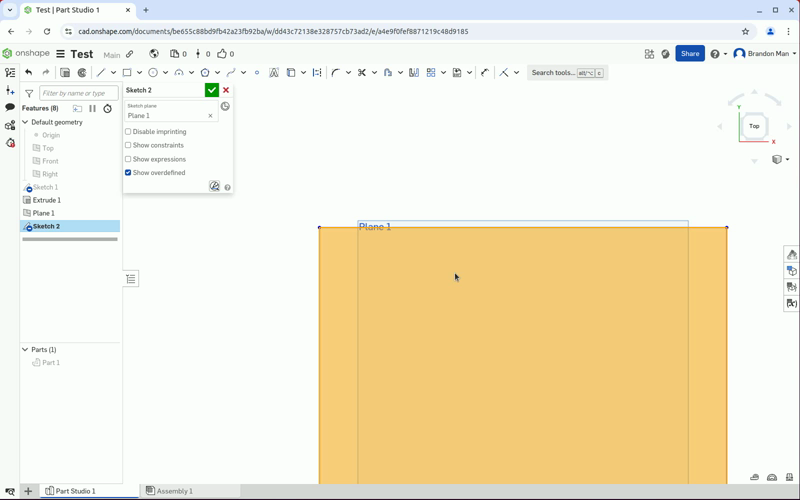
scroll(-6)
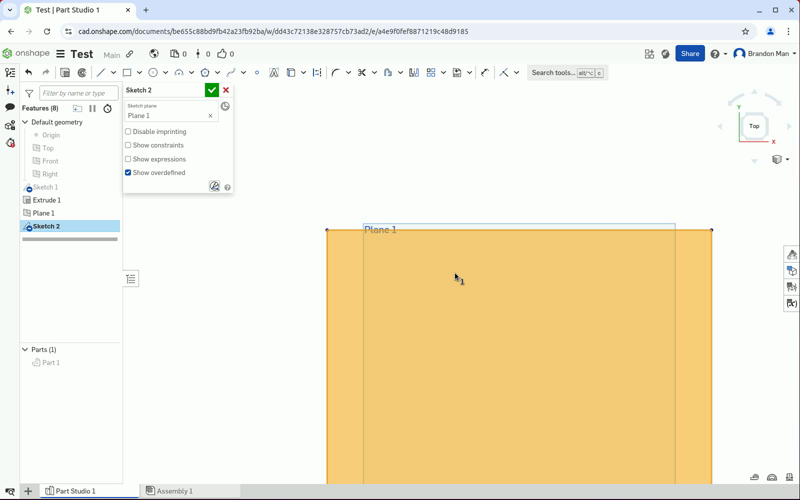
scroll(-6)
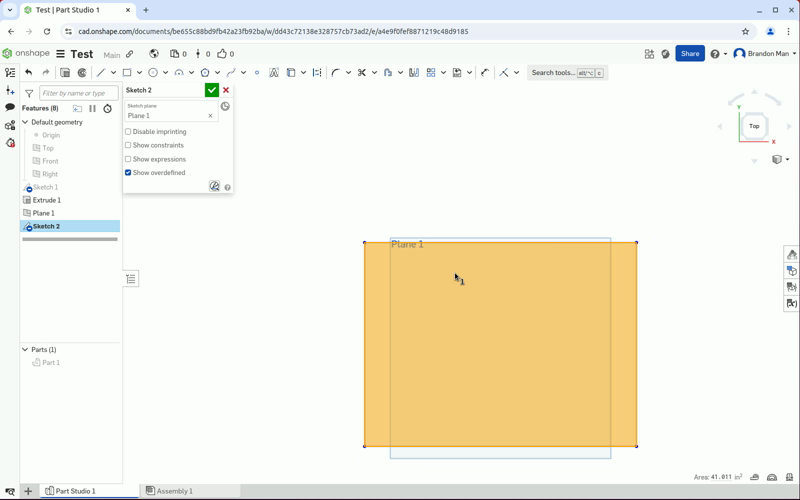
scroll(-6)
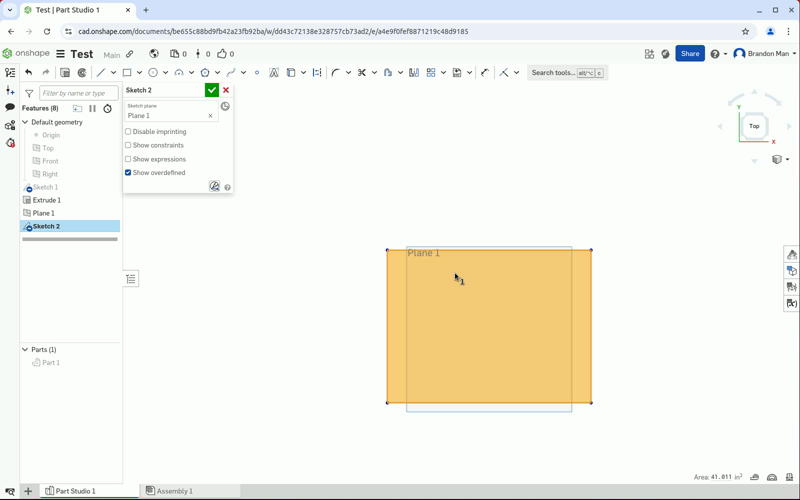
scroll(-6)
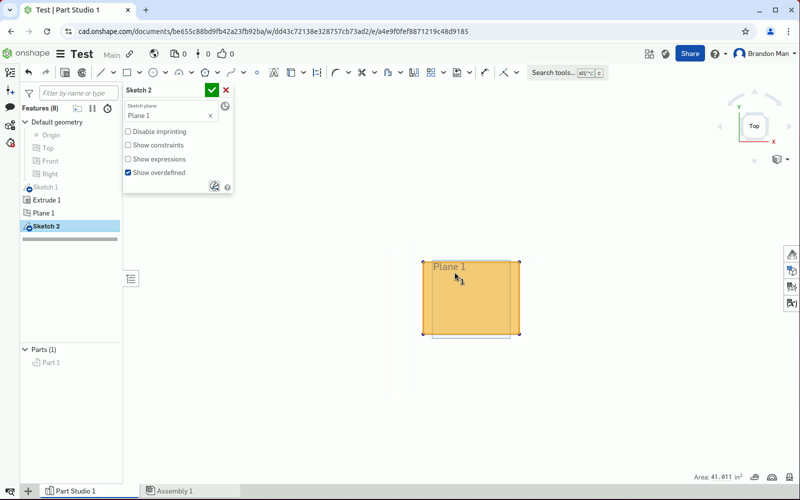
scroll(-6)
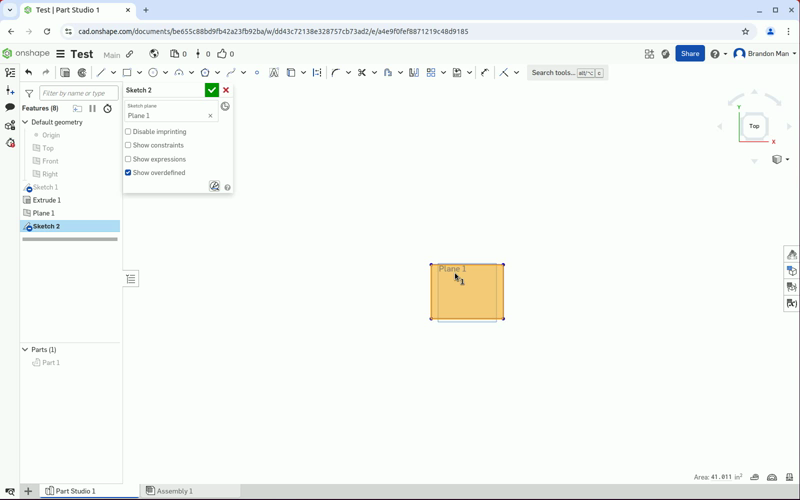
scroll(-6)
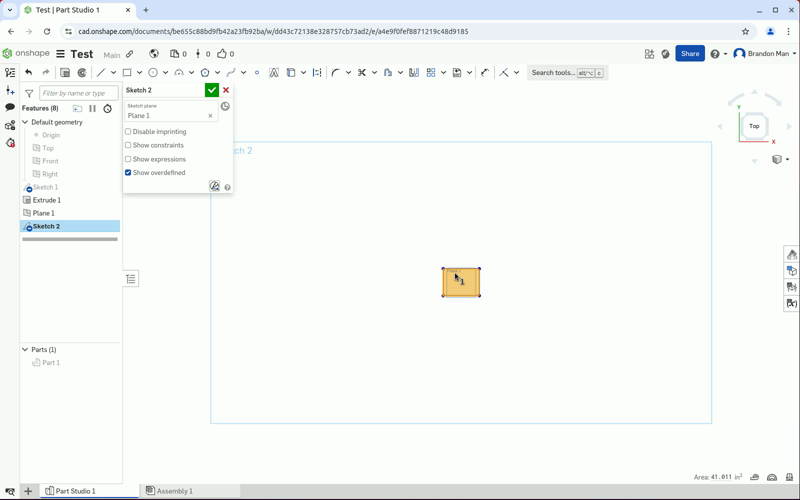
mouse_move(73, 352)
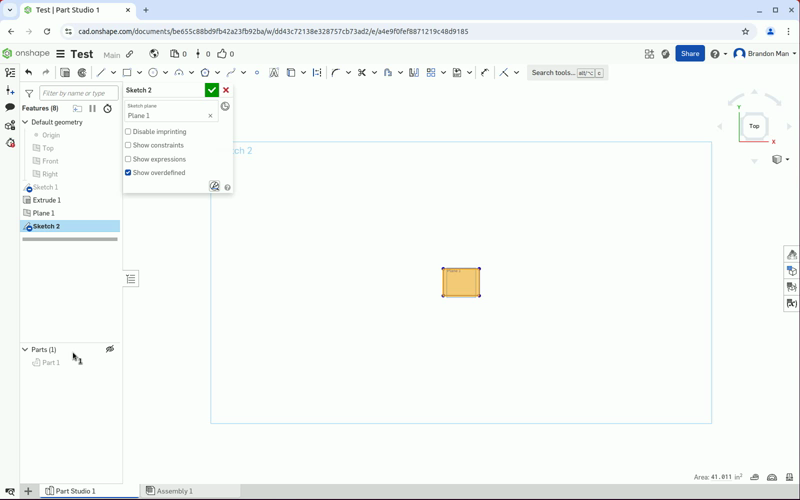
key(shift+y)
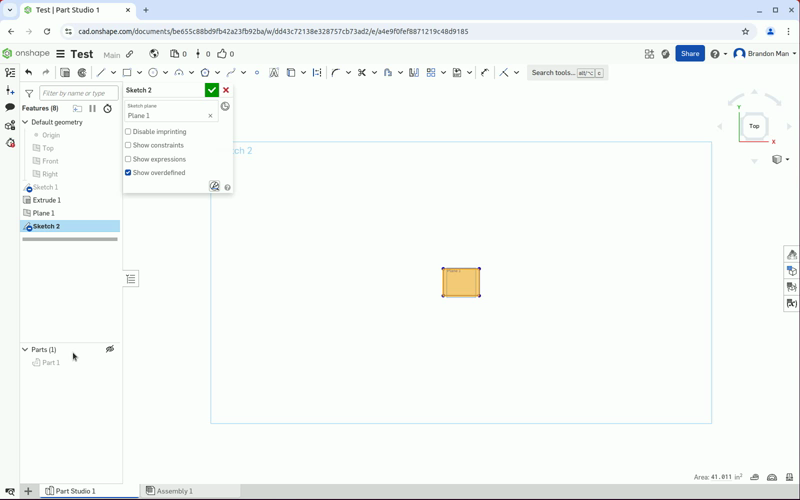
key(shift+e)
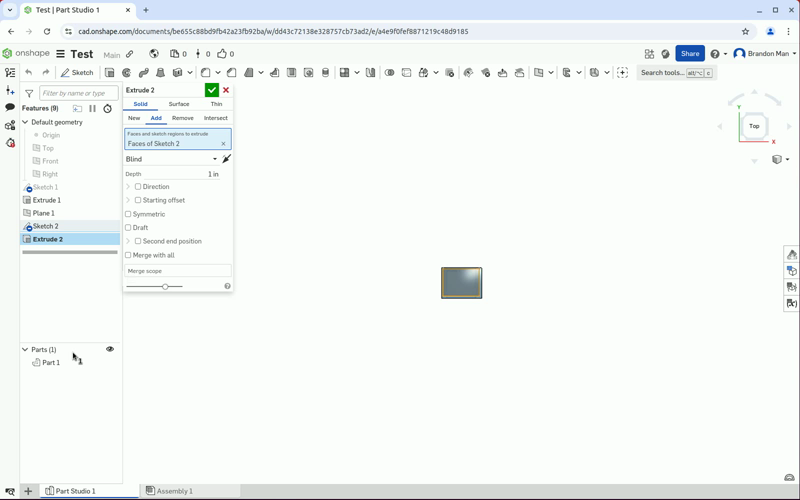
mouse_move(143, 106)
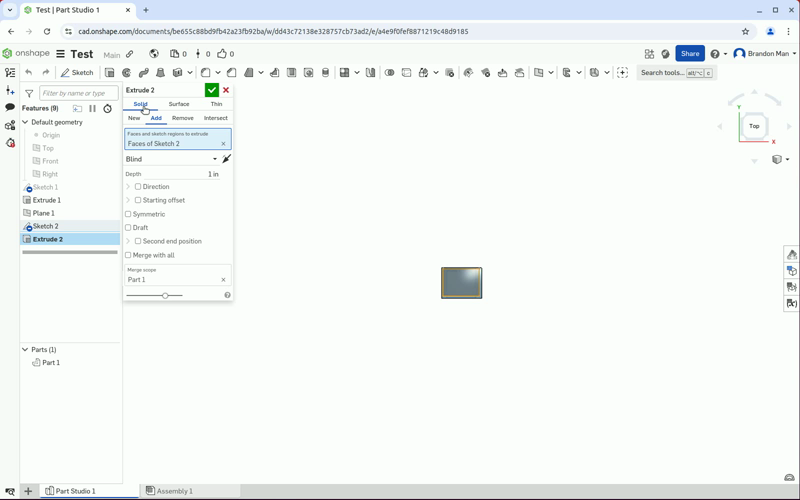
click(143, 106)
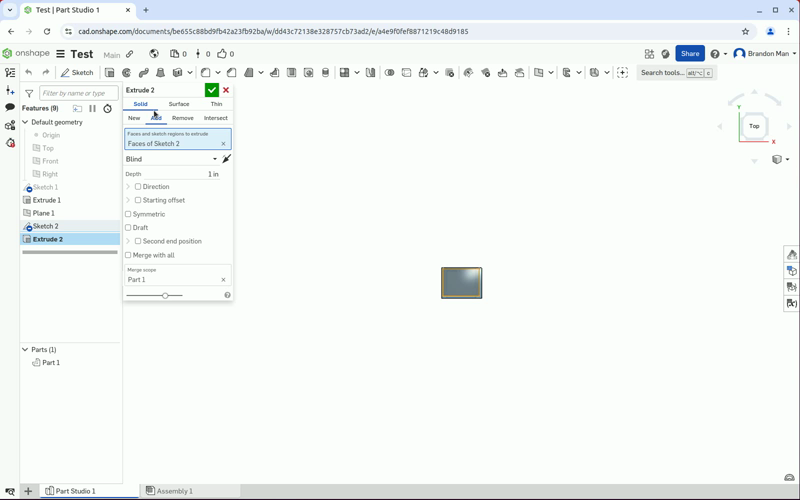
mouse_move(186, 120)
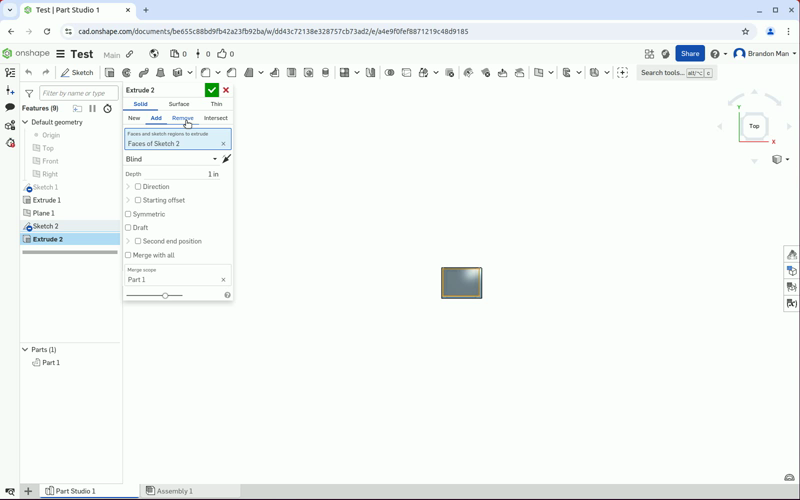
click(186, 120)
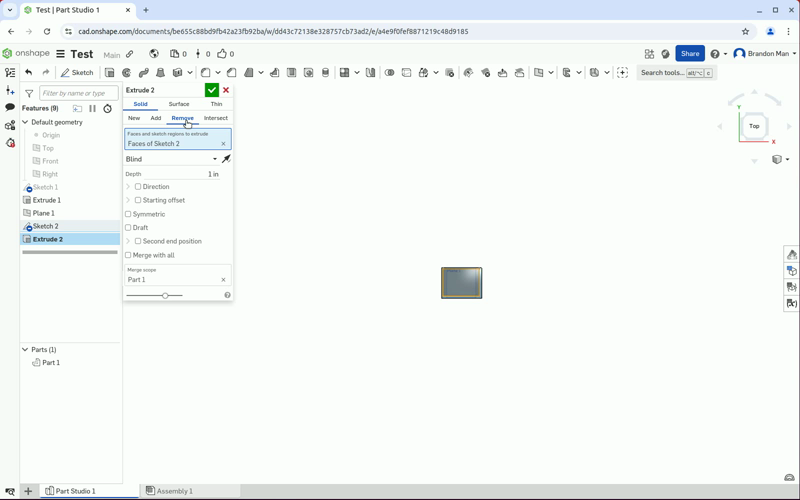
key(tab, 4)
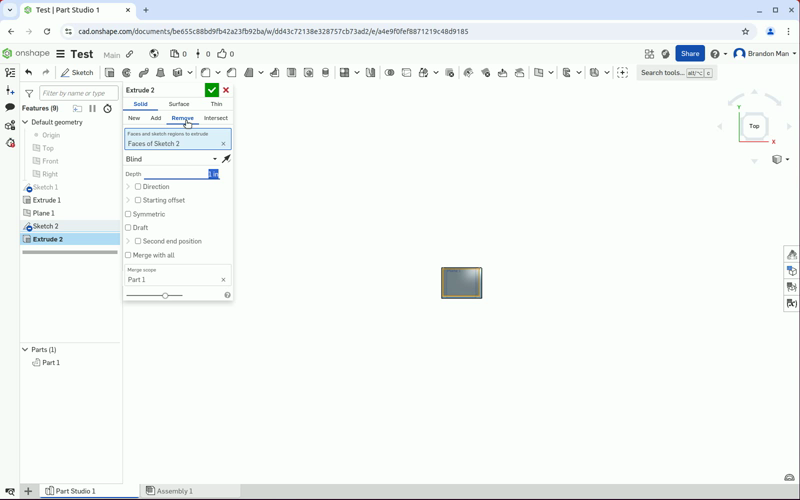
text(22.868)
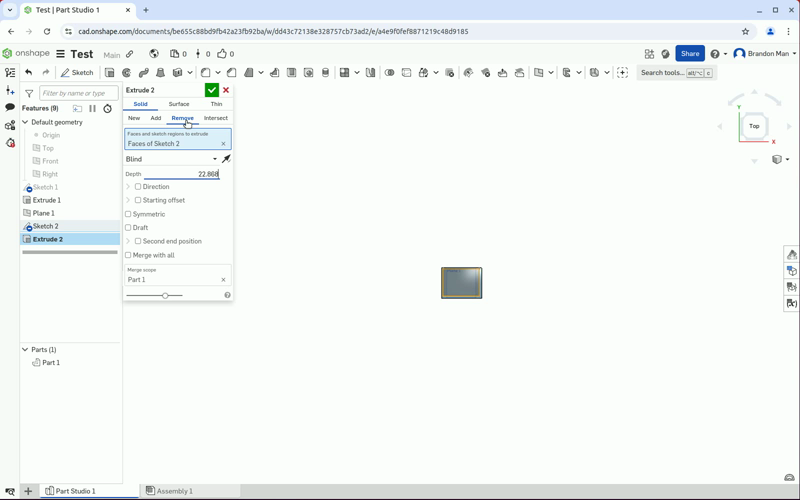
key(tab, 6)
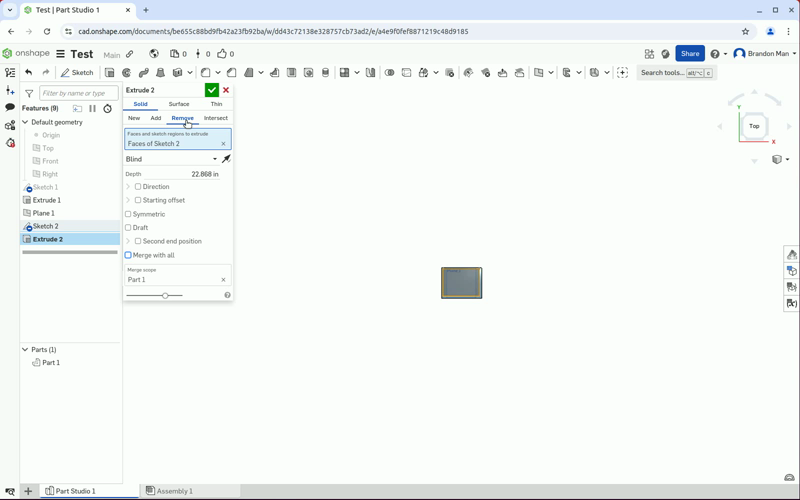
key(space)
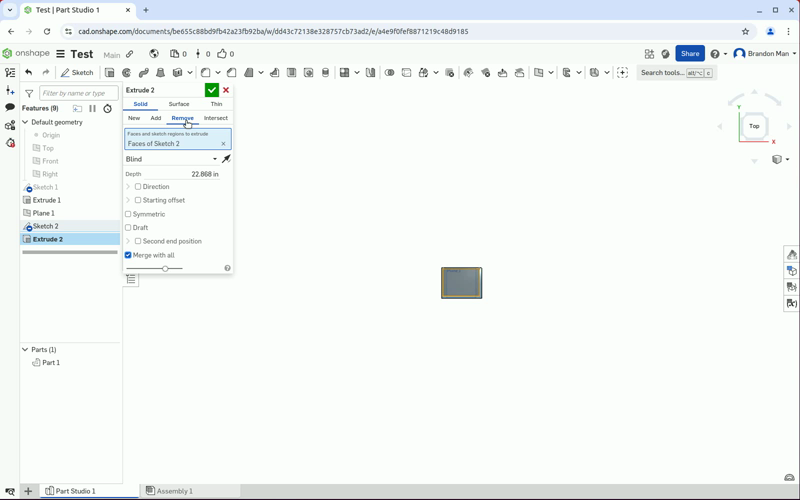
key(enter)
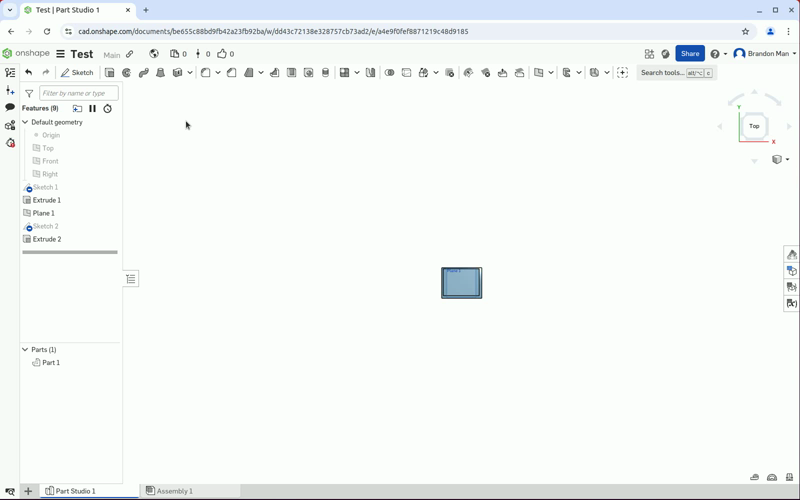
key(shift+h)
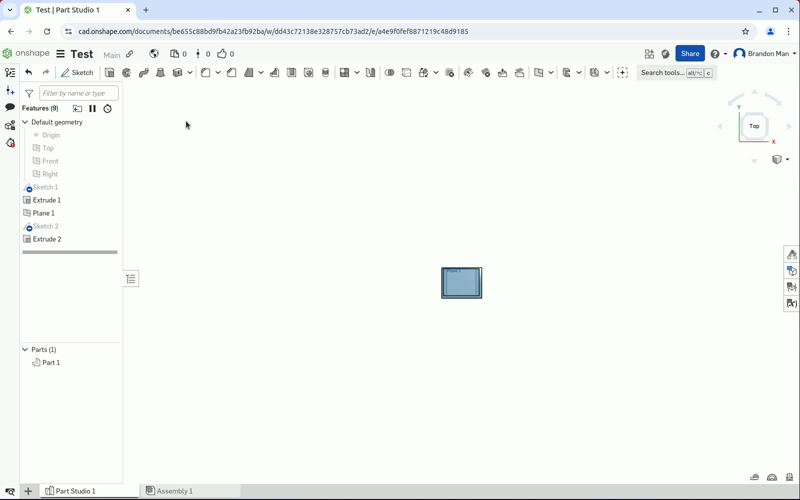
key(shift+h)
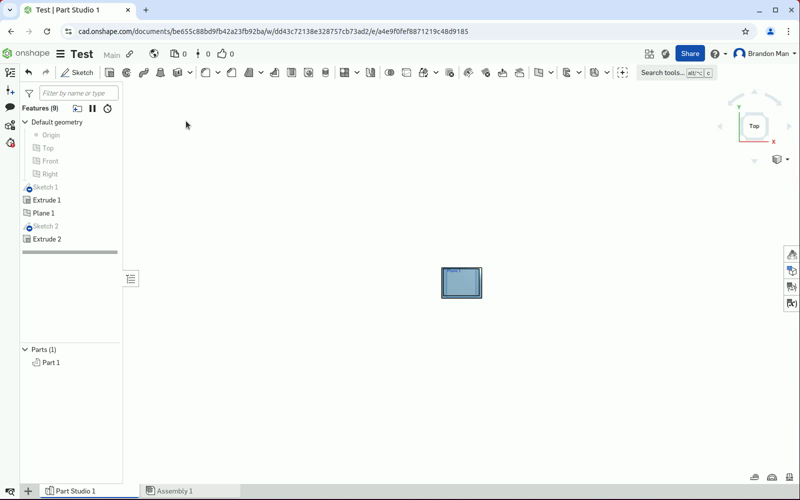
mouse_move(73, 189)
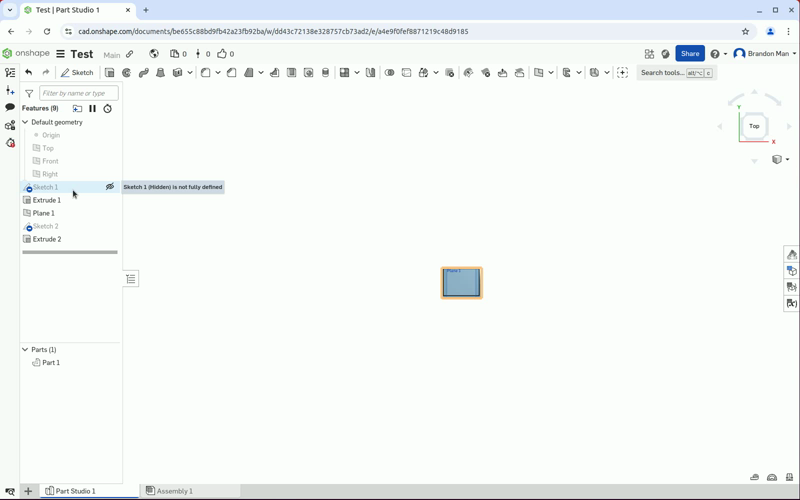
click(73, 189)
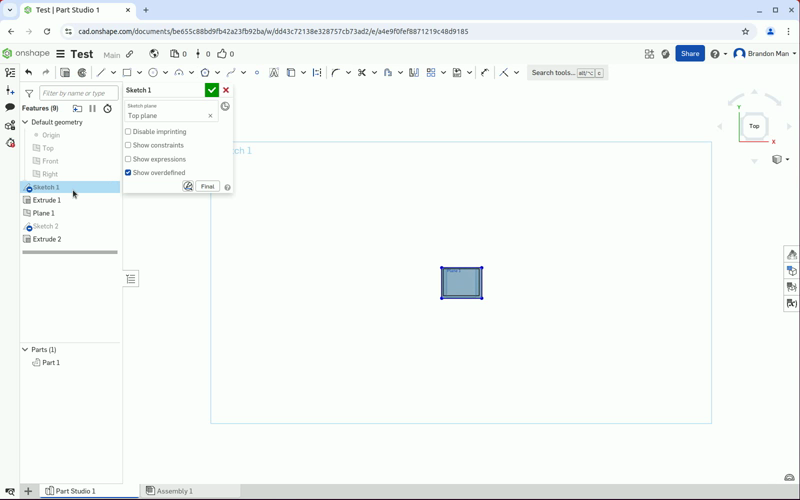
mouse_move(229, 92)
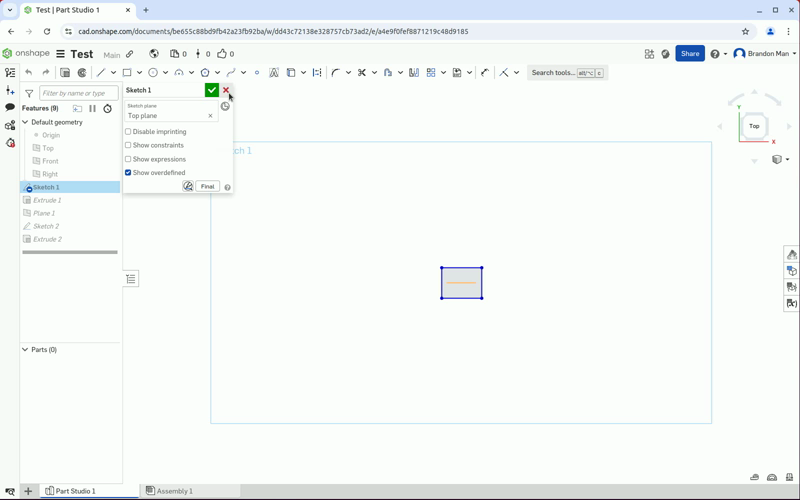
click(229, 92)
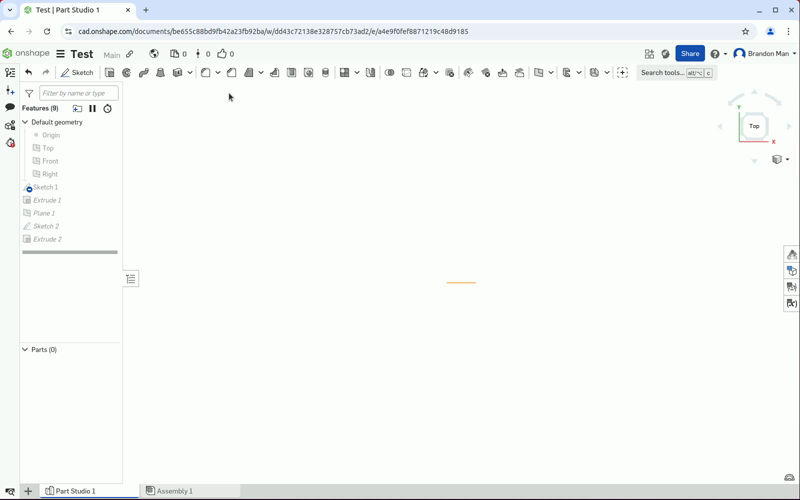
mouse_move(73, 352)
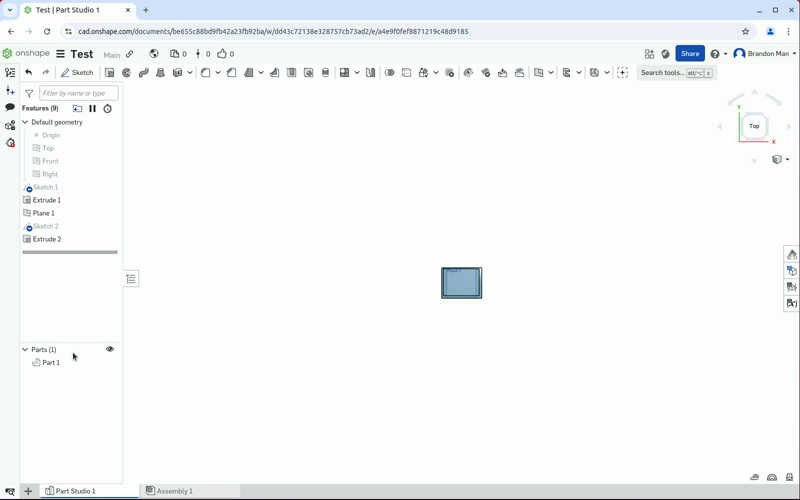
key(y)
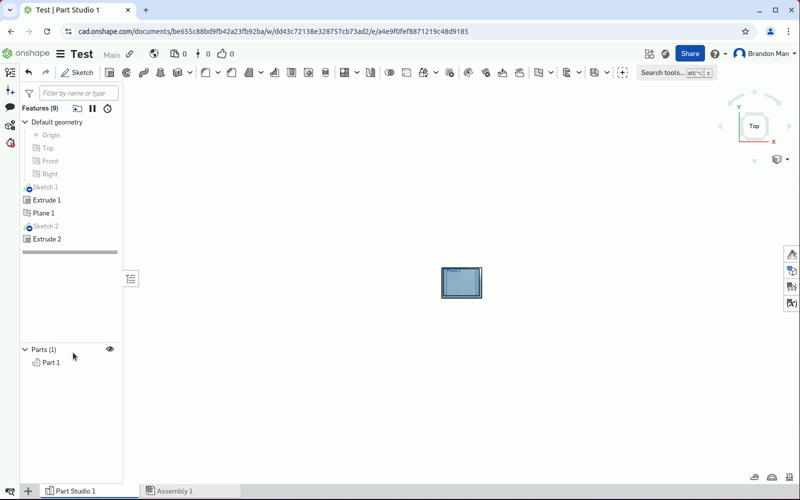
key(shift+p)
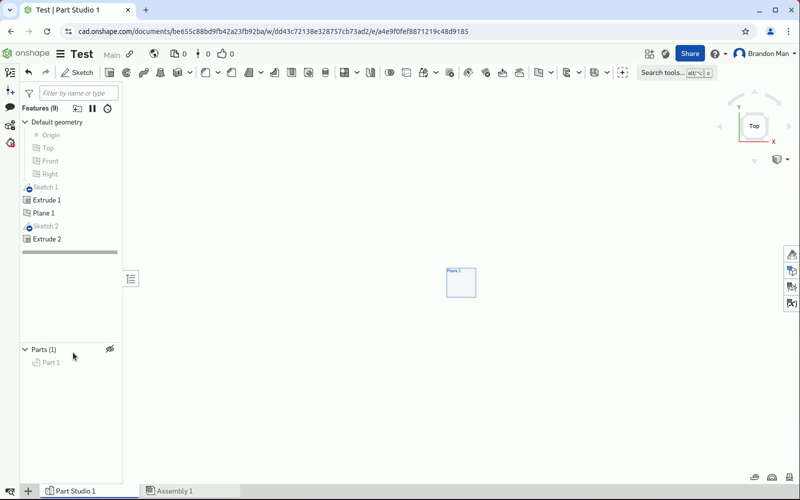
key(space)
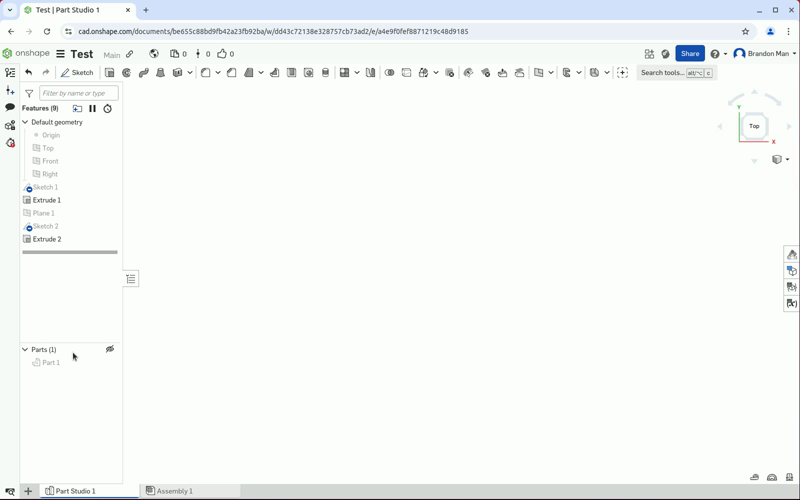
key_down(shift)
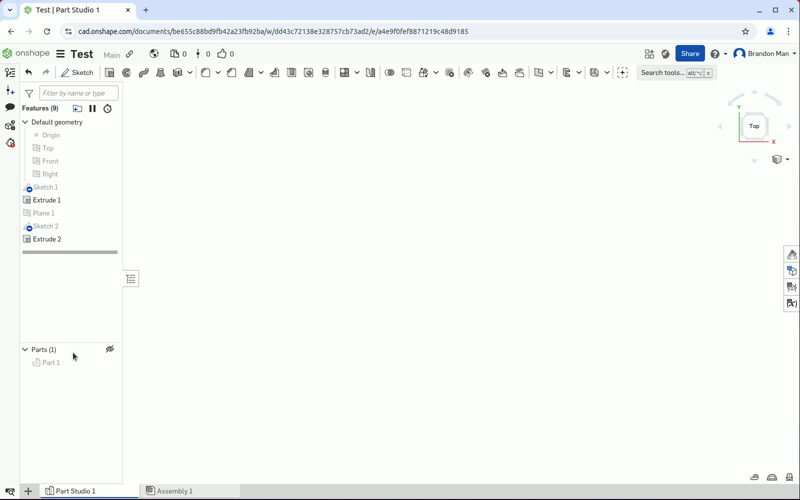
key(up)
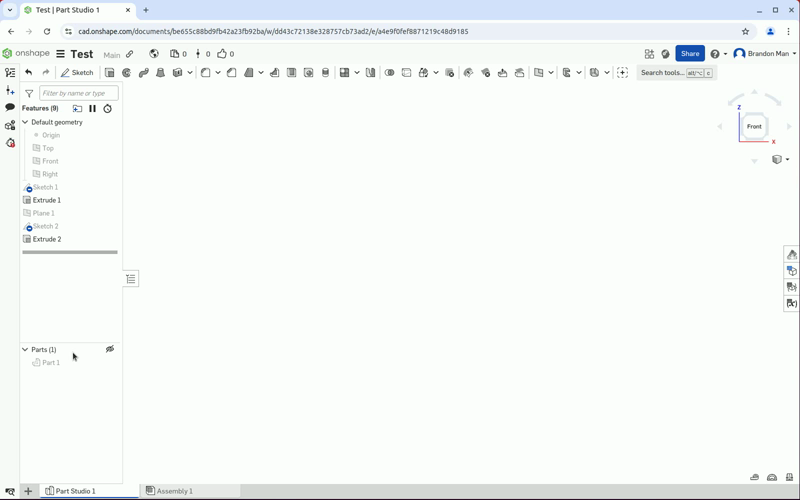
key_up(shift)
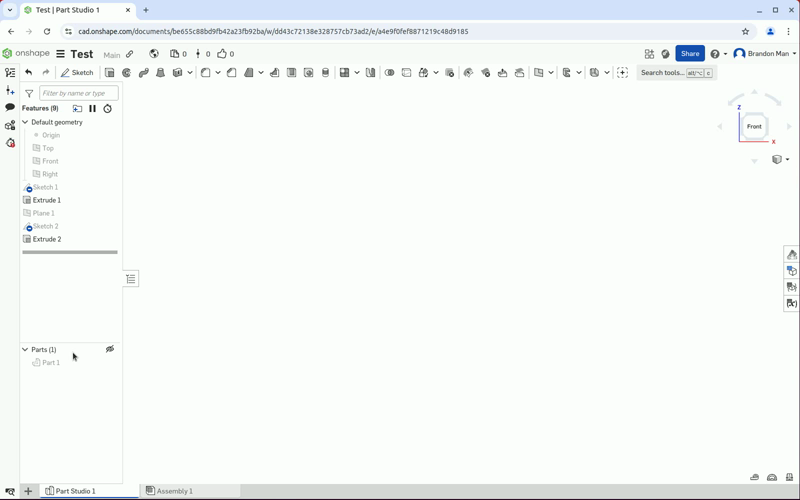
key(space)
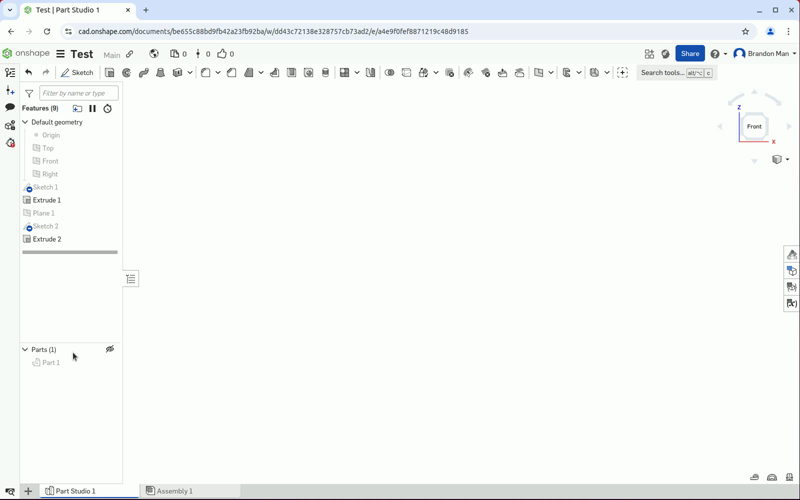
key_down(shift)
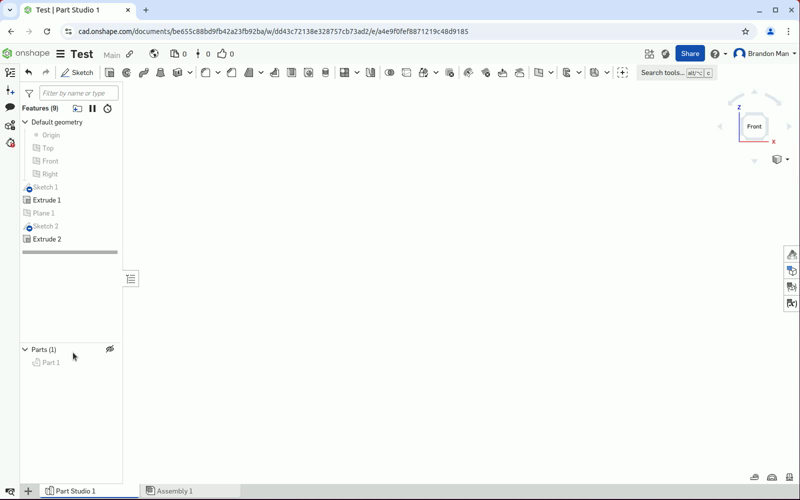
key(left)
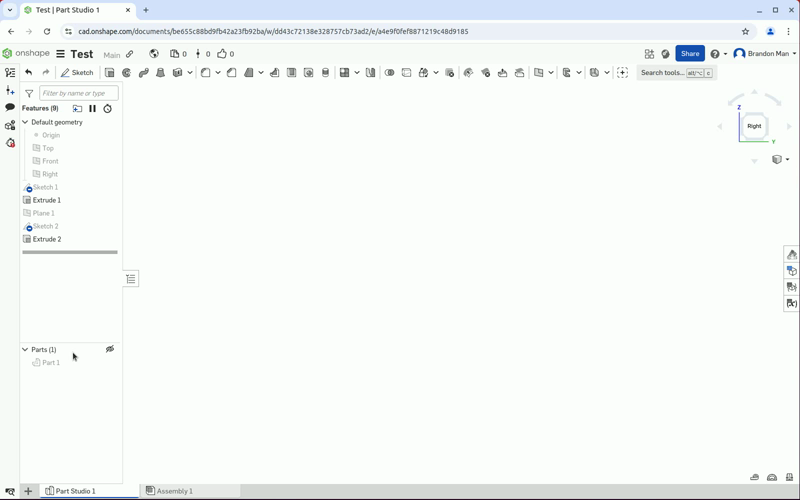
key_up(shift)
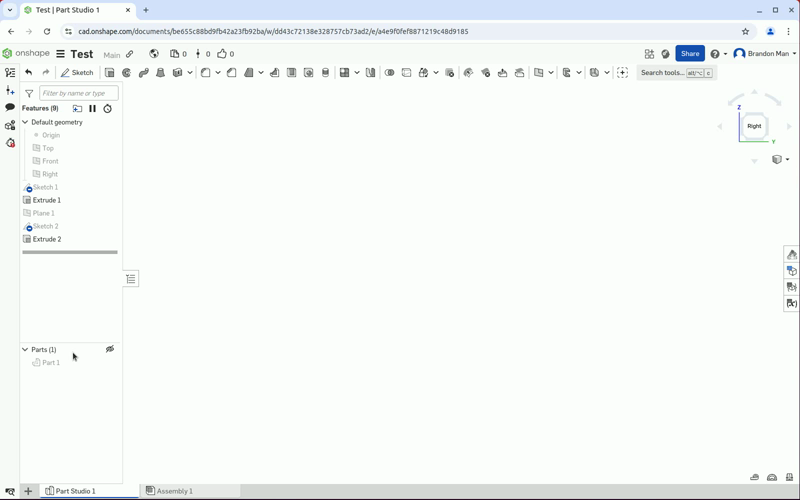
mouse_move(73, 352)
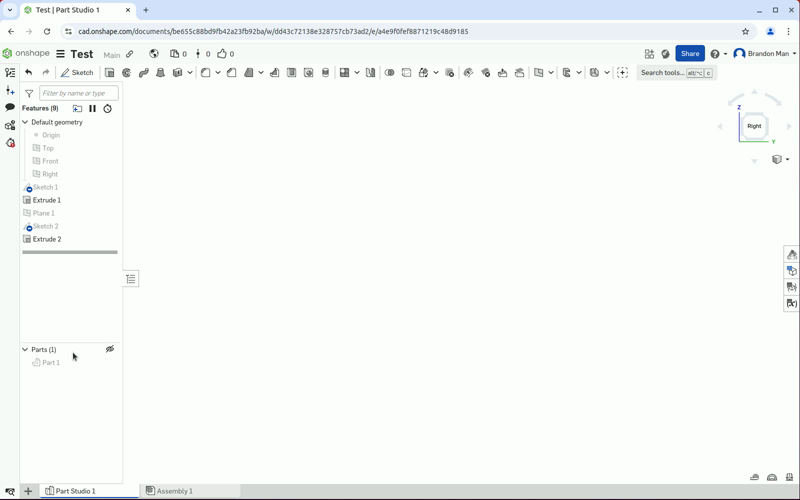
key(shift+y)
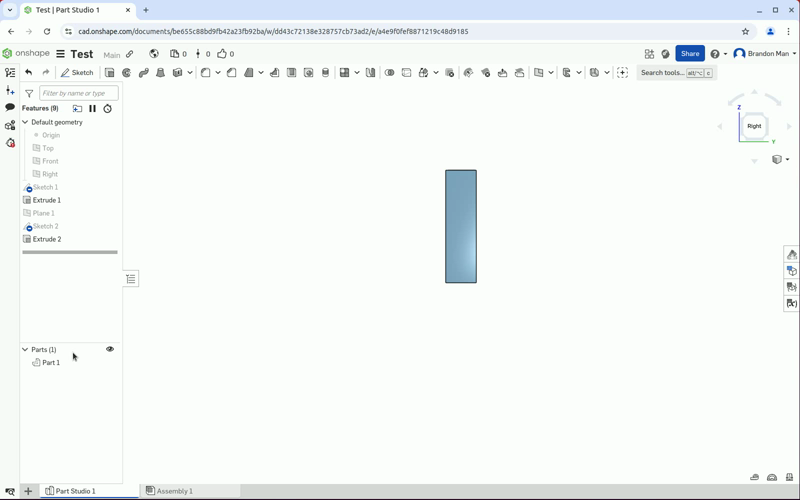
mouse_move(541, 75)
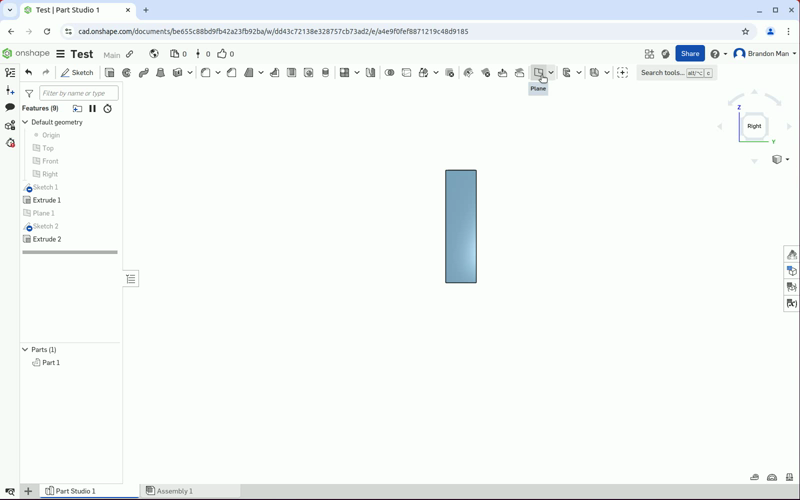
click(541, 75)
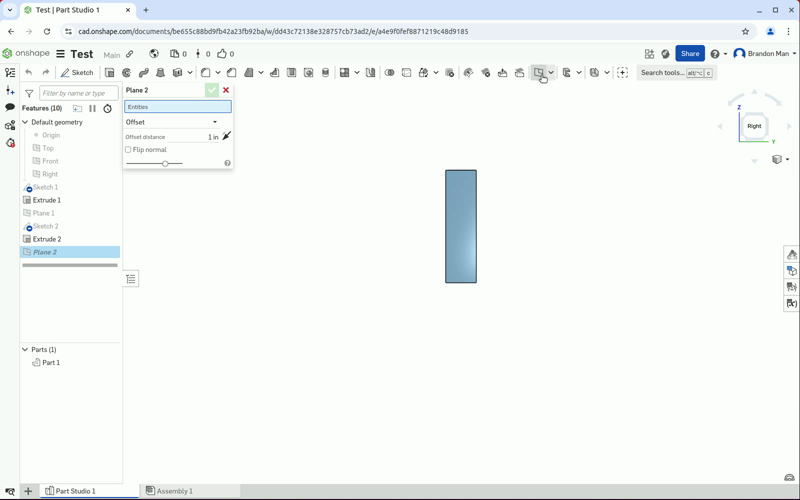
mouse_move(73, 176)
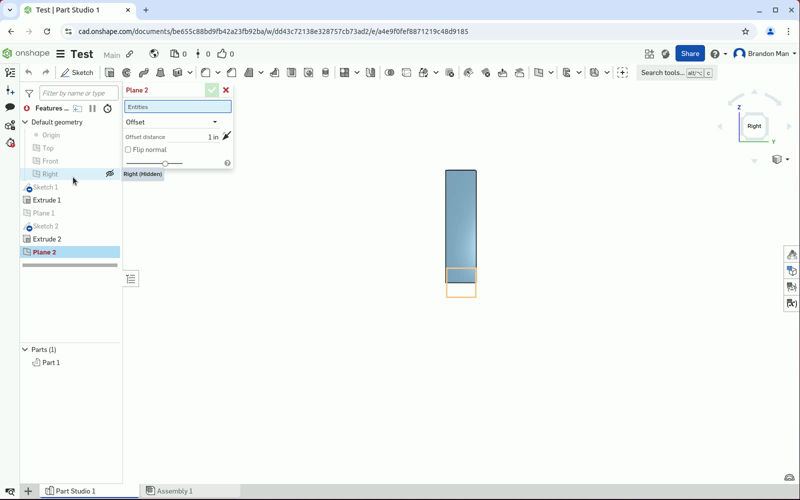
click(73, 176)
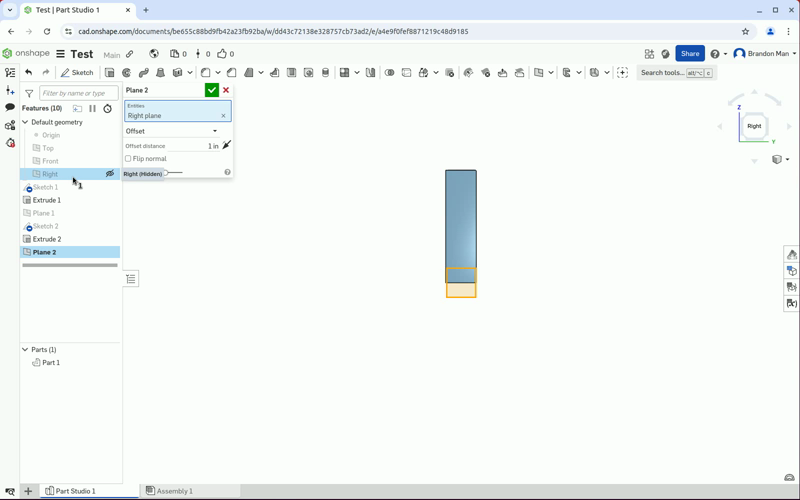
key(tab, 2)
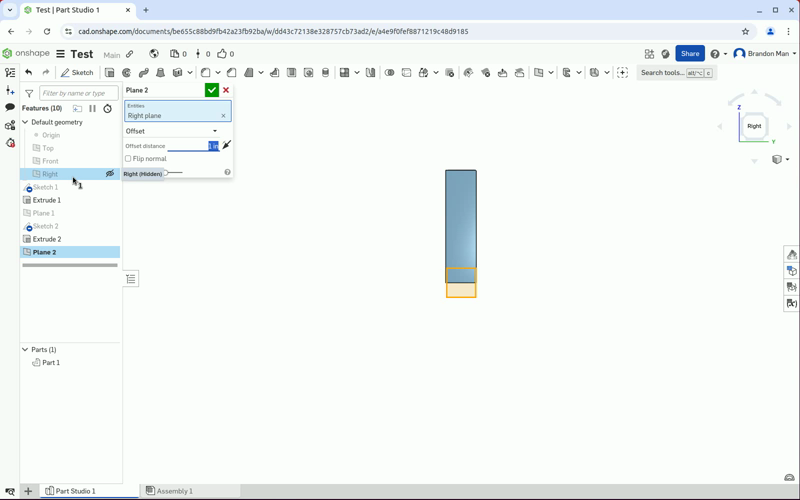
text(3.851)
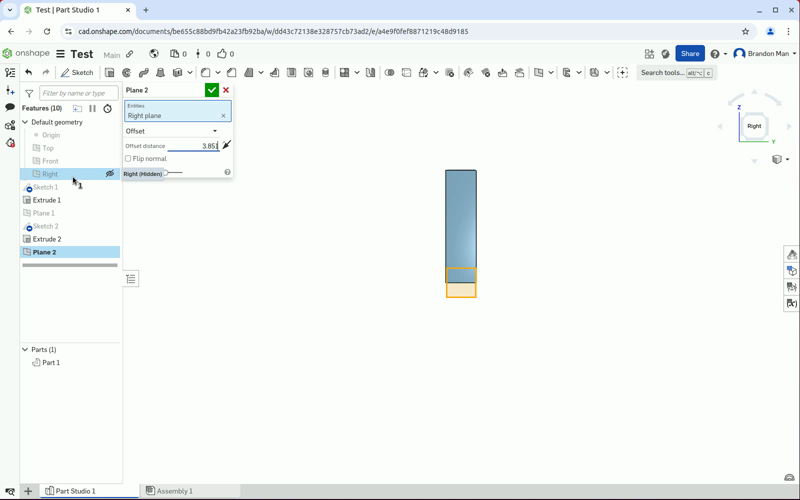
key(enter, 2)
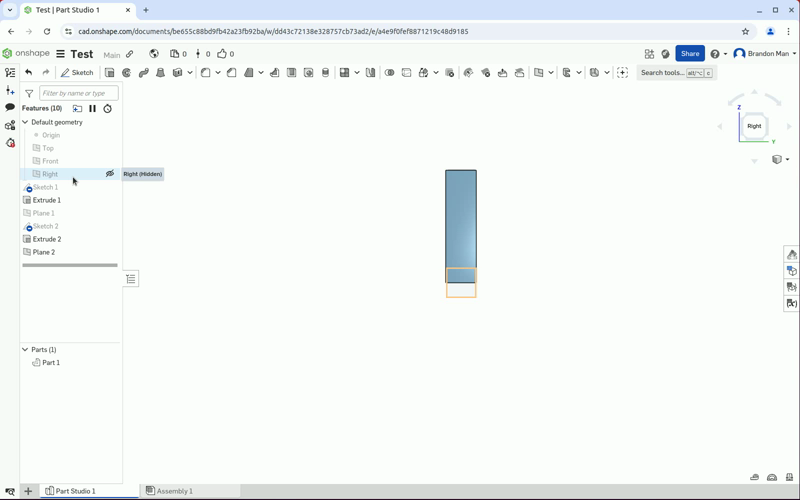
key(shift+s)
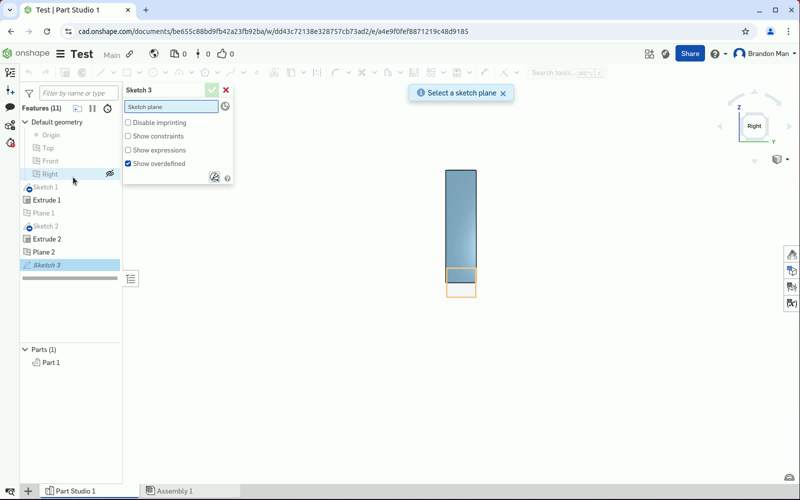
mouse_move(73, 254)
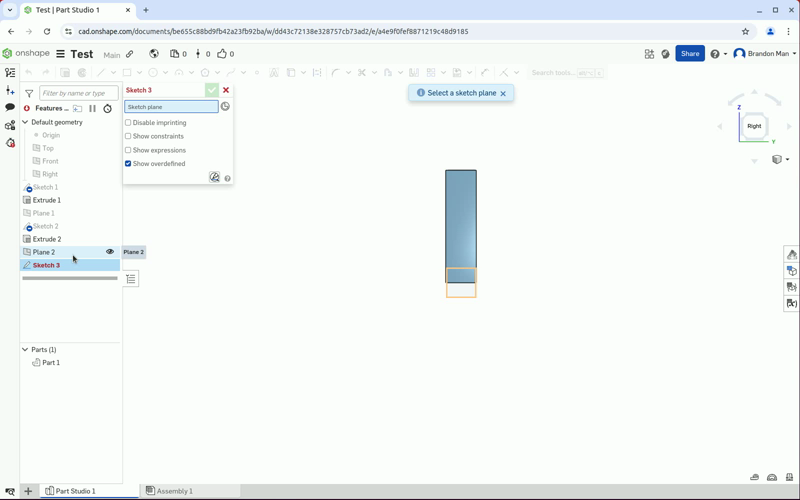
click(73, 254)
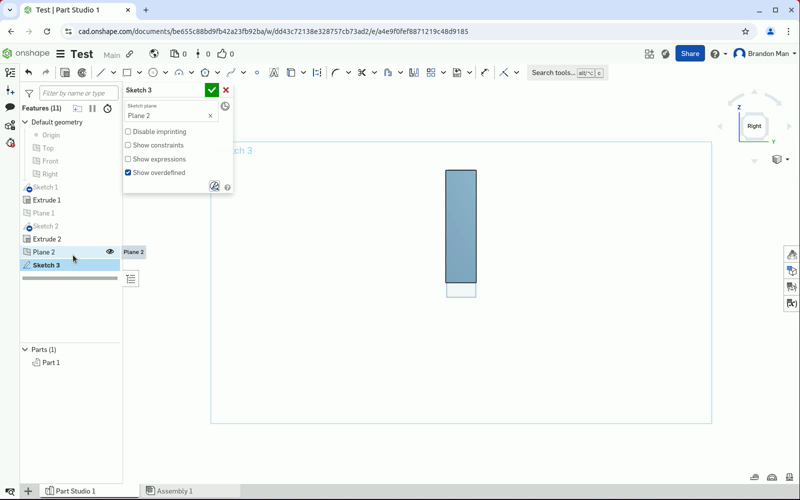
mouse_move(73, 352)
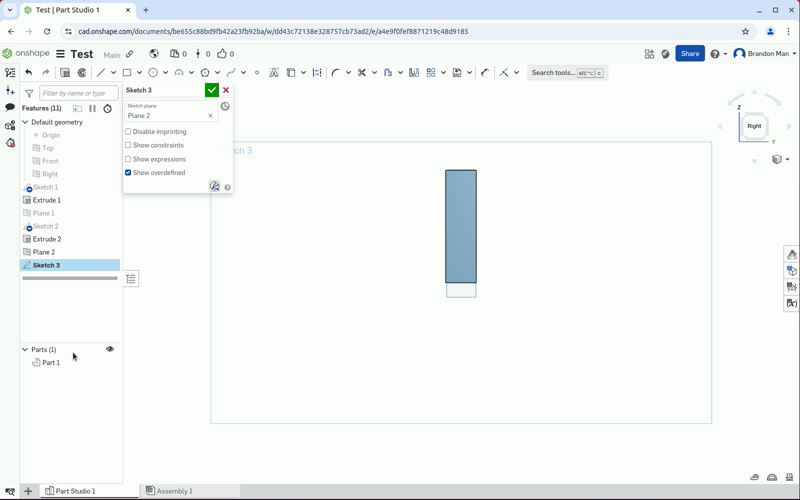
key(y)
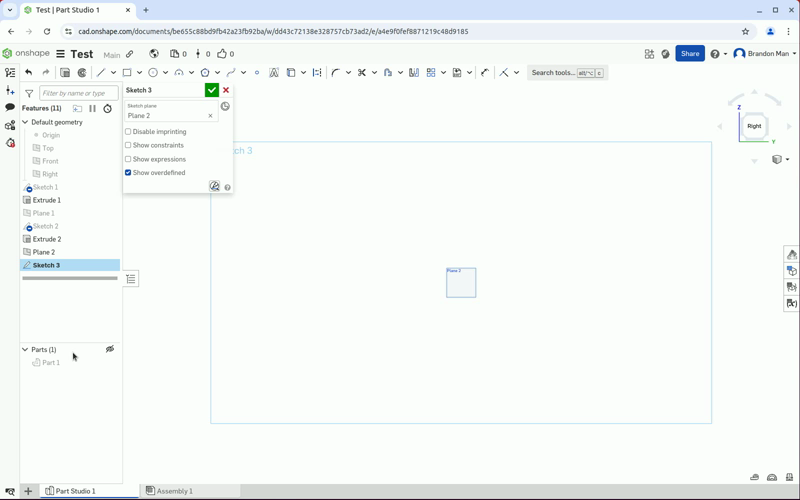
key(l)
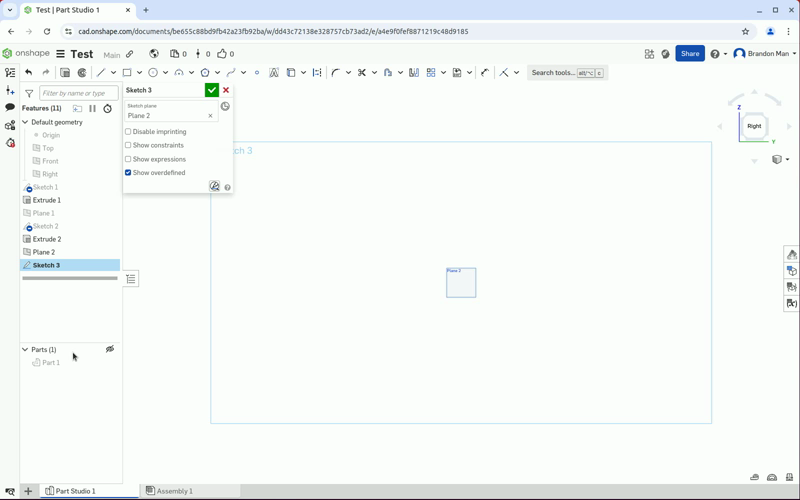
key_down(shift)
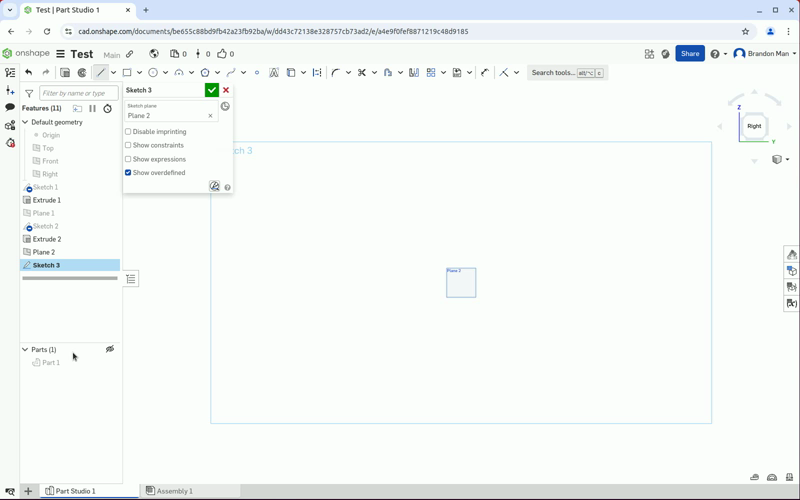
mouse_move(445, 281)
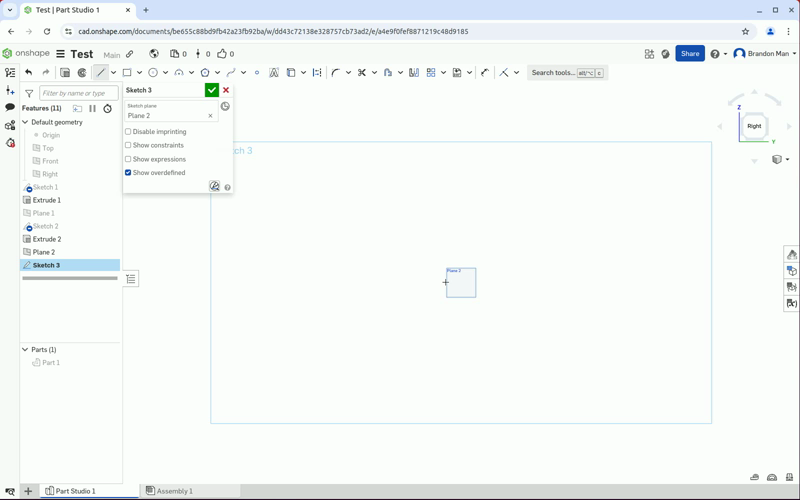
click(445, 281)
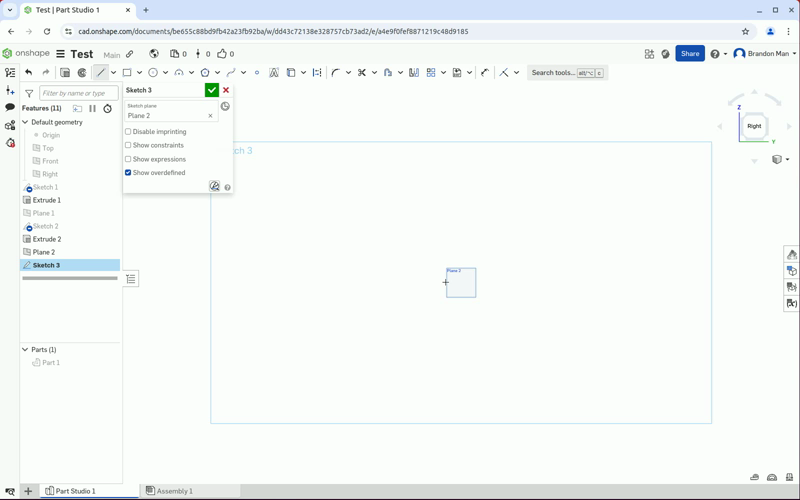
key_up(shift)
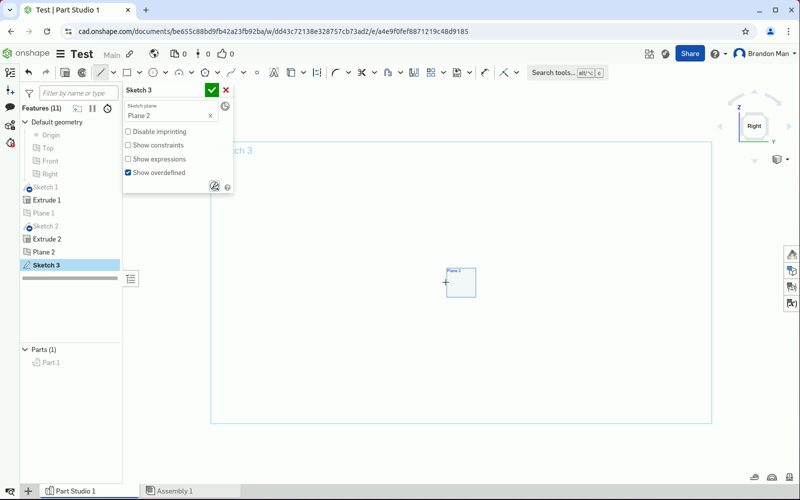
key_down(shift)
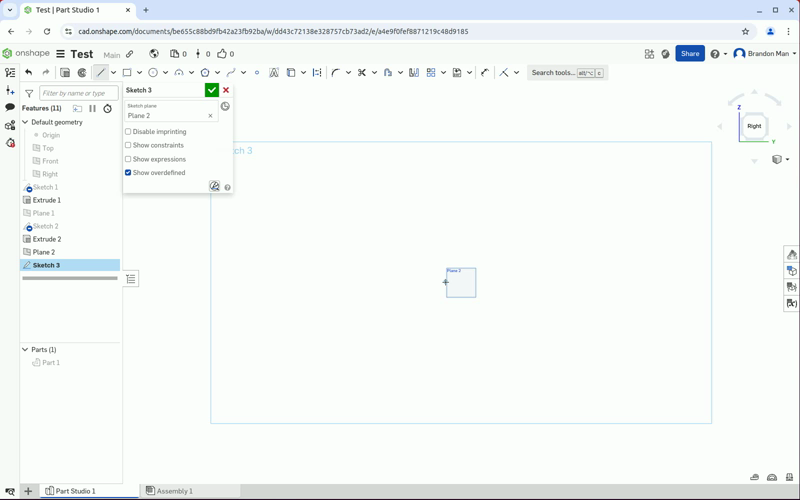
mouse_move(475, 281)
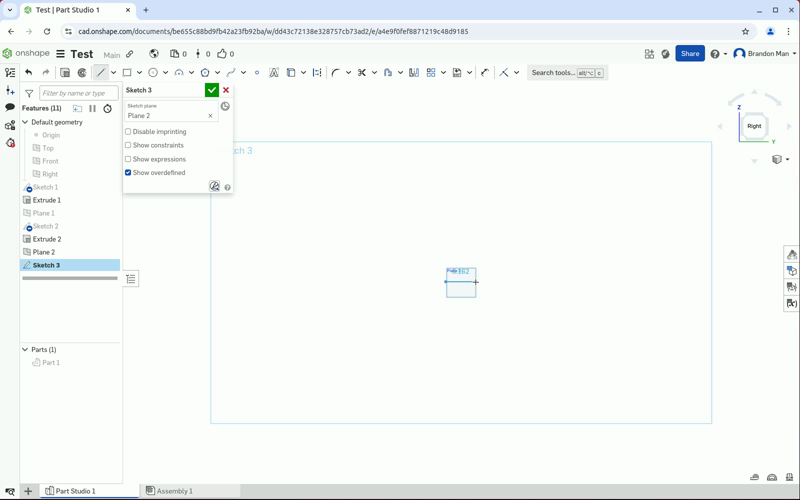
mouse_move(459, 281)
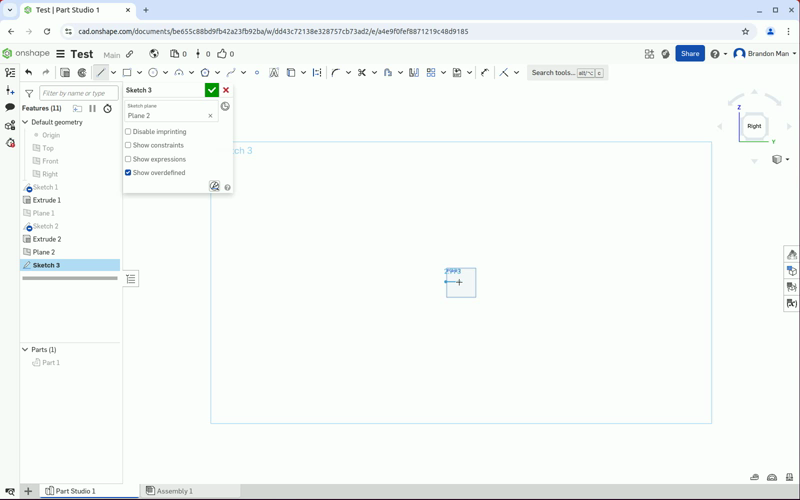
click(459, 281)
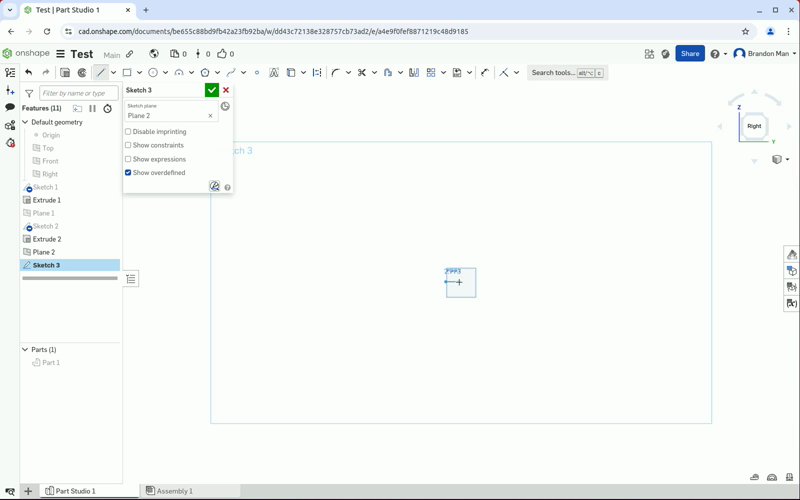
key_up(shift)
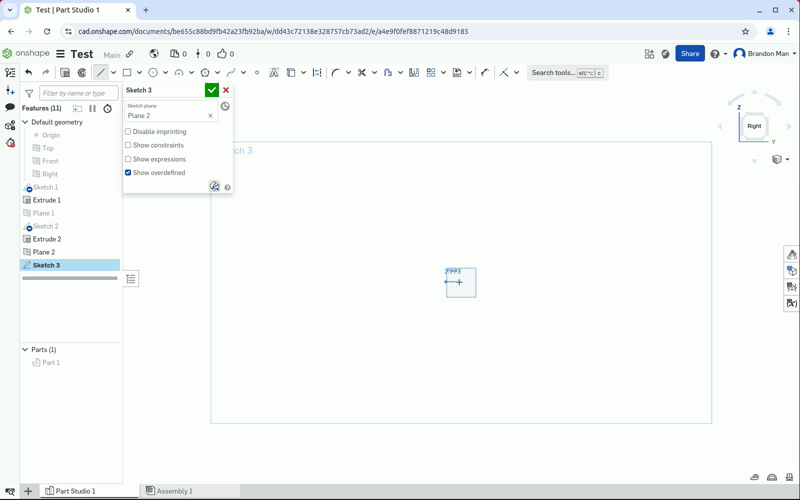
key_down(shift)
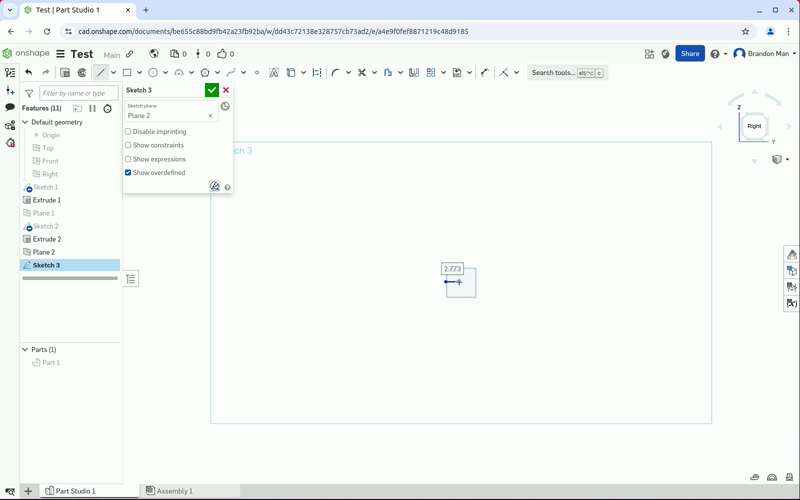
mouse_move(489, 281)
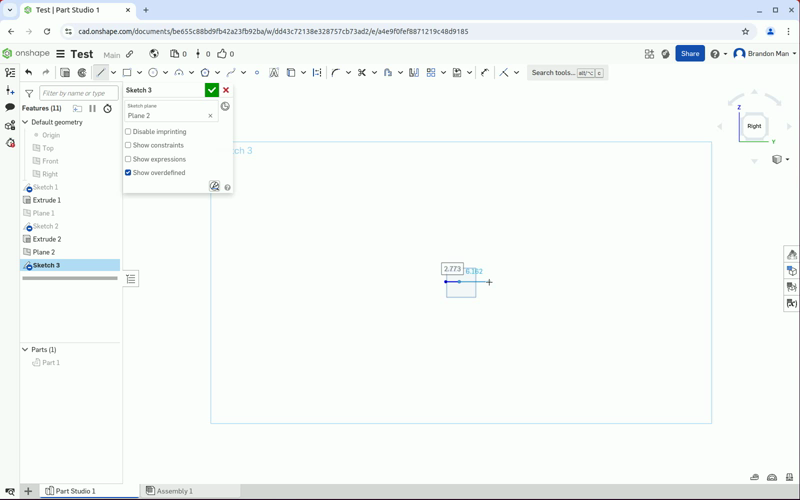
mouse_move(459, 271)
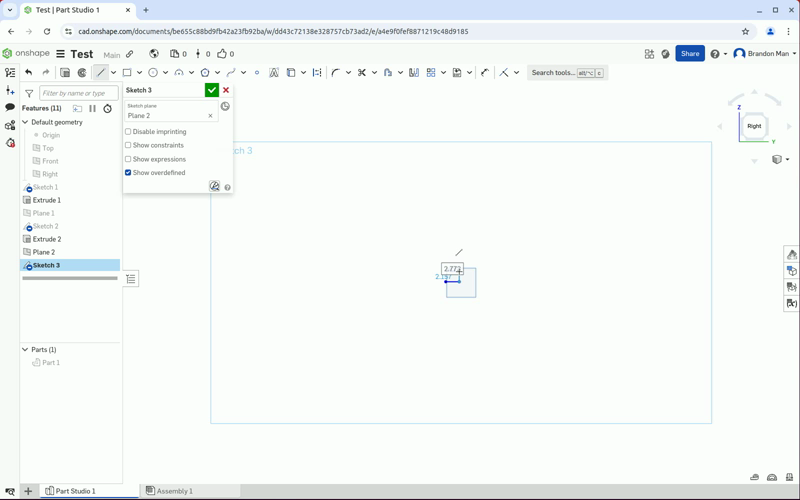
click(459, 271)
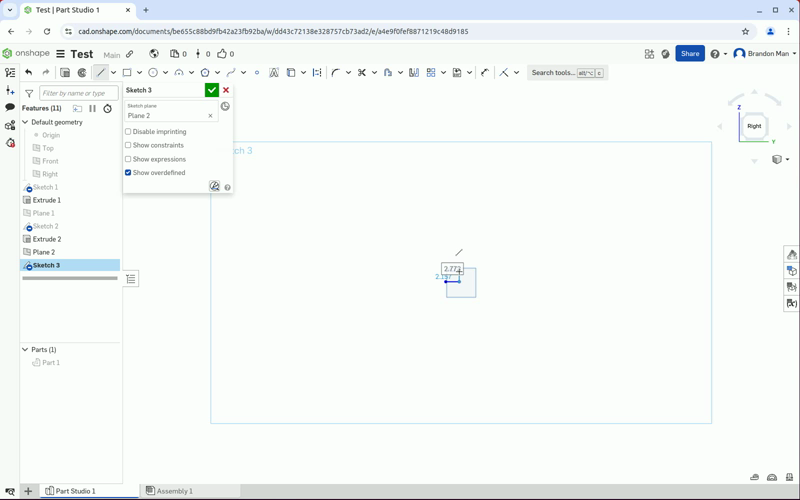
key_up(shift)
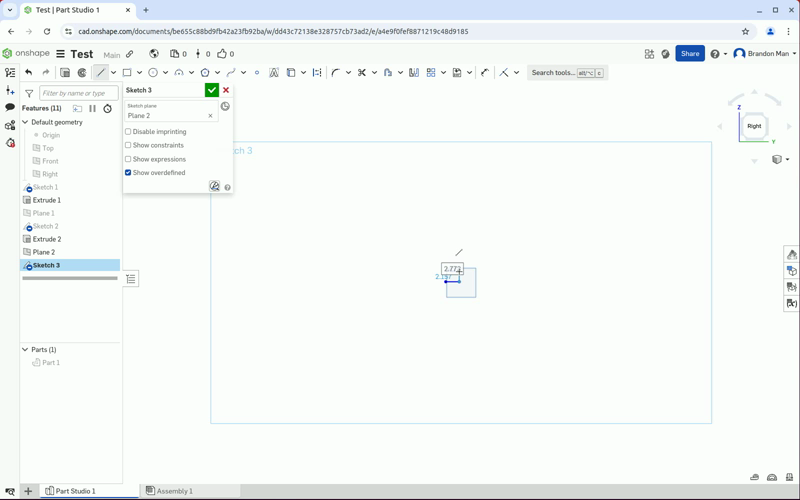
key_down(shift)
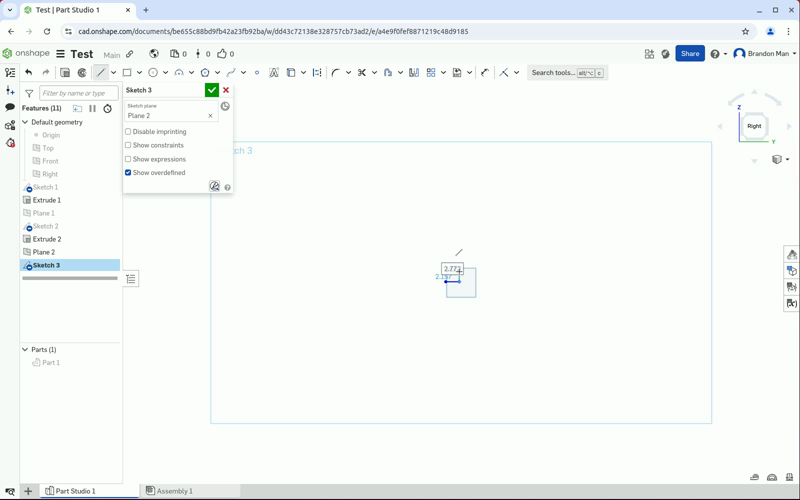
mouse_move(489, 271)
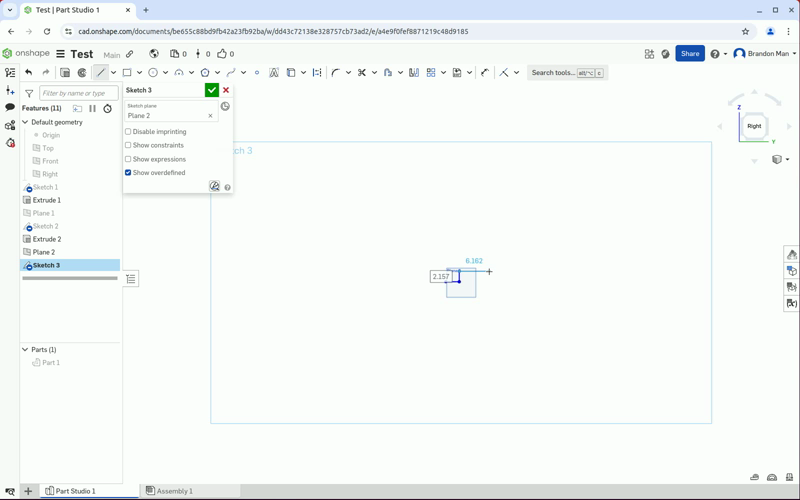
mouse_move(445, 271)
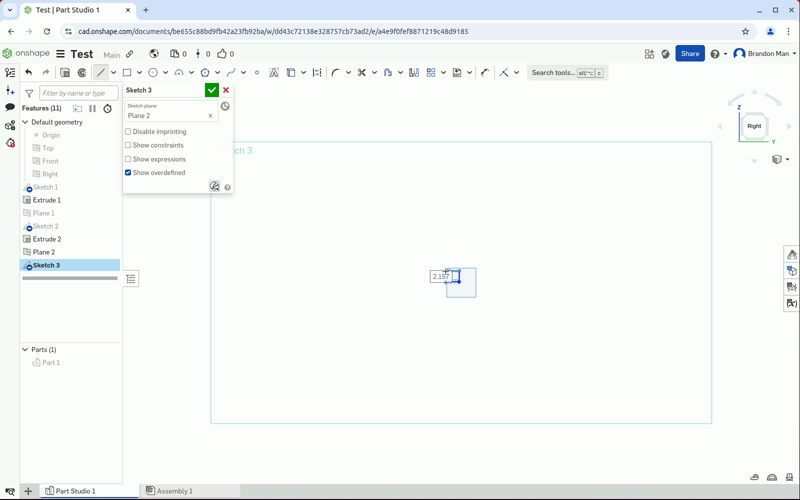
click(445, 271)
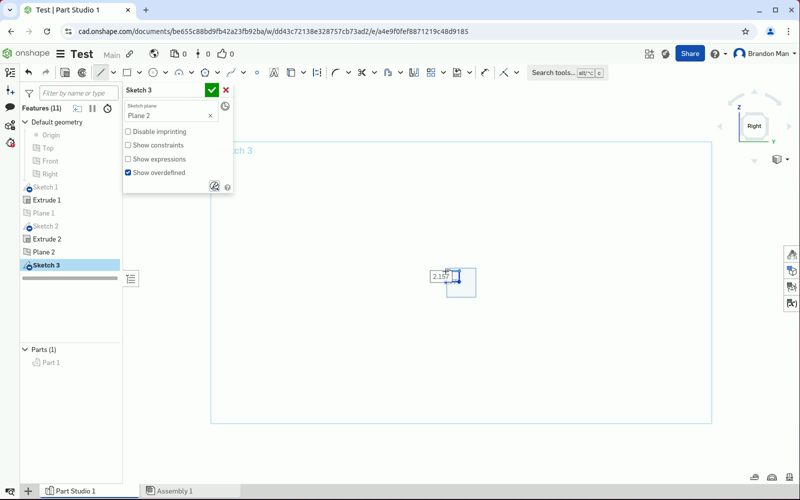
key_up(shift)
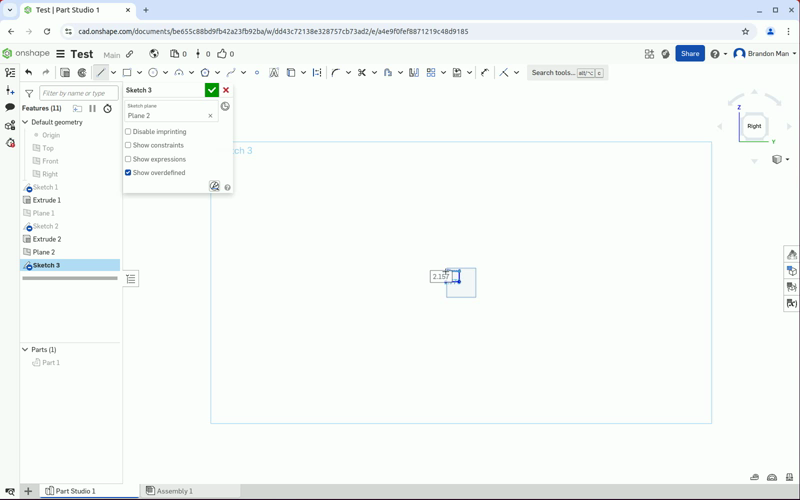
mouse_move(475, 271)
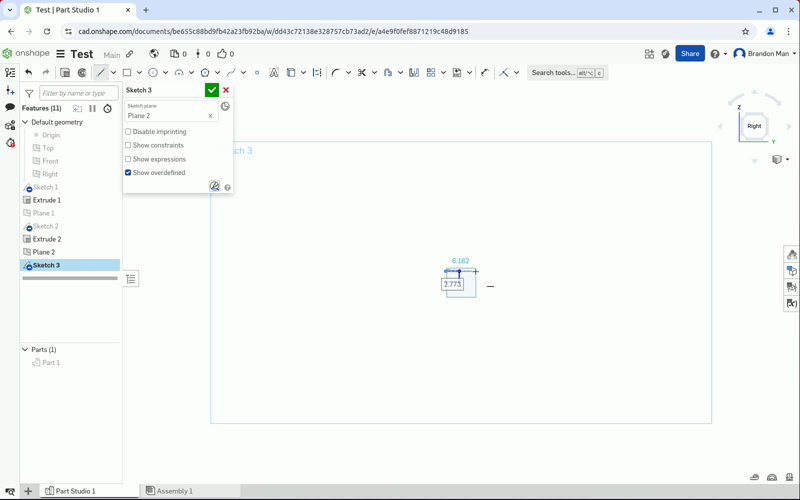
key_down(shift)
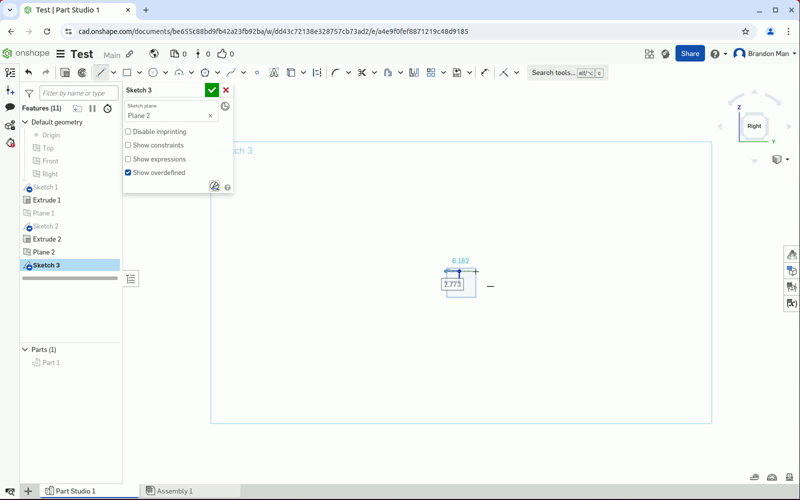
mouse_move(445, 281)
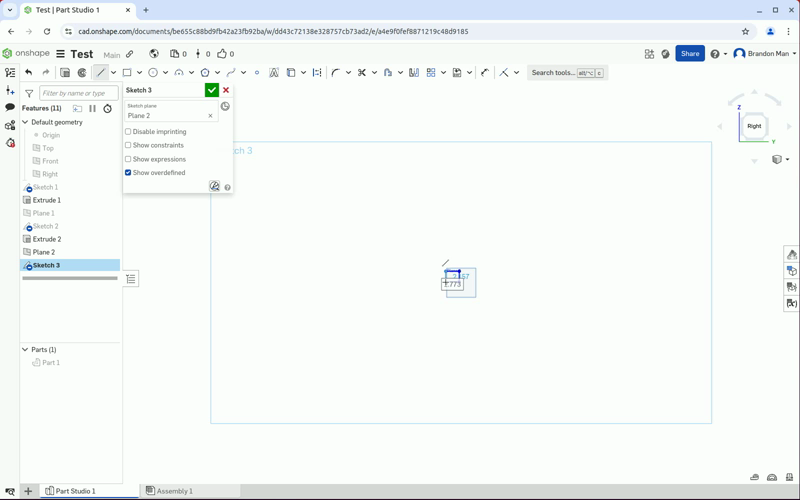
key_up(shift)
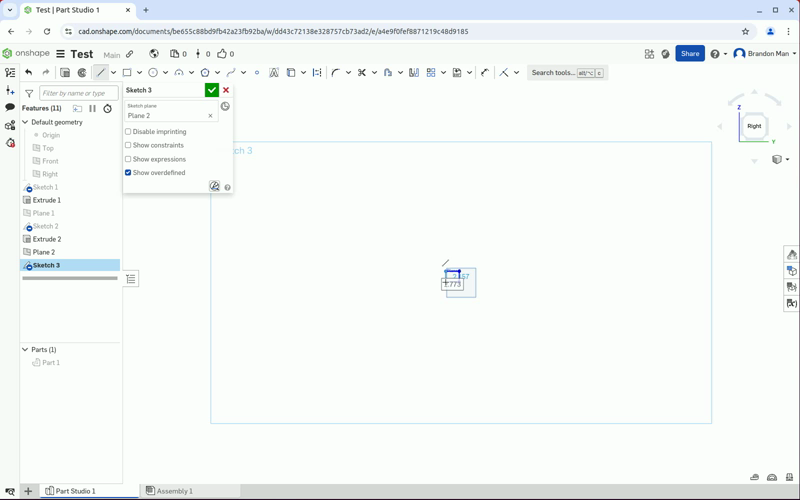
click(445, 281)
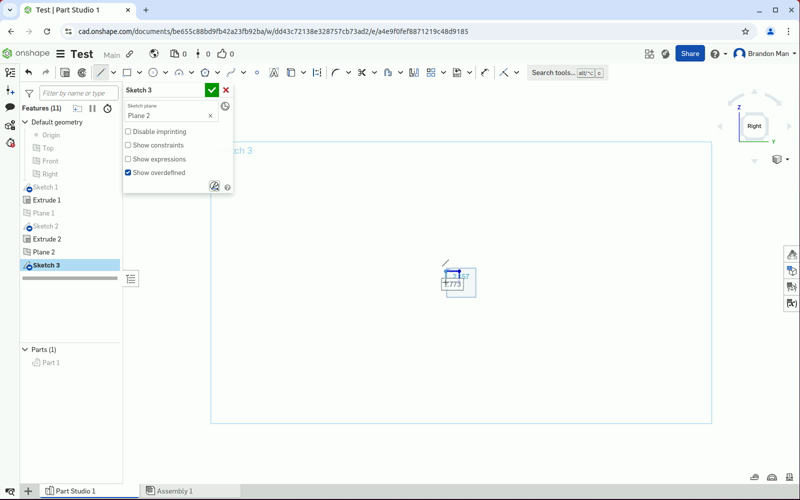
key(esc)
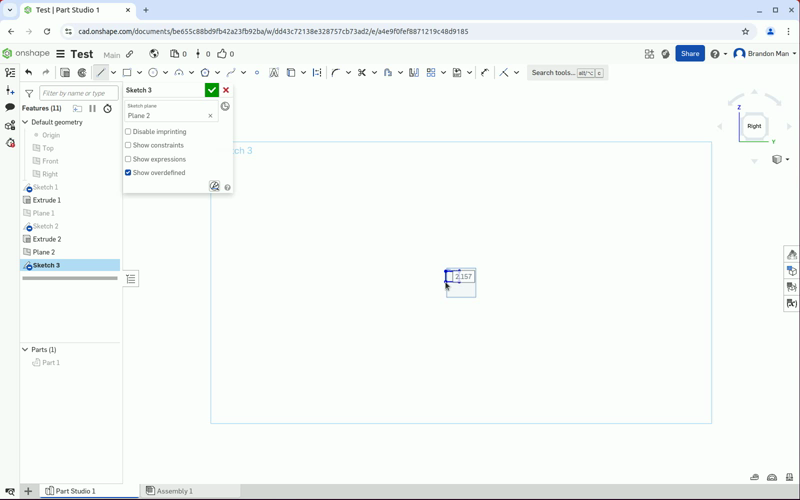
mouse_move(448, 271)
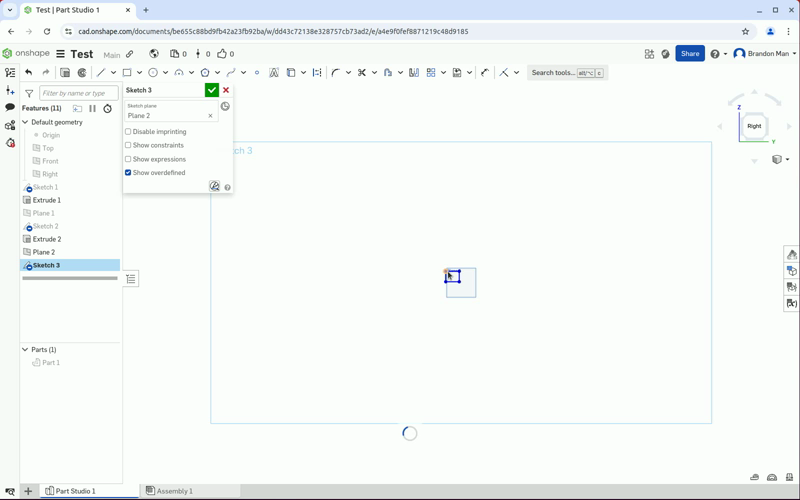
scroll(6)
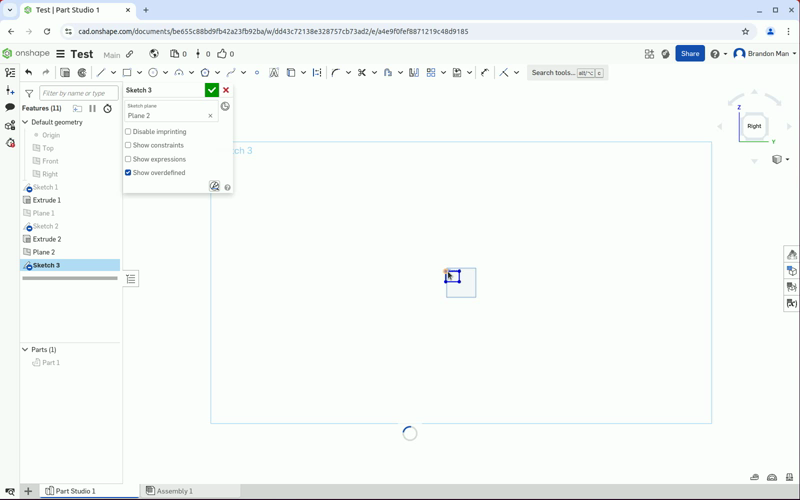
scroll(6)
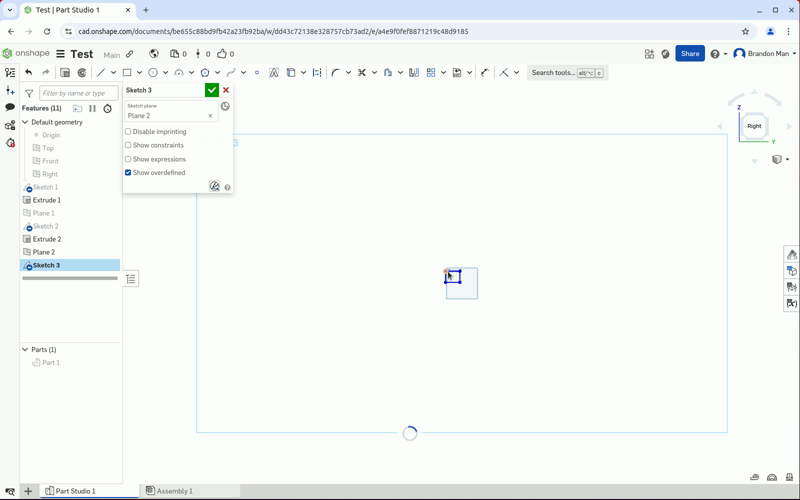
scroll(6)
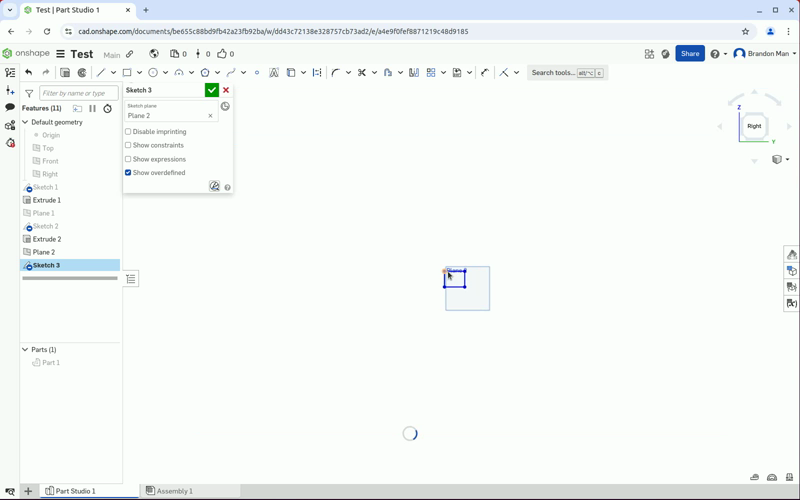
scroll(6)
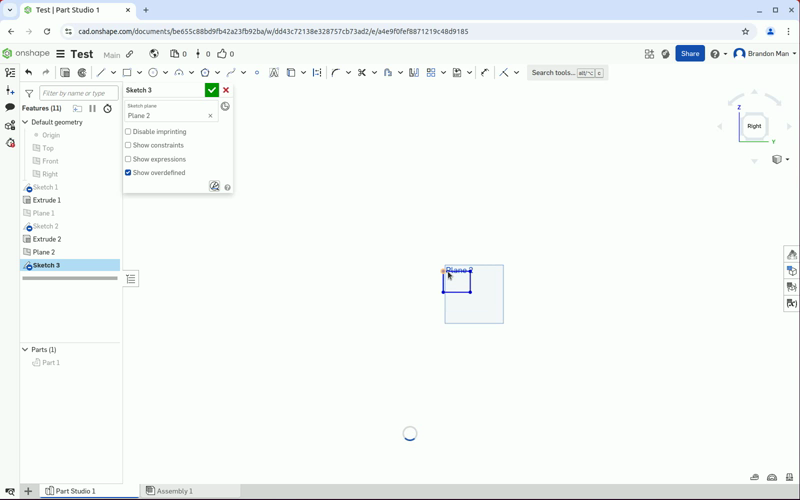
scroll(6)
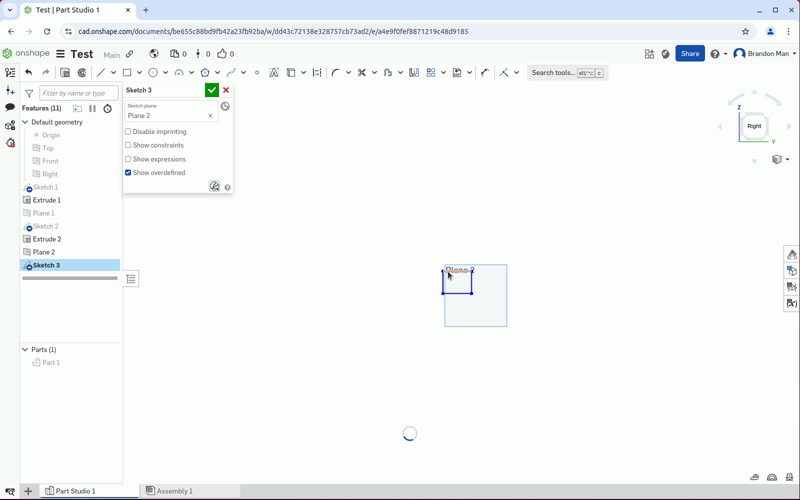
scroll(6)
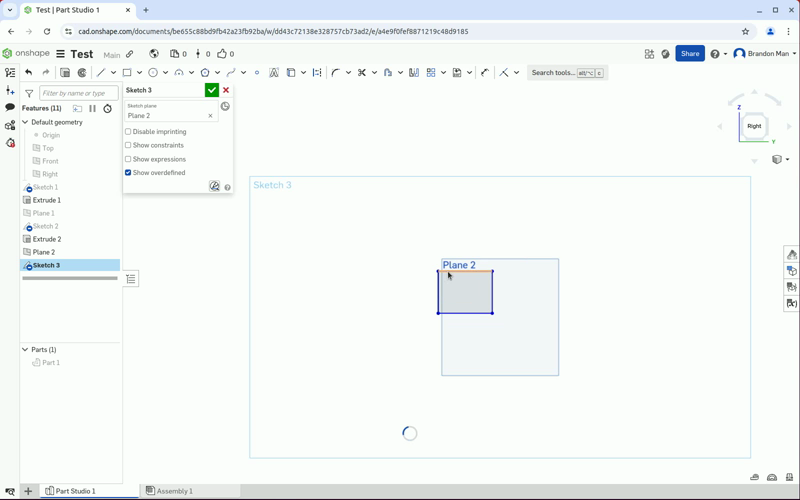
scroll(6)
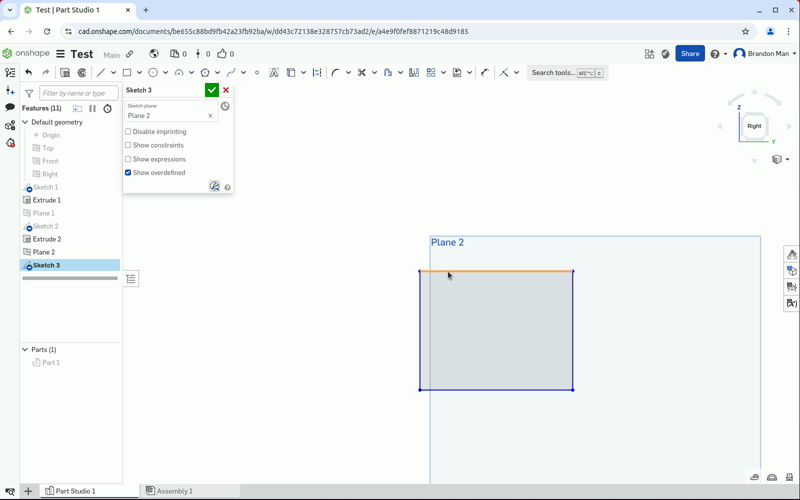
click(448, 271)
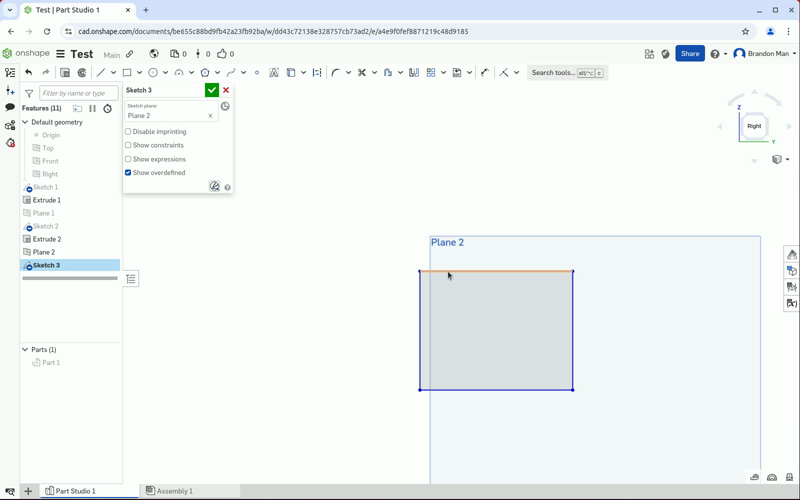
scroll(-6)
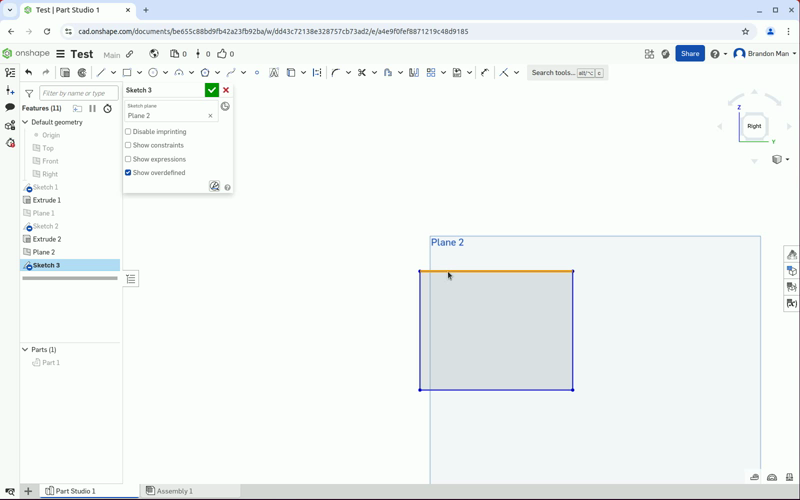
scroll(-6)
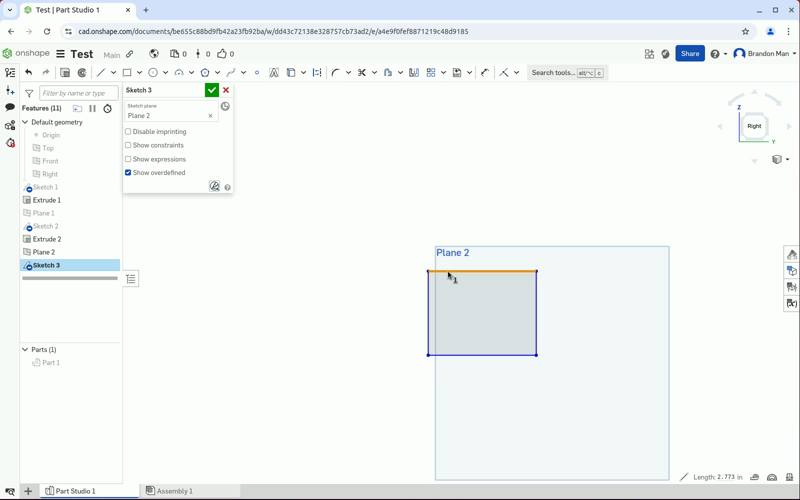
scroll(-6)
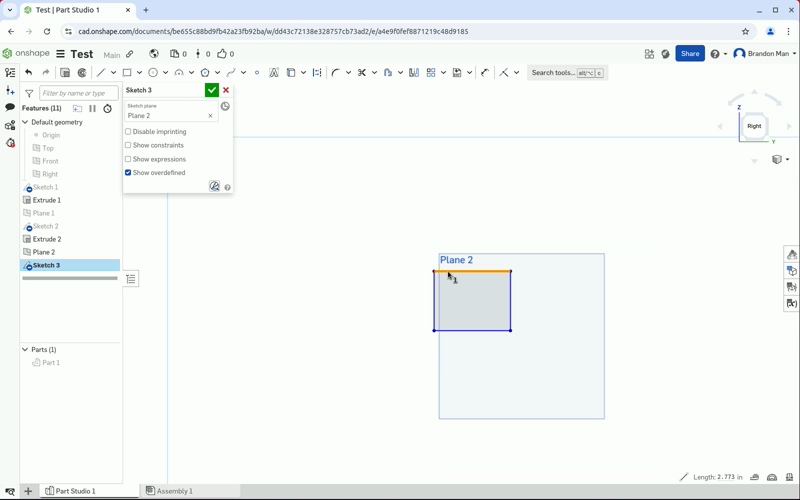
scroll(-6)
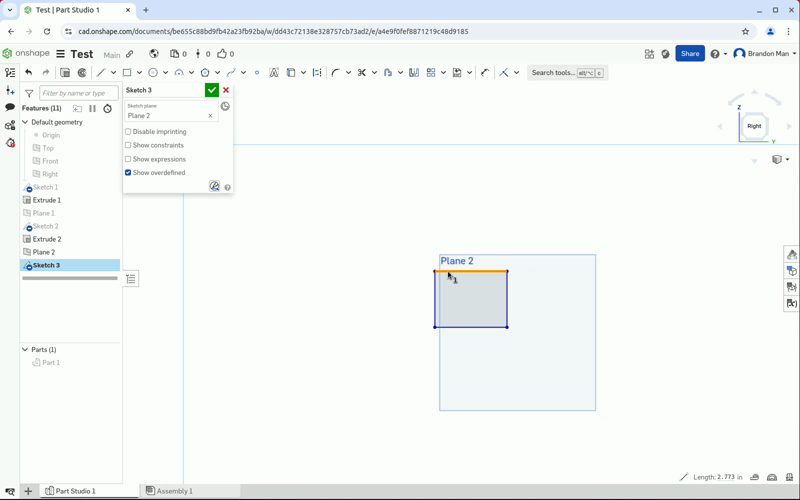
scroll(-6)
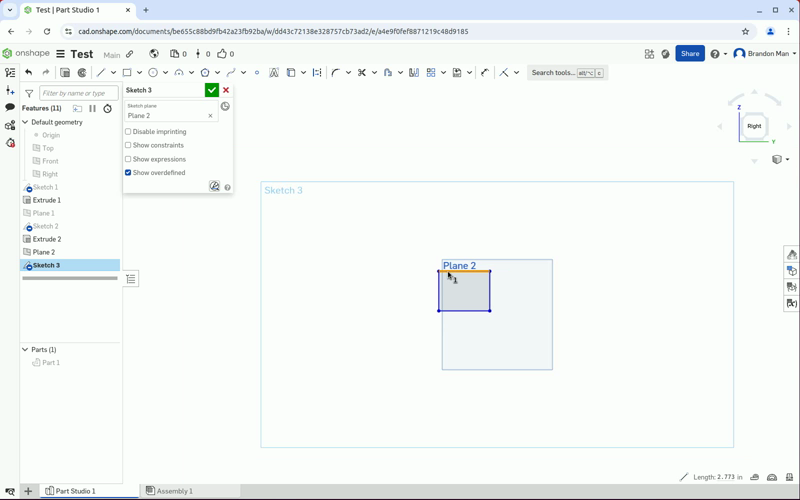
scroll(-6)
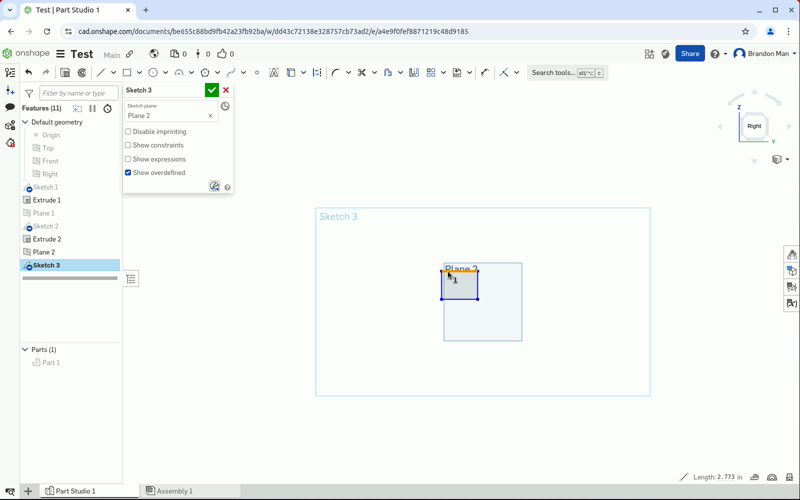
scroll(-6)
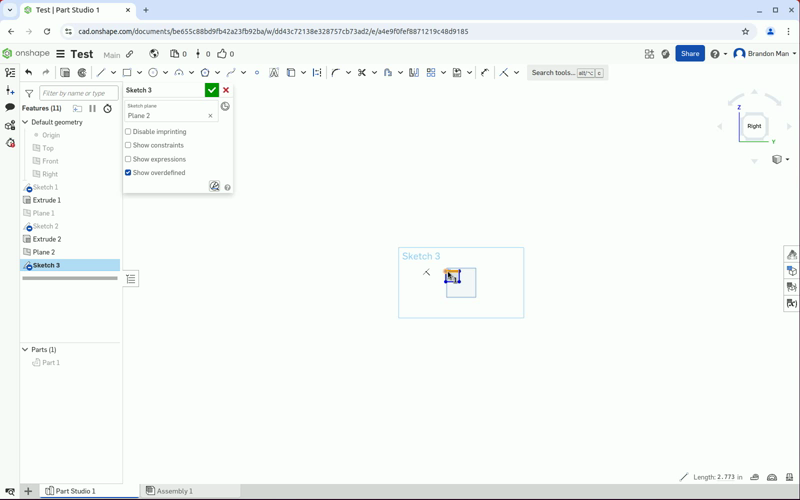
mouse_move(73, 352)
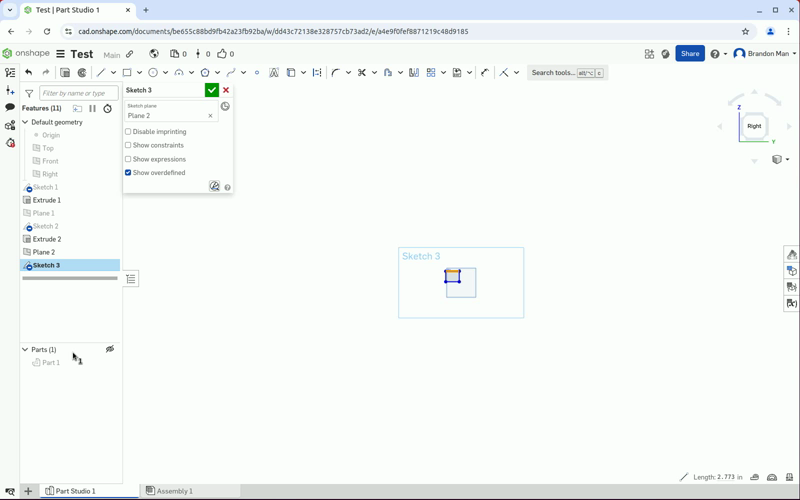
key(shift+y)
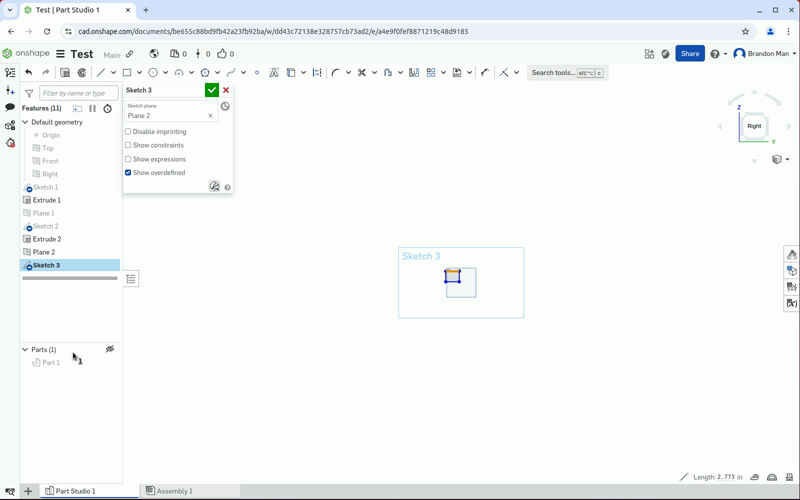
key(shift+e)
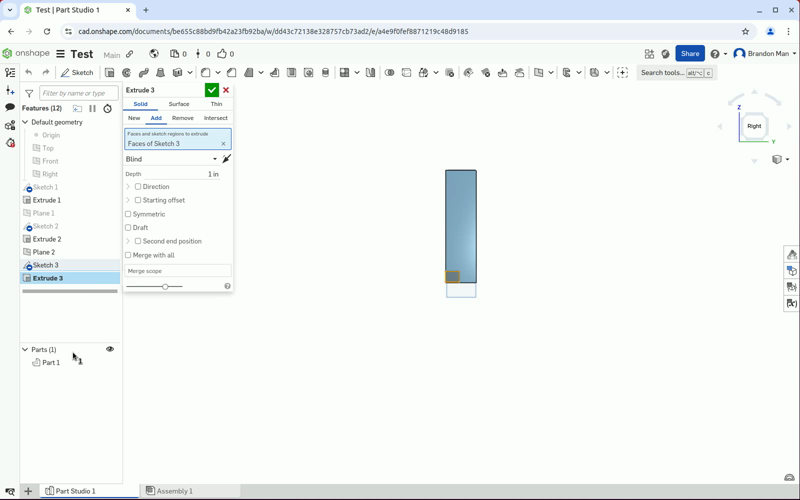
mouse_move(143, 106)
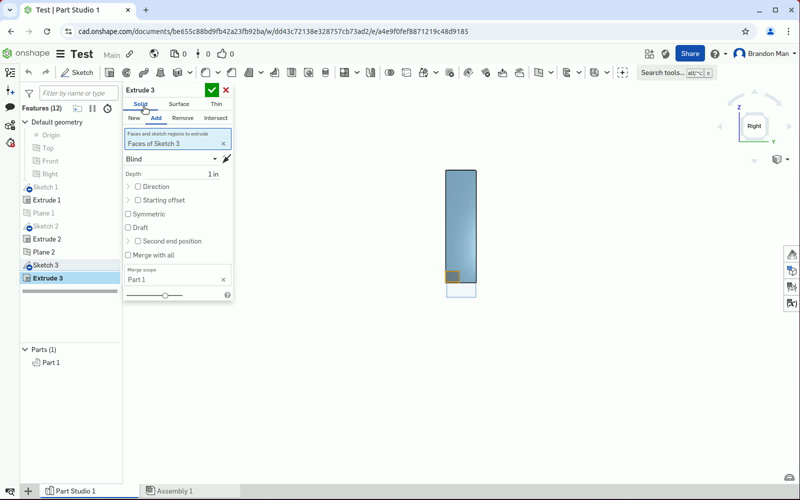
click(143, 106)
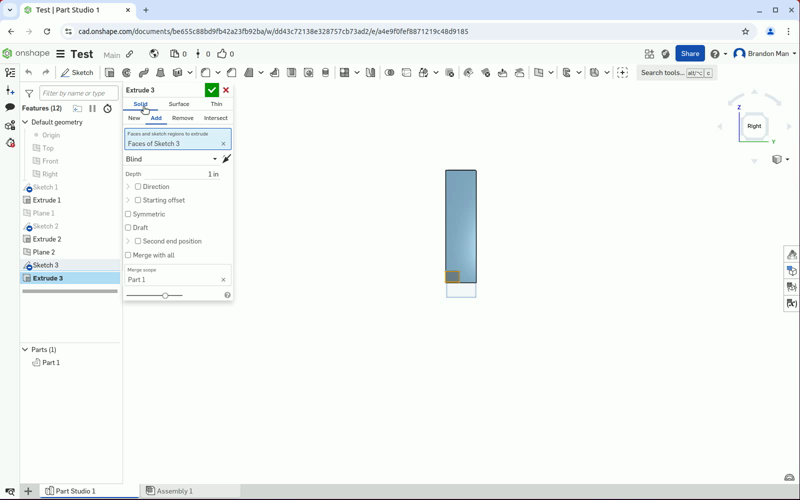
mouse_move(186, 120)
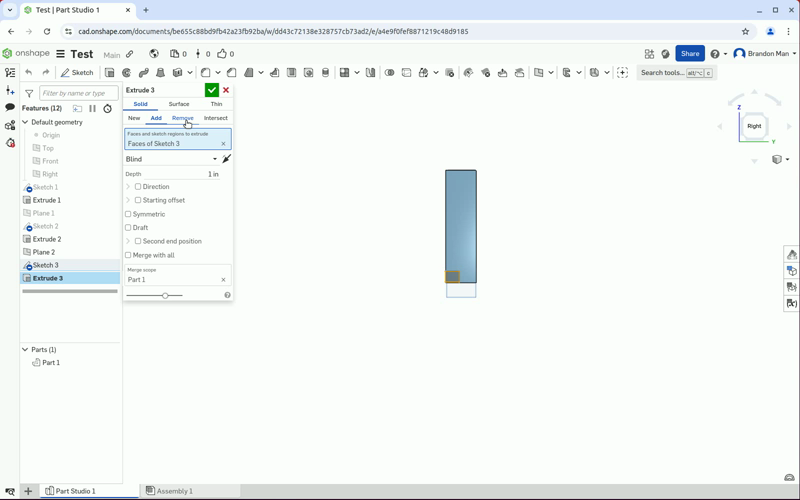
click(186, 120)
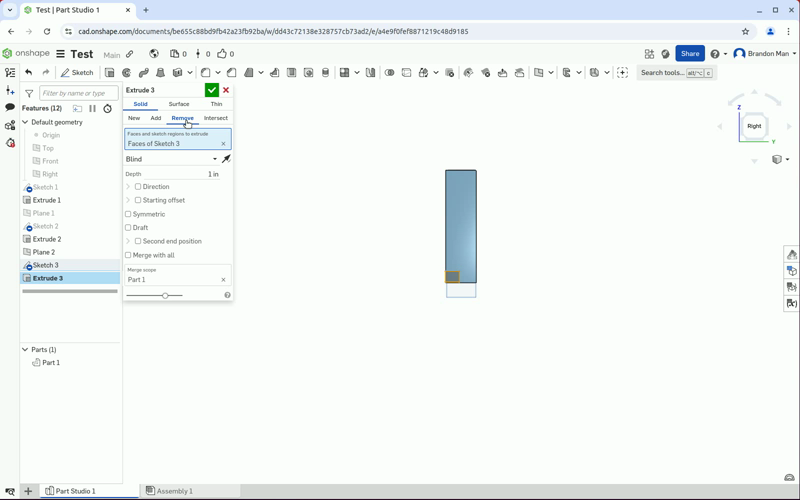
key(tab, 4)
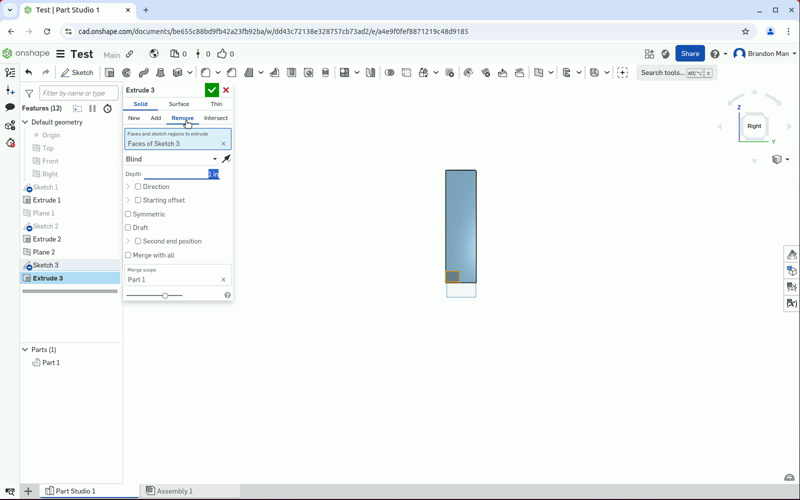
text(11.554)
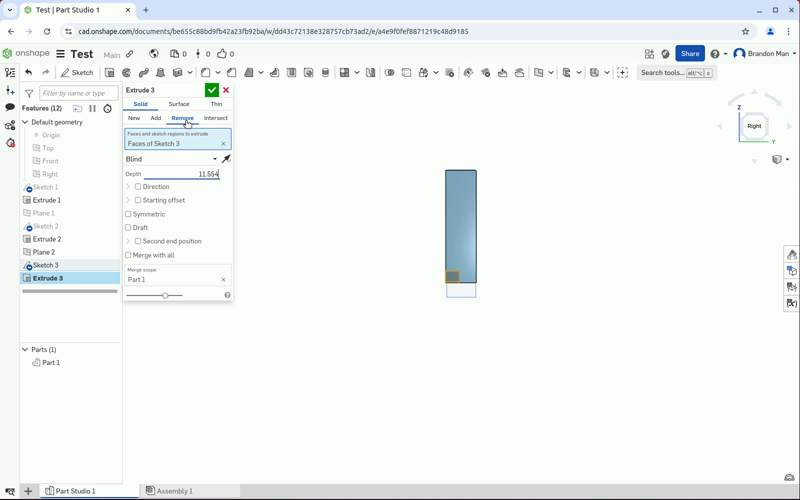
key(tab, 6)
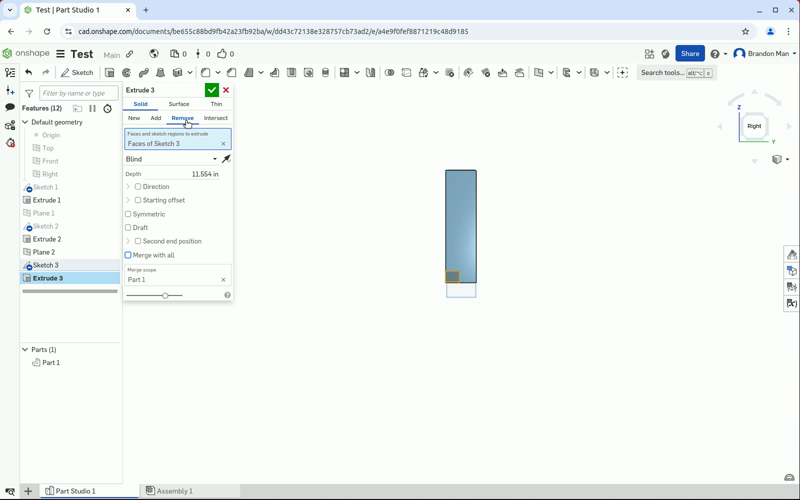
key(space)
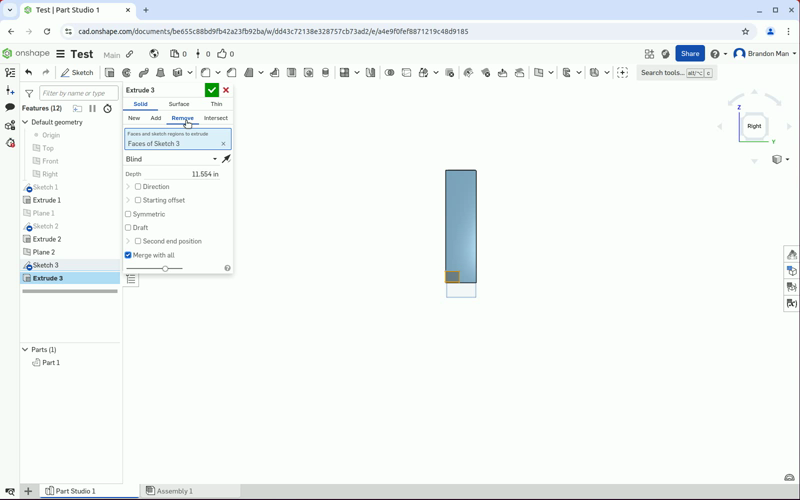
key(enter)
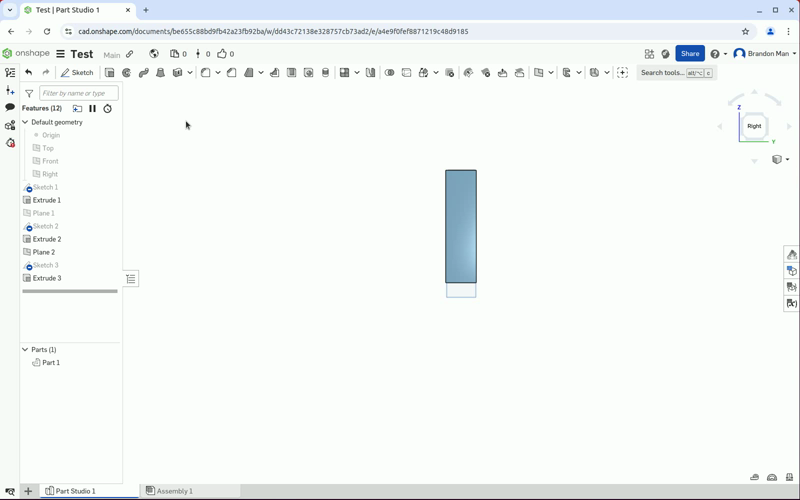
key(shift+h)
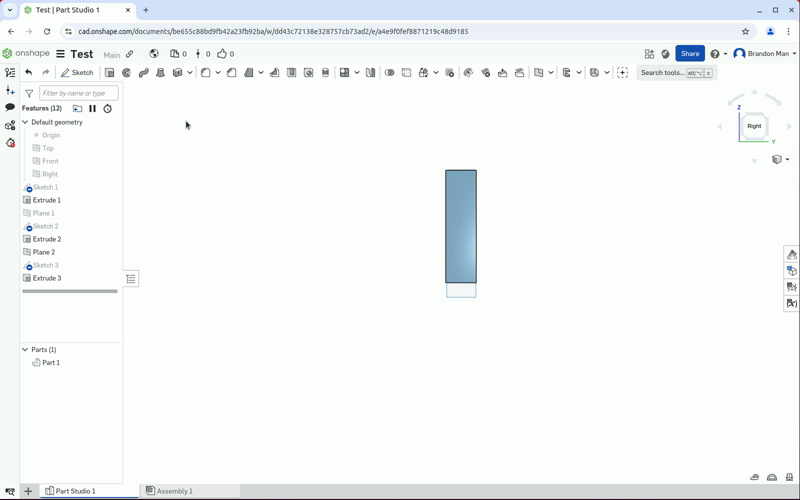
key(shift+h)
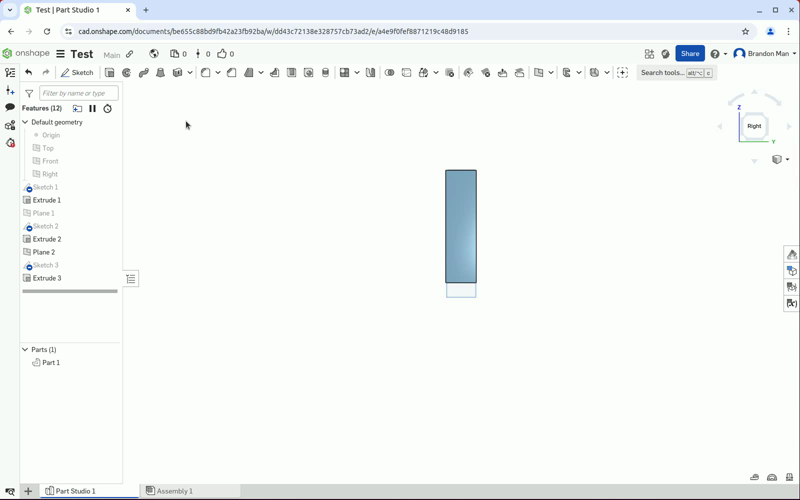
mouse_move(73, 189)
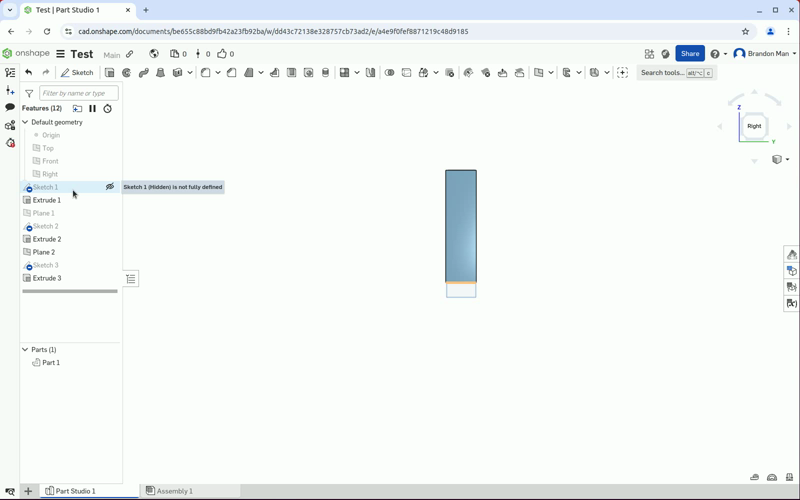
click(73, 189)
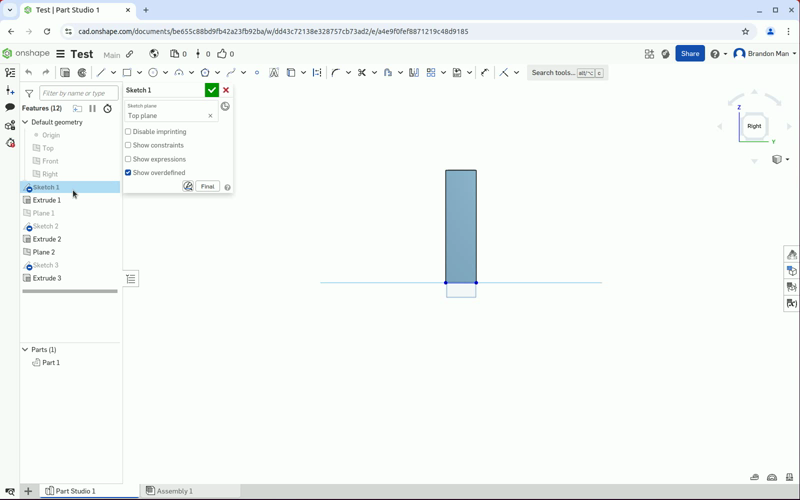
mouse_move(229, 92)
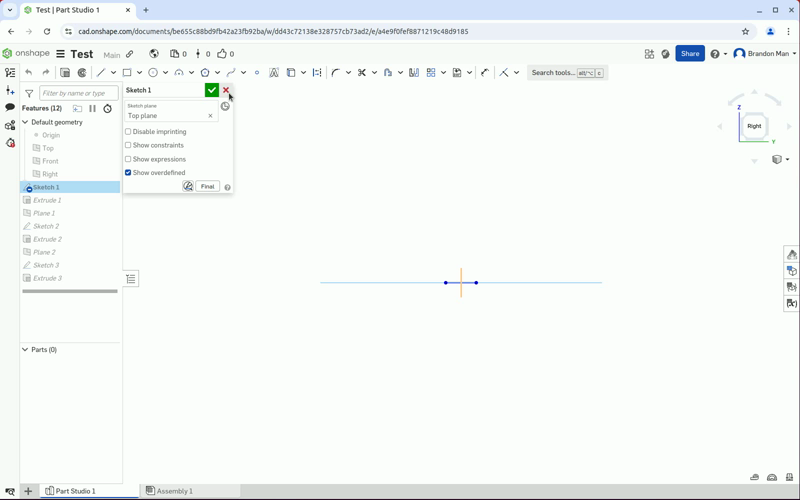
click(229, 92)
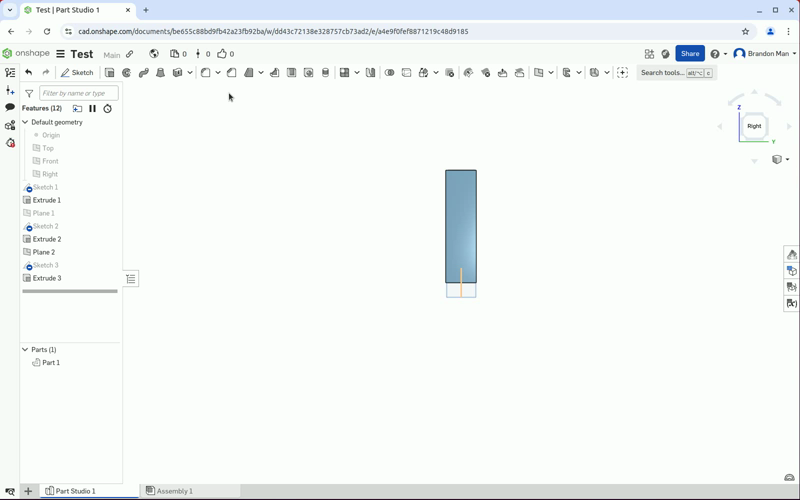
mouse_move(73, 352)
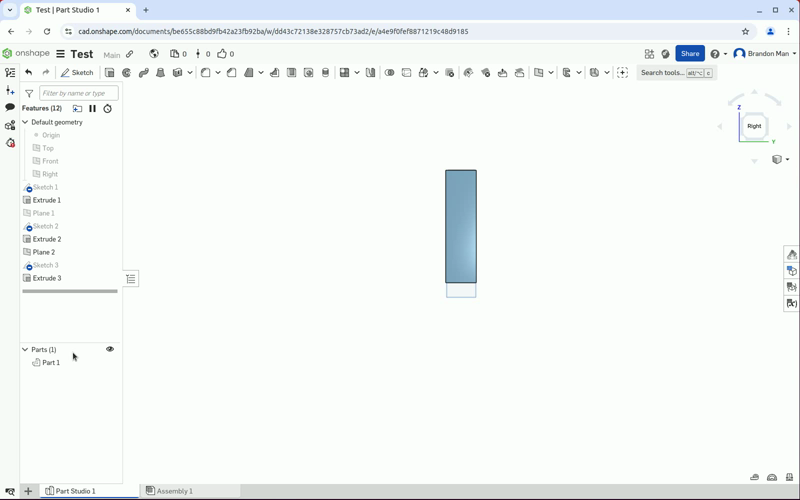
key(y)
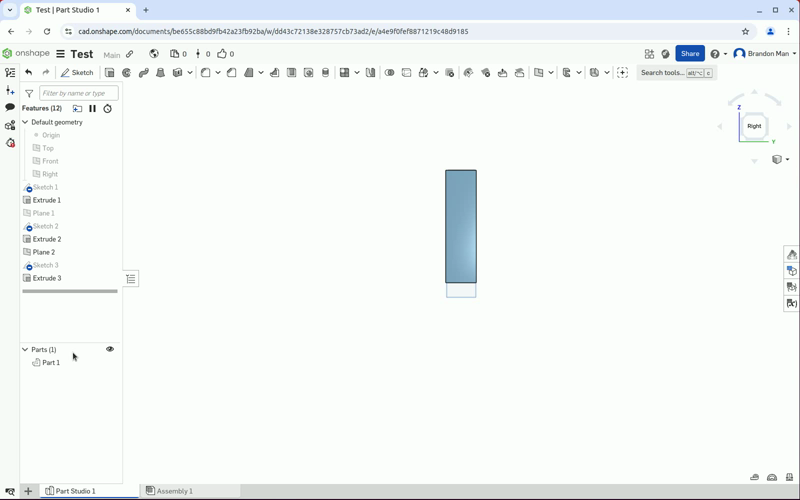
key(shift+p)
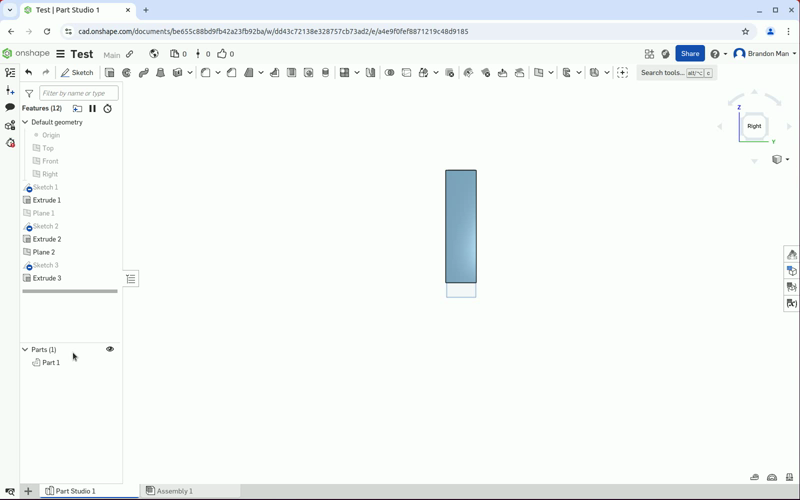
key(space)
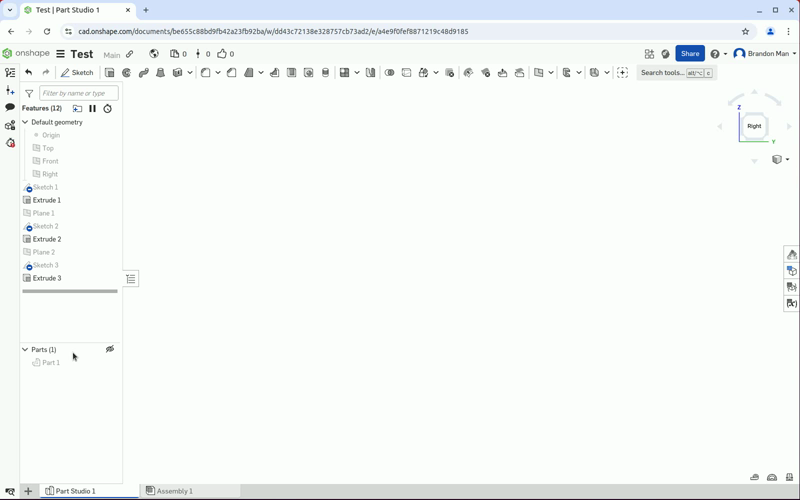
key_down(shift)
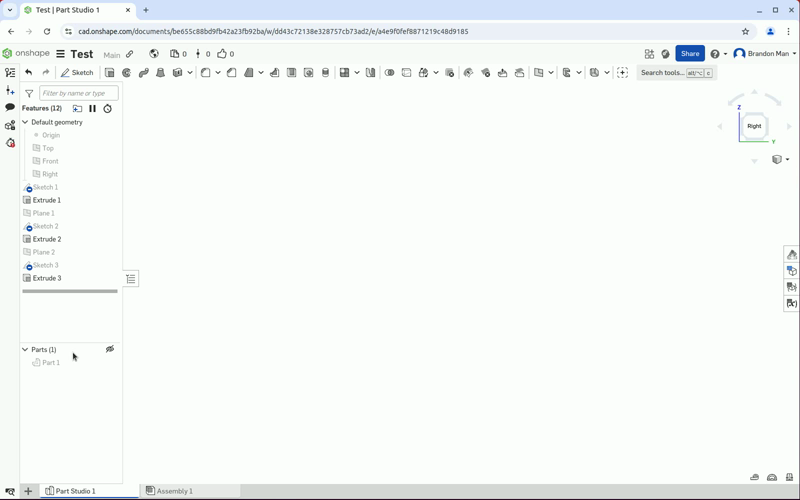
key(right)
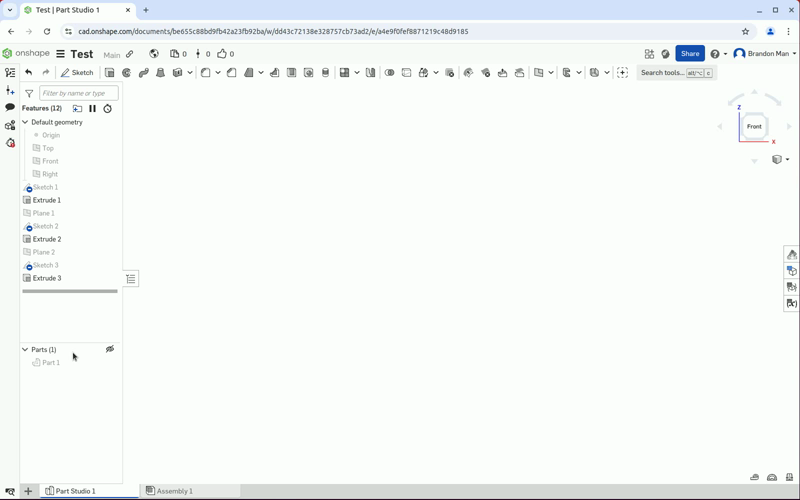
key_up(shift)
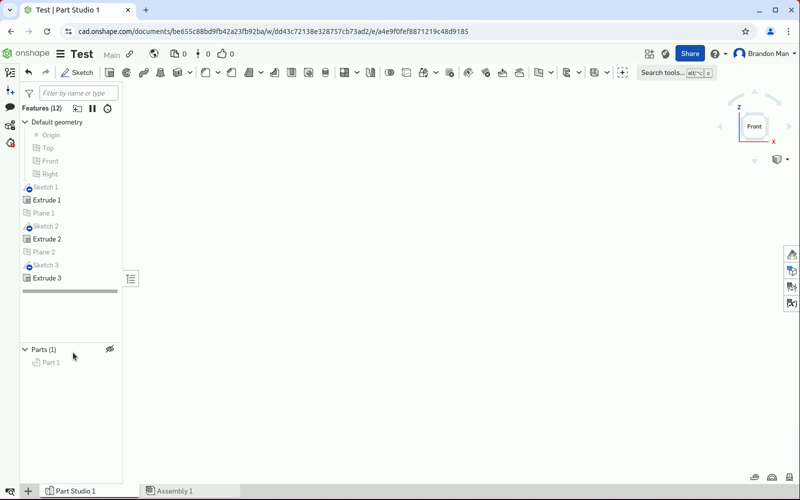
mouse_move(73, 352)
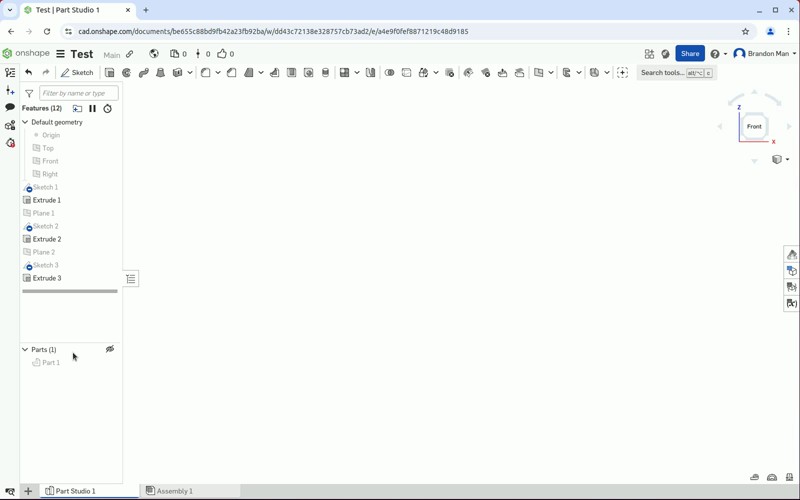
key(shift+y)
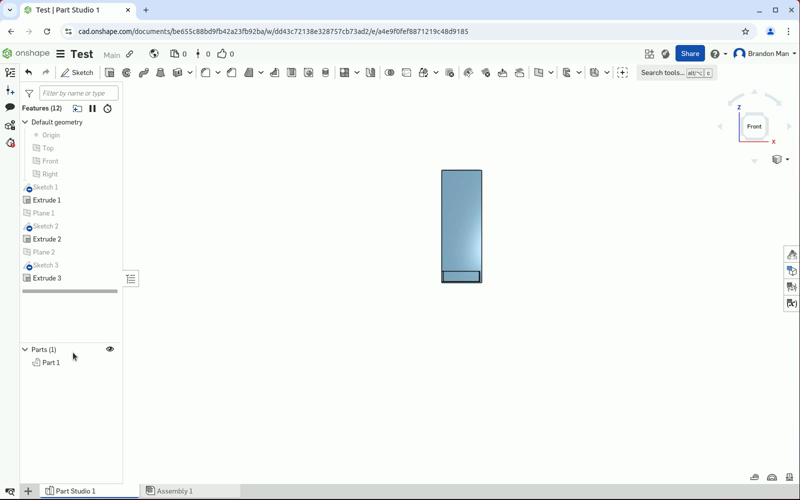
mouse_move(541, 75)
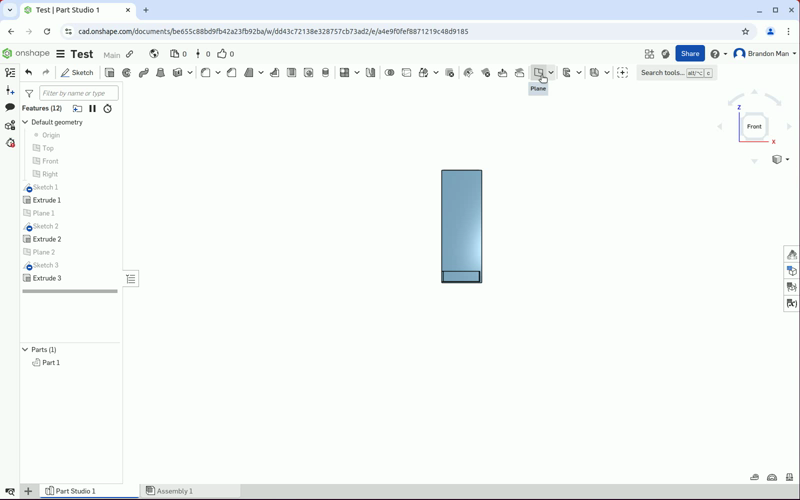
click(541, 75)
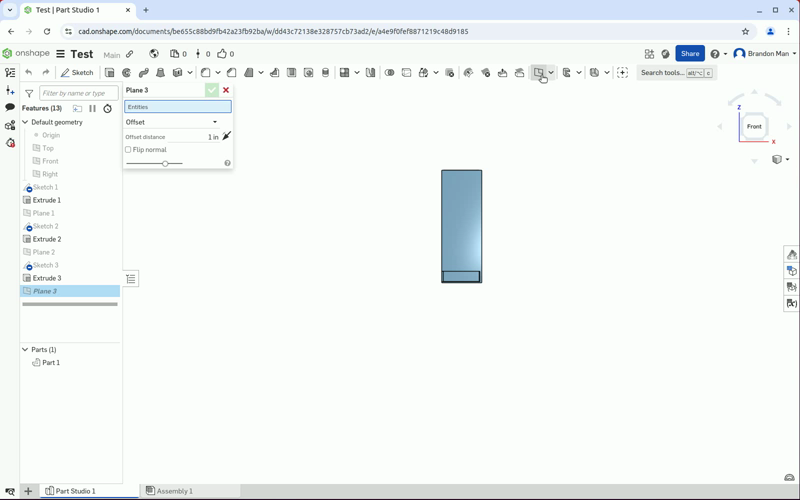
mouse_move(73, 163)
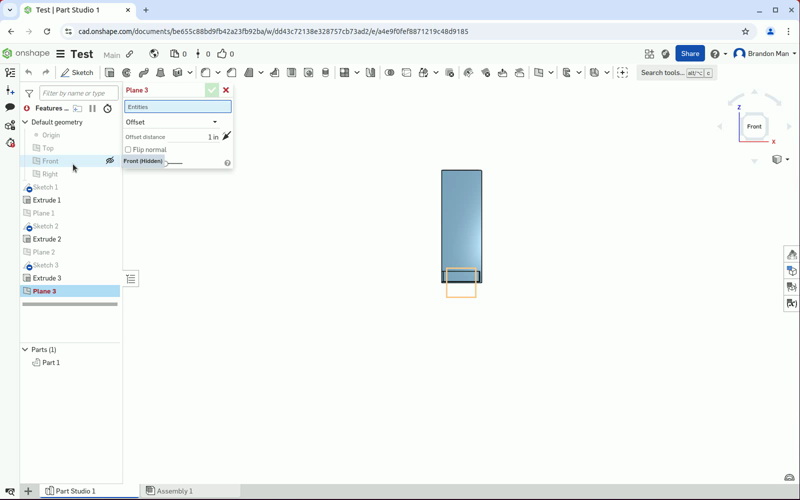
click(73, 163)
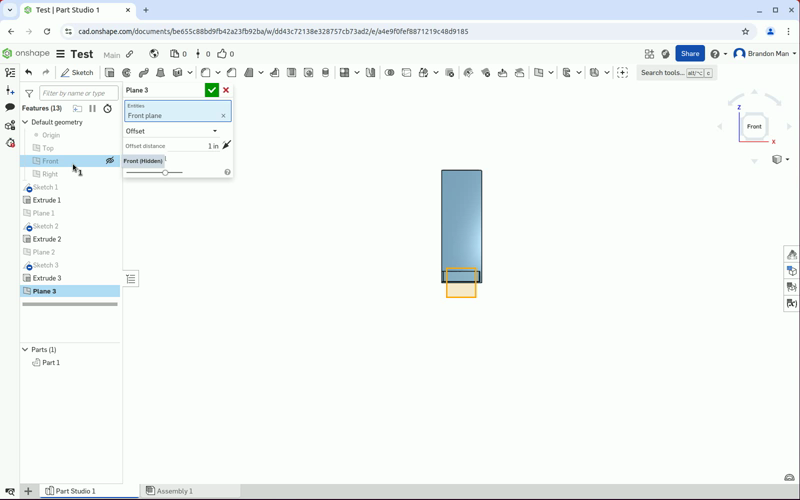
key(tab, 2)
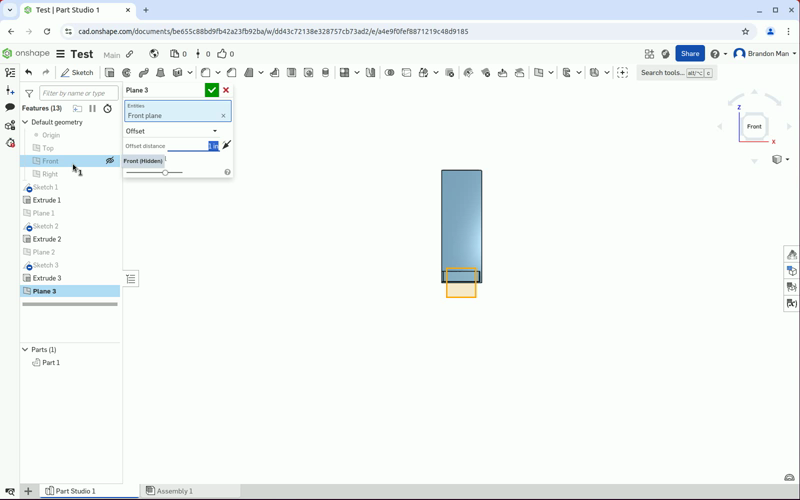
text(3.143)
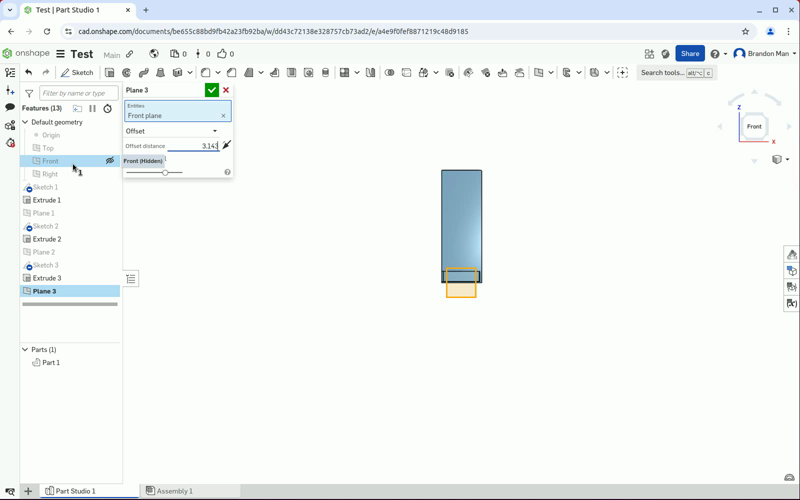
key(enter, 2)
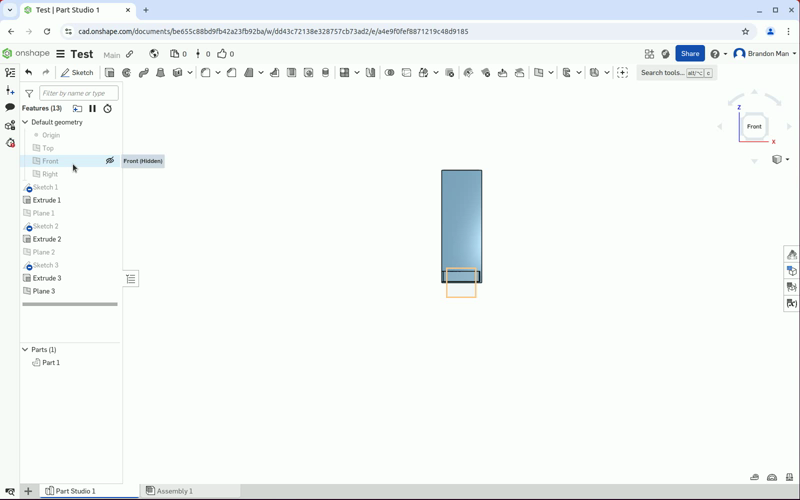
key(shift+s)
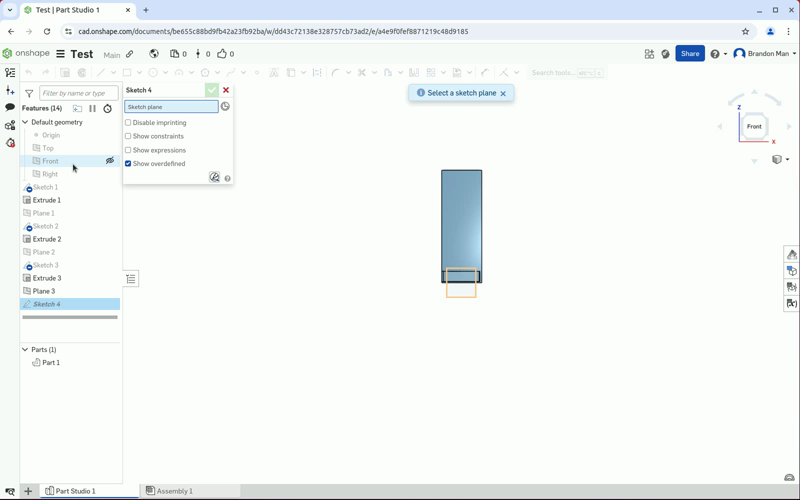
mouse_move(73, 293)
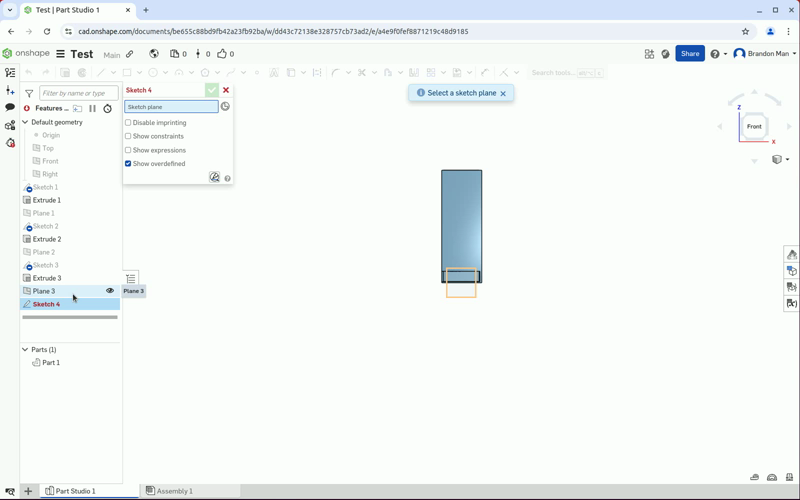
click(73, 293)
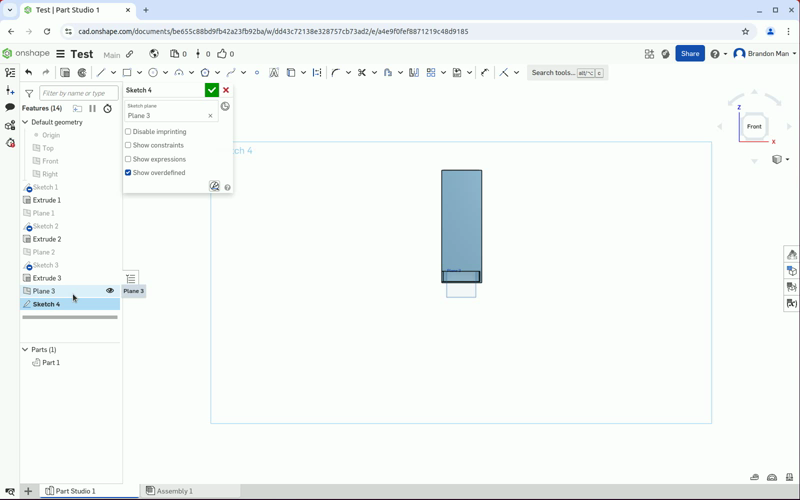
mouse_move(73, 352)
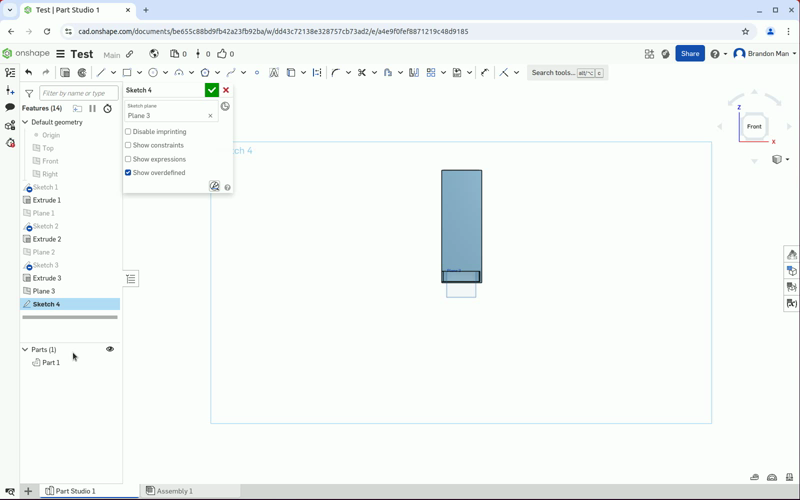
key(y)
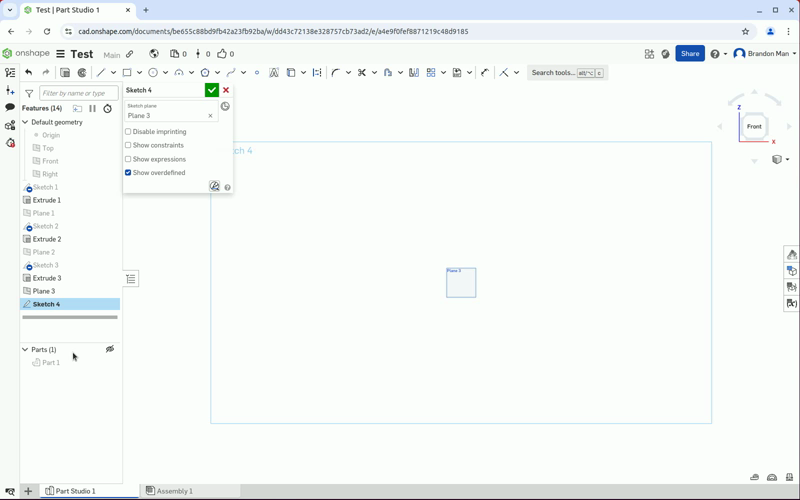
key(l)
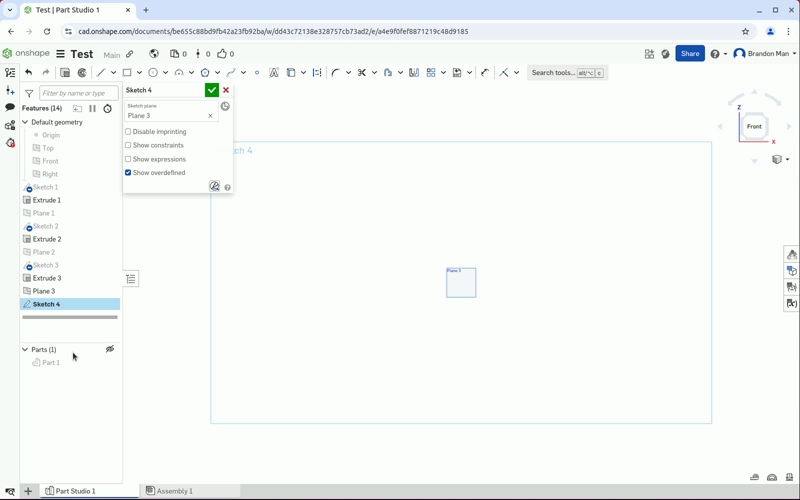
key_down(shift)
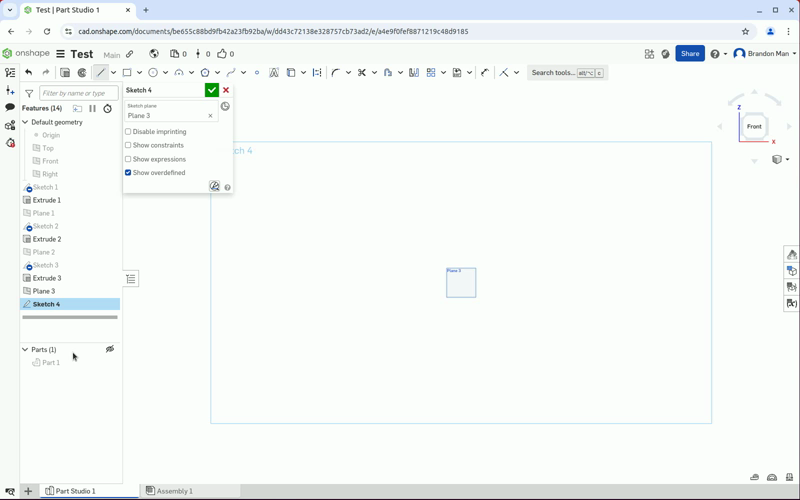
mouse_move(457, 250)
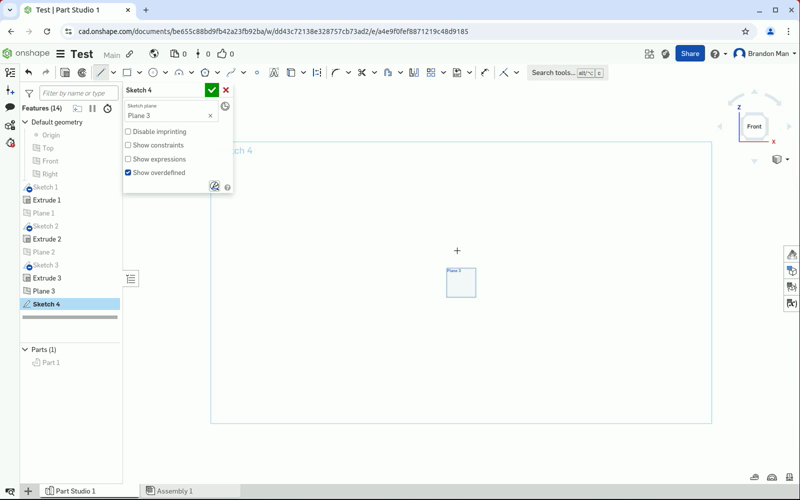
click(457, 250)
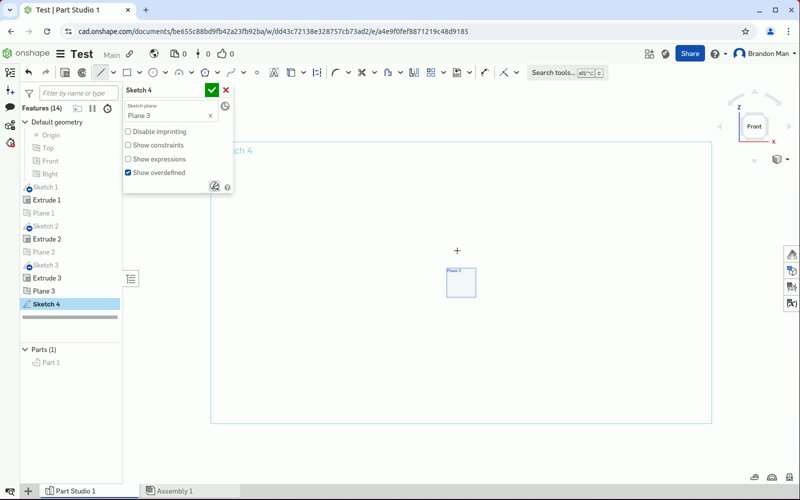
key_up(shift)
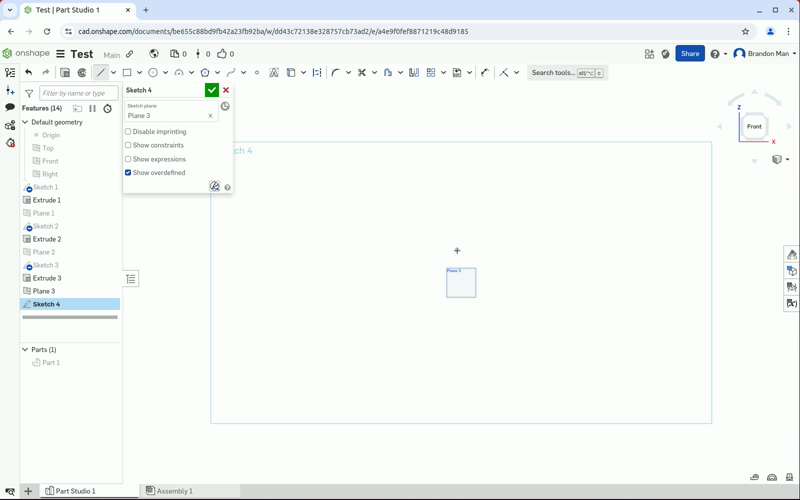
key_down(shift)
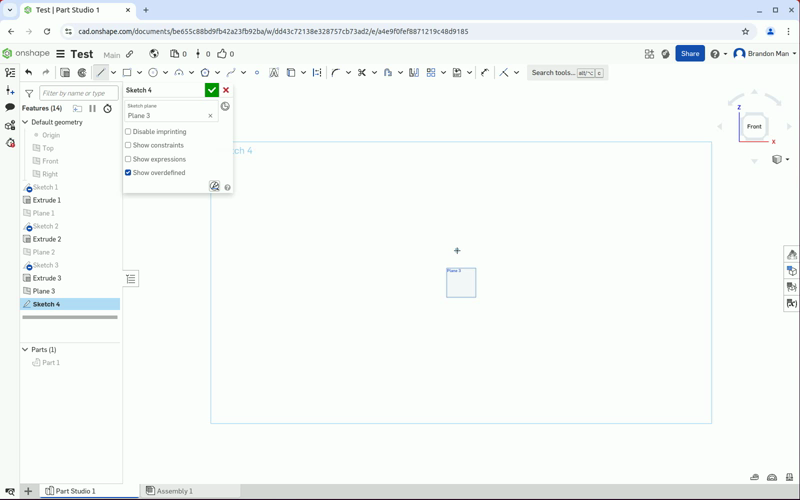
mouse_move(487, 250)
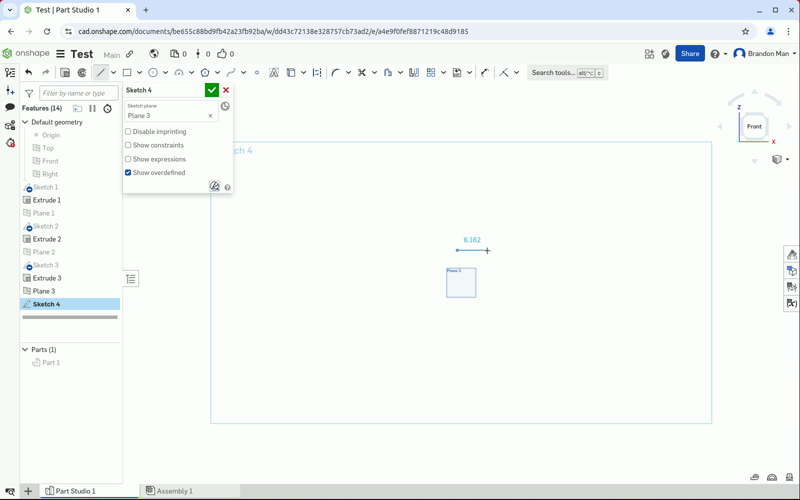
mouse_move(461, 257)
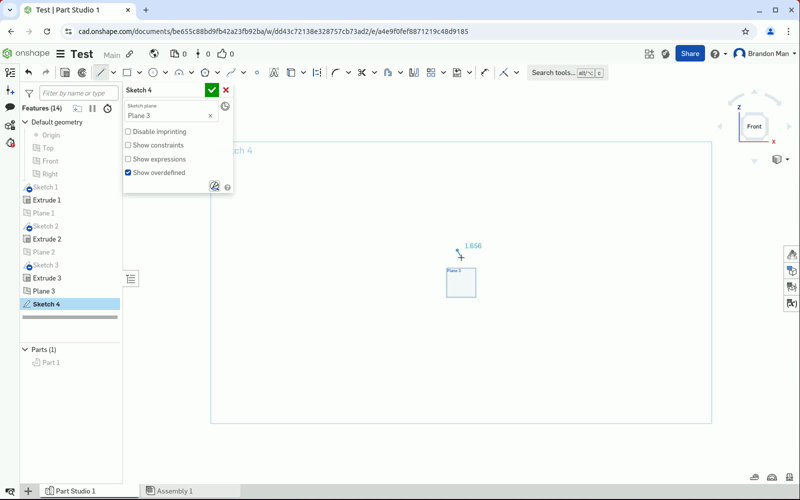
click(461, 257)
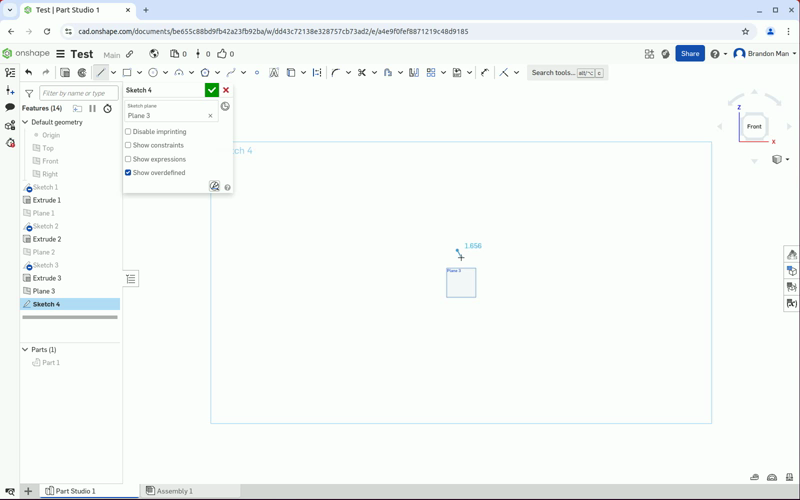
key_up(shift)
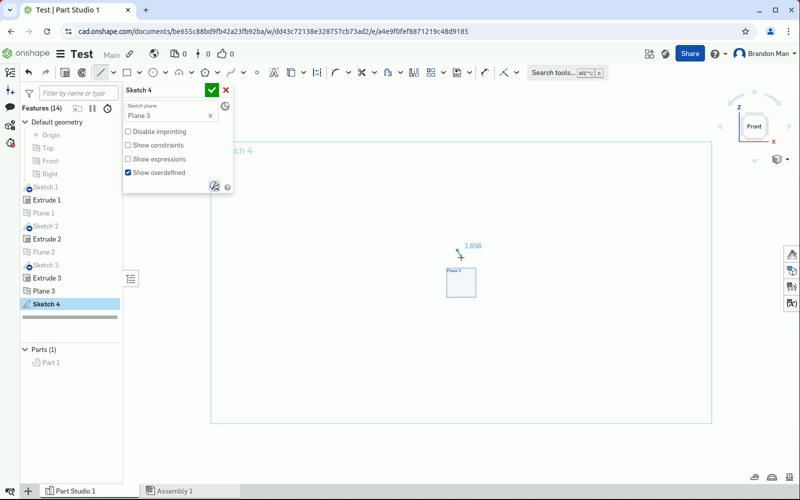
key_down(shift)
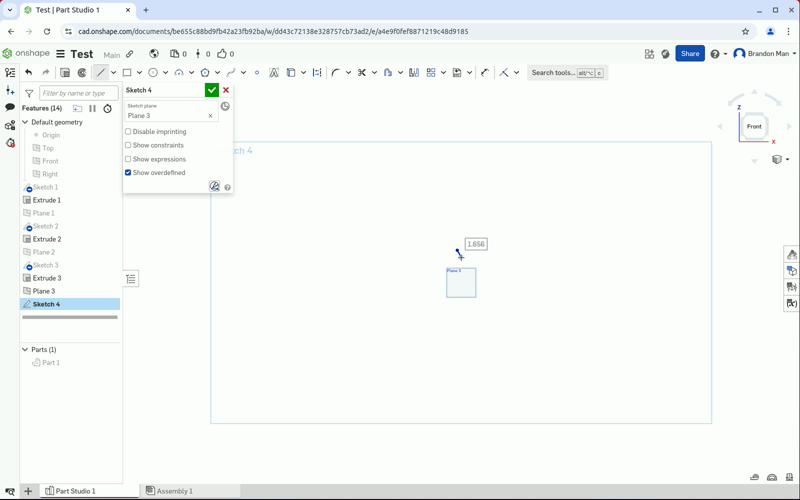
mouse_move(491, 257)
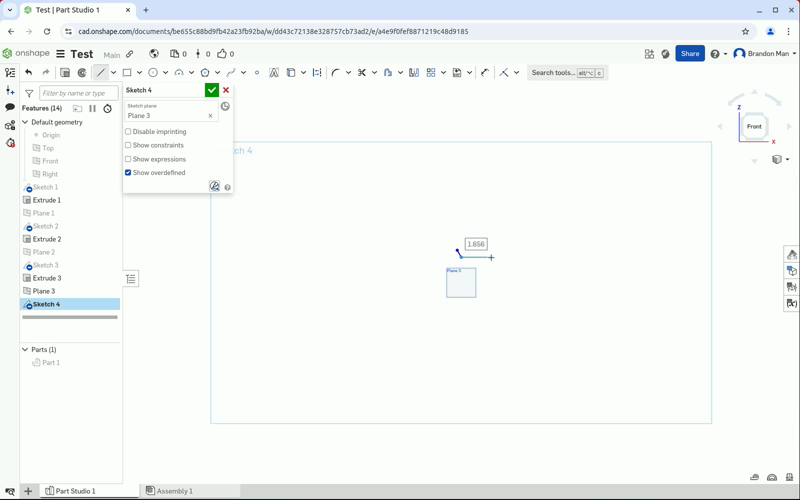
mouse_move(465, 250)
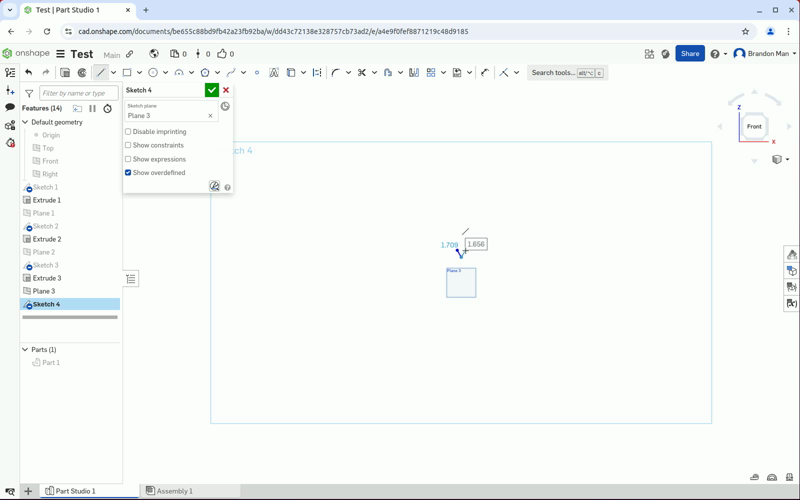
click(465, 250)
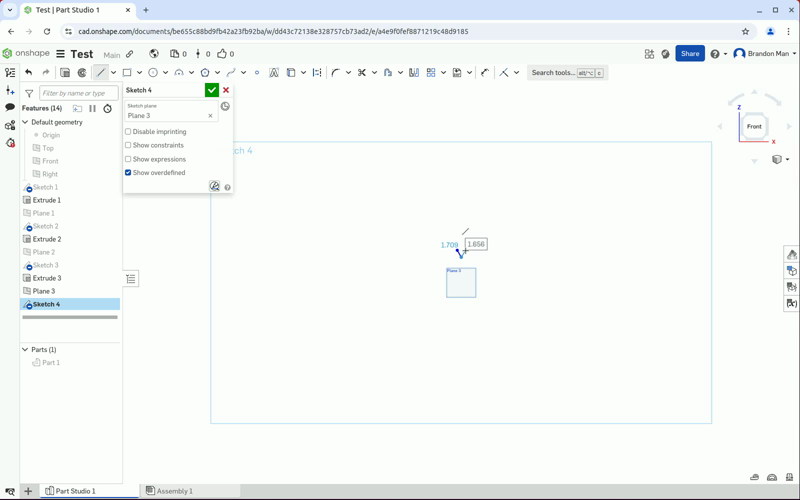
key_up(shift)
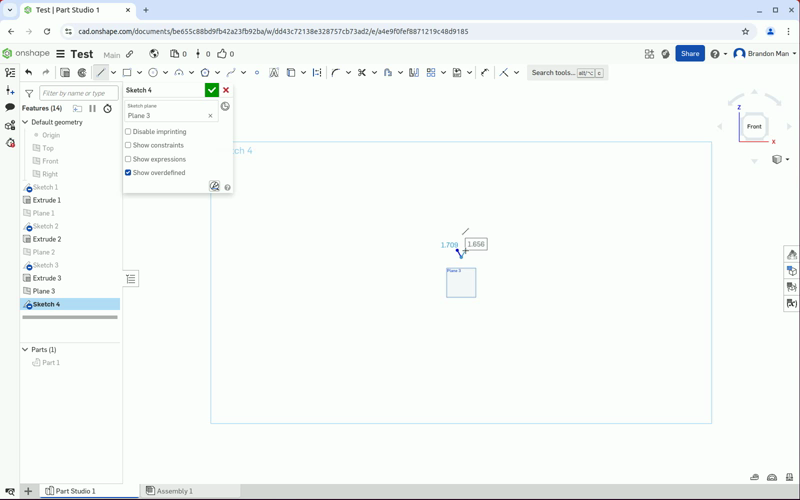
mouse_move(495, 250)
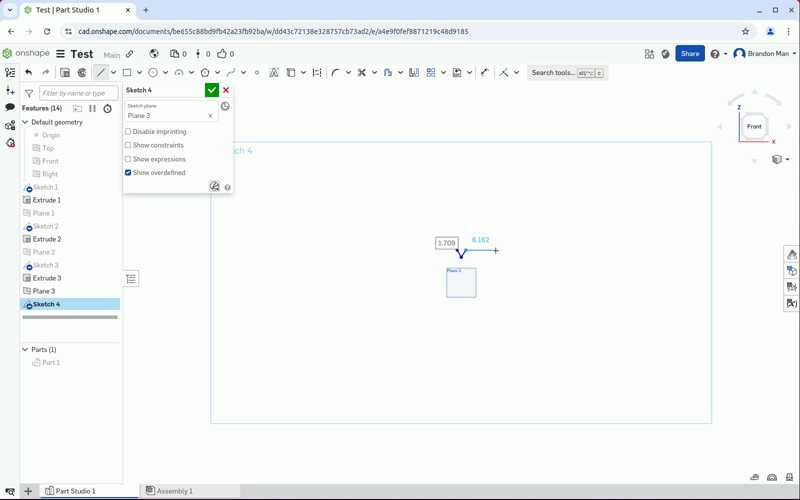
key_down(shift)
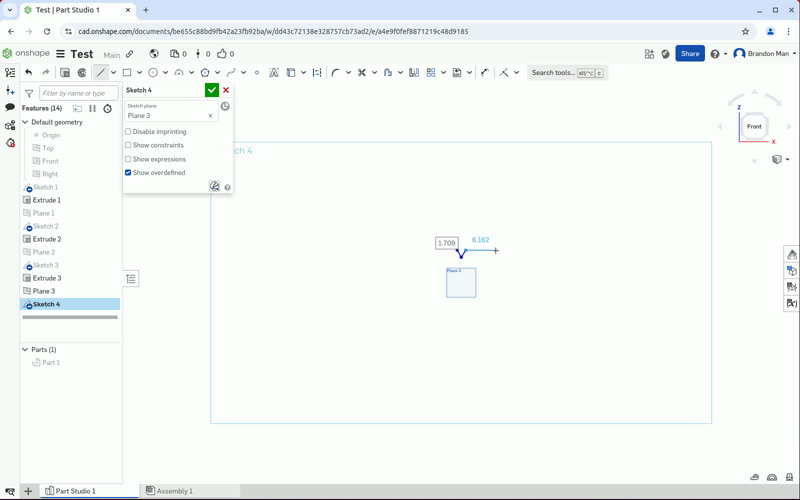
mouse_move(457, 250)
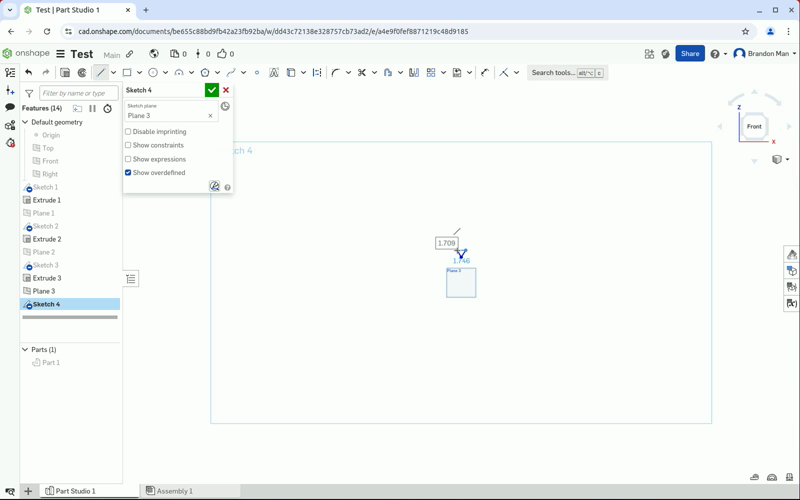
key_up(shift)
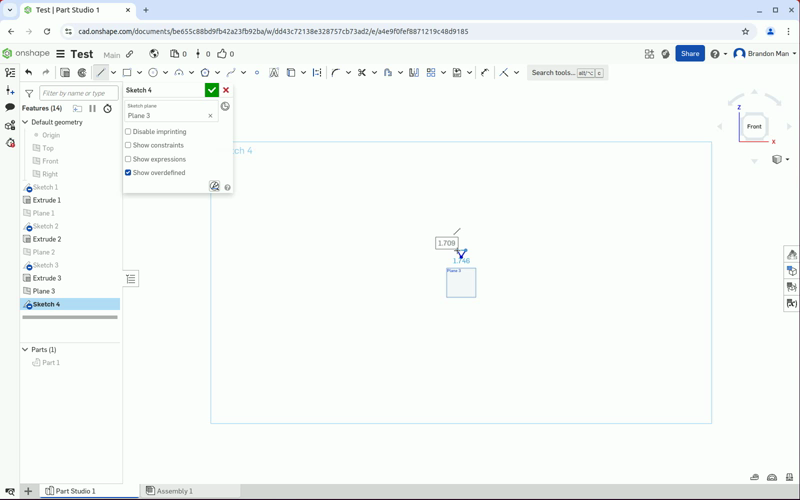
click(457, 250)
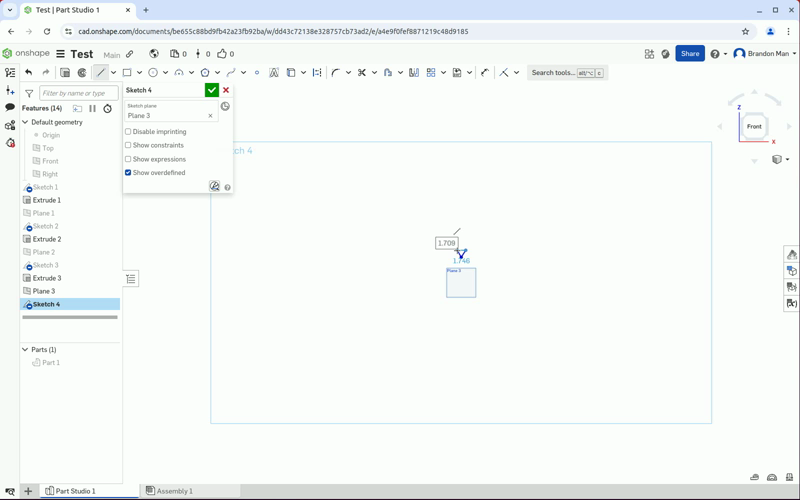
key(esc)
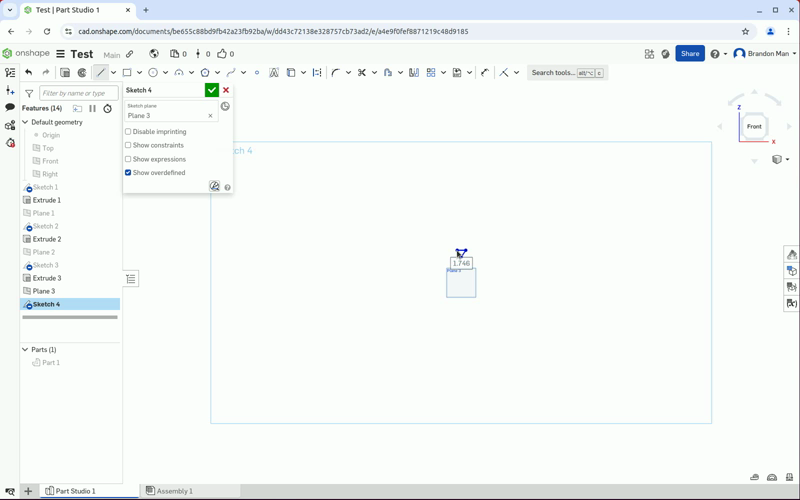
mouse_move(463, 250)
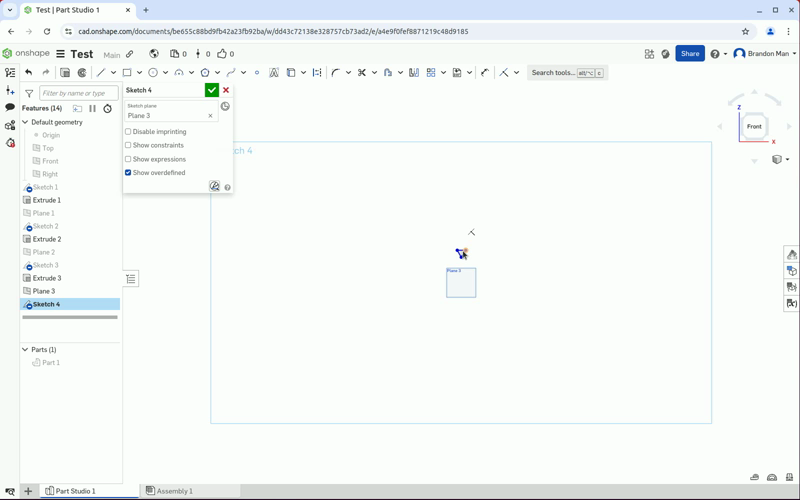
scroll(6)
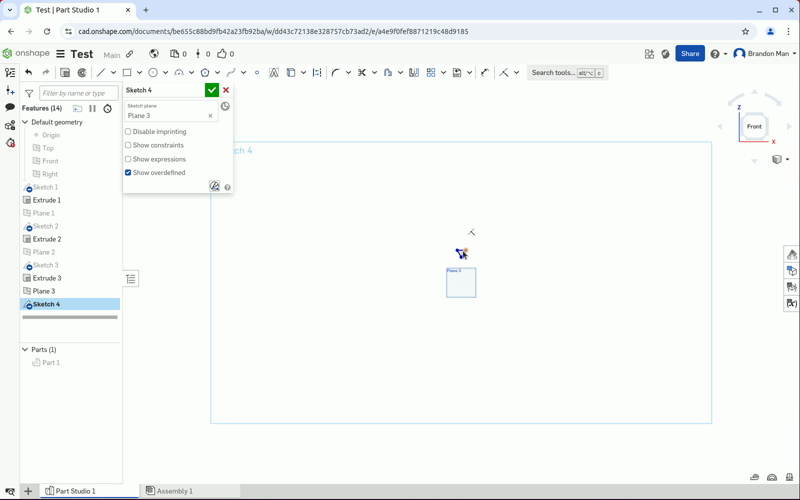
scroll(6)
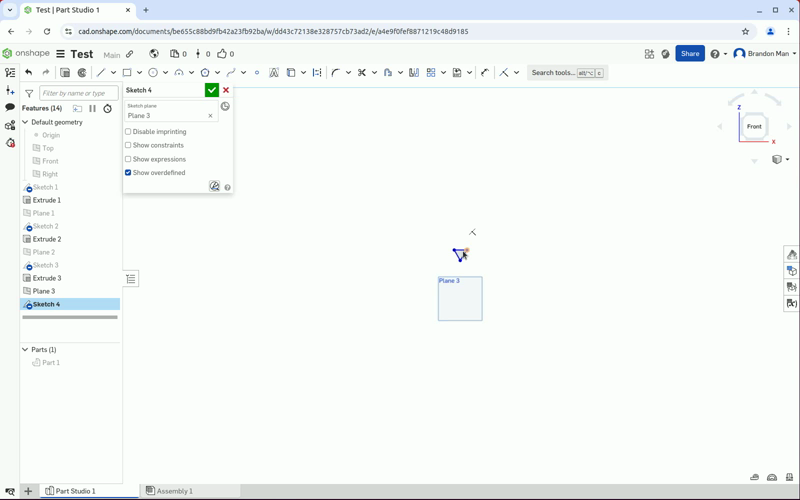
scroll(6)
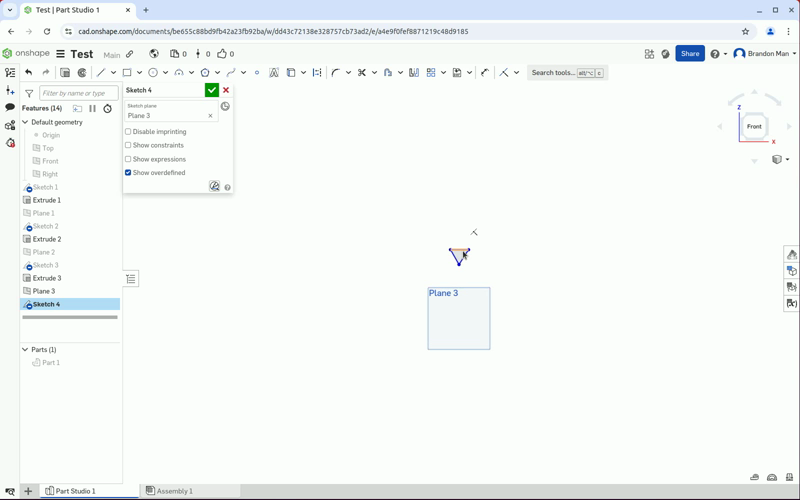
scroll(6)
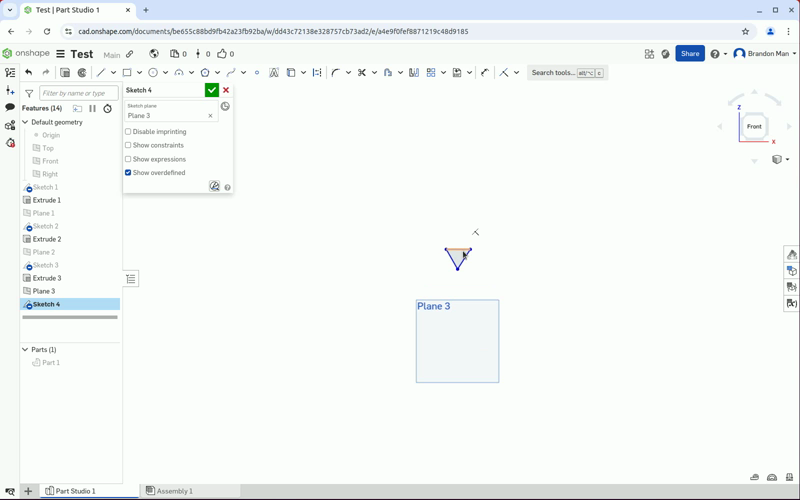
scroll(6)
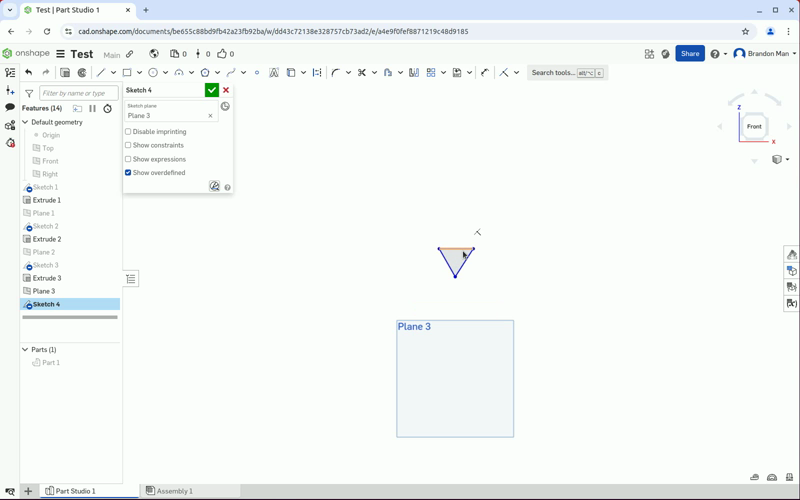
scroll(6)
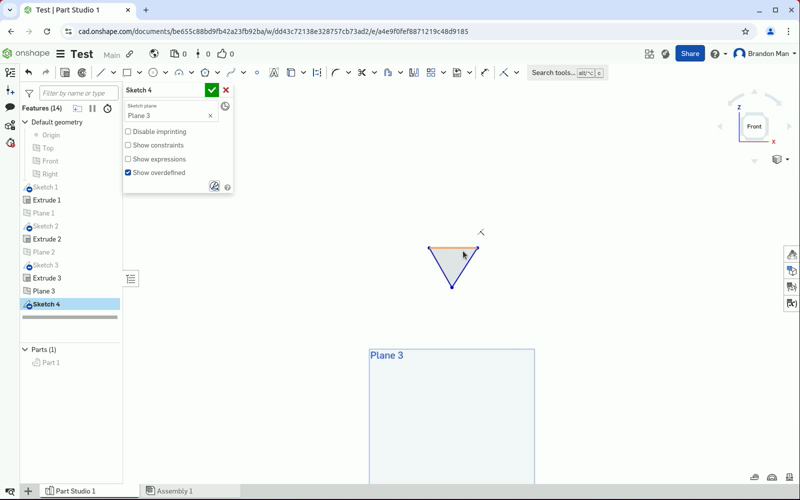
scroll(6)
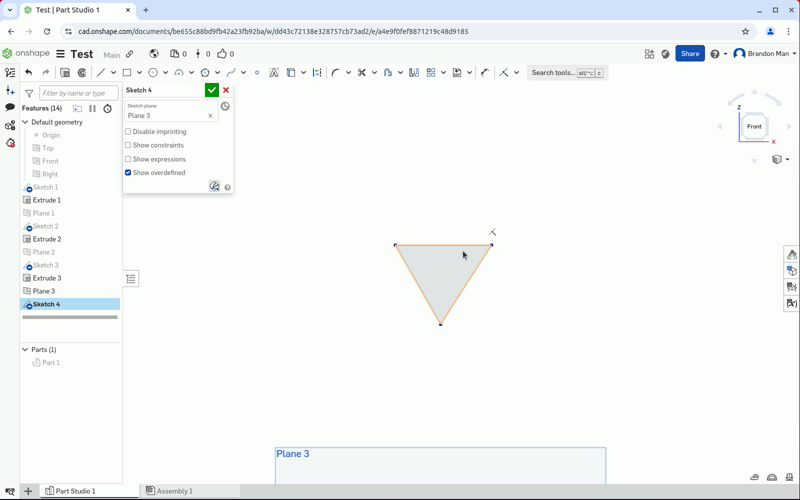
click(463, 250)
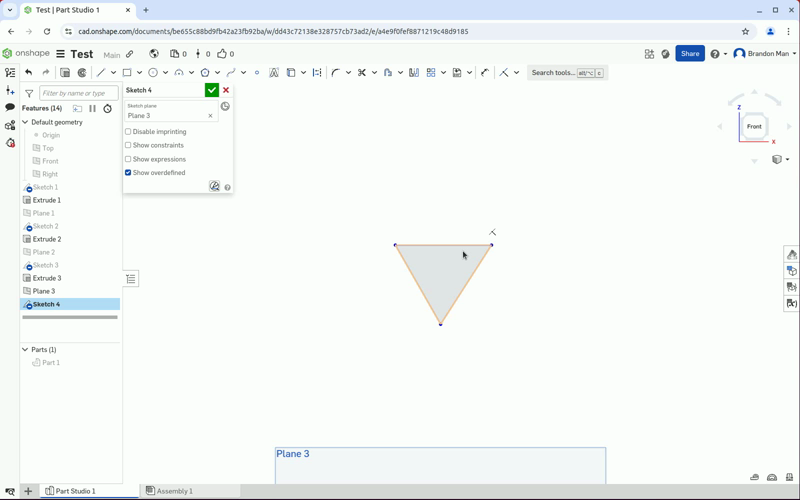
scroll(-6)
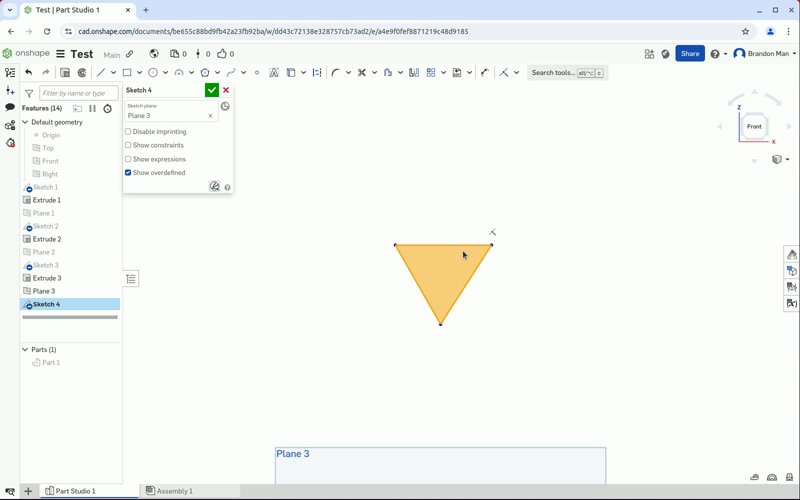
scroll(-6)
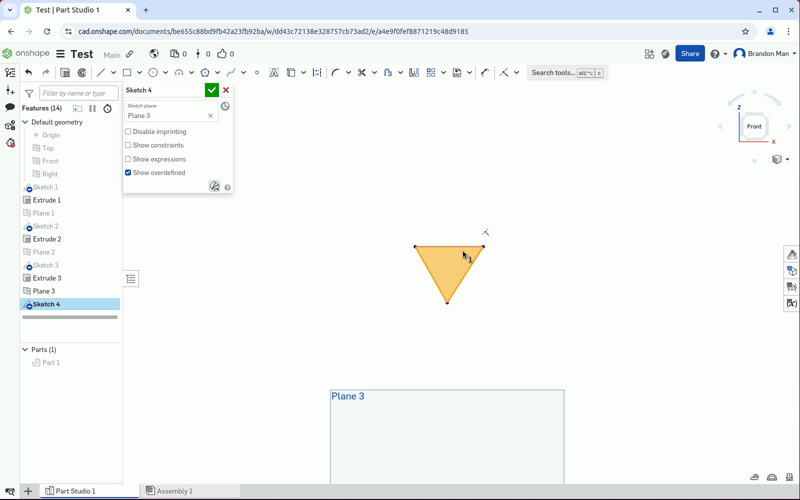
scroll(-6)
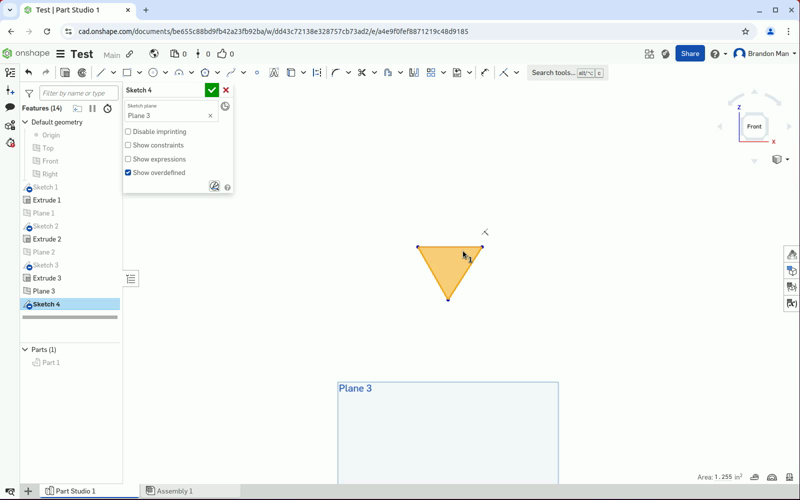
scroll(-6)
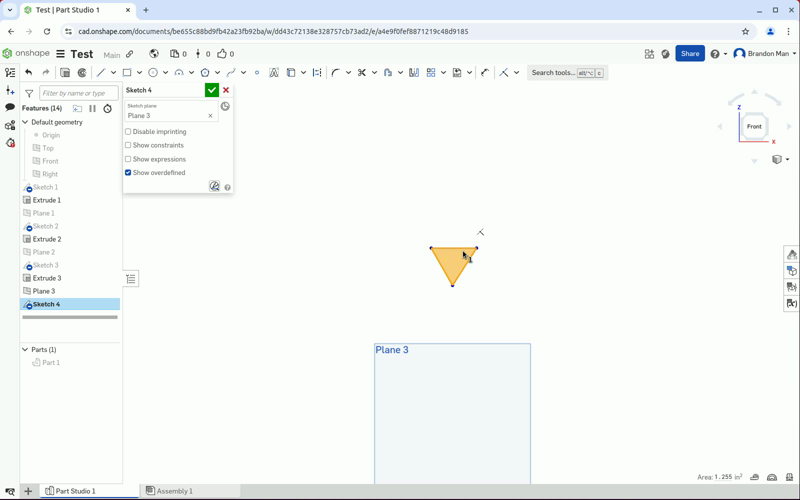
scroll(-6)
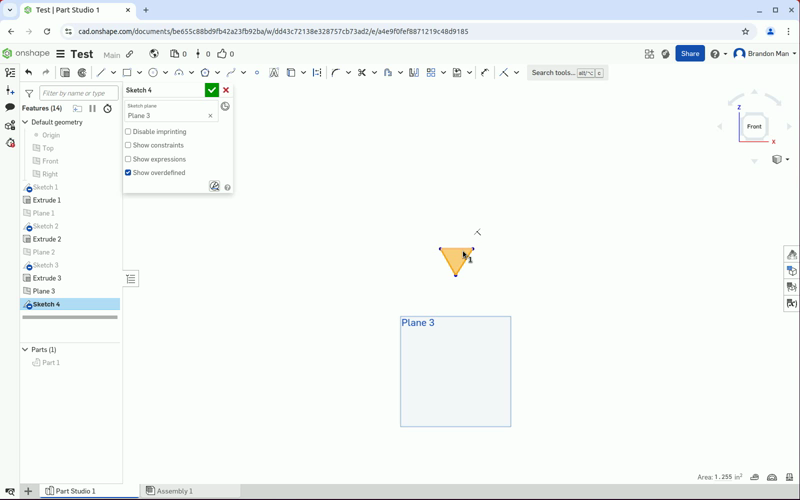
scroll(-6)
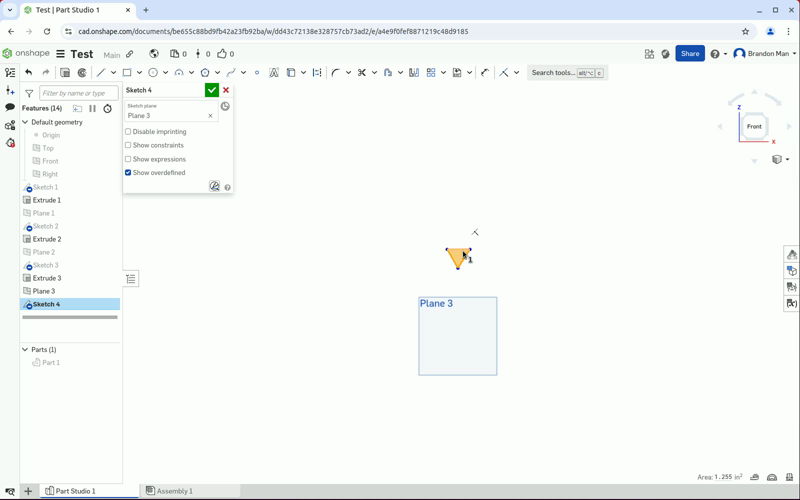
scroll(-6)
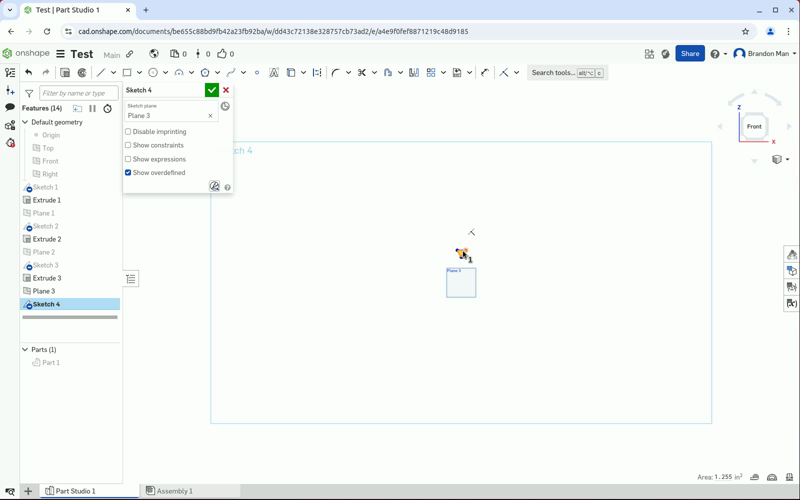
mouse_move(73, 352)
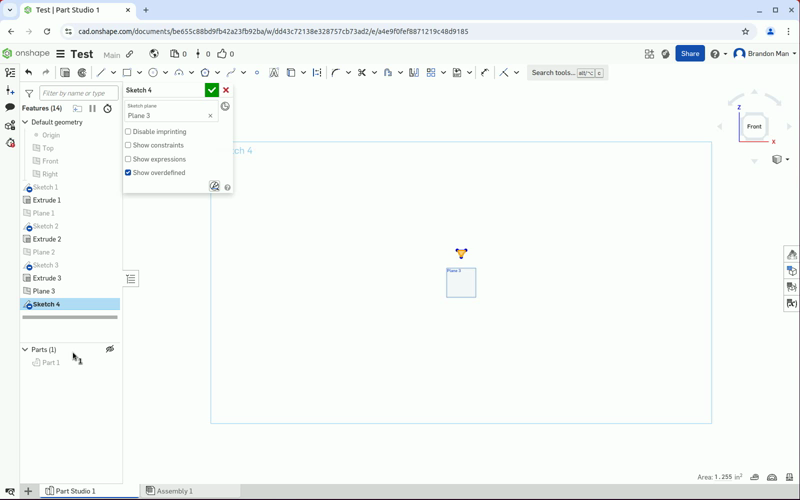
key(shift+y)
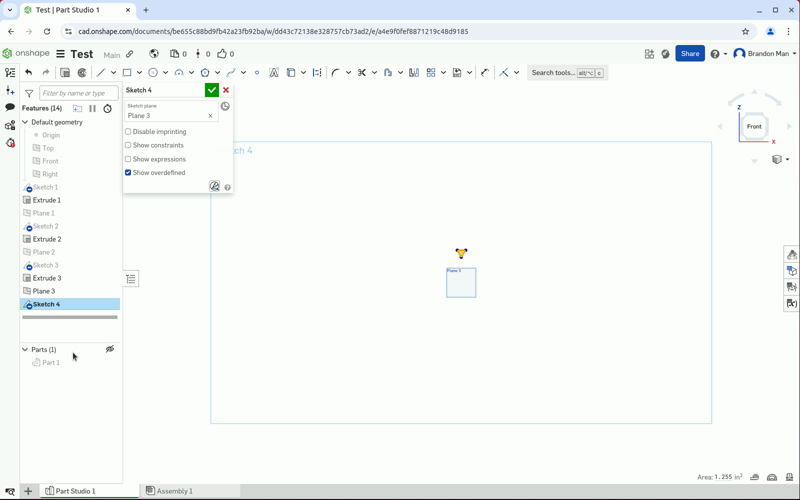
key(shift+e)
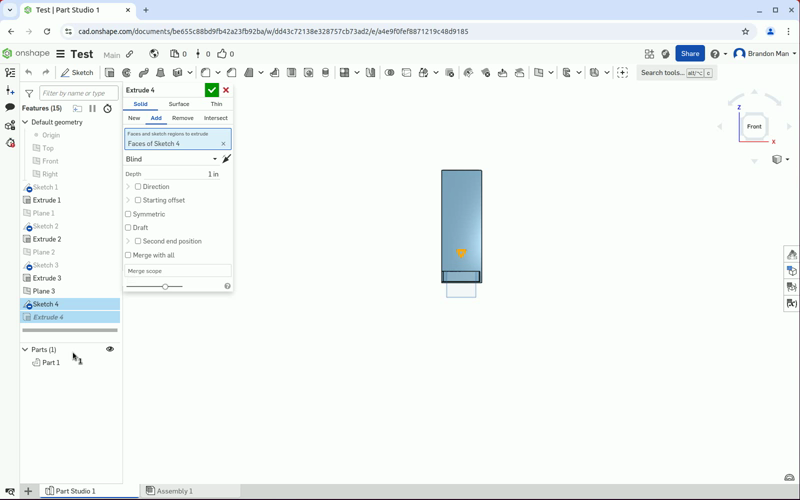
mouse_move(143, 106)
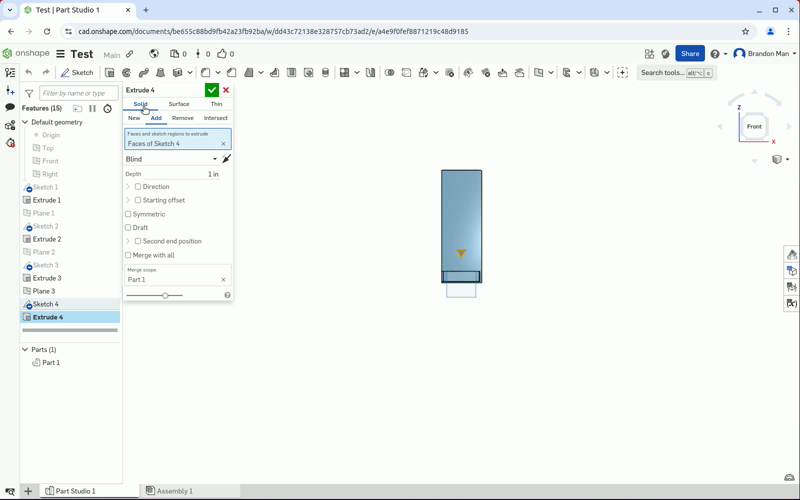
click(143, 106)
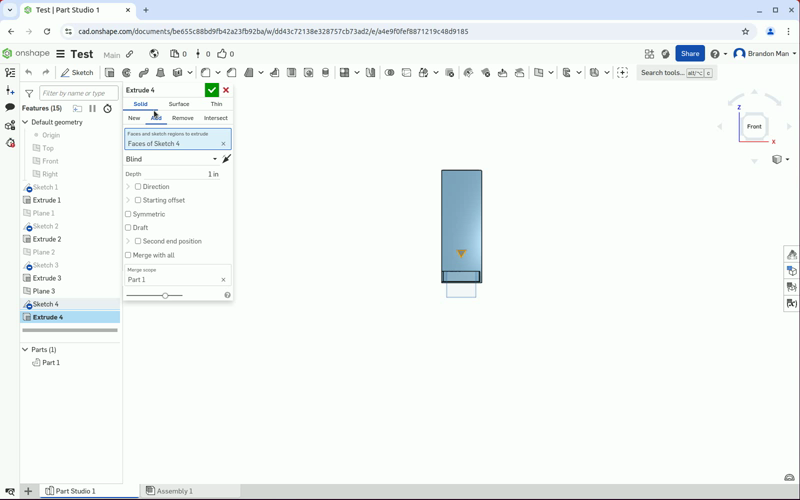
mouse_move(186, 120)
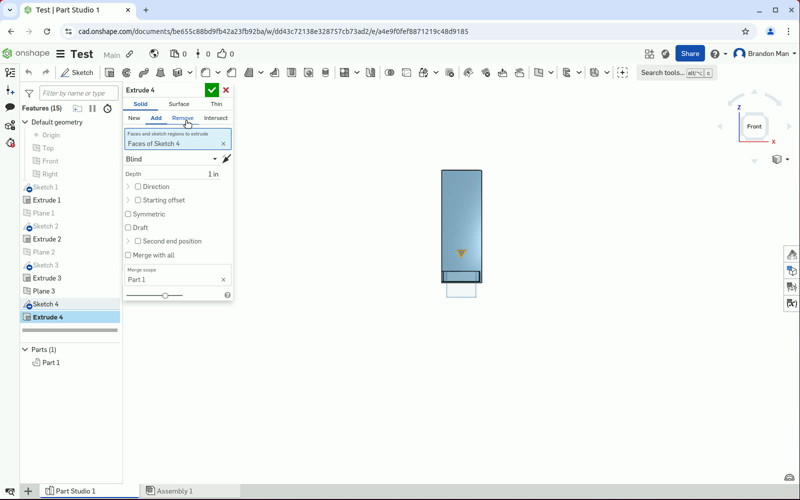
click(186, 120)
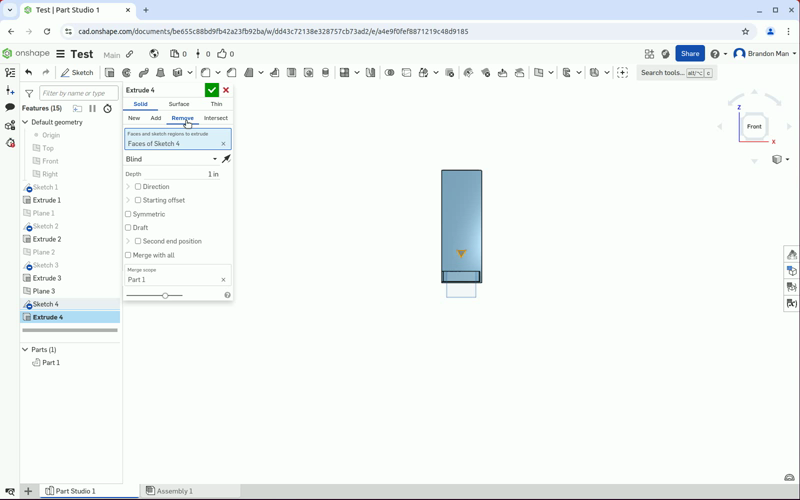
key(tab, 4)
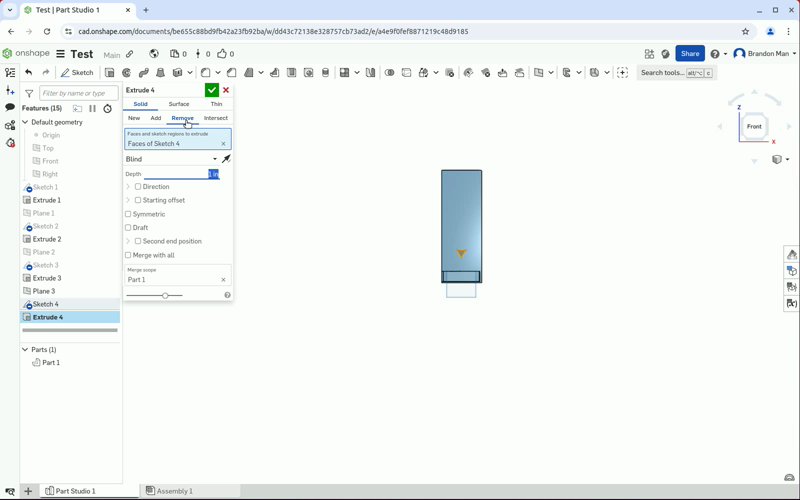
text(0.241)
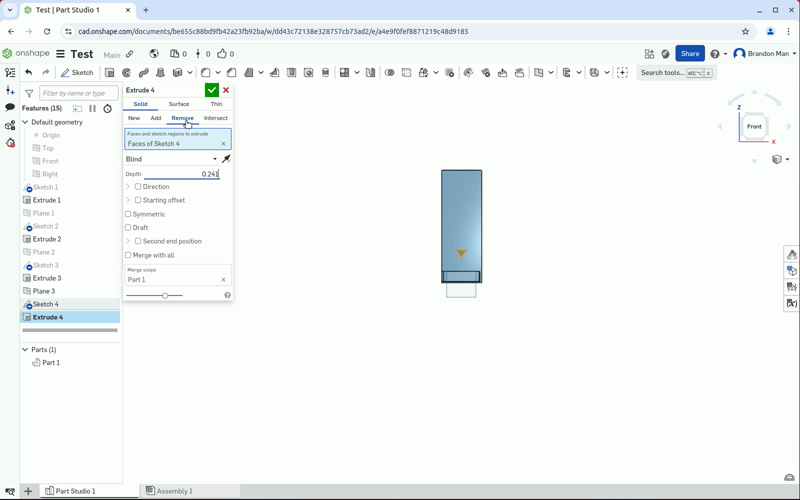
key(tab, 6)
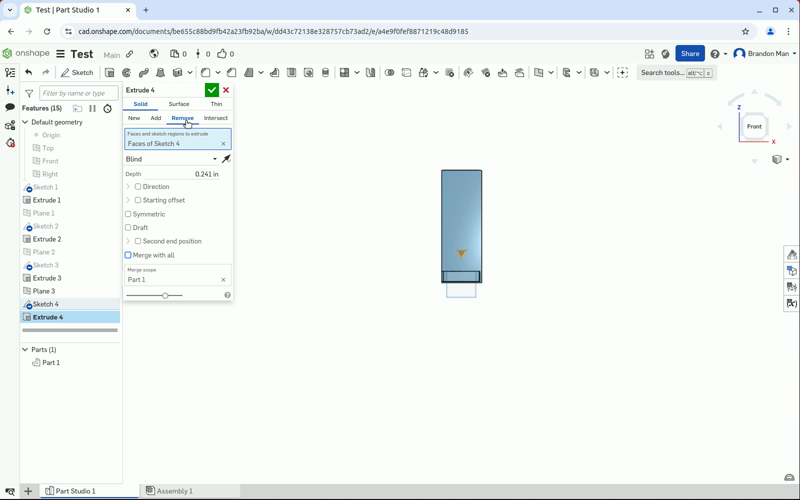
key(space)
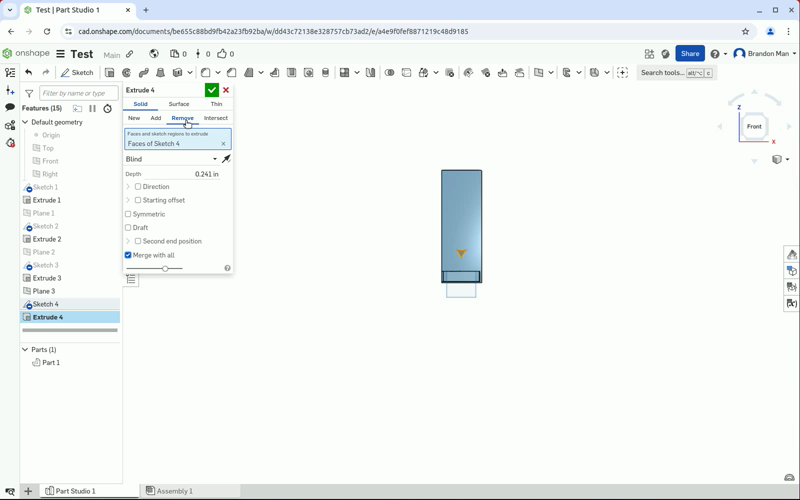
key(enter)
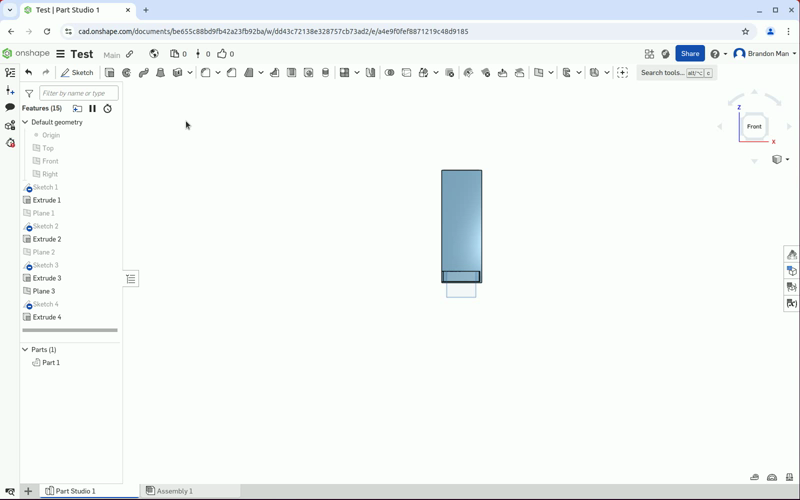
key(shift+h)
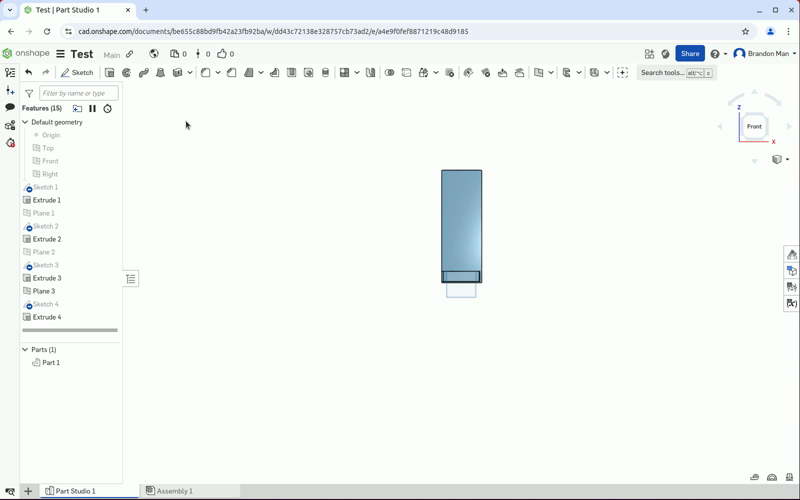
key(shift+h)
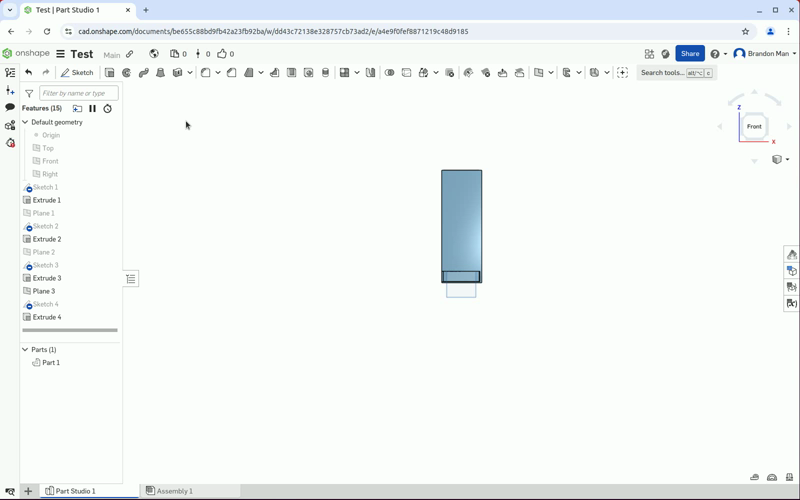
mouse_move(73, 189)
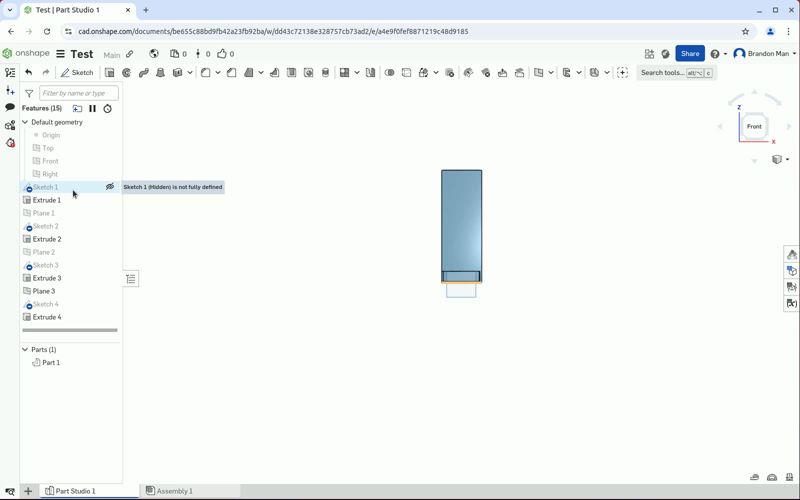
click(73, 189)
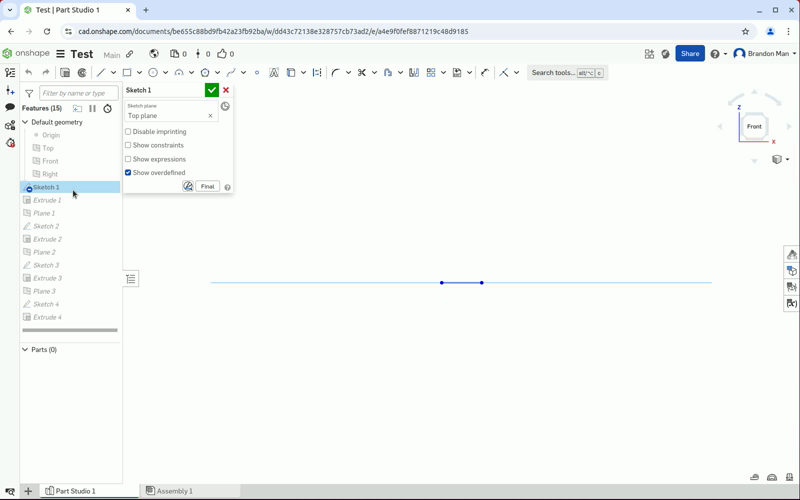
mouse_move(229, 92)
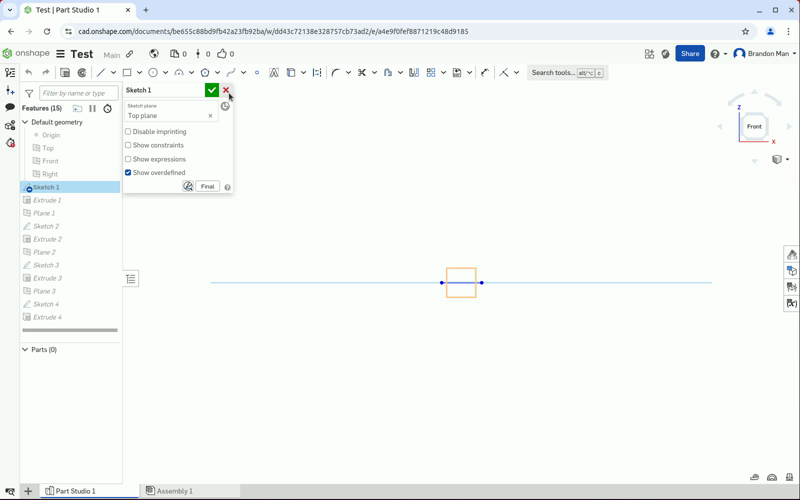
click(229, 92)
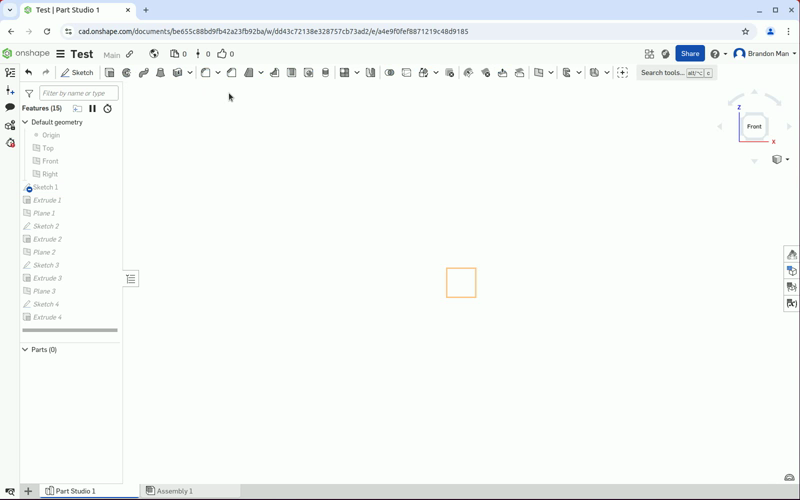
key(shift+s)
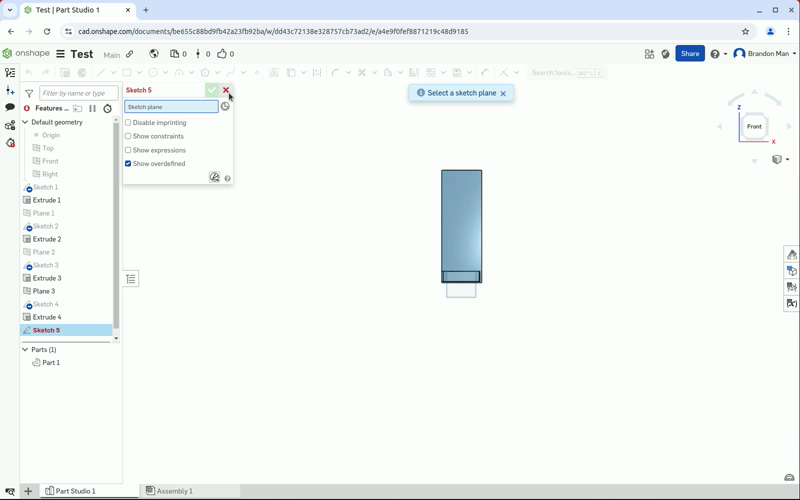
mouse_move(69, 293)
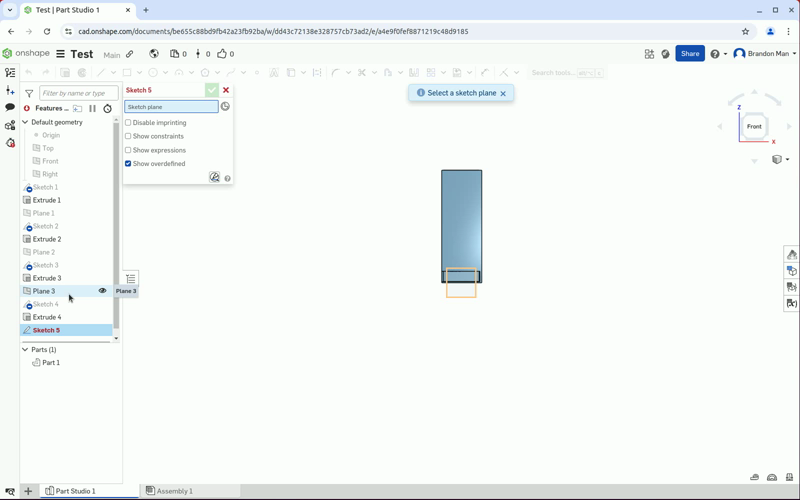
click(69, 293)
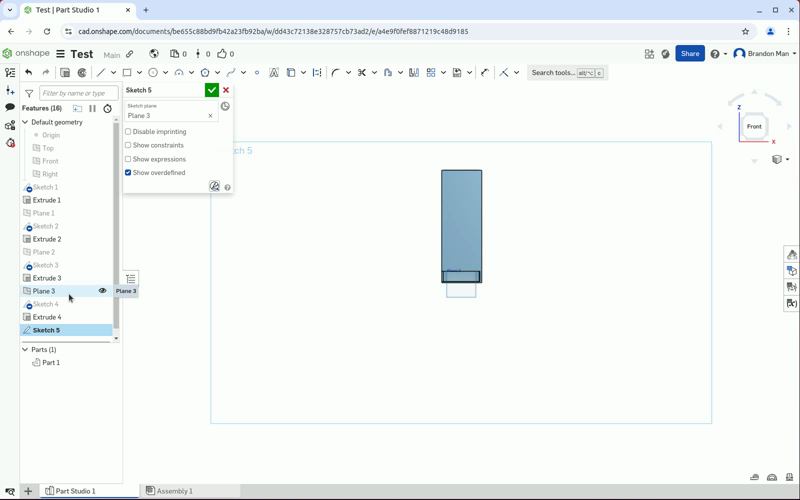
mouse_move(73, 352)
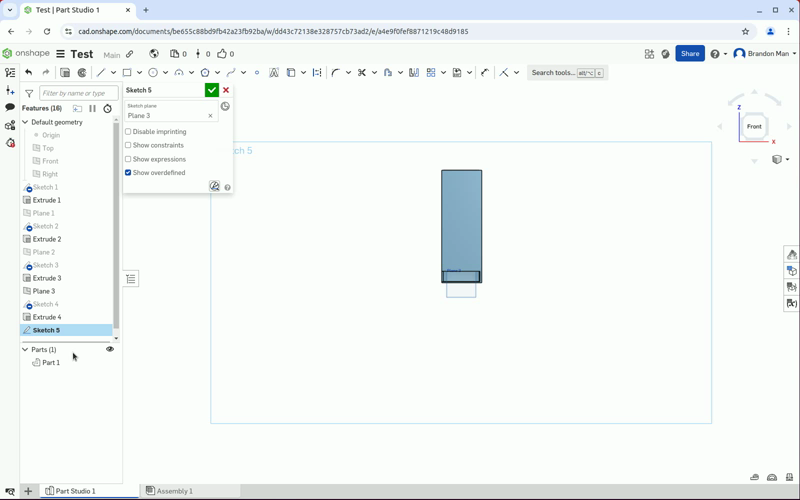
key(y)
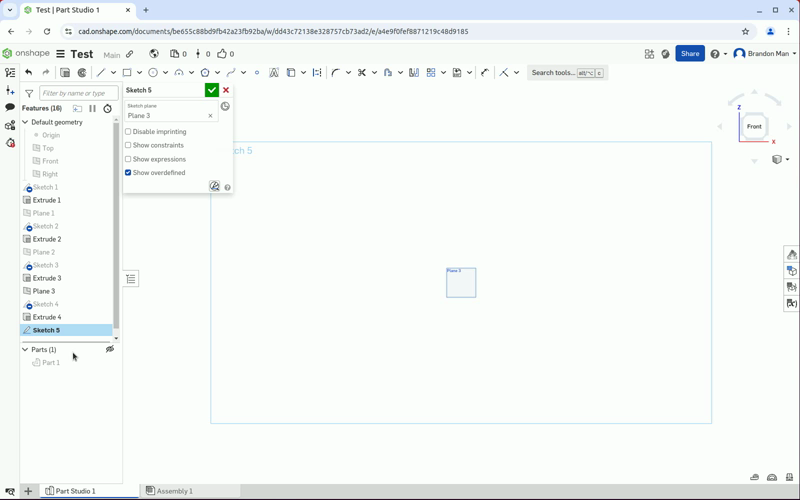
key(l)
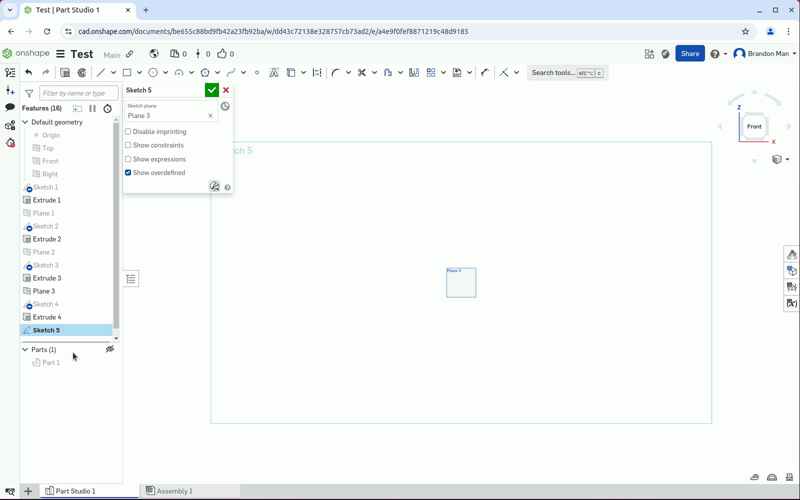
key_down(shift)
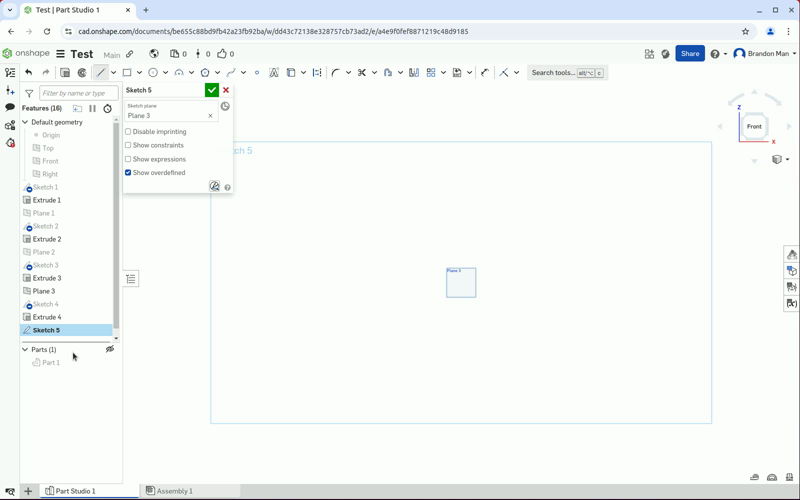
mouse_move(457, 250)
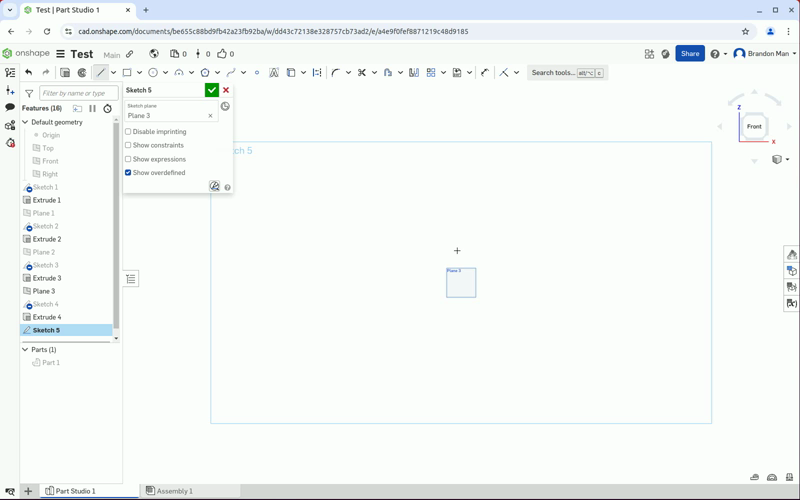
click(457, 250)
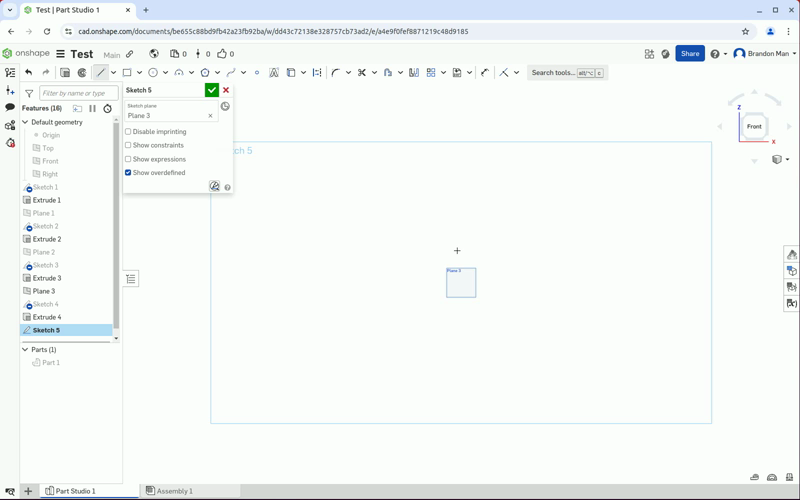
key_up(shift)
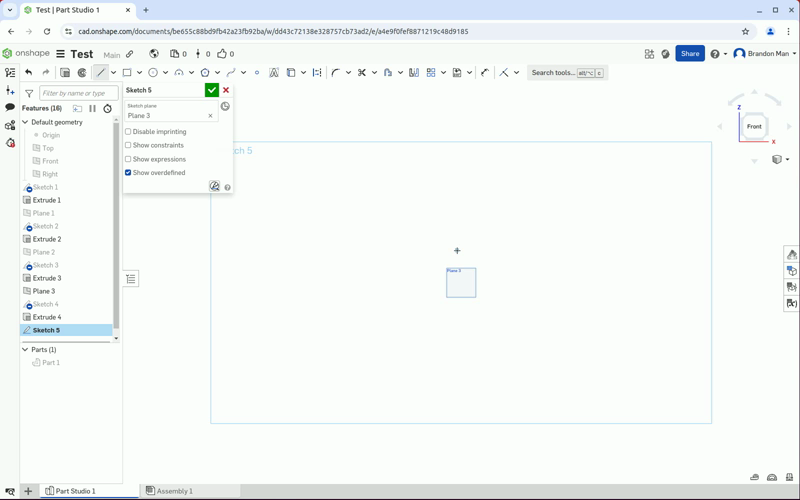
key_down(shift)
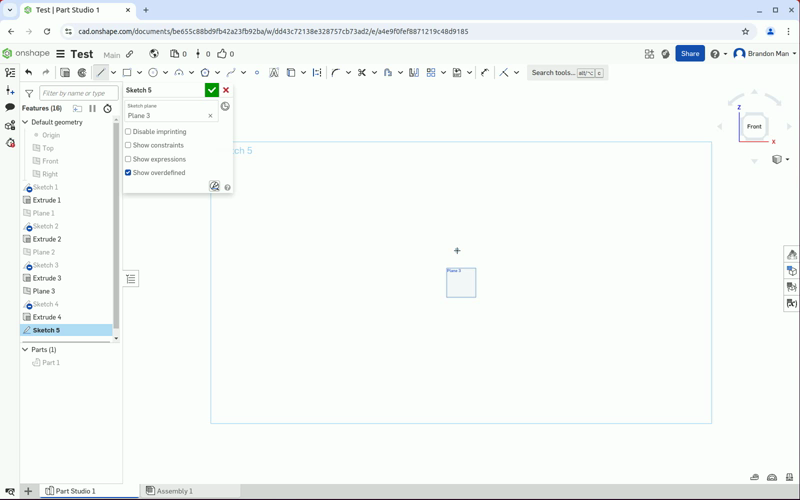
mouse_move(487, 250)
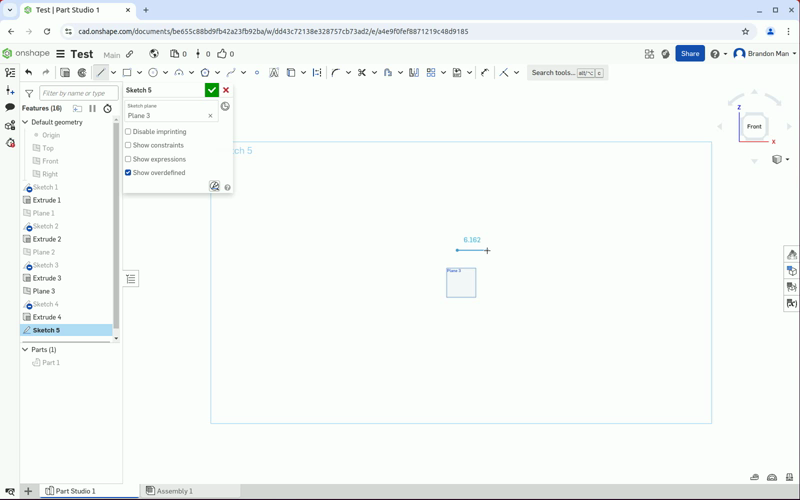
mouse_move(464, 250)
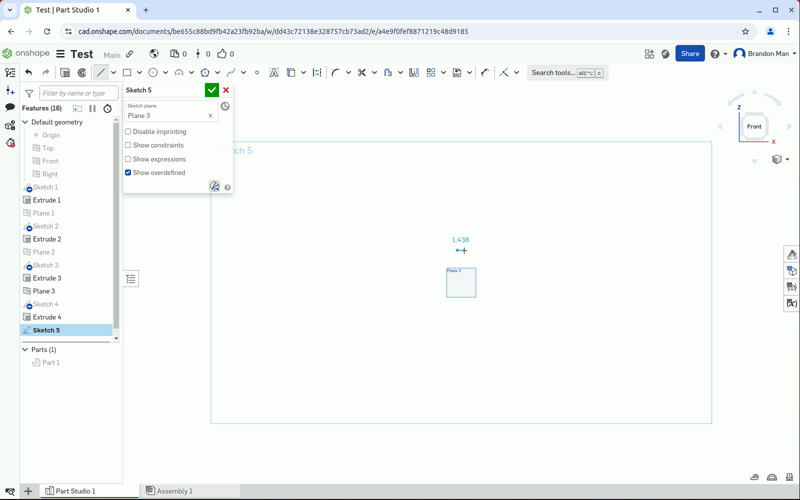
scroll(6)
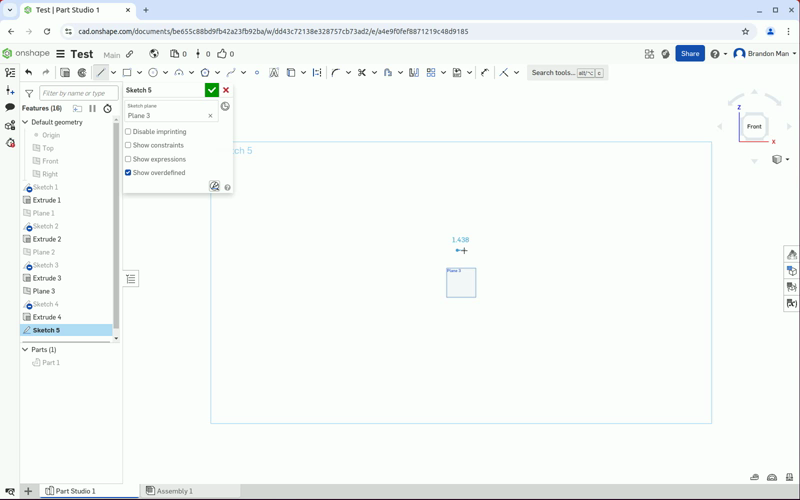
scroll(6)
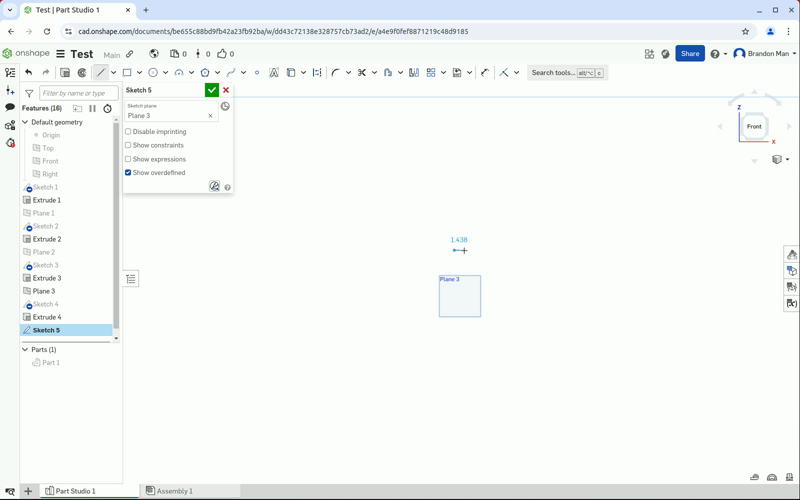
scroll(6)
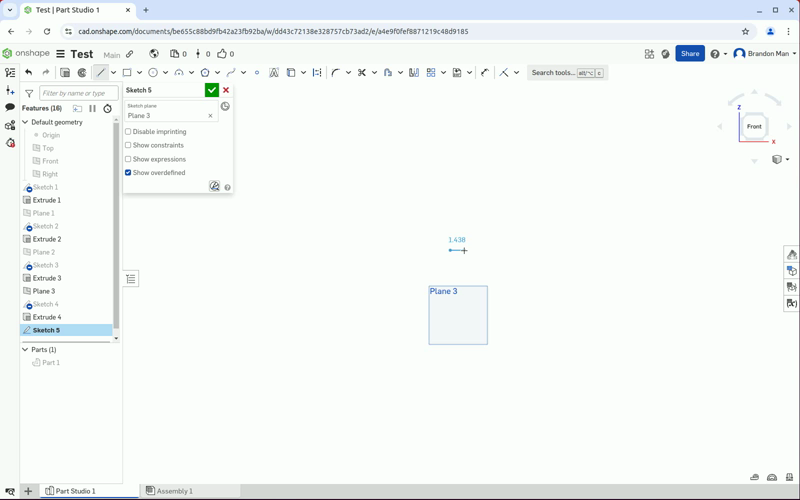
scroll(6)
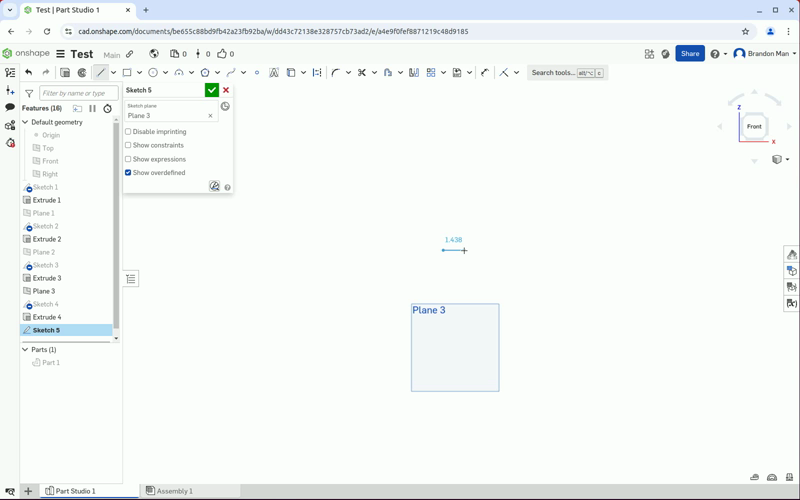
scroll(6)
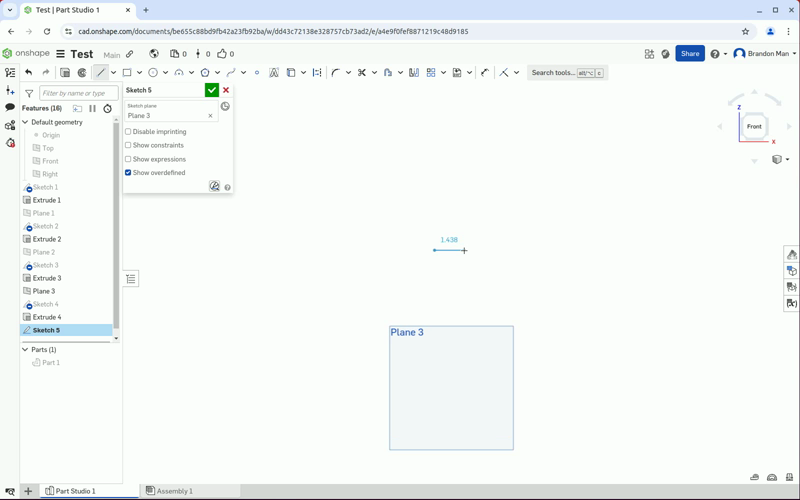
scroll(6)
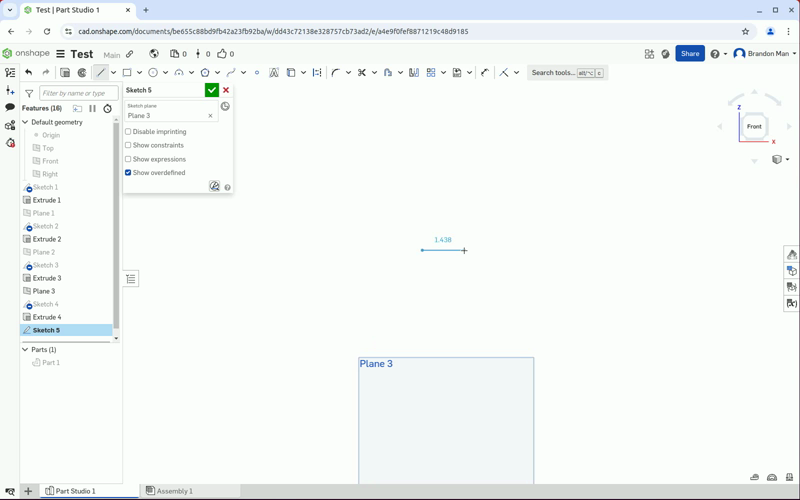
scroll(6)
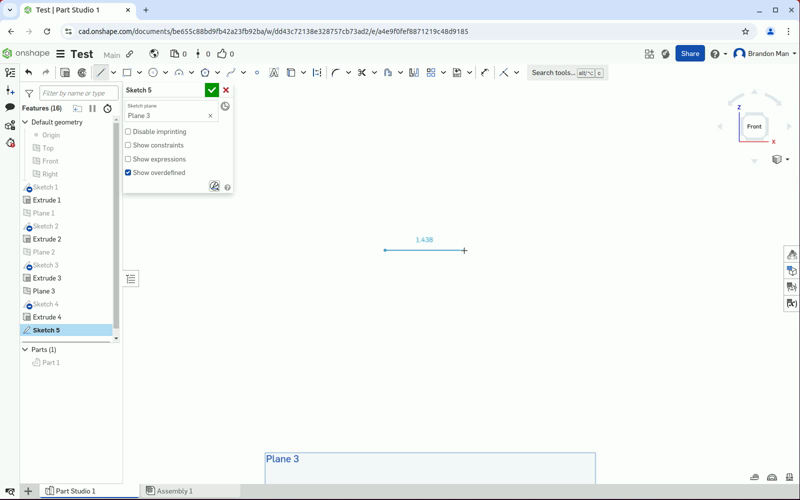
click(464, 250)
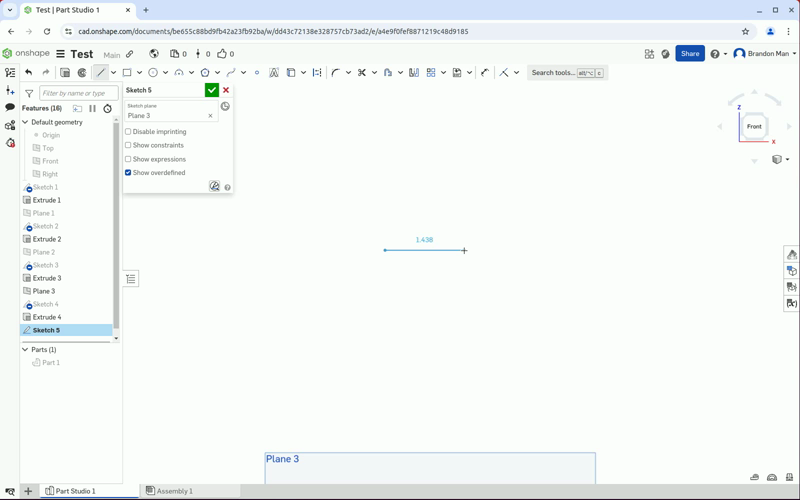
scroll(-6)
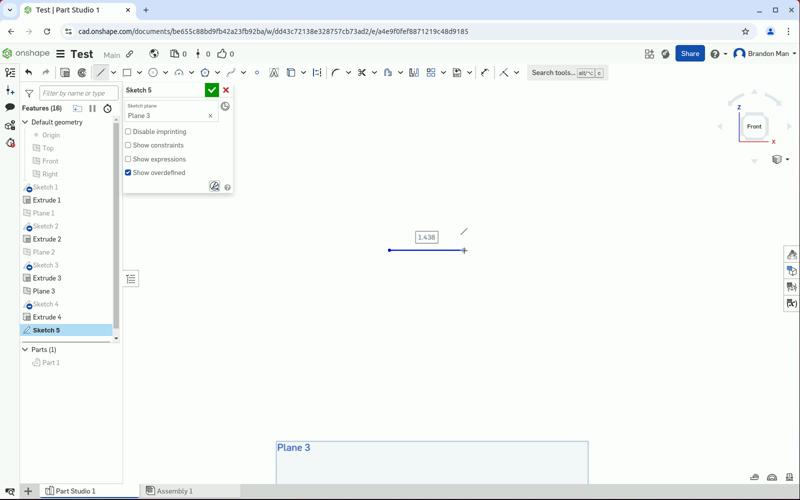
scroll(-6)
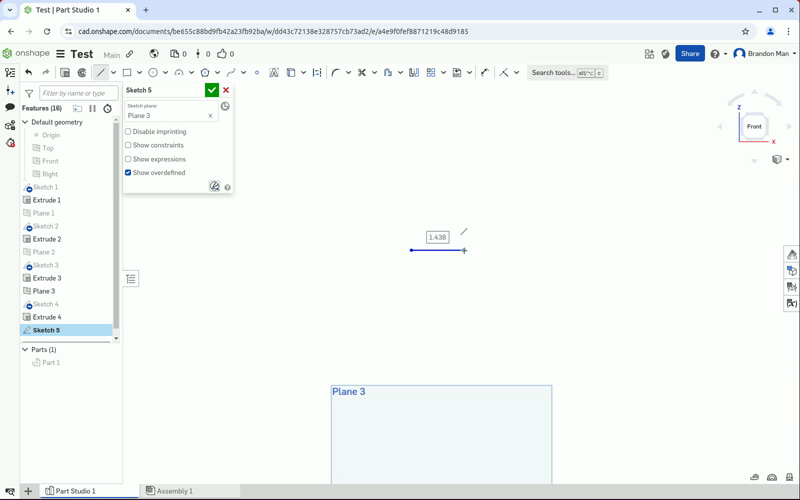
scroll(-6)
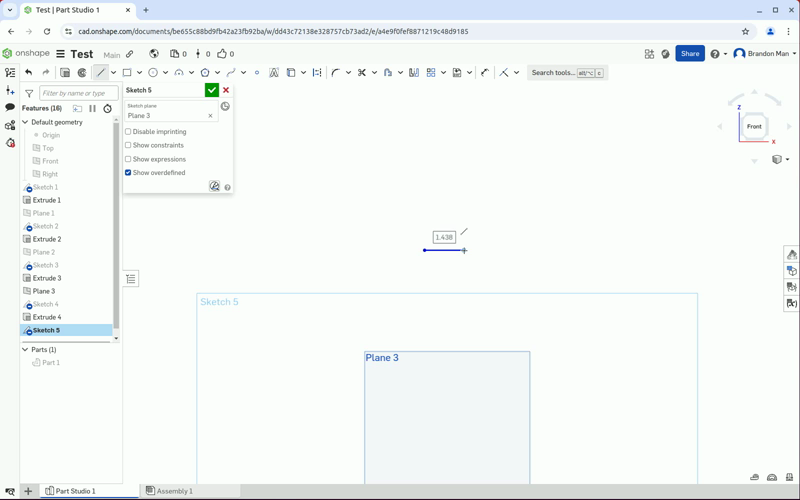
scroll(-6)
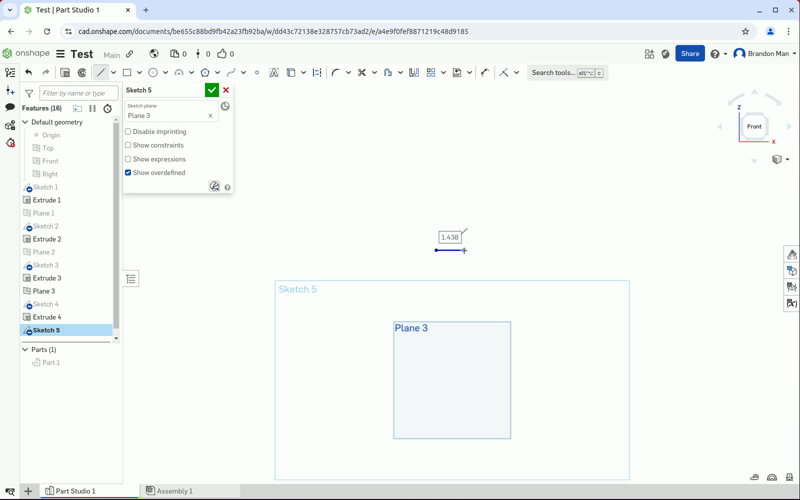
scroll(-6)
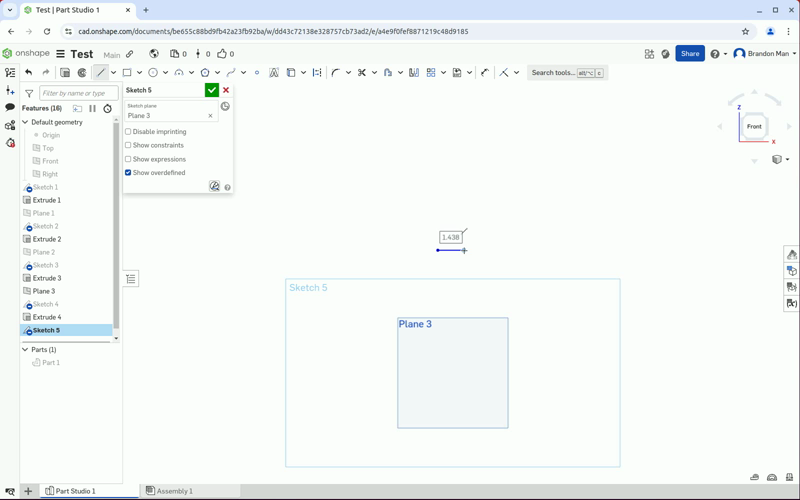
scroll(-6)
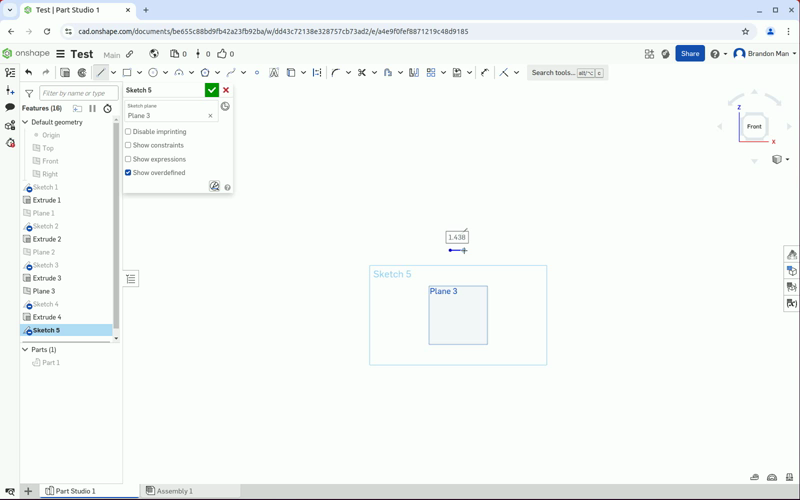
scroll(-6)
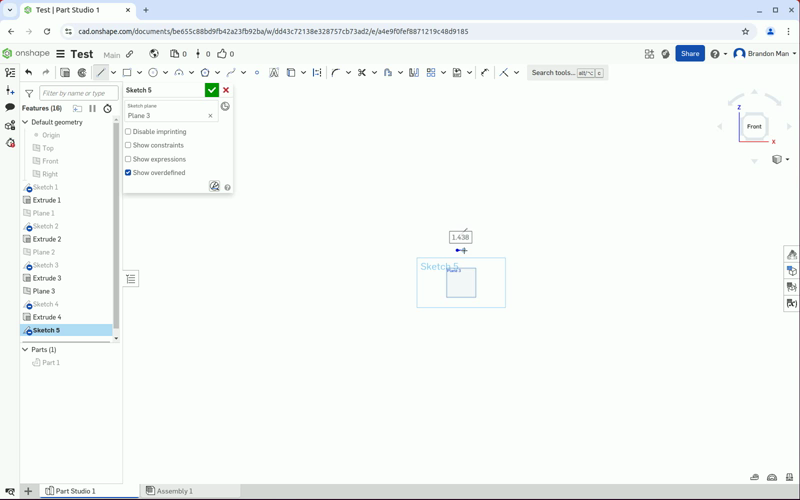
key_up(shift)
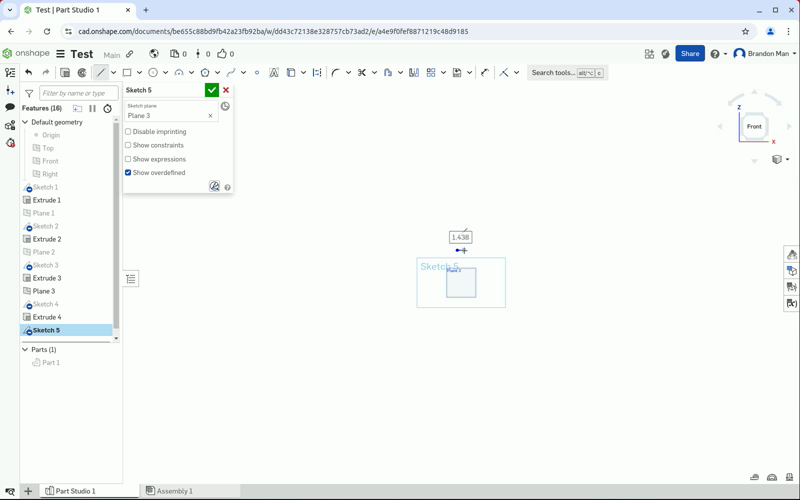
key_down(shift)
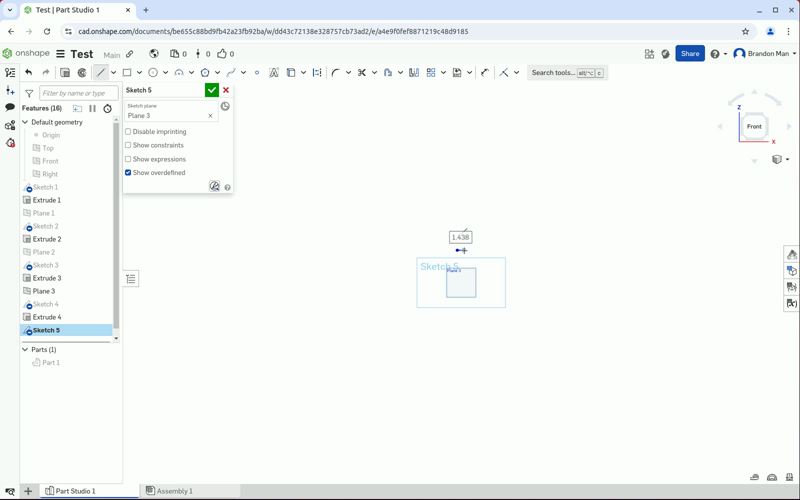
mouse_move(494, 250)
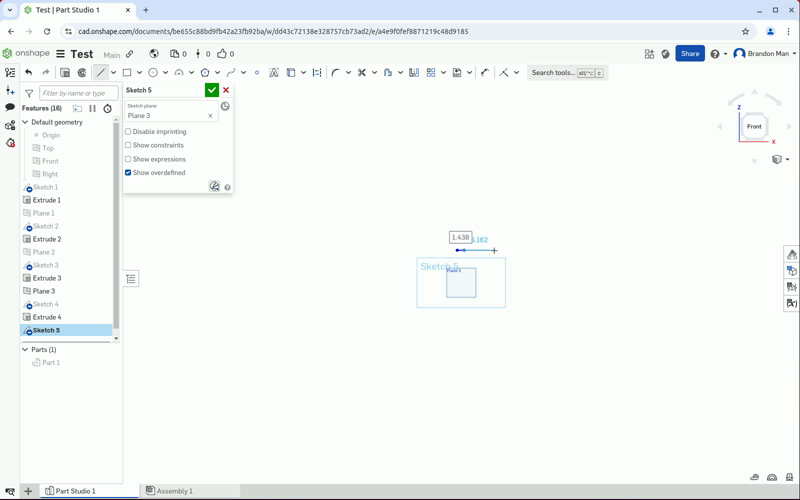
mouse_move(464, 195)
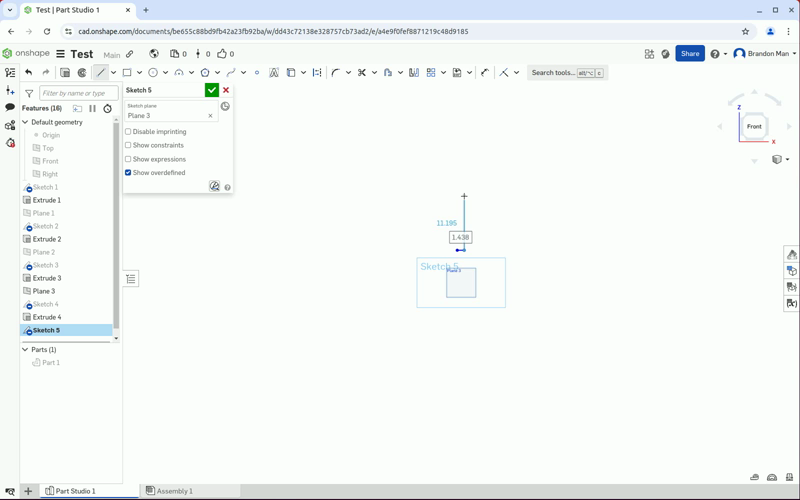
click(464, 195)
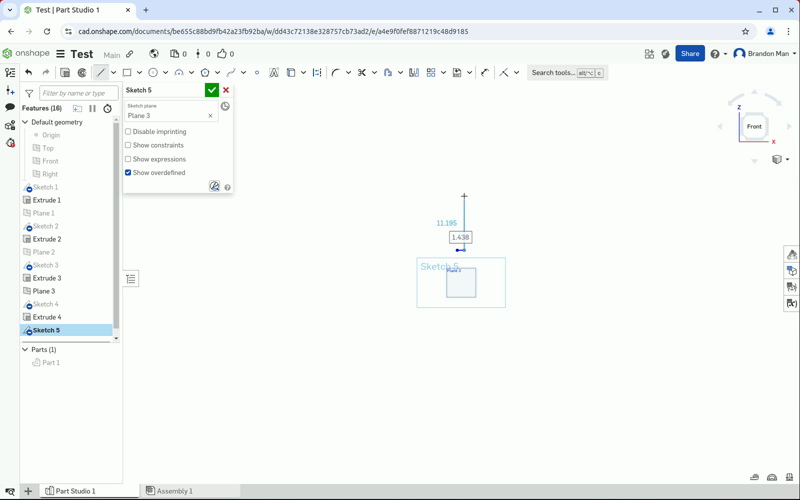
key_up(shift)
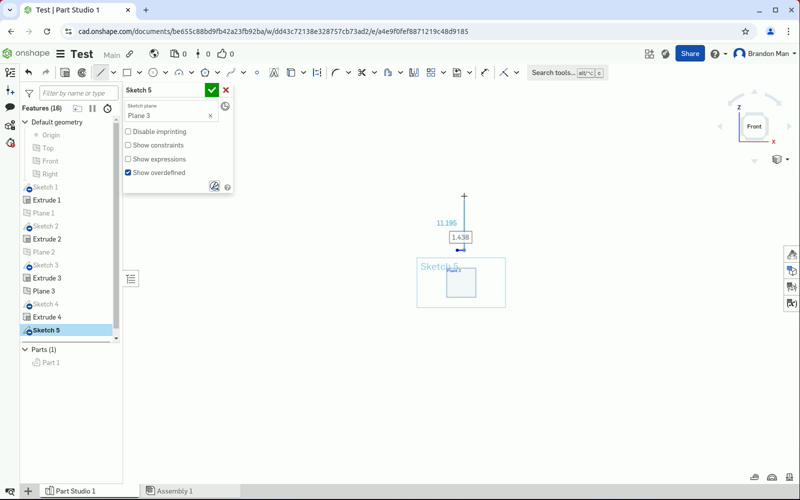
key_down(shift)
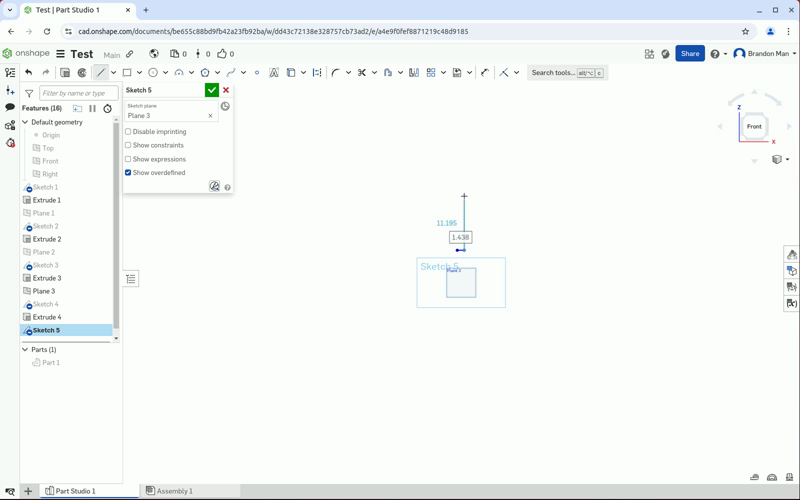
mouse_move(494, 195)
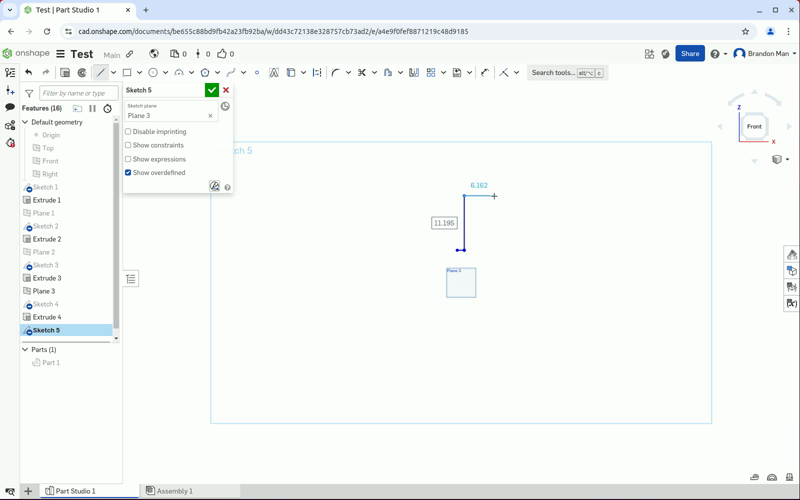
mouse_move(457, 195)
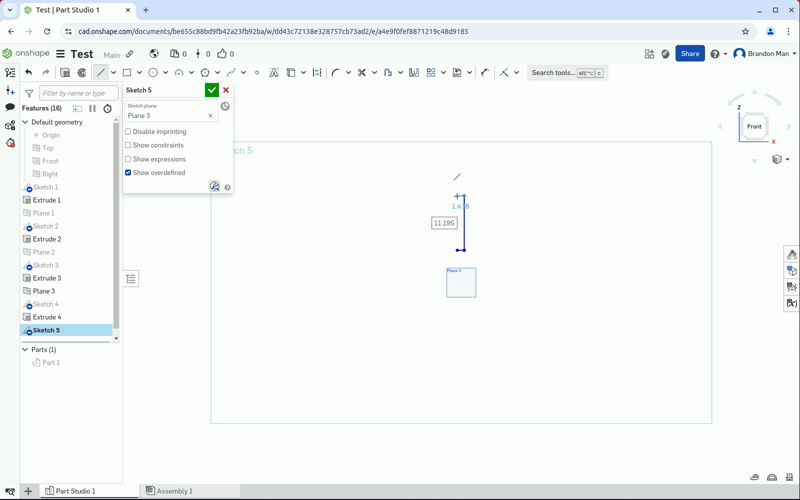
scroll(6)
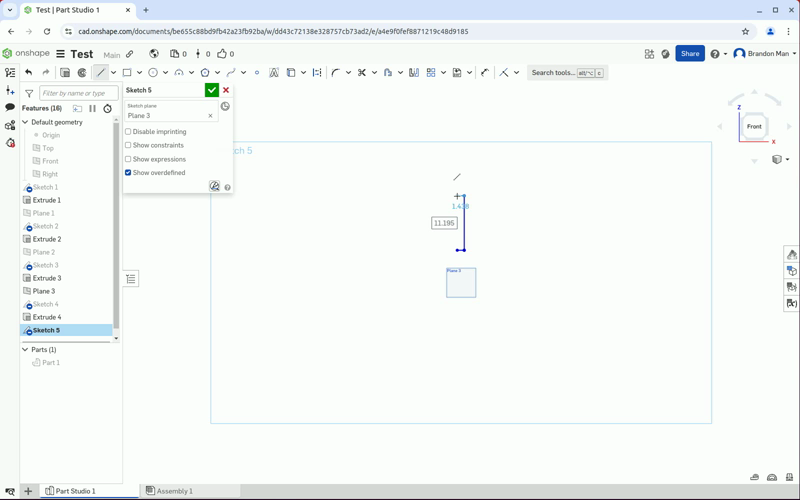
scroll(6)
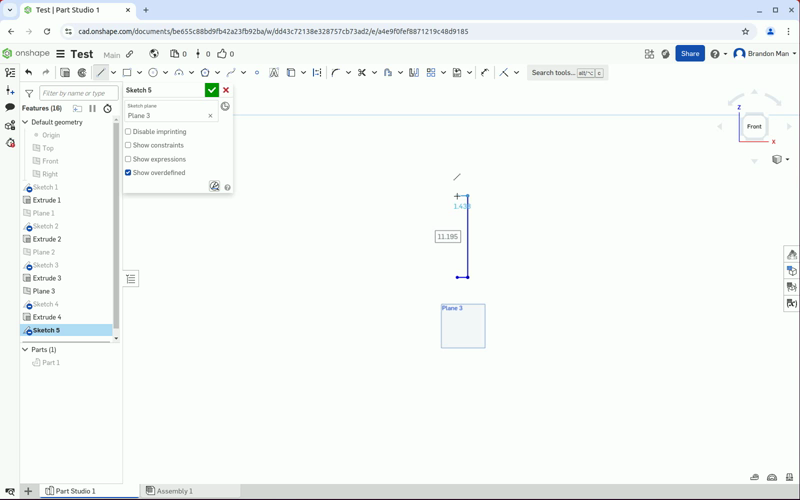
scroll(6)
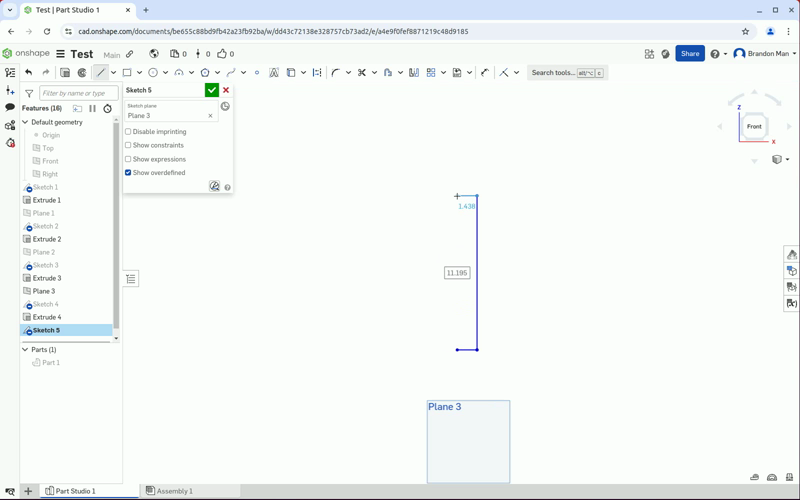
scroll(6)
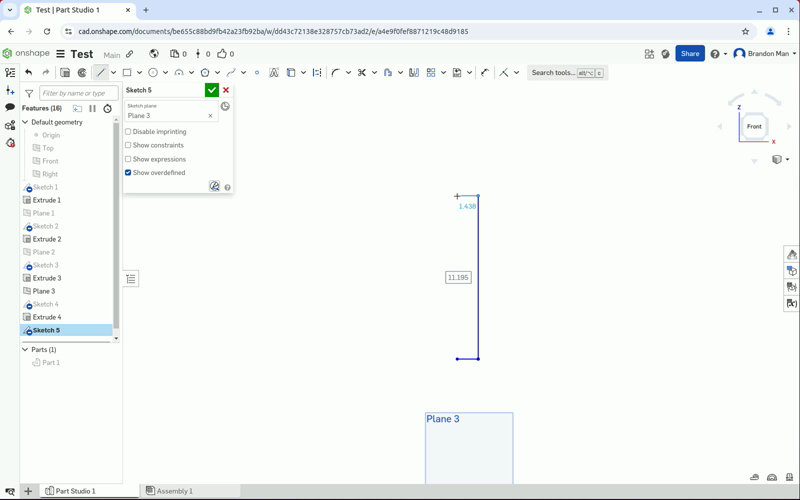
scroll(6)
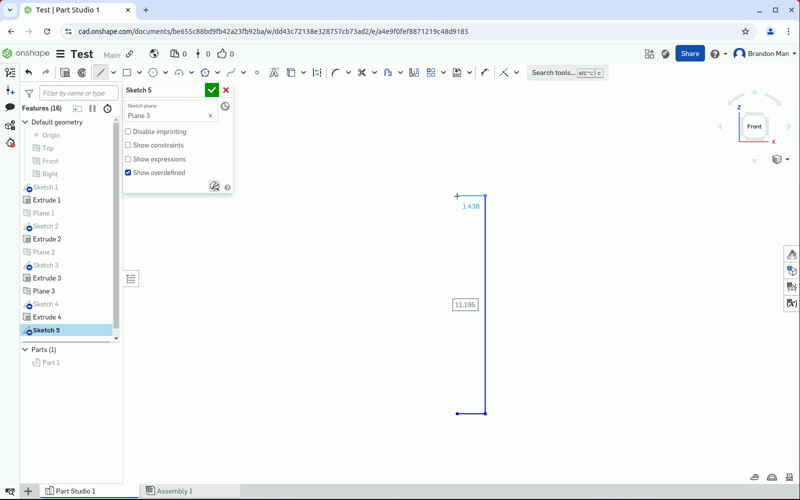
scroll(6)
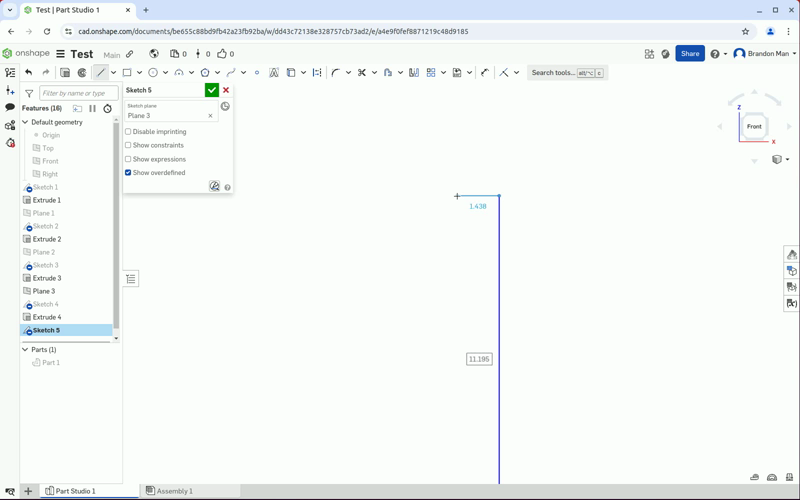
scroll(6)
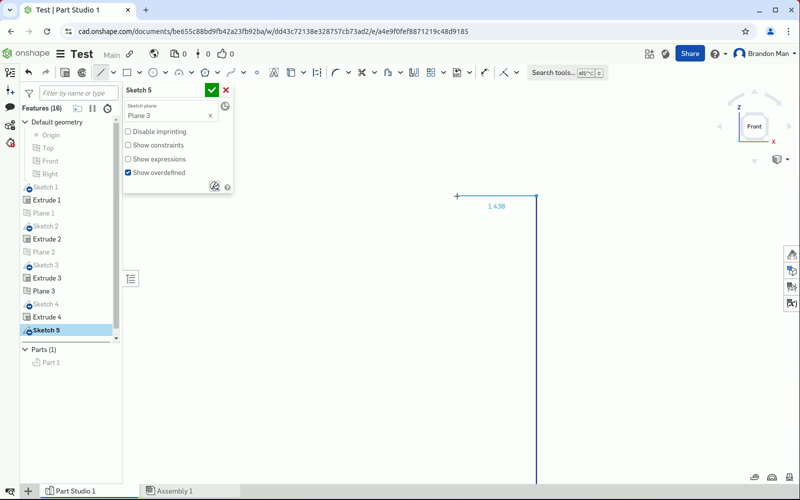
click(457, 195)
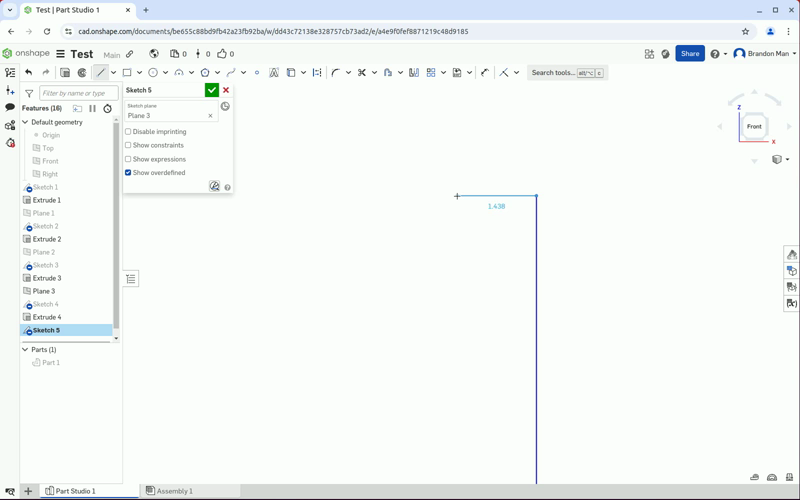
scroll(-6)
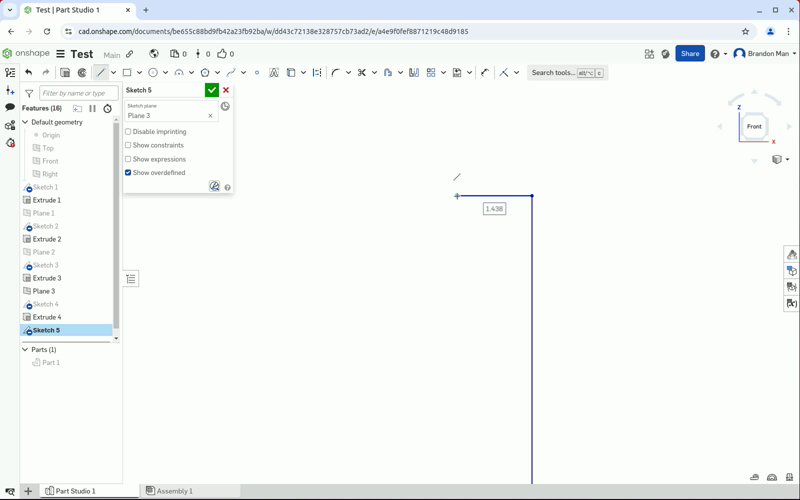
scroll(-6)
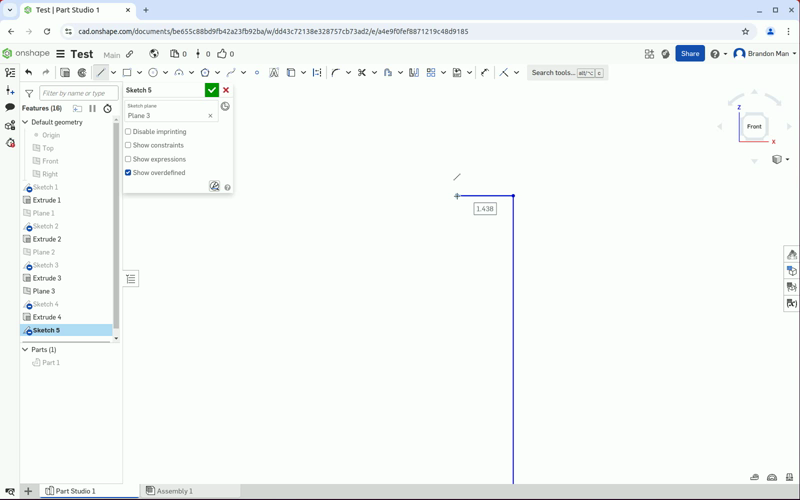
scroll(-6)
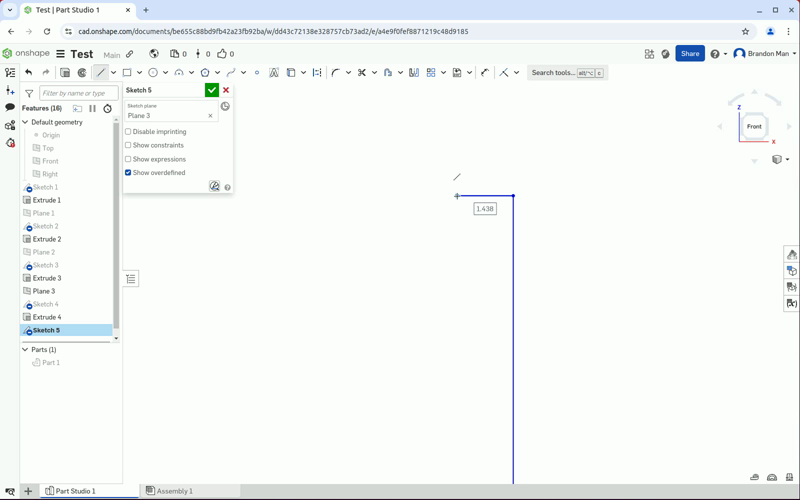
scroll(-6)
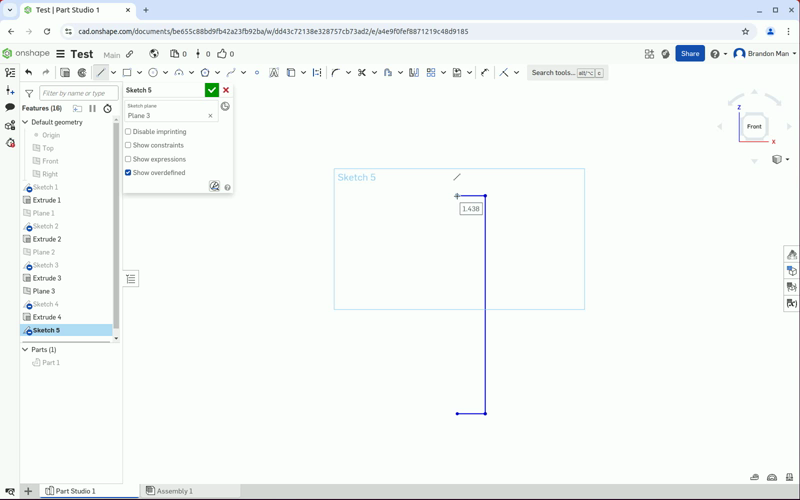
scroll(-6)
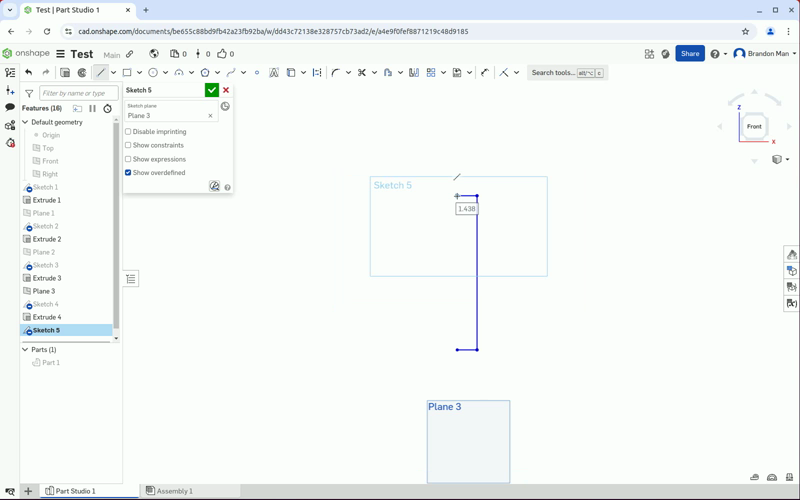
scroll(-6)
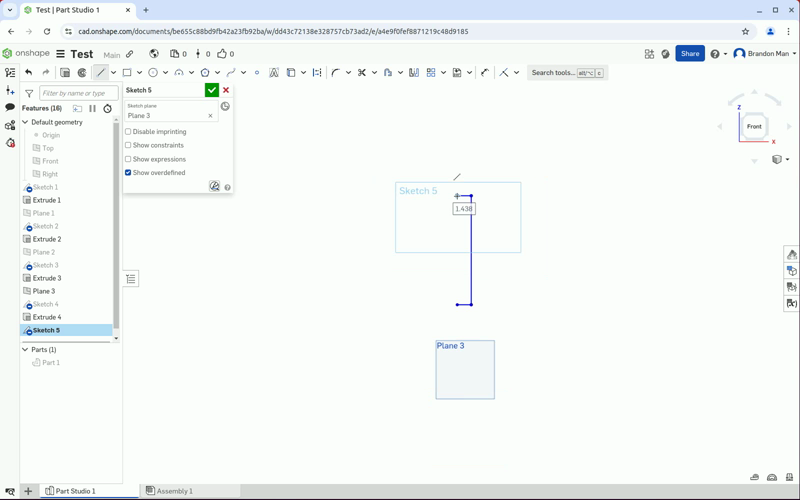
scroll(-6)
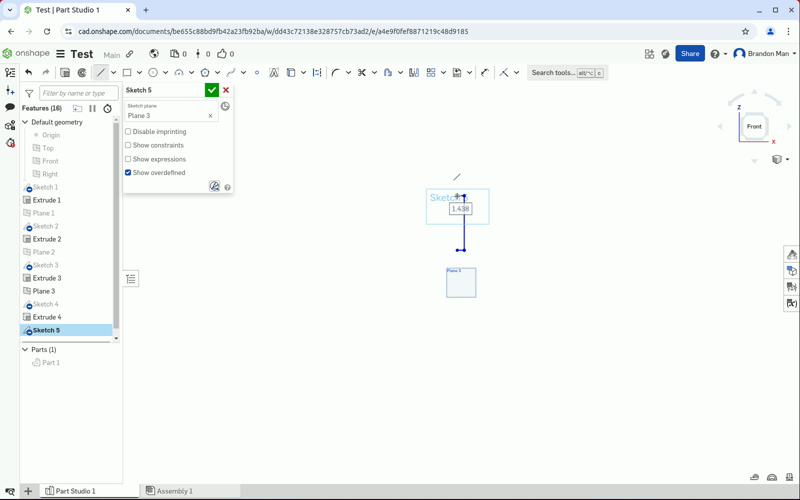
key_up(shift)
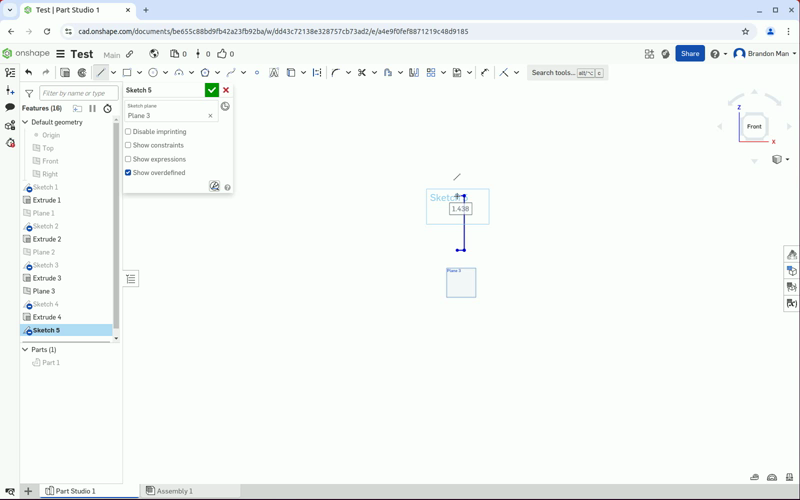
mouse_move(487, 195)
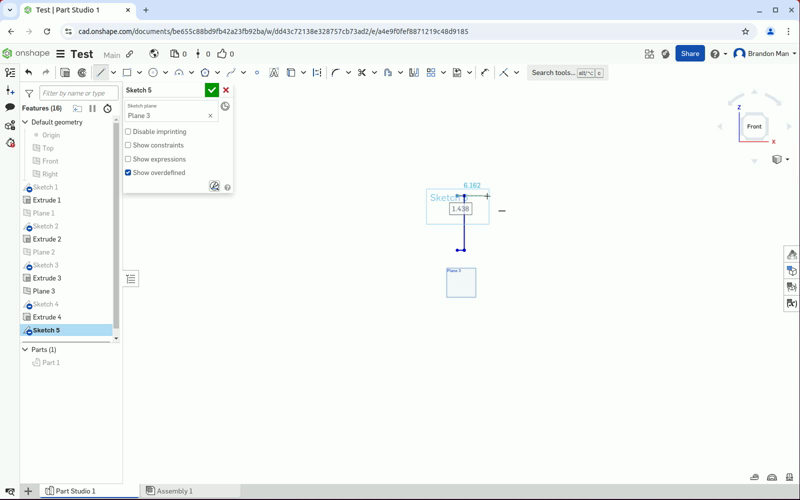
key_down(shift)
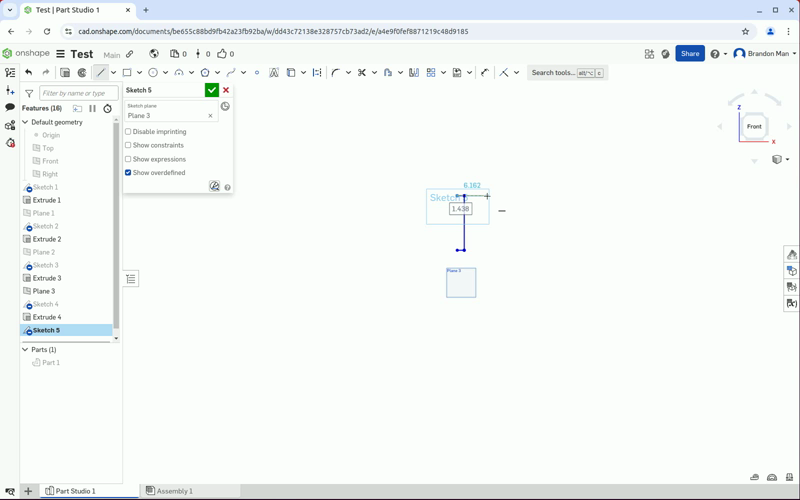
mouse_move(457, 250)
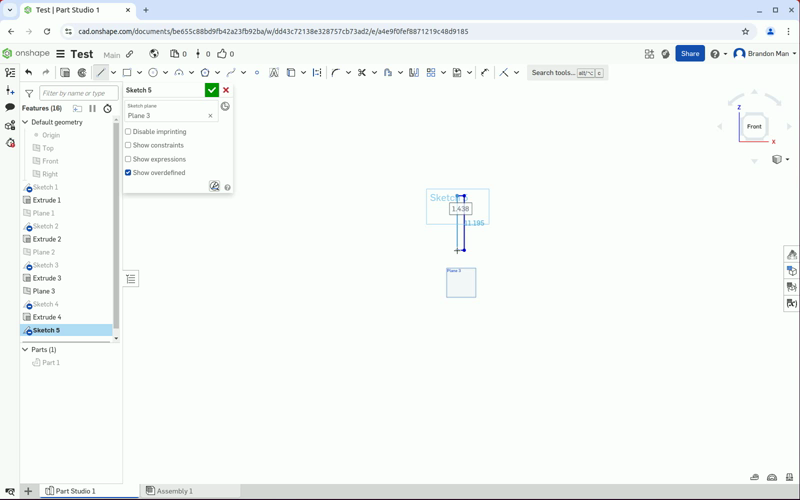
key_up(shift)
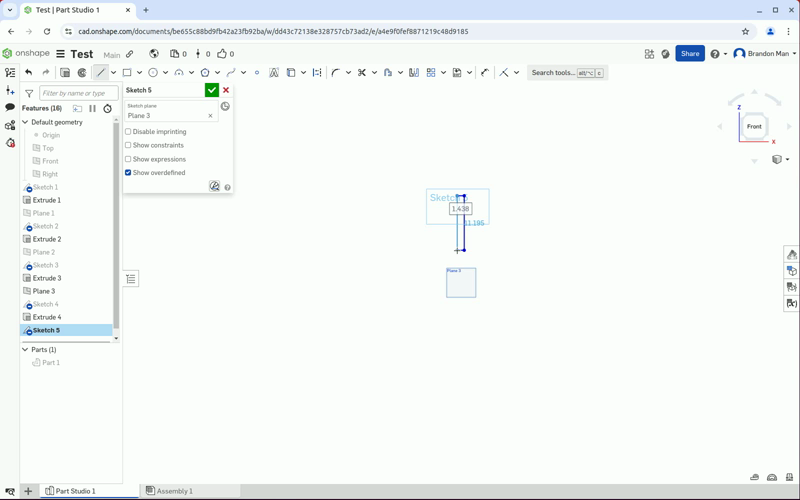
click(457, 250)
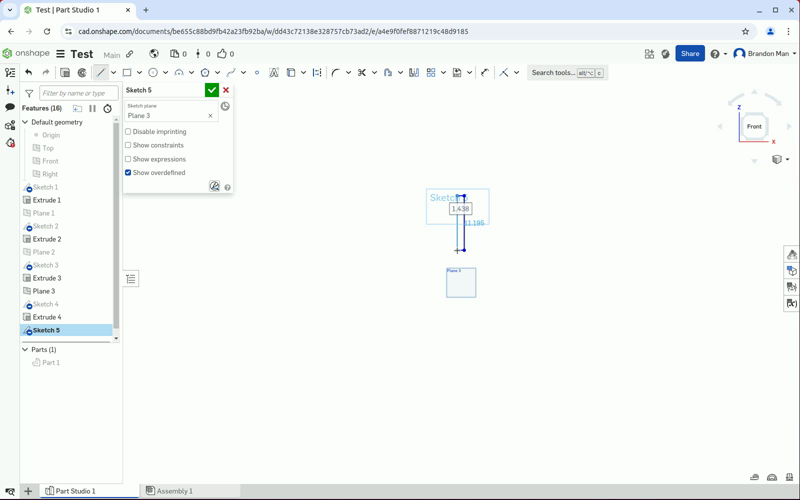
key(esc)
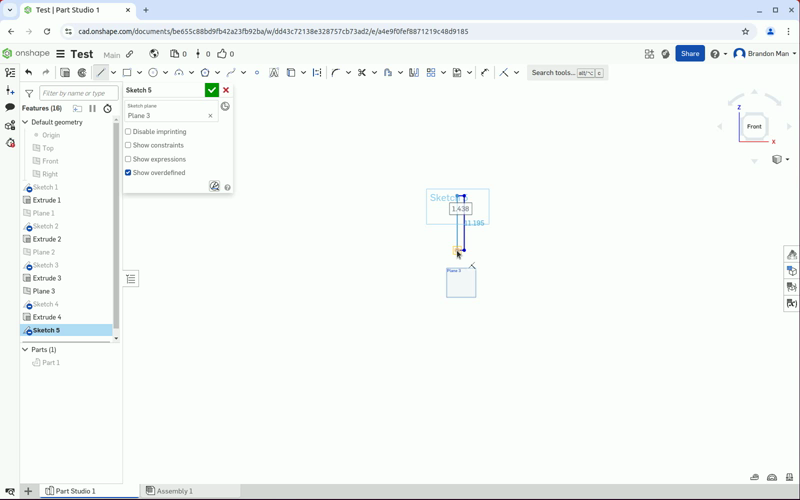
mouse_move(458, 243)
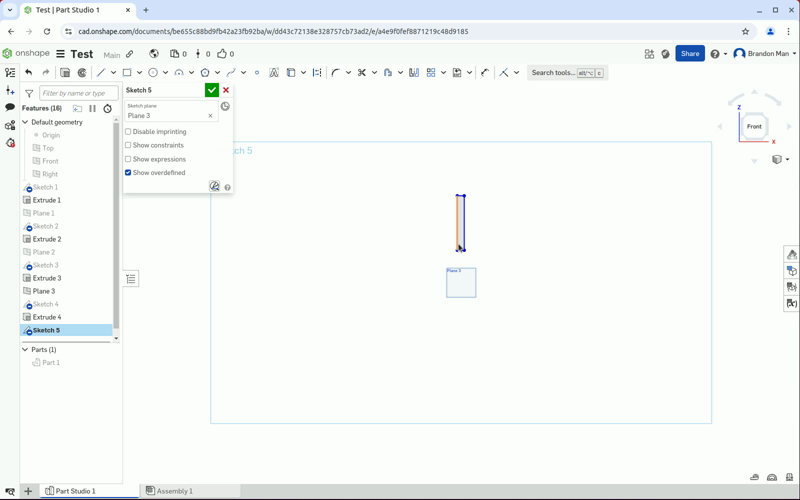
scroll(6)
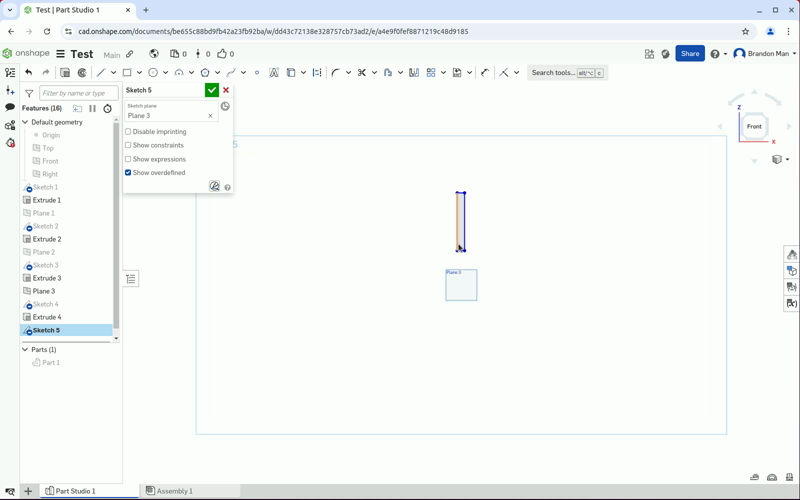
scroll(6)
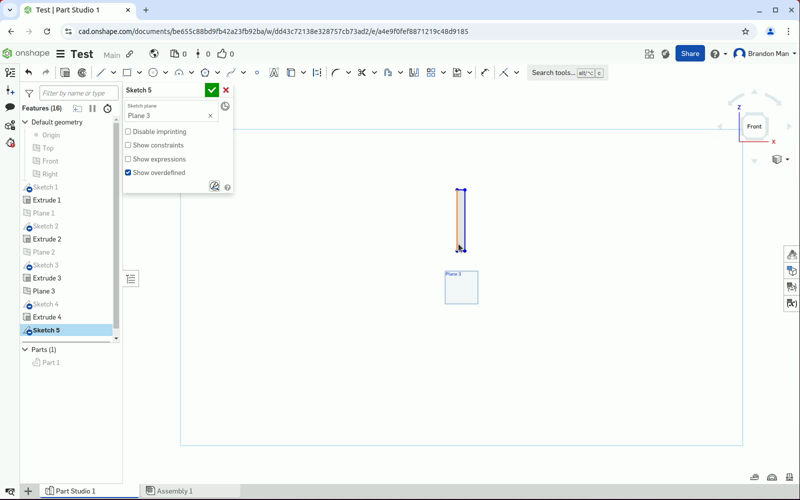
scroll(6)
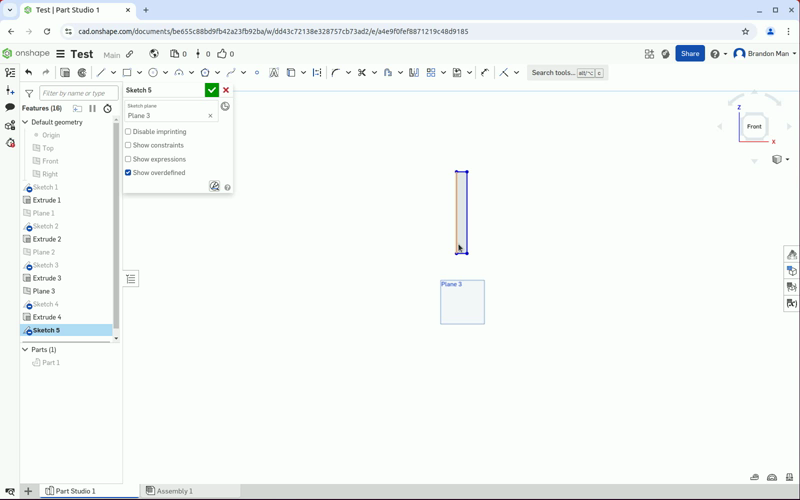
scroll(6)
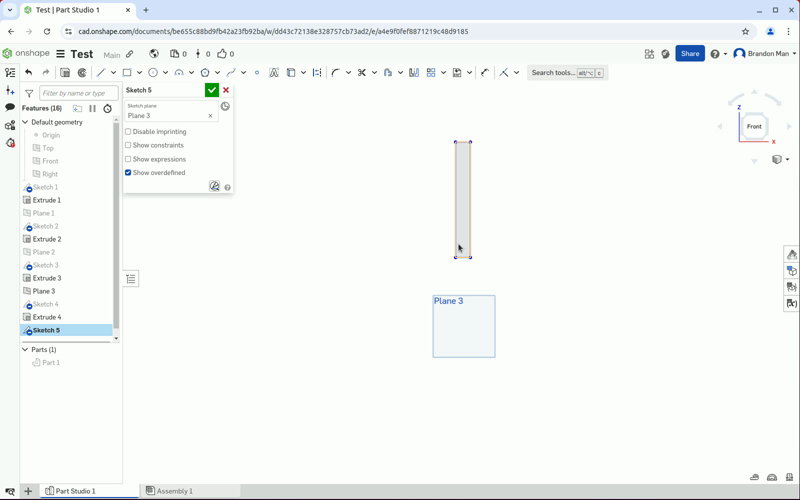
scroll(6)
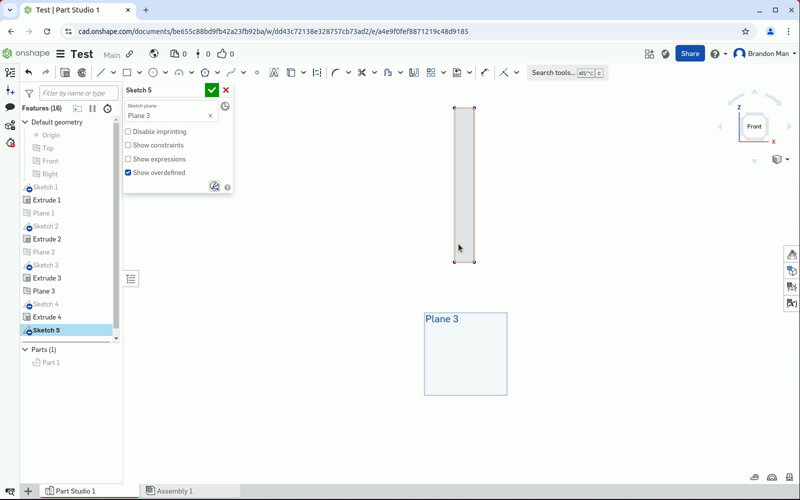
scroll(6)
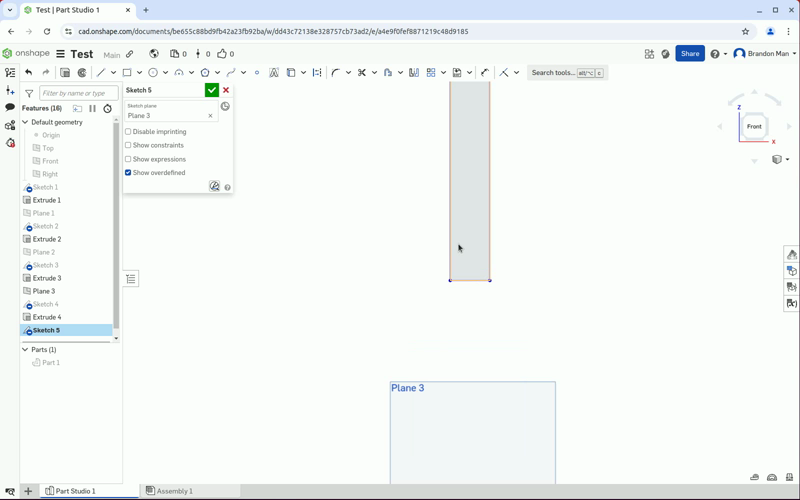
scroll(6)
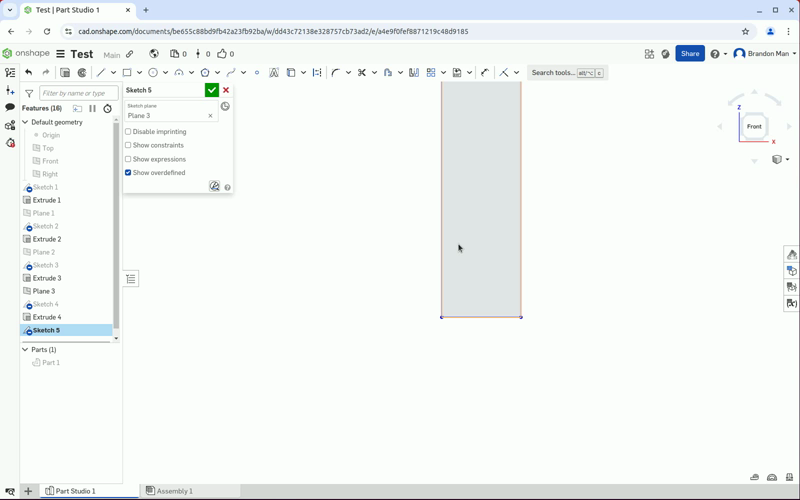
click(458, 243)
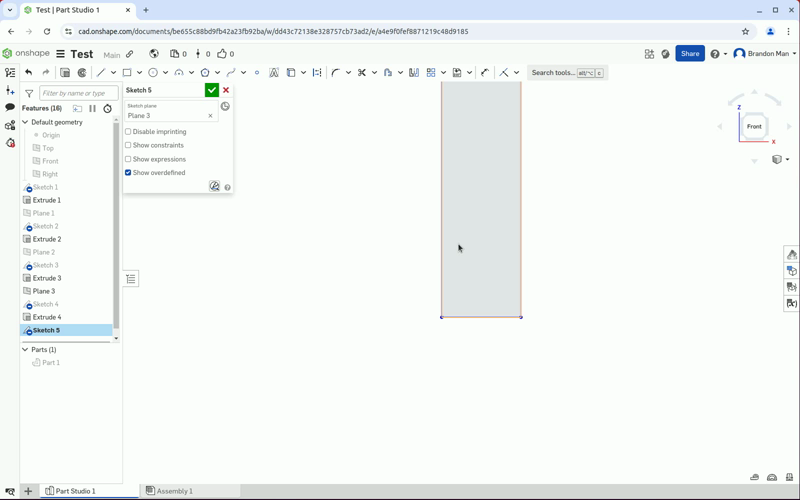
scroll(-6)
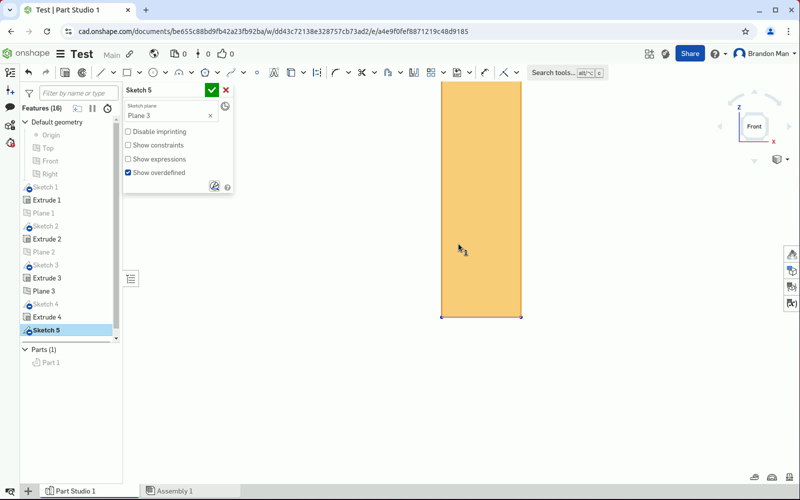
scroll(-6)
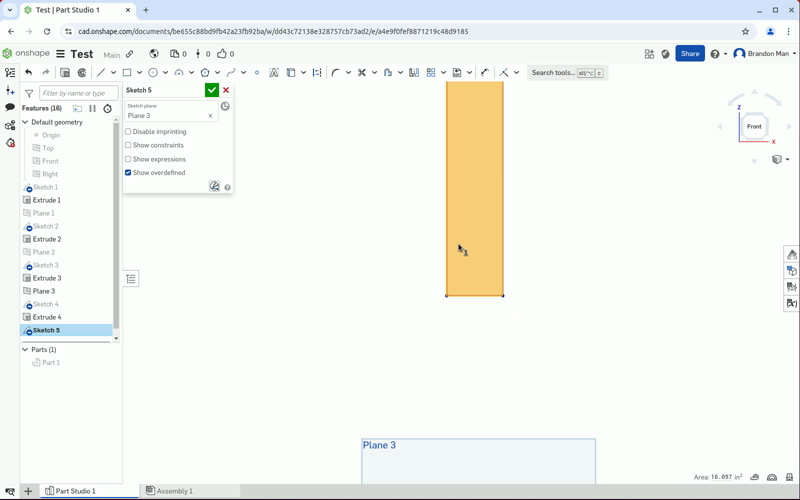
scroll(-6)
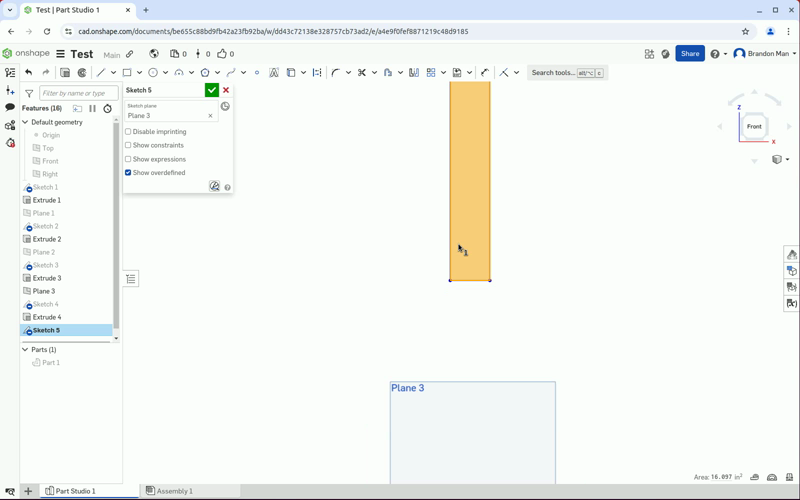
scroll(-6)
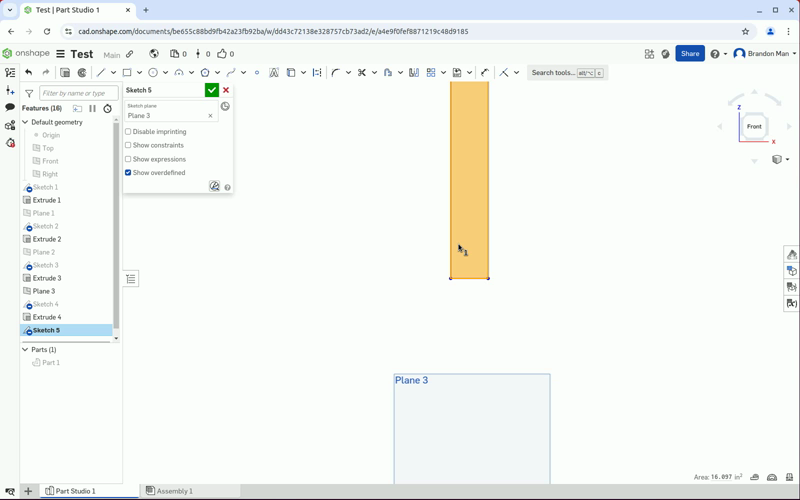
scroll(-6)
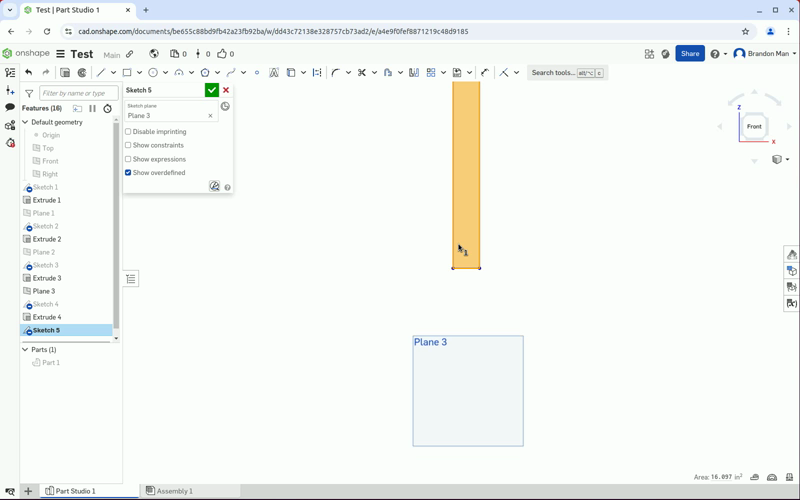
scroll(-6)
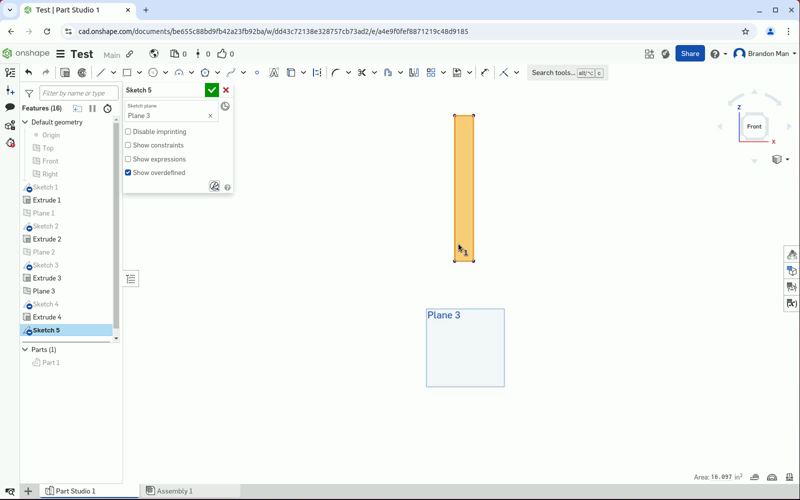
scroll(-6)
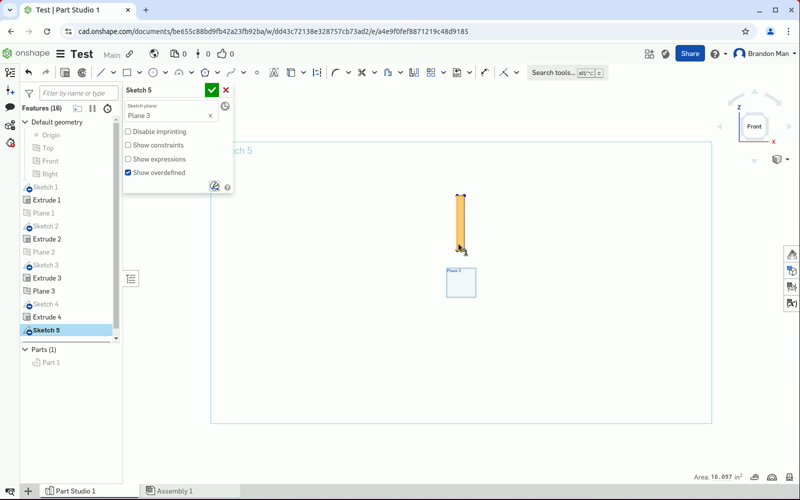
mouse_move(73, 352)
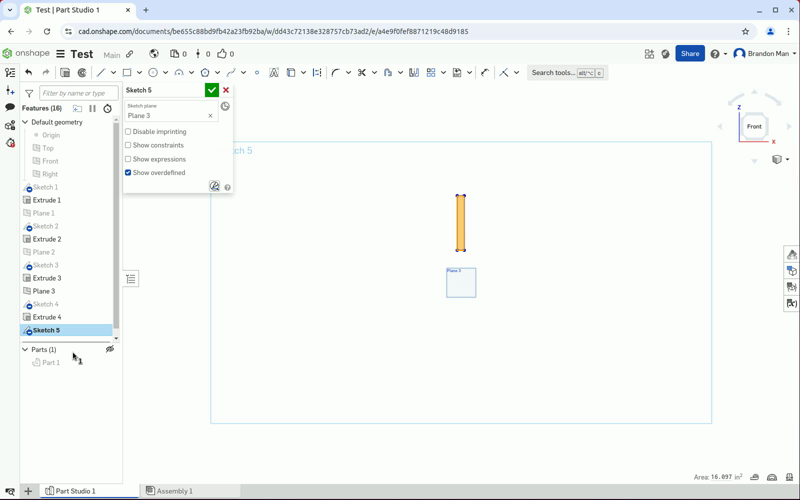
key(shift+y)
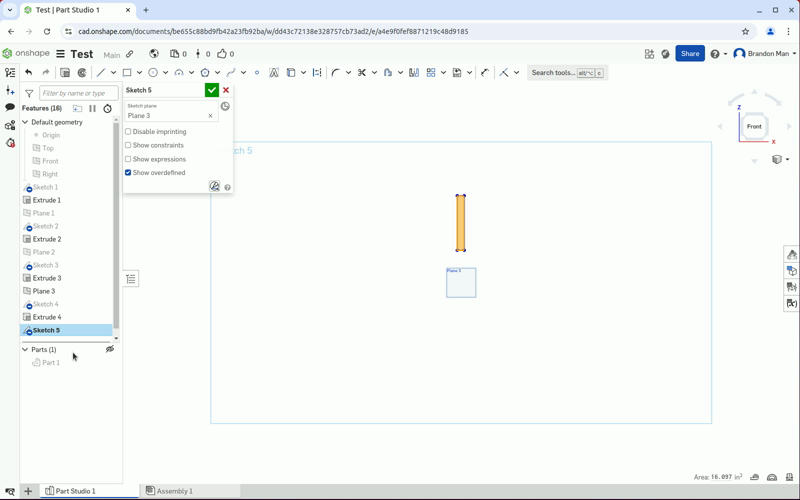
key(shift+e)
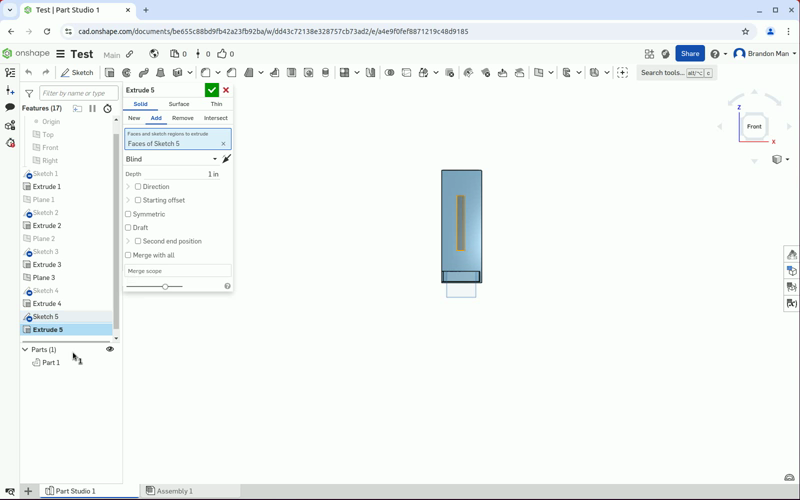
mouse_move(143, 106)
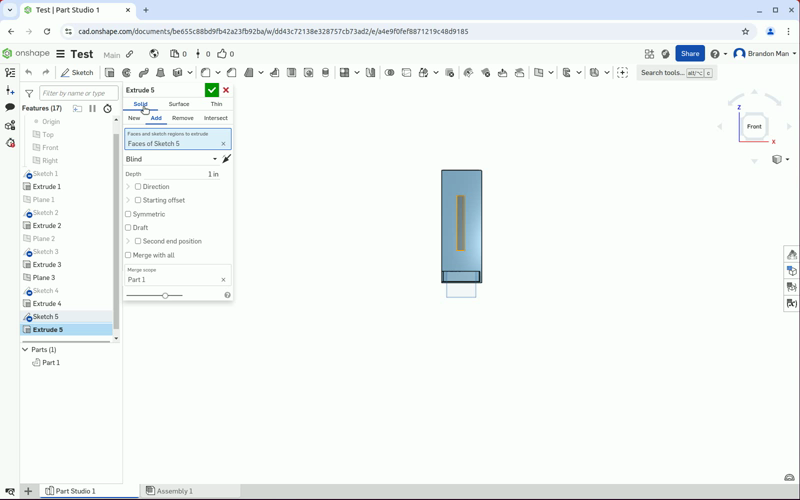
click(143, 106)
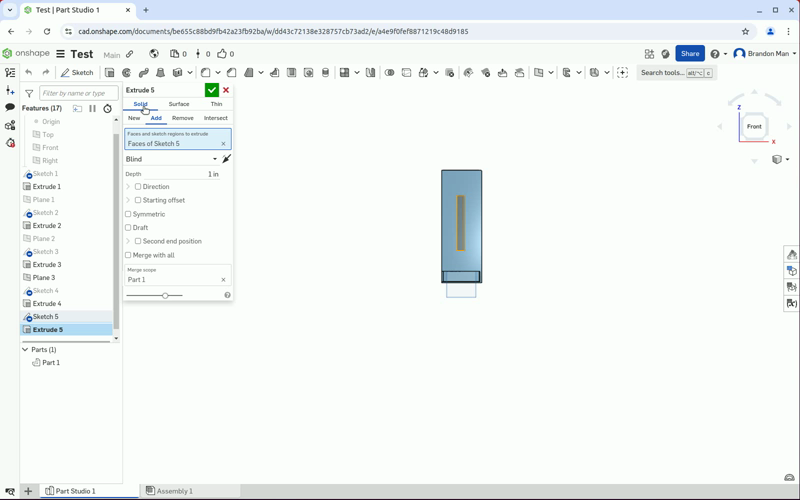
mouse_move(186, 120)
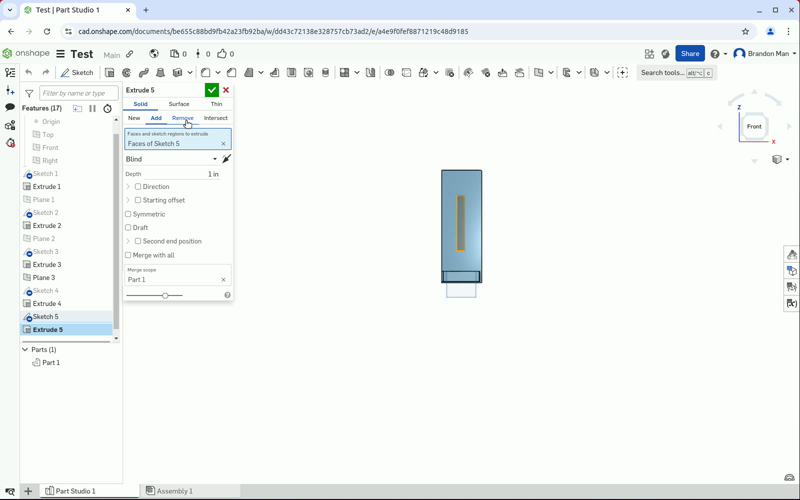
click(186, 120)
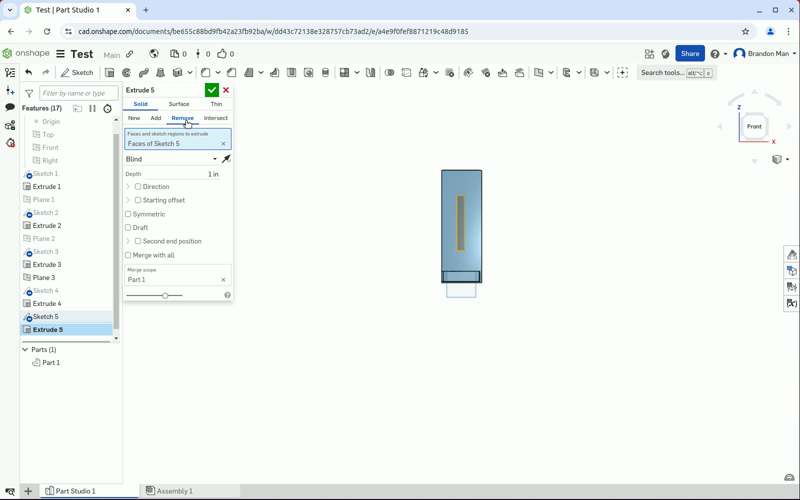
key(tab, 4)
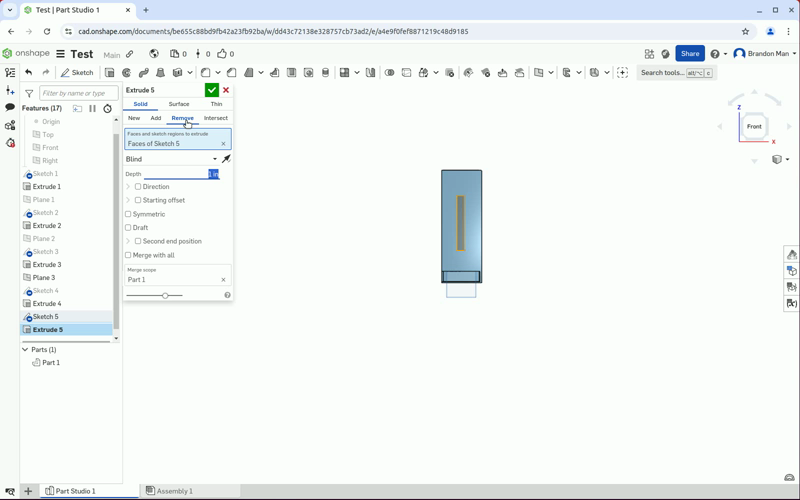
text(0.241)
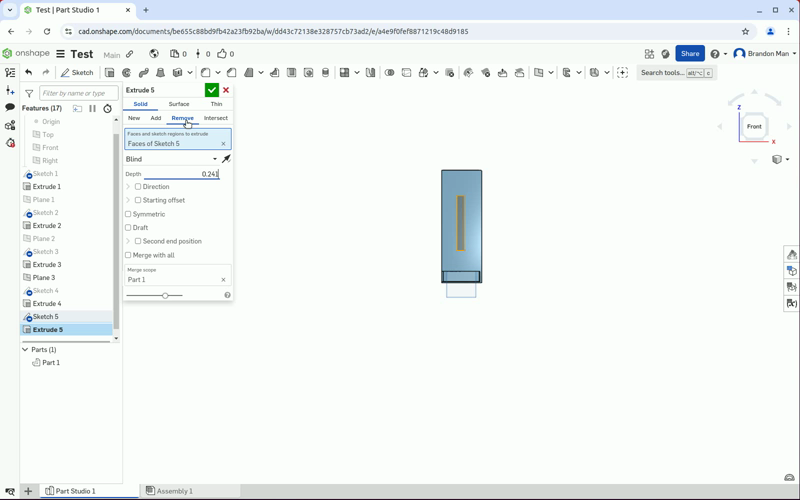
key(tab, 6)
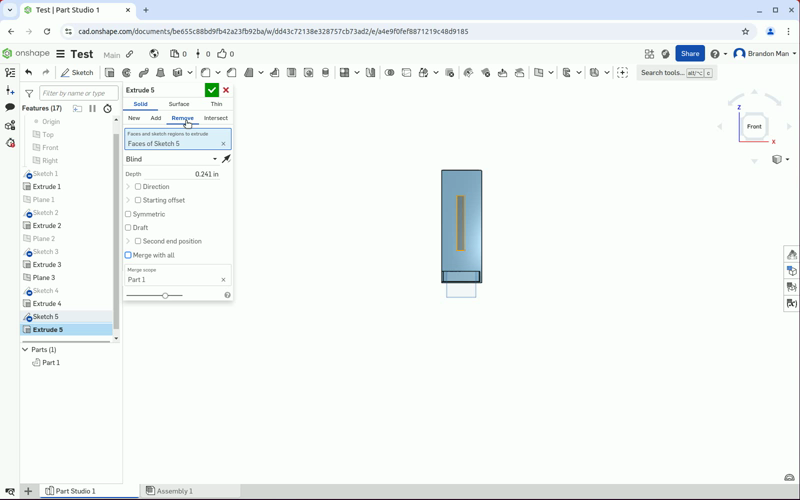
key(space)
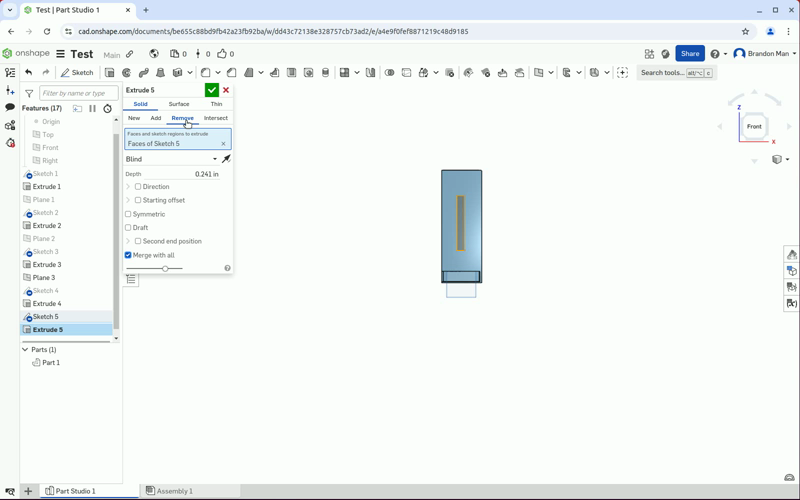
key(enter)
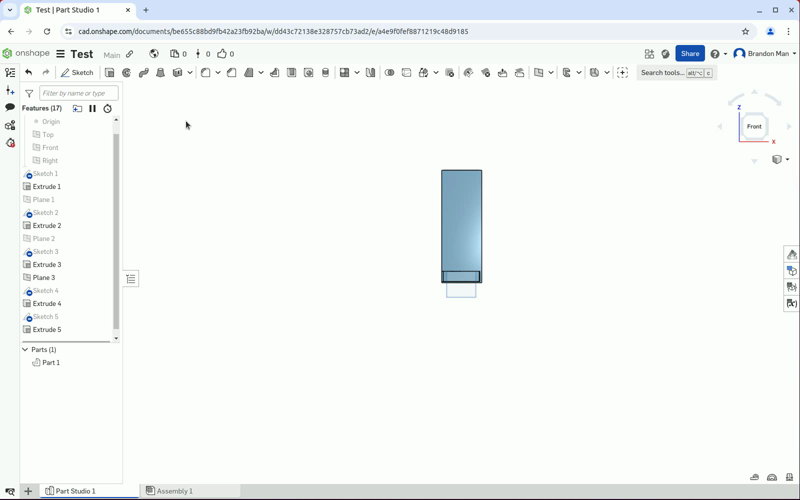
key(shift+h)
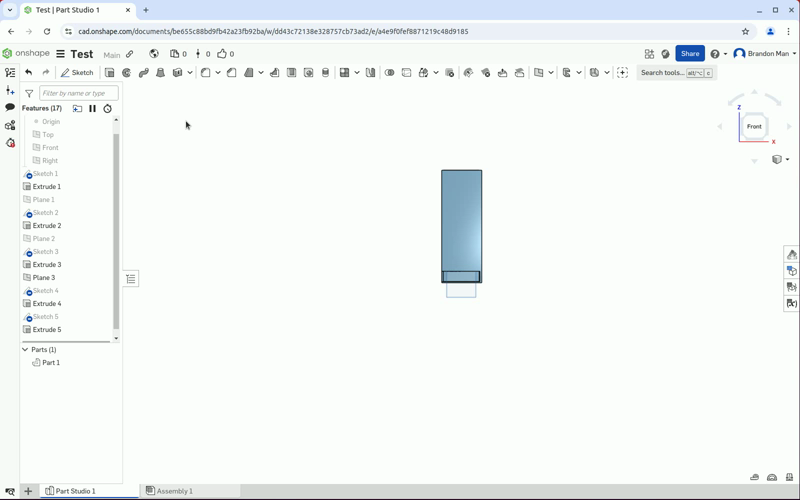
key(shift+h)
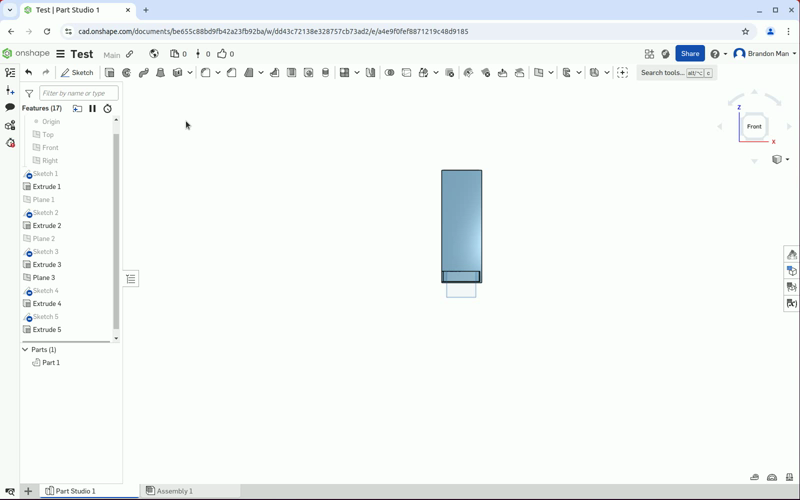
mouse_move(69, 176)
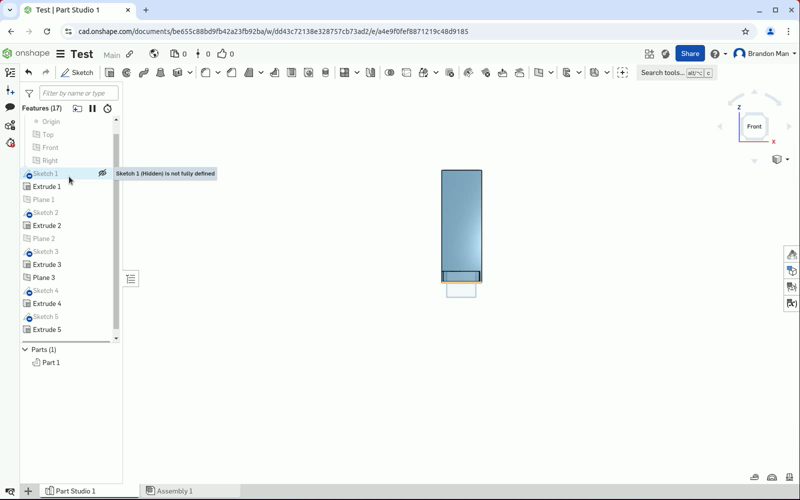
click(69, 176)
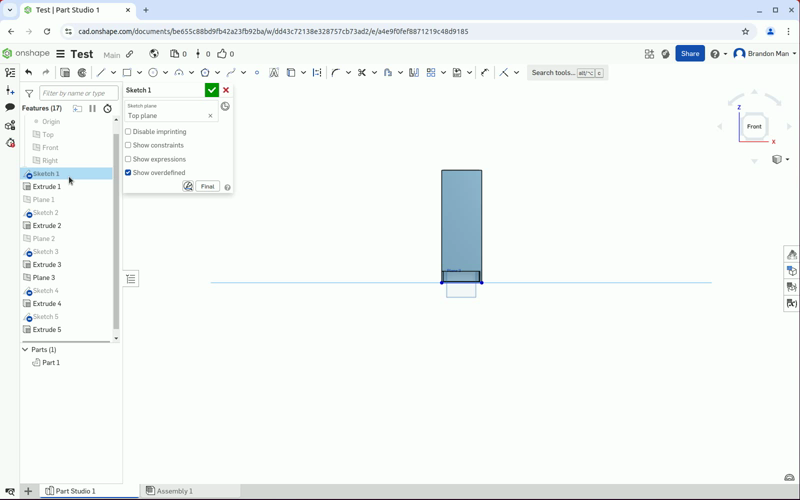
mouse_move(229, 92)
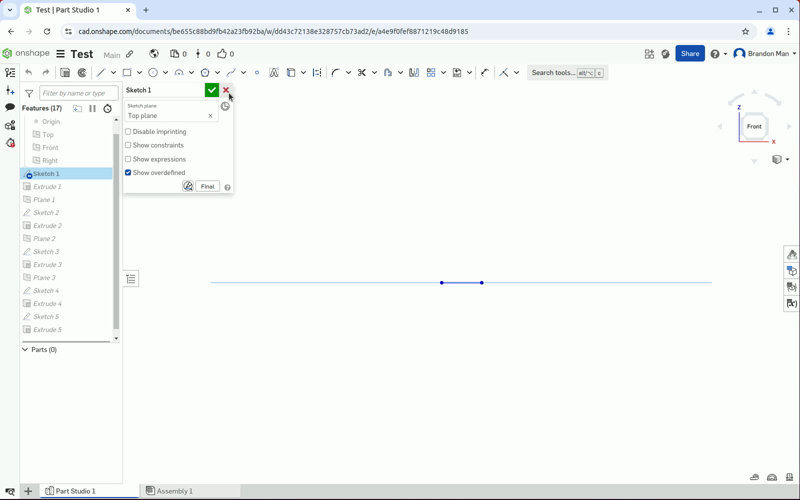
click(229, 92)
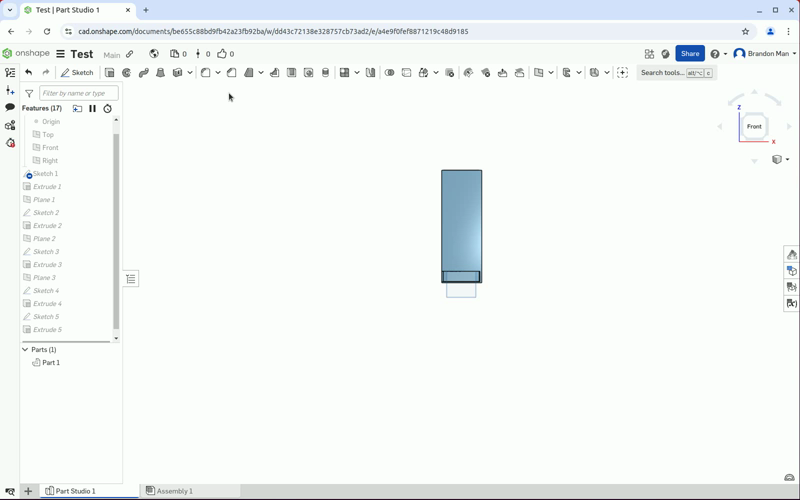
key(shift+s)
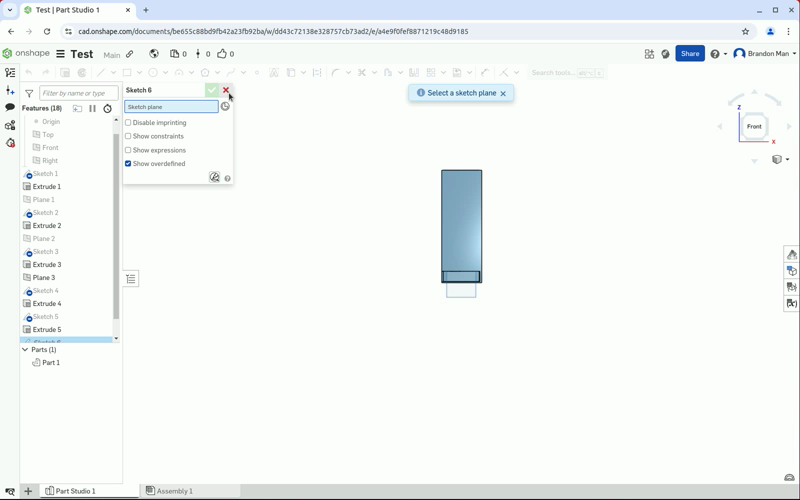
mouse_move(69, 267)
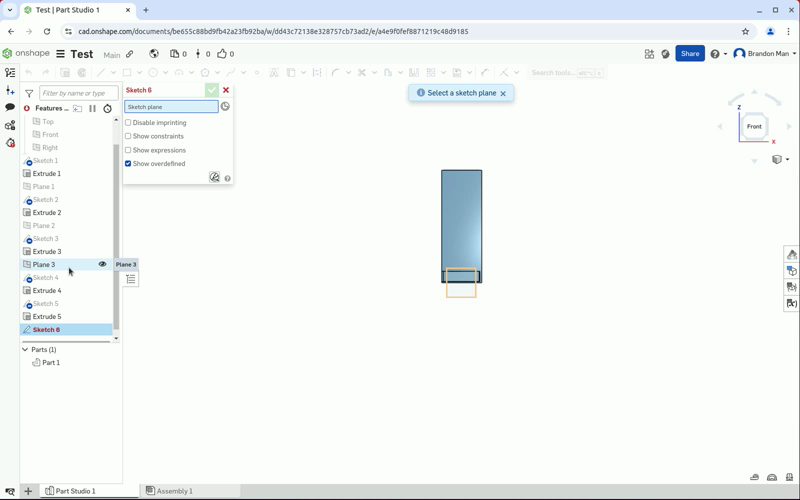
click(69, 267)
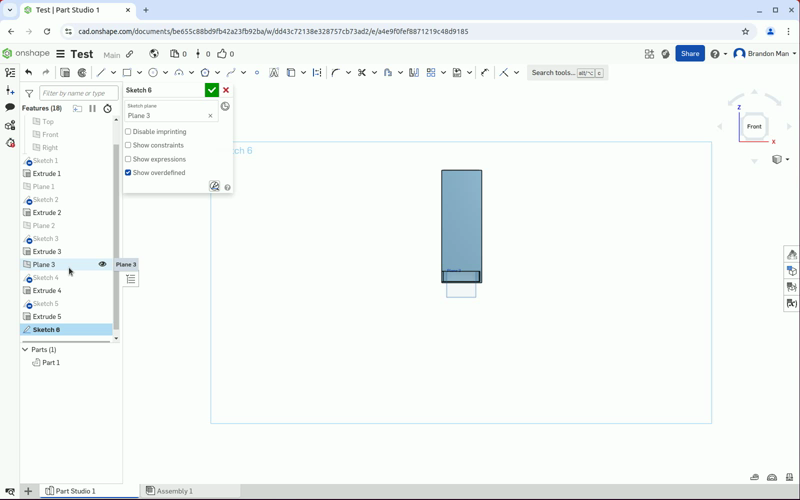
mouse_move(73, 352)
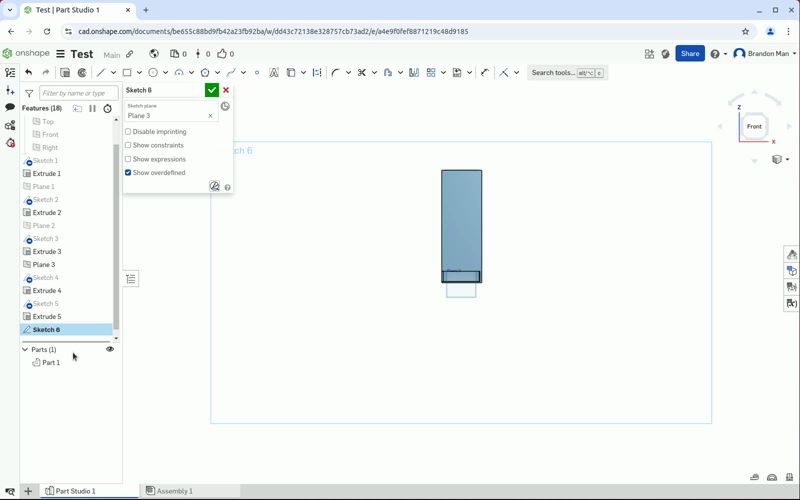
key(y)
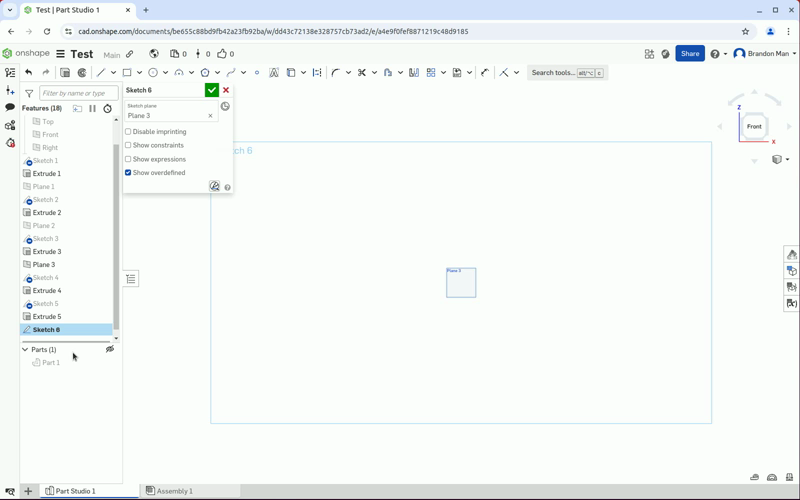
key(l)
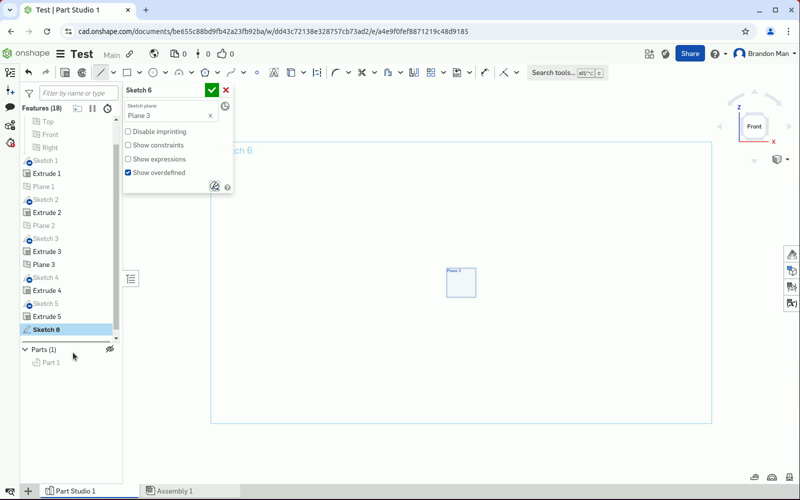
key_down(shift)
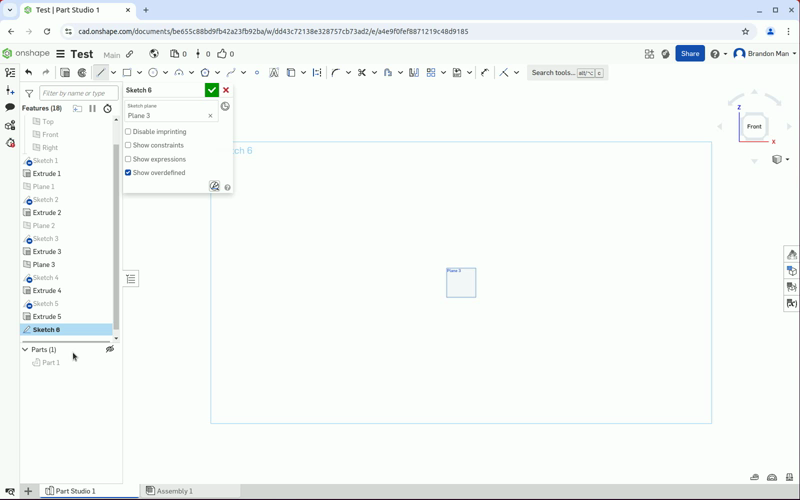
mouse_move(457, 196)
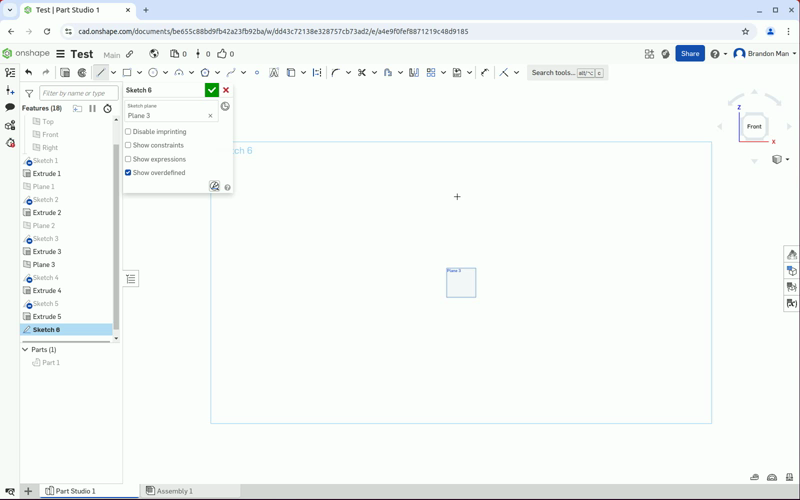
click(457, 196)
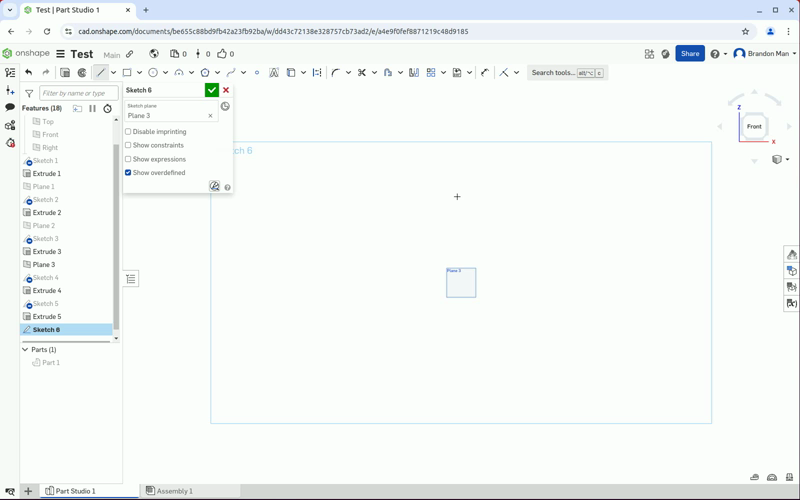
key_up(shift)
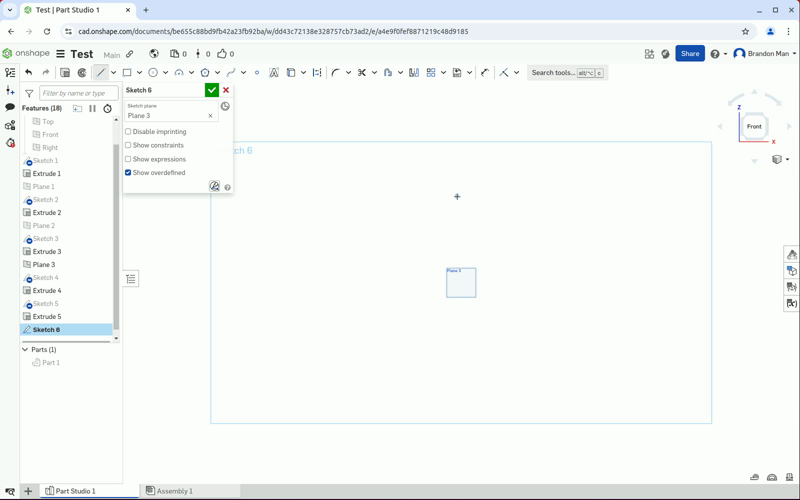
key_down(shift)
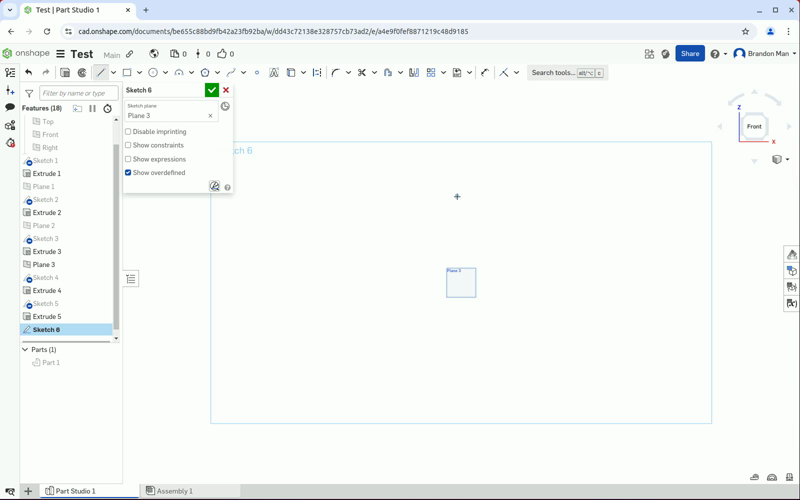
mouse_move(487, 196)
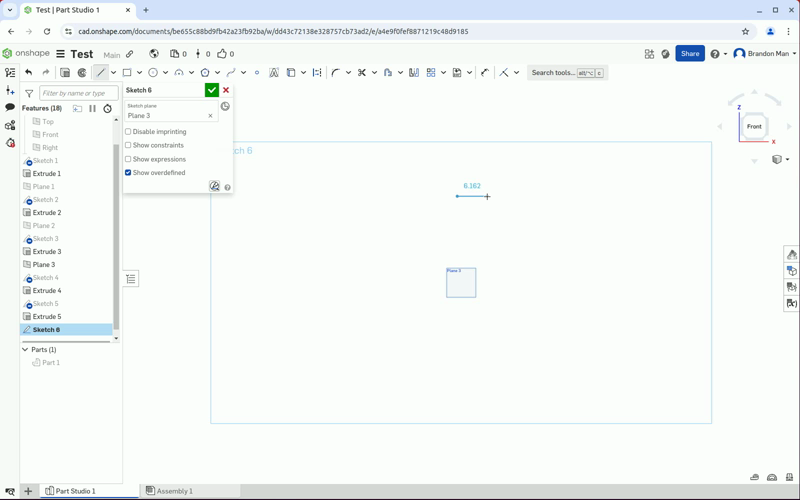
mouse_move(465, 196)
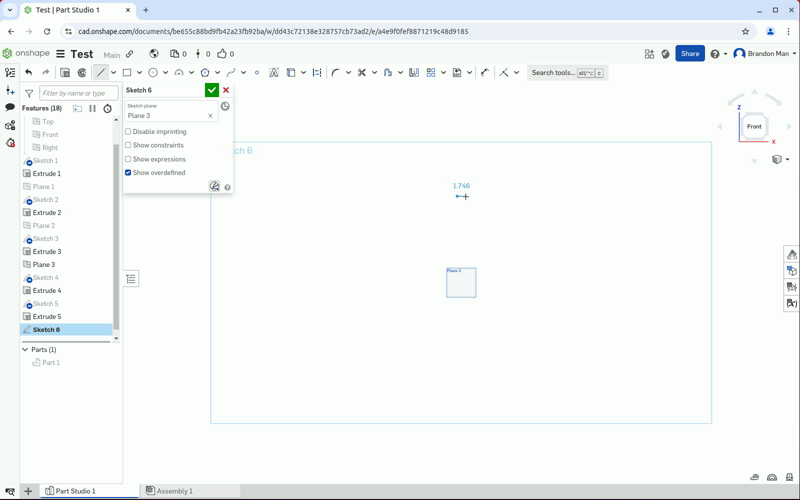
click(465, 196)
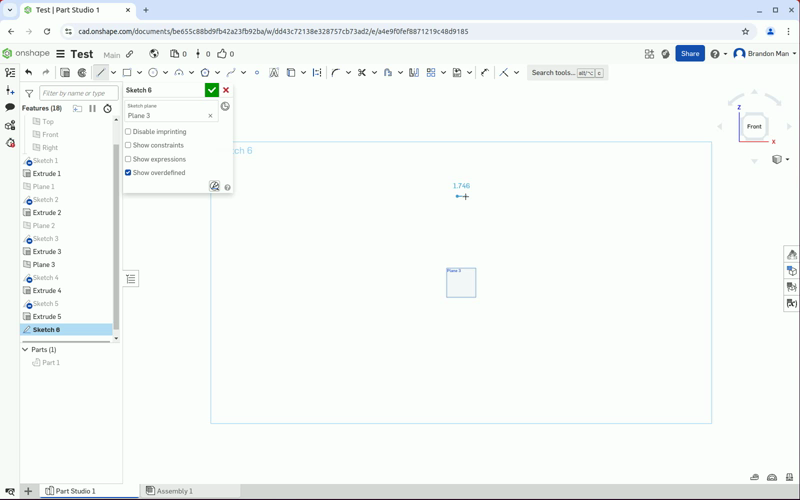
key_up(shift)
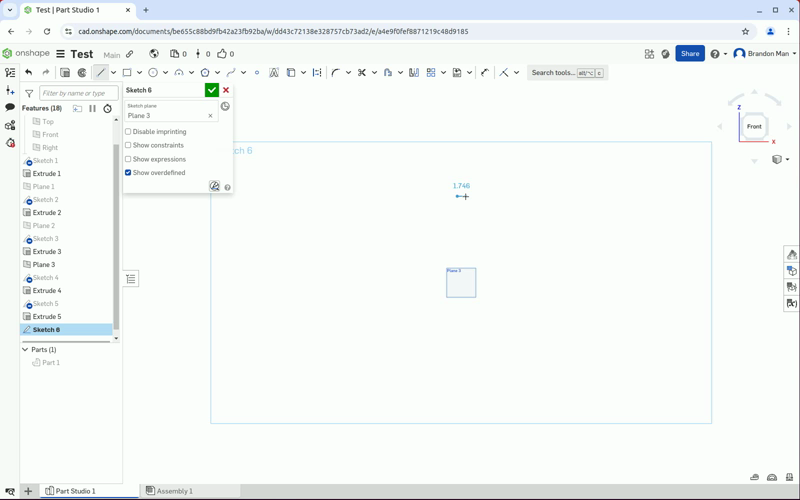
key_down(shift)
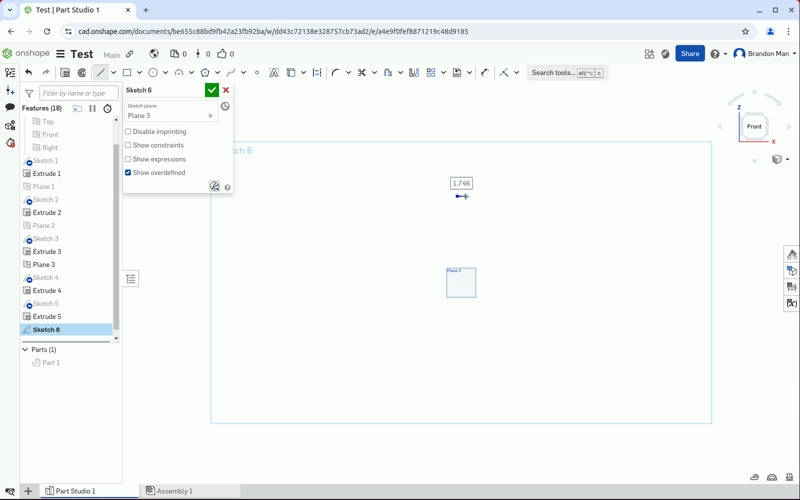
mouse_move(495, 196)
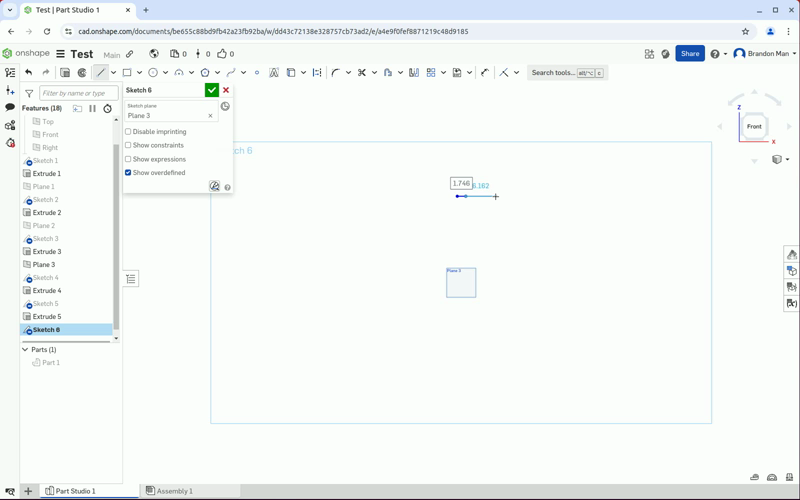
mouse_move(461, 189)
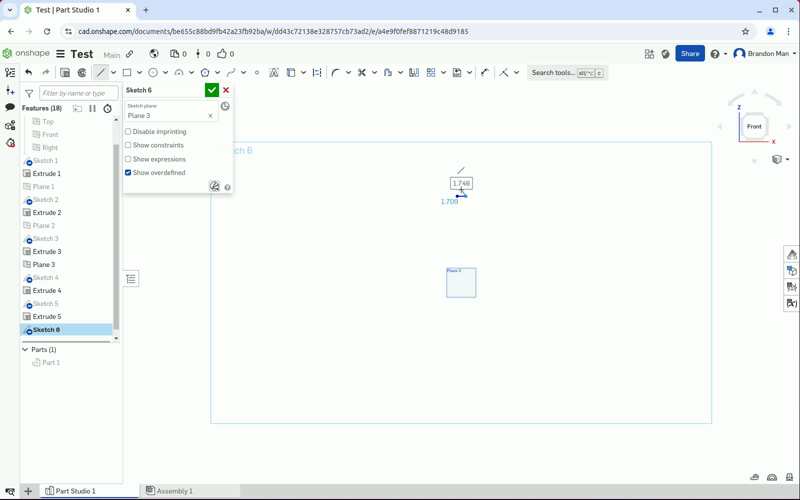
click(461, 189)
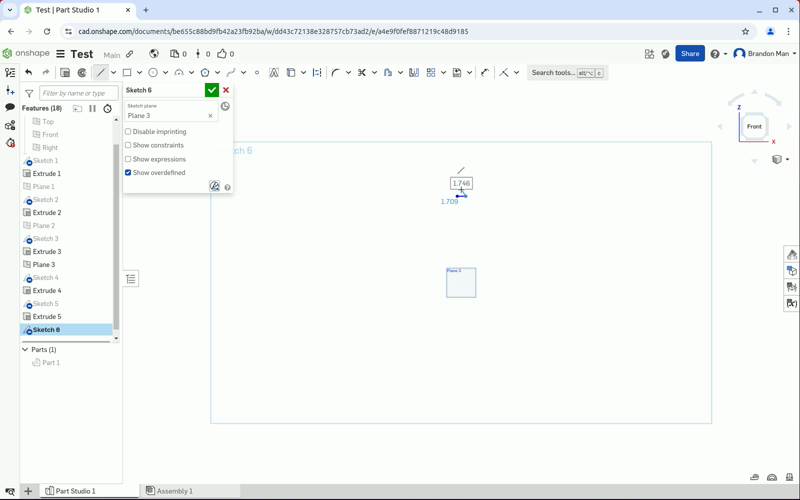
key_up(shift)
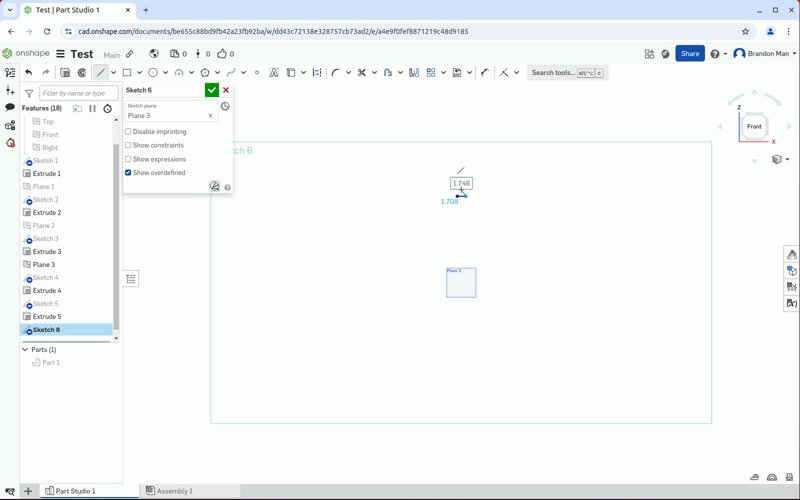
mouse_move(491, 189)
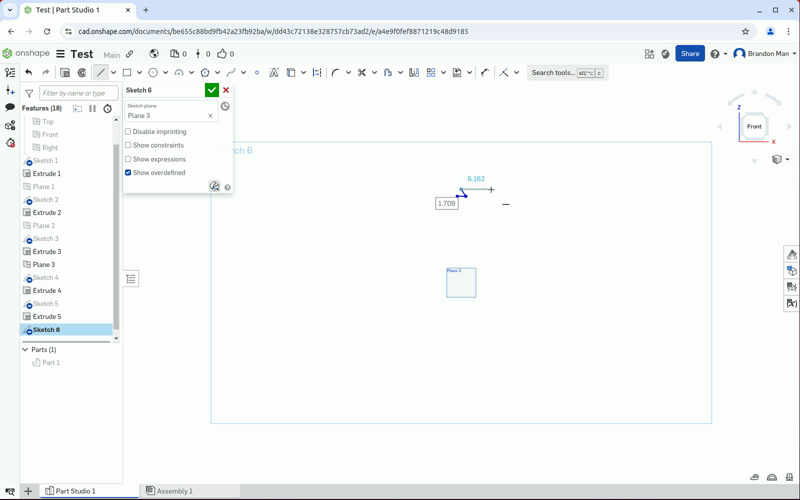
key_down(shift)
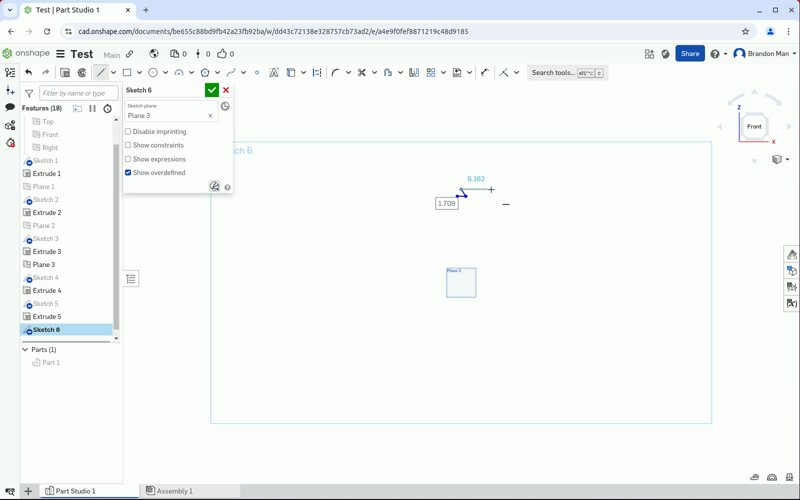
mouse_move(457, 196)
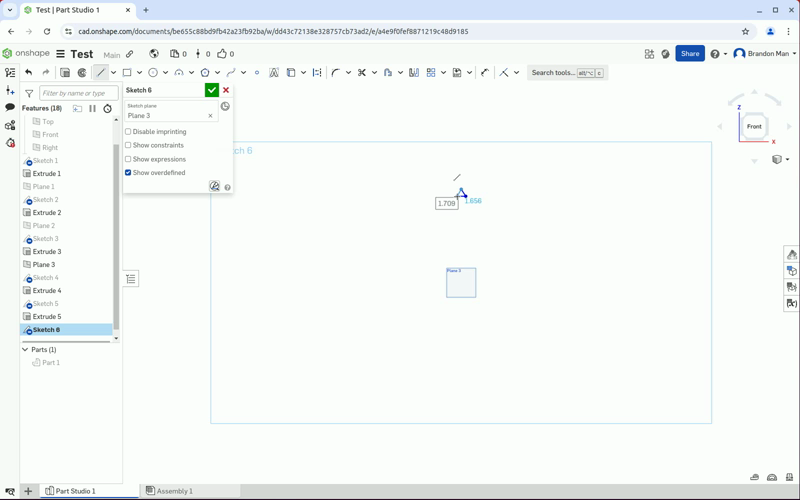
key_up(shift)
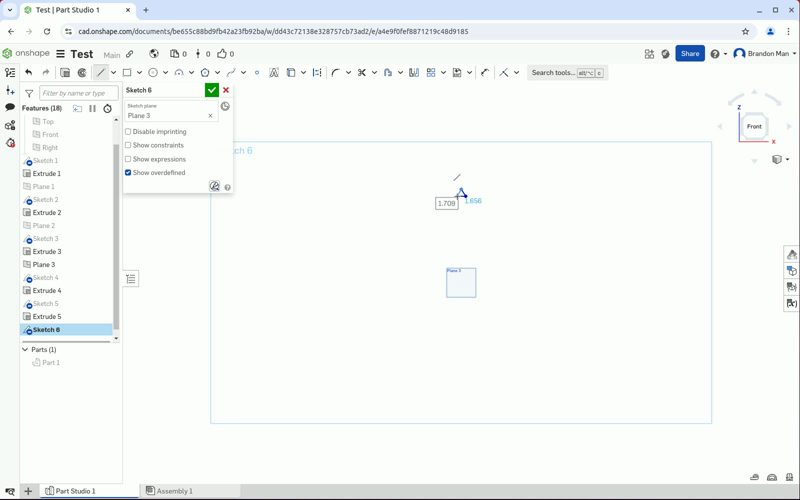
click(457, 196)
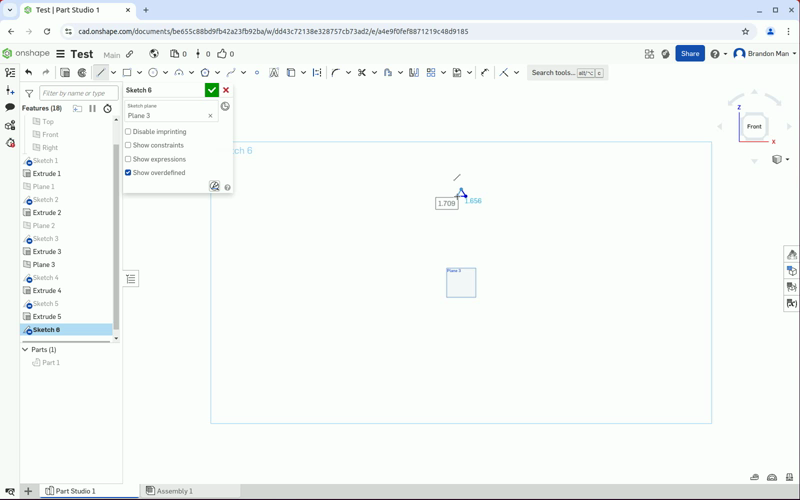
key(esc)
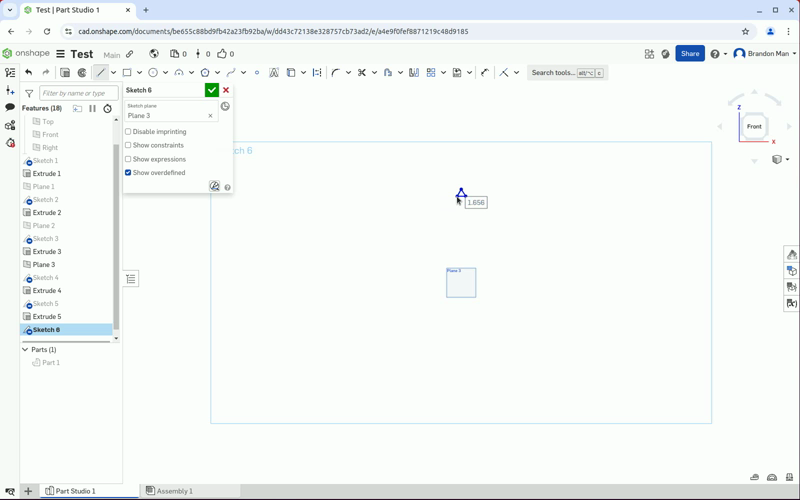
mouse_move(464, 195)
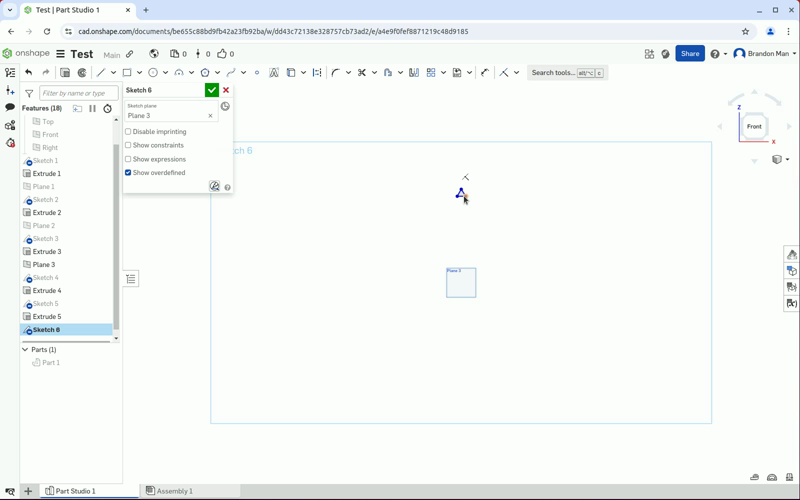
scroll(6)
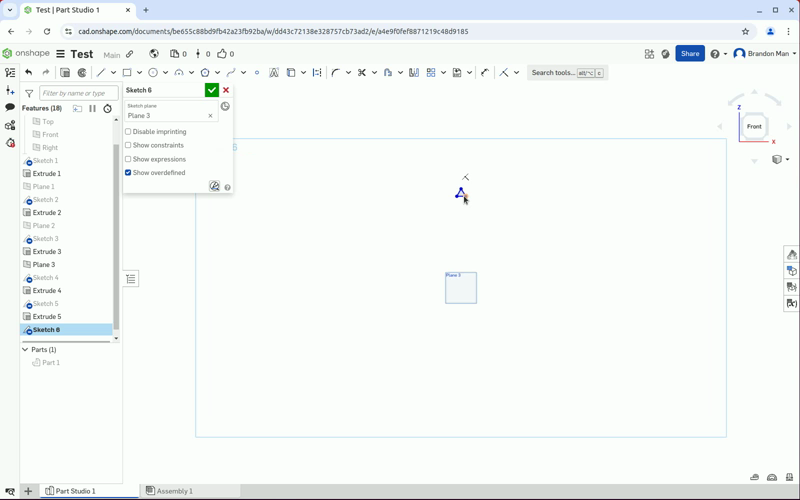
scroll(6)
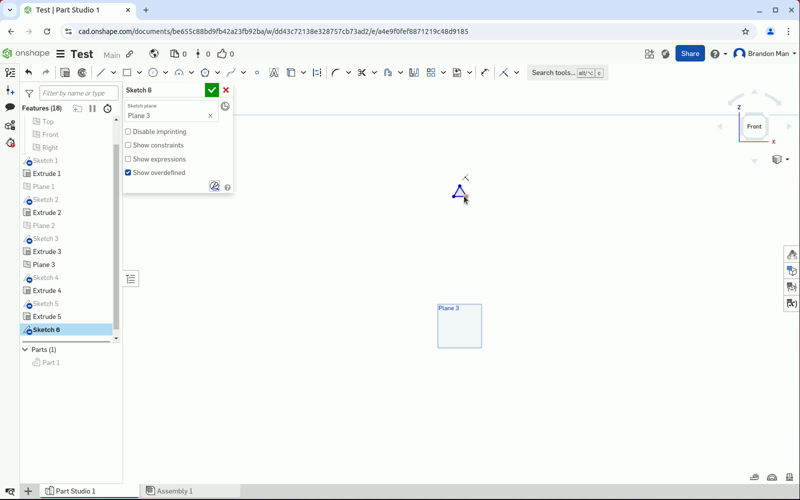
scroll(6)
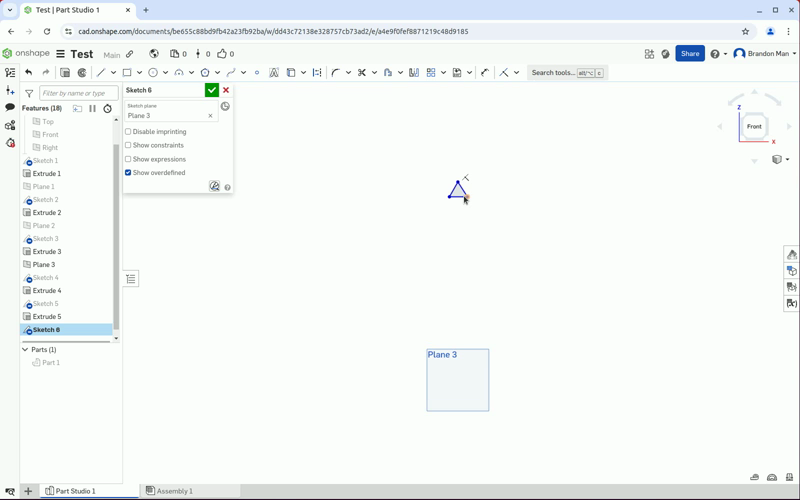
scroll(6)
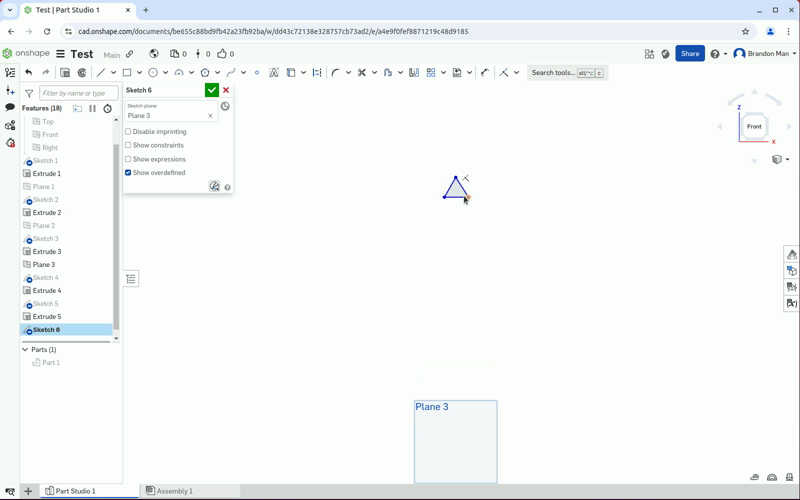
scroll(6)
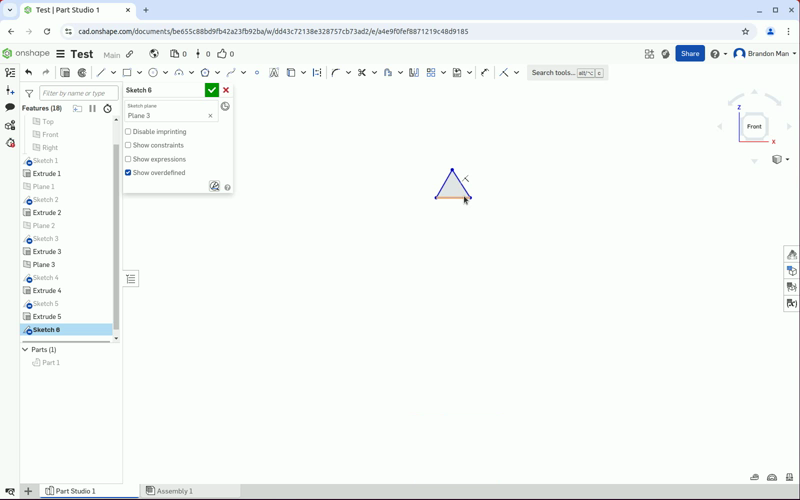
scroll(6)
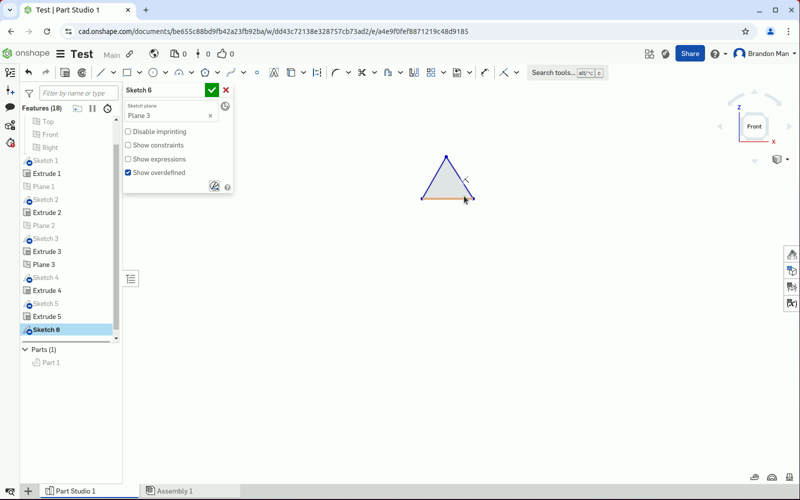
scroll(6)
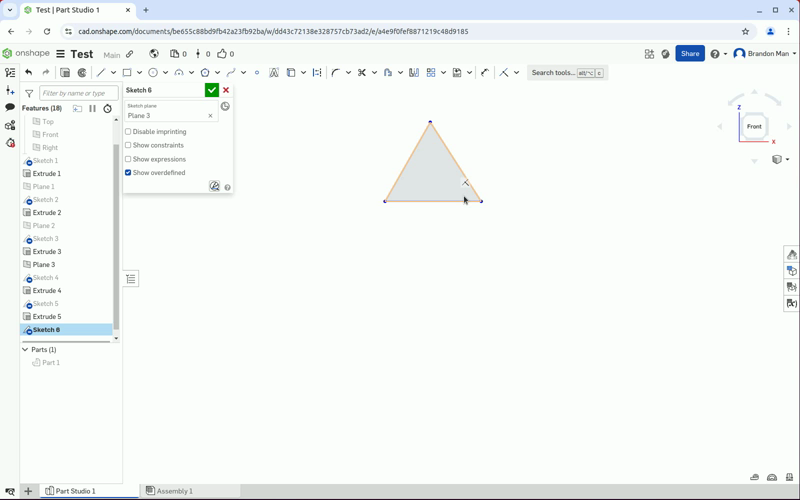
click(464, 195)
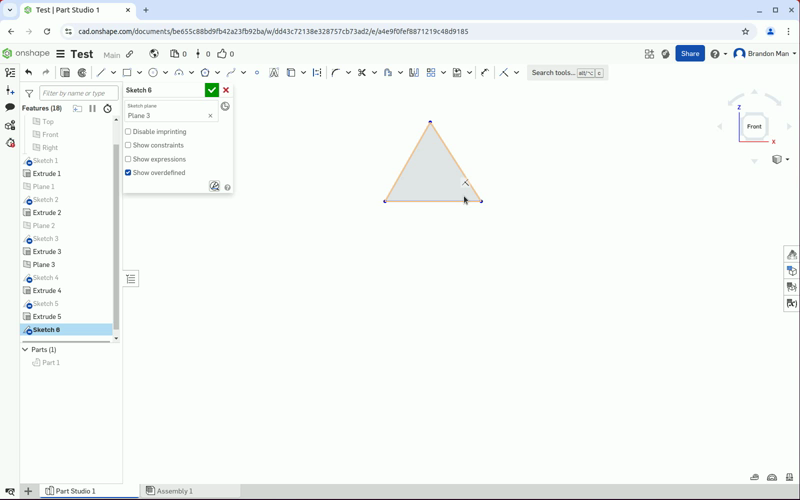
scroll(-6)
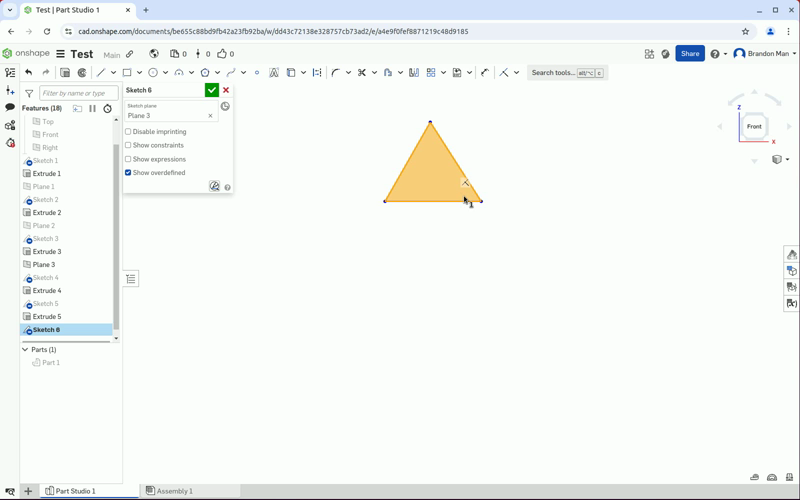
scroll(-6)
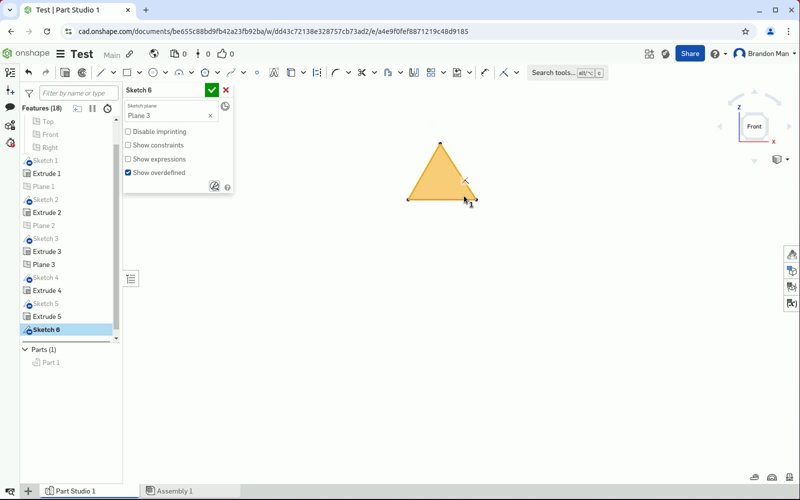
scroll(-6)
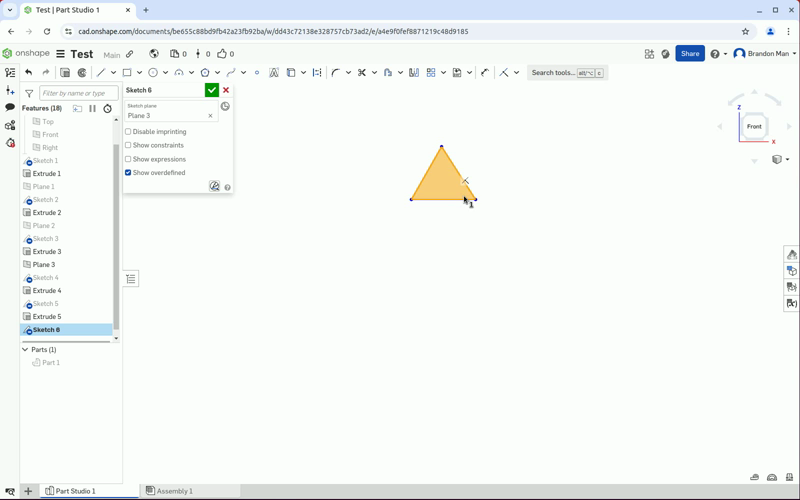
scroll(-6)
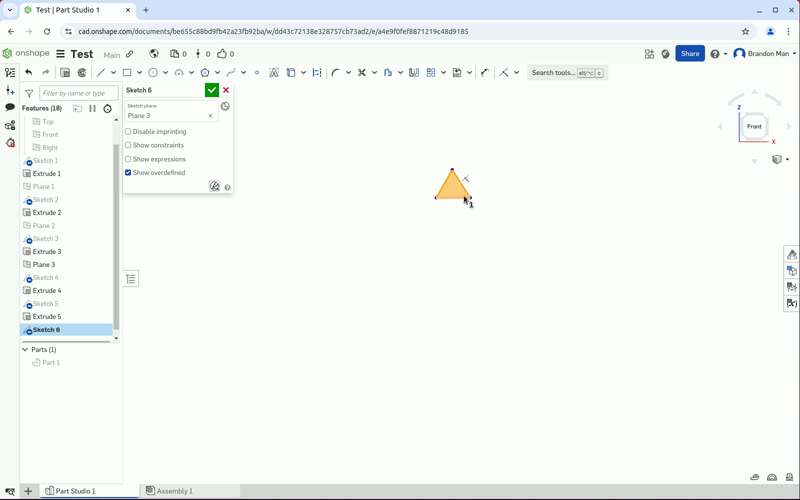
scroll(-6)
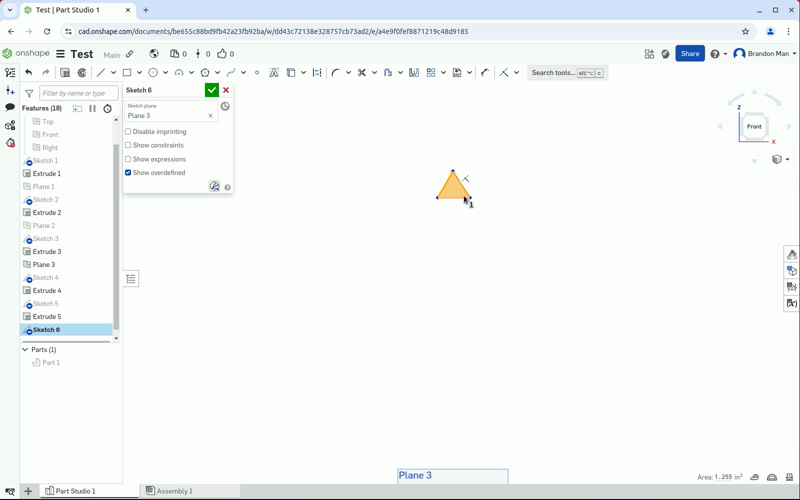
scroll(-6)
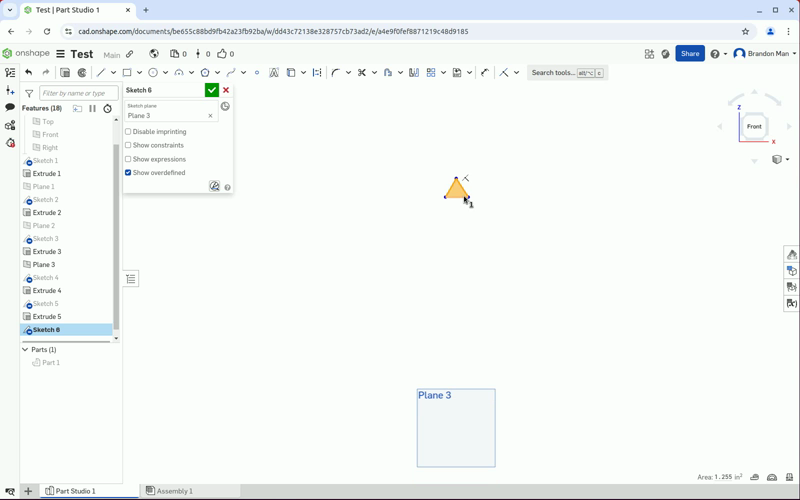
scroll(-6)
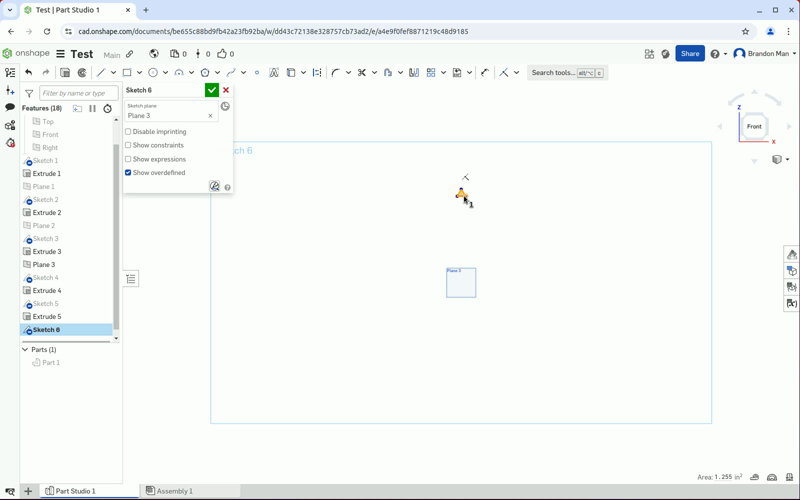
mouse_move(73, 352)
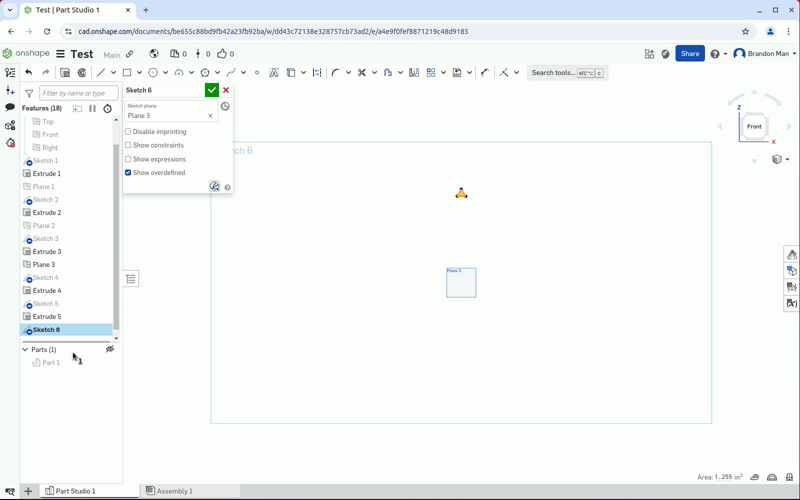
key(shift+y)
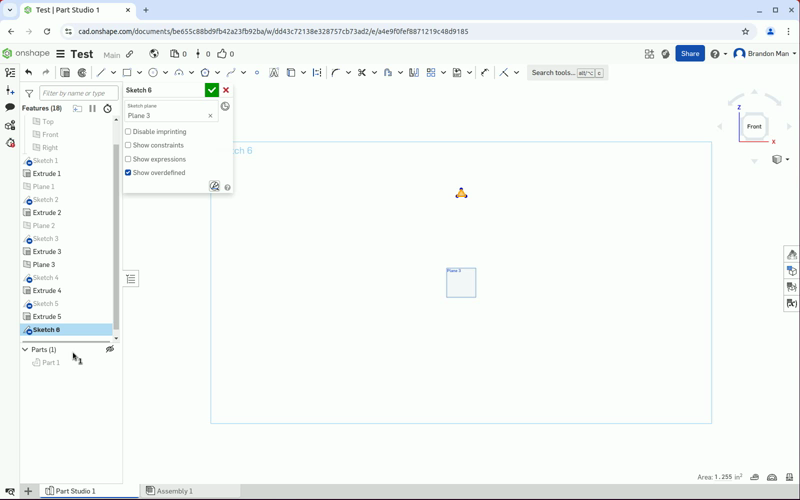
key(shift+e)
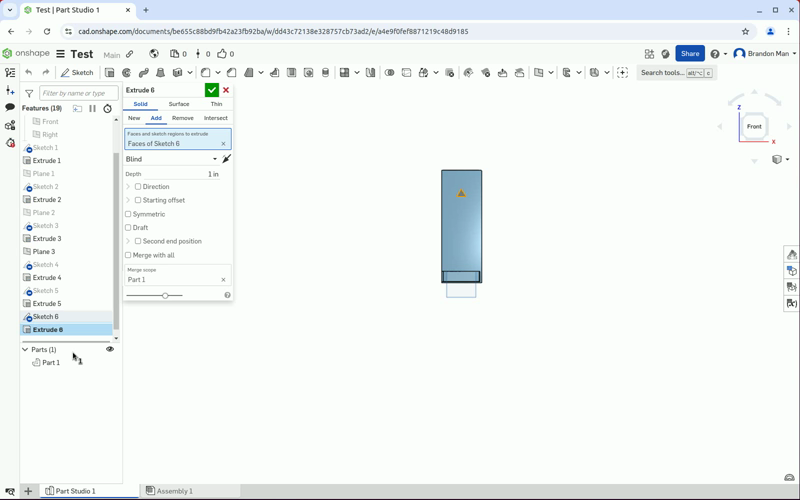
mouse_move(143, 106)
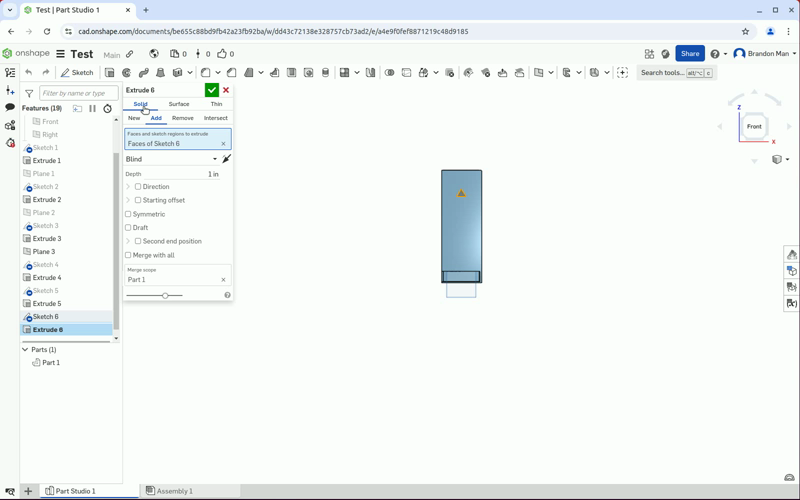
click(143, 106)
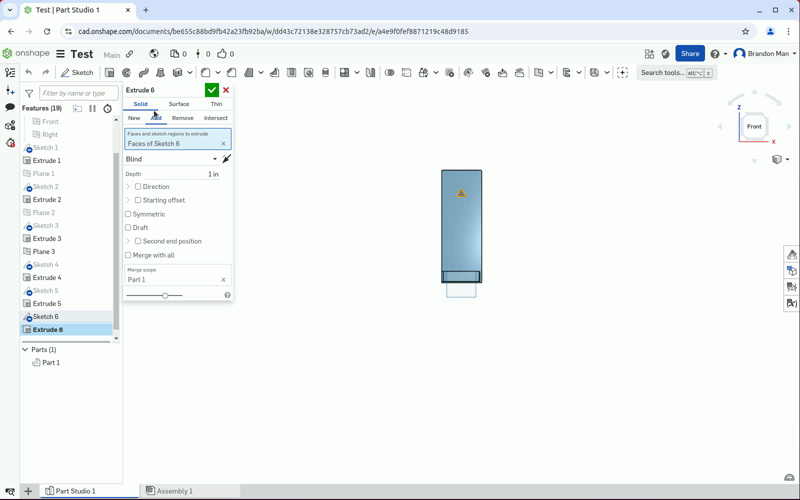
mouse_move(186, 120)
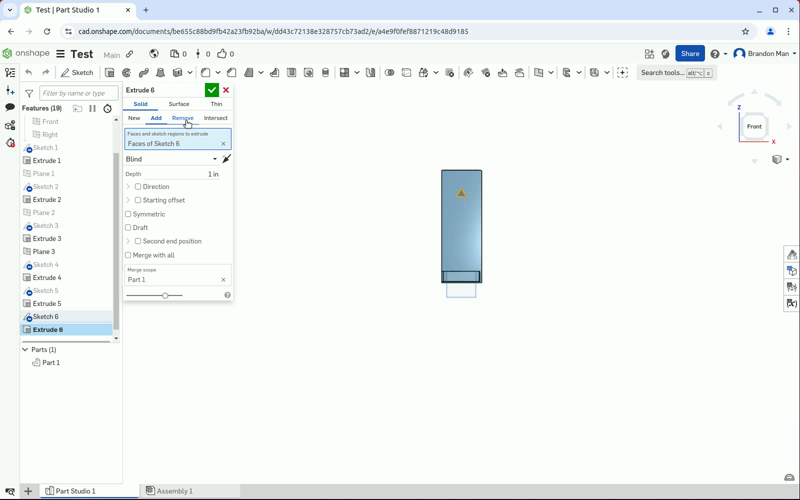
click(186, 120)
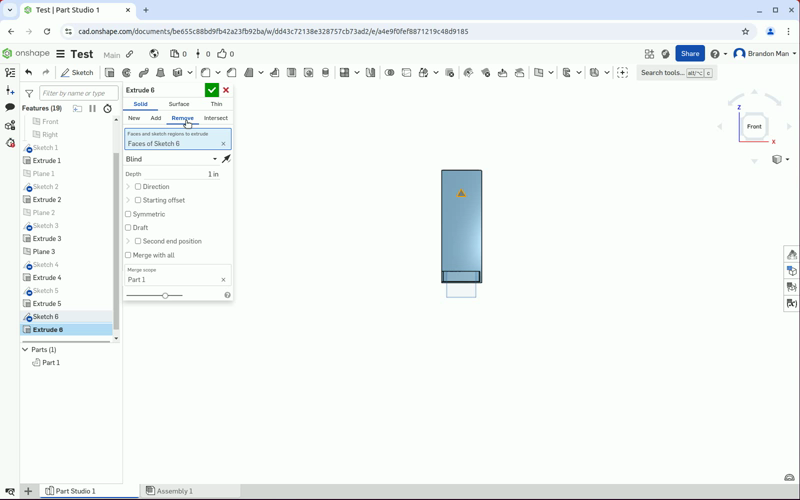
key(tab, 4)
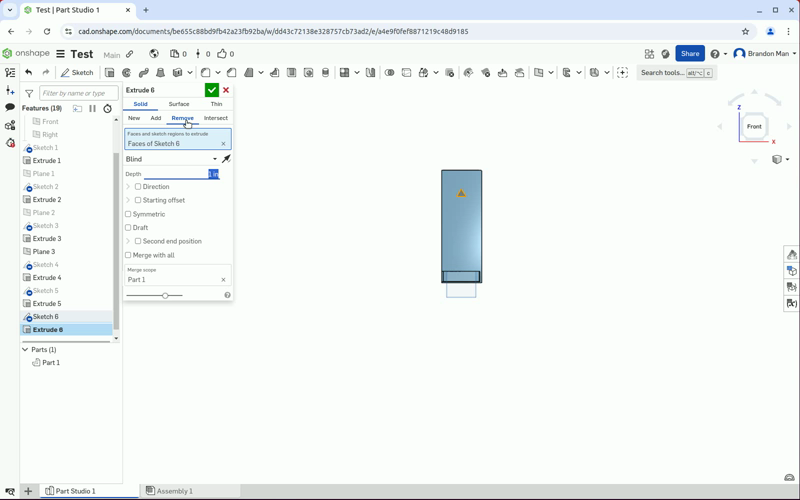
text(0.241)
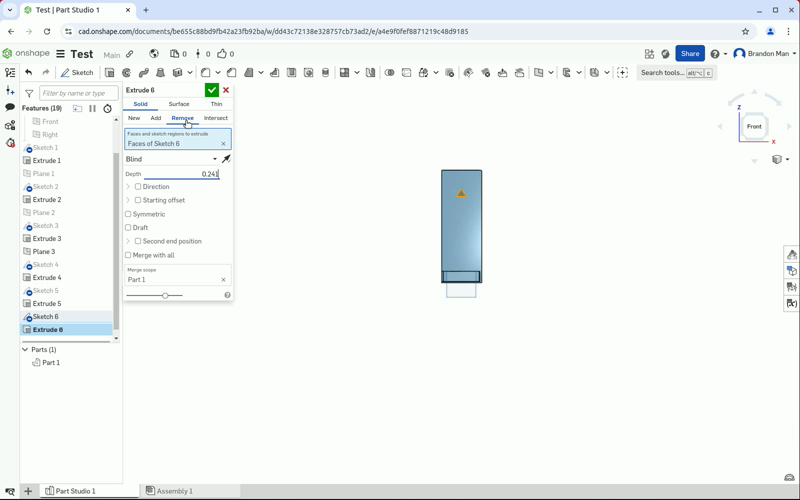
key(tab, 6)
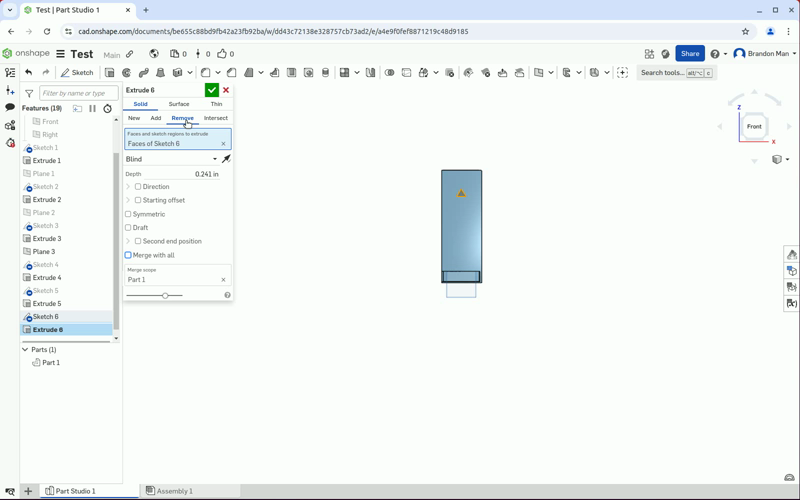
key(space)
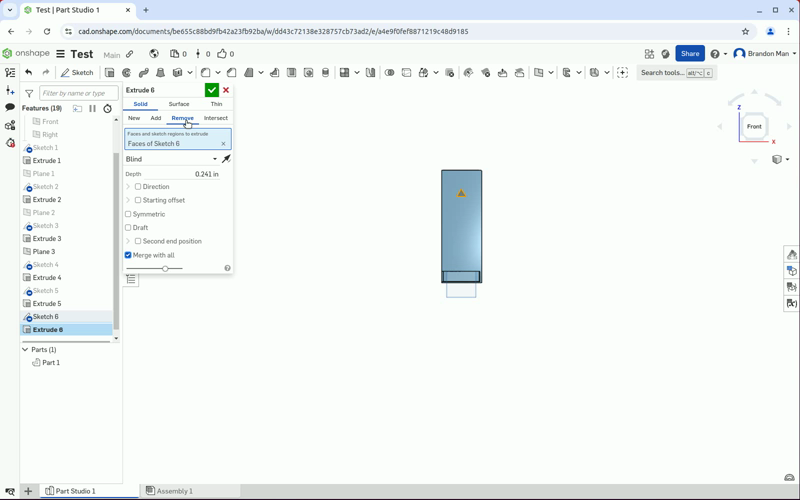
key(enter)
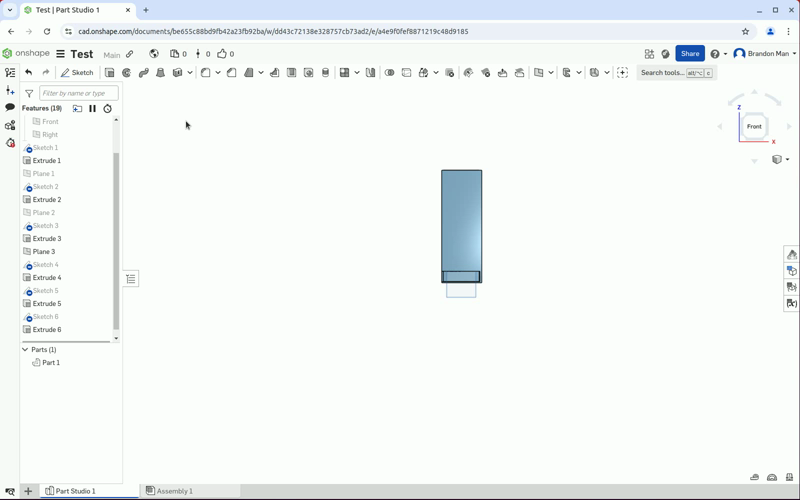
key(shift+h)
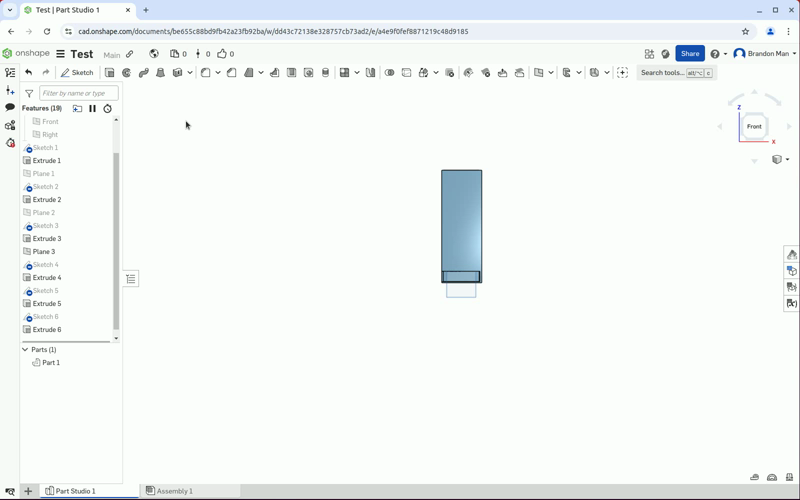
key(shift+h)
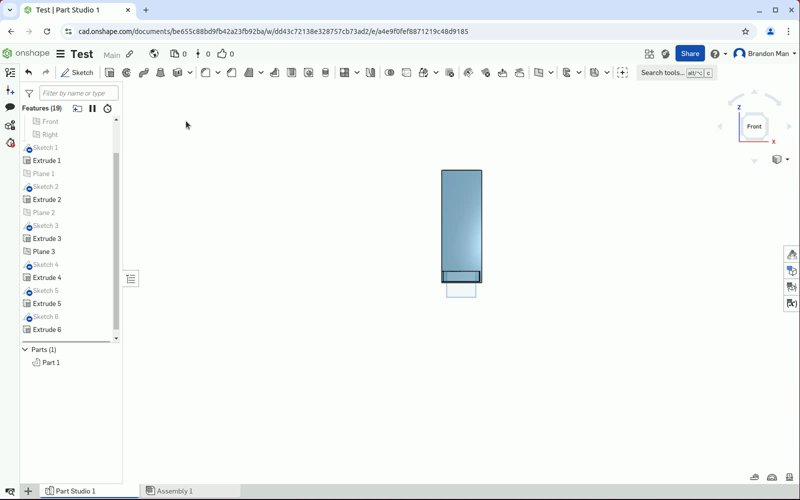
key(shift+7)
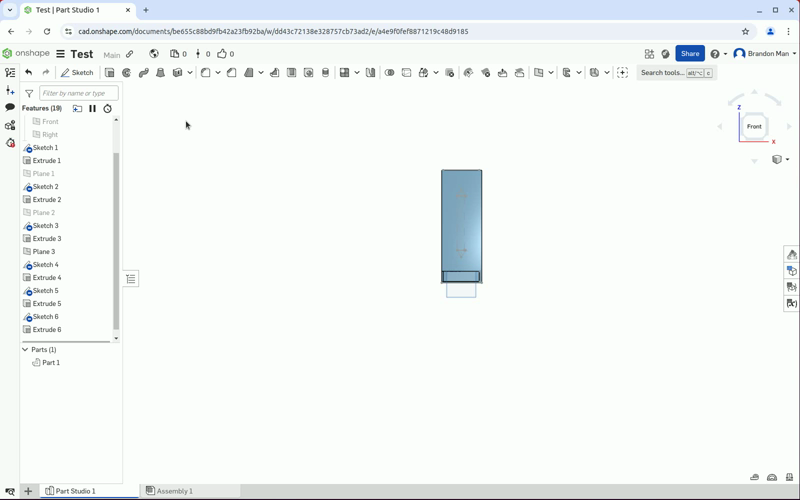
key(left, 2)
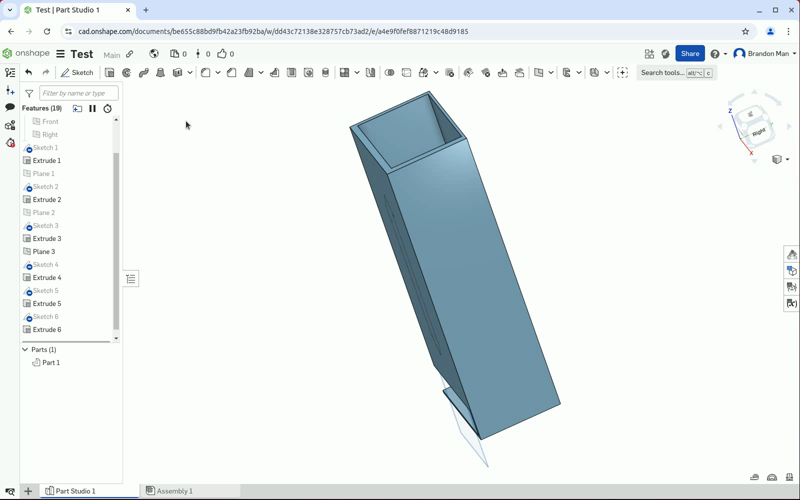
key(down, 2)
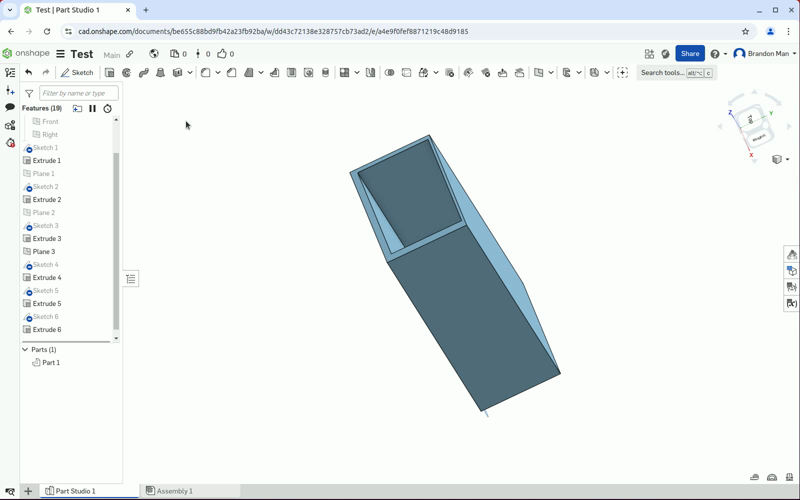
key(up, 2)
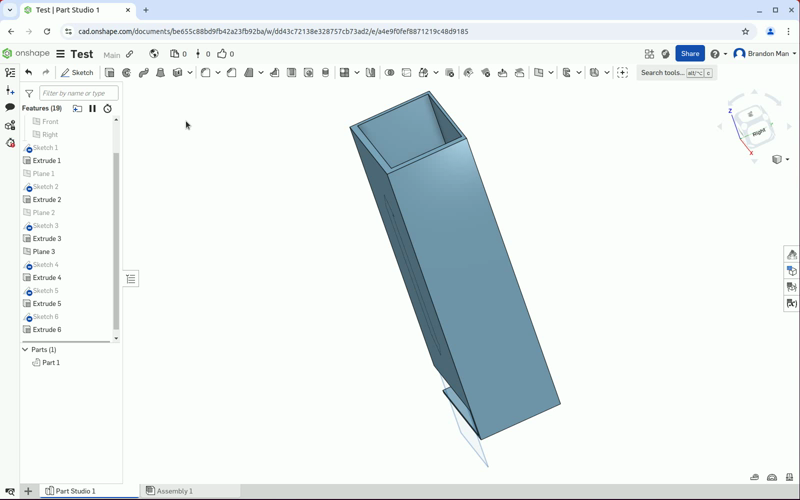
key(right, 2)
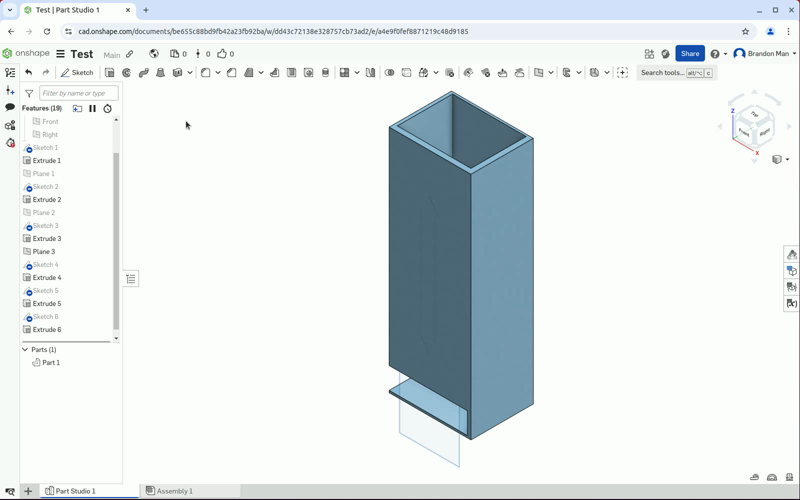
mouse_move(69, 150)
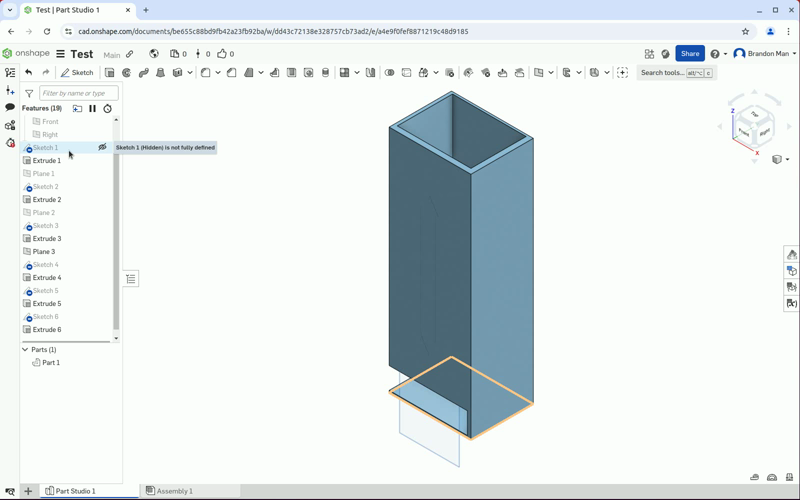
click(69, 150)